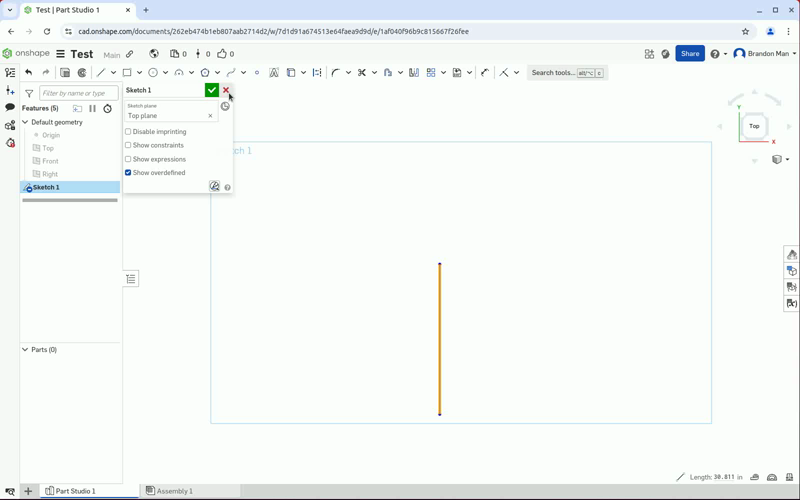
key(shift+h)
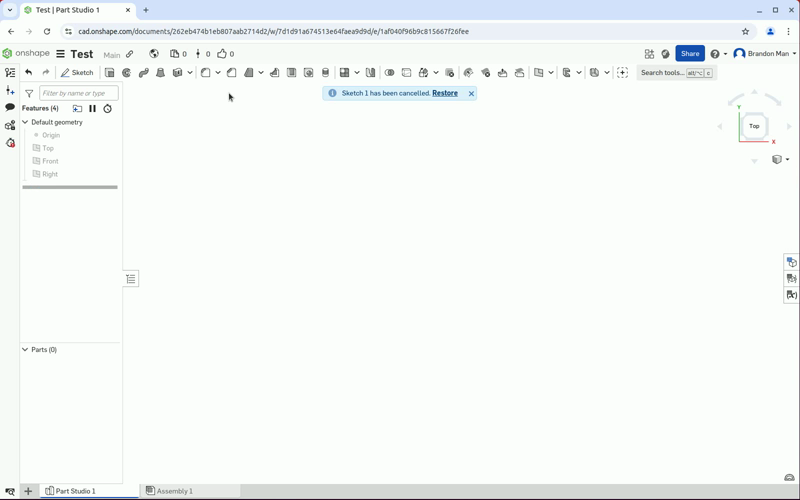
mouse_move(73, 352)
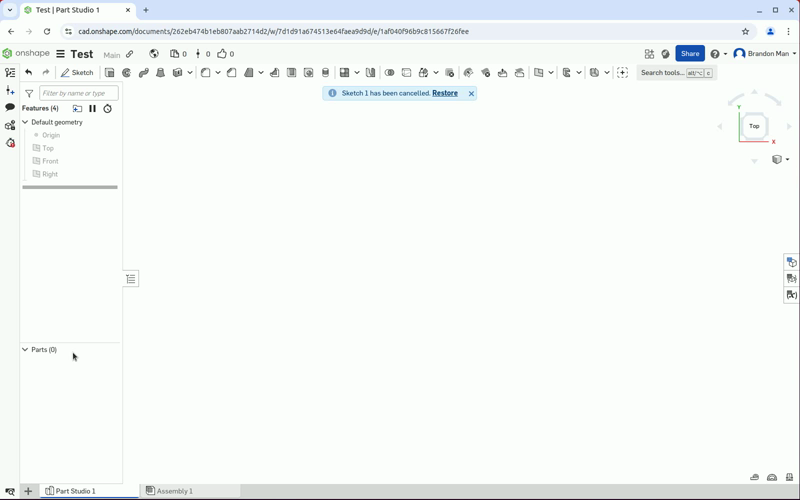
key(y)
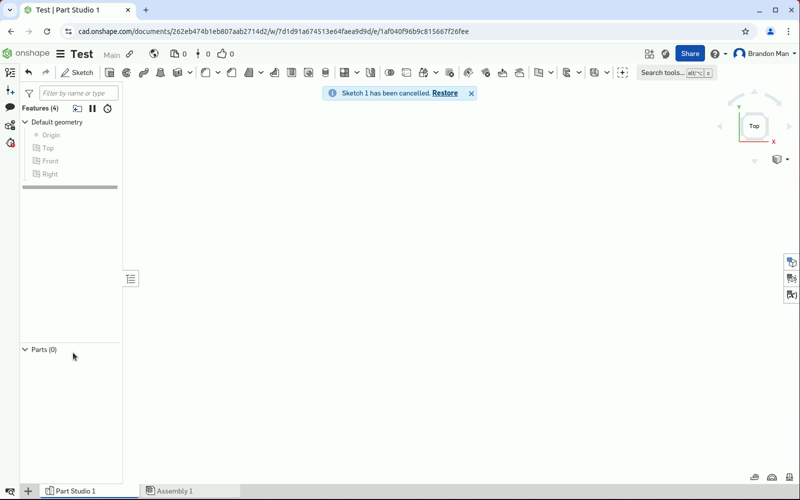
key(shift+p)
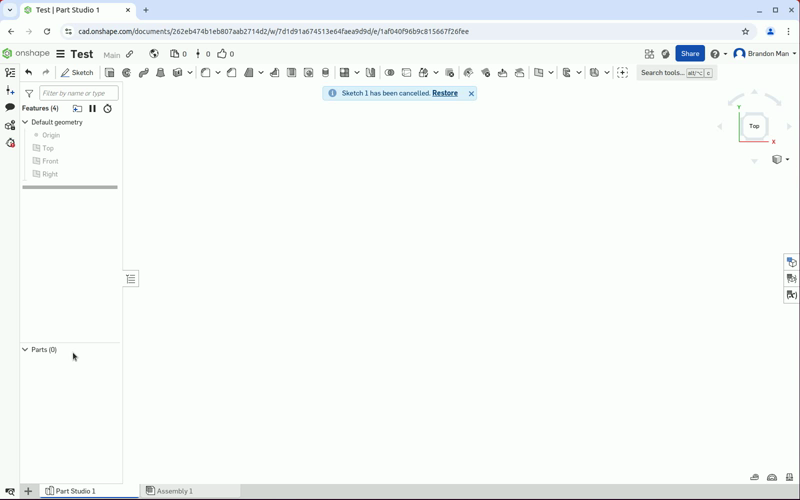
key(space)
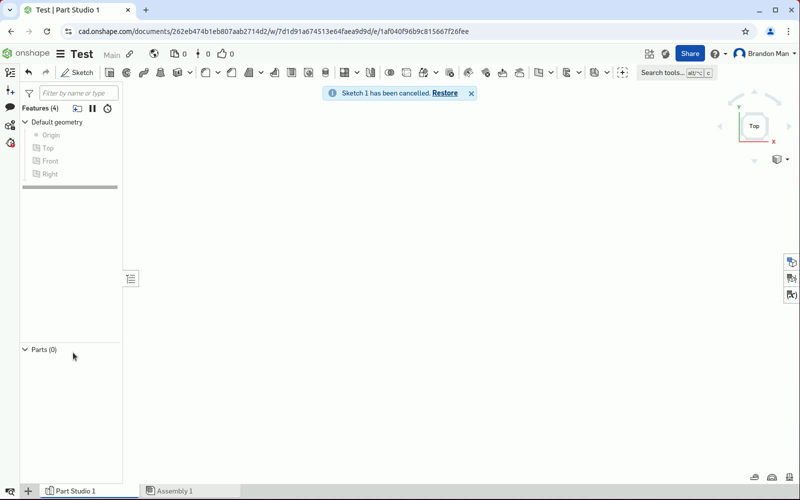
key_down(shift)
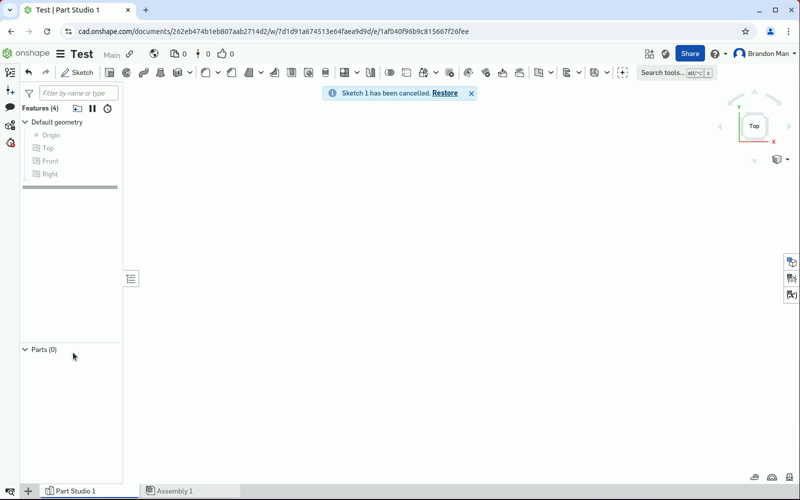
key(up)
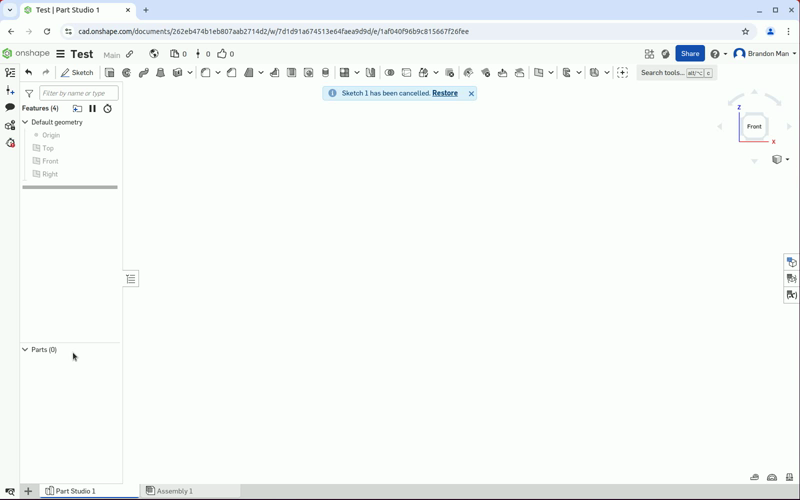
key_up(shift)
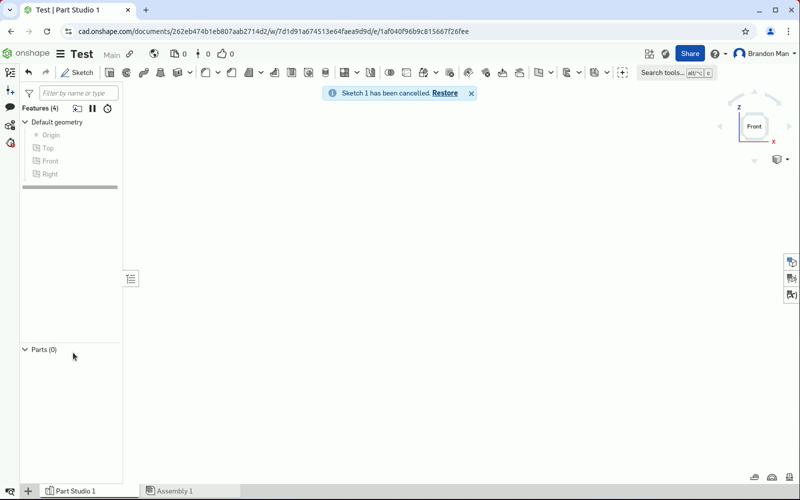
key(space)
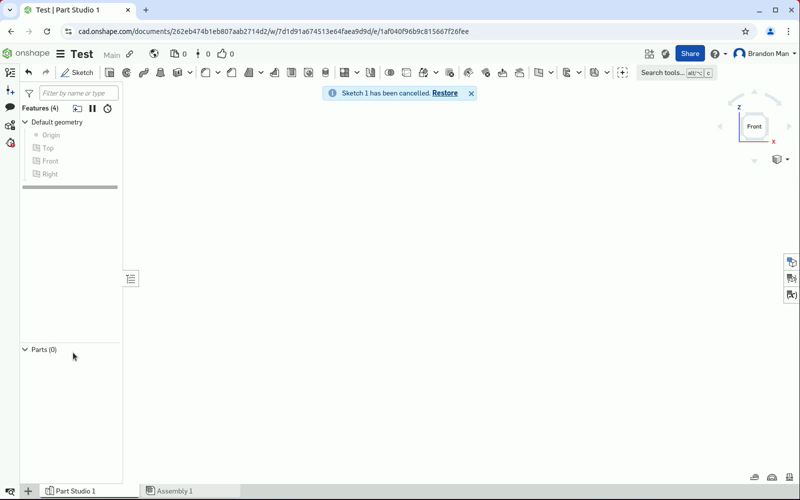
key_down(shift)
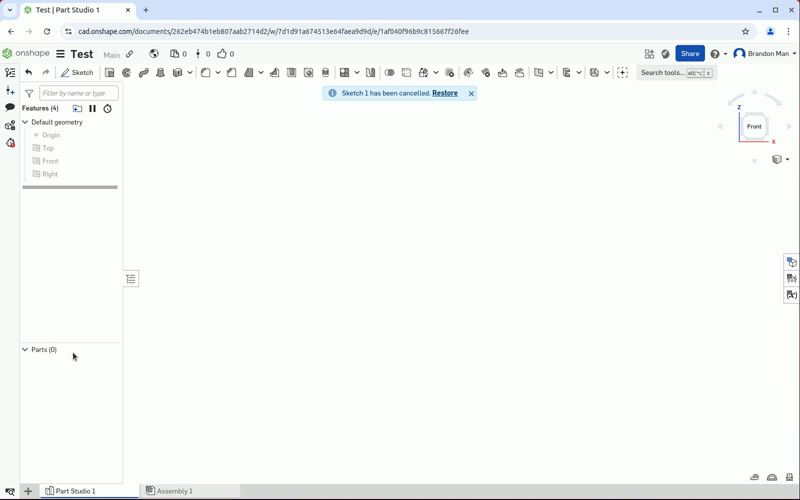
key(left)
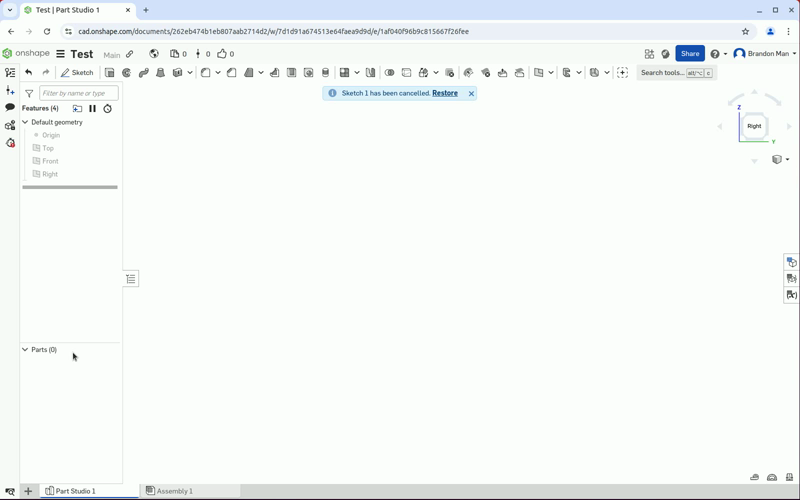
key_up(shift)
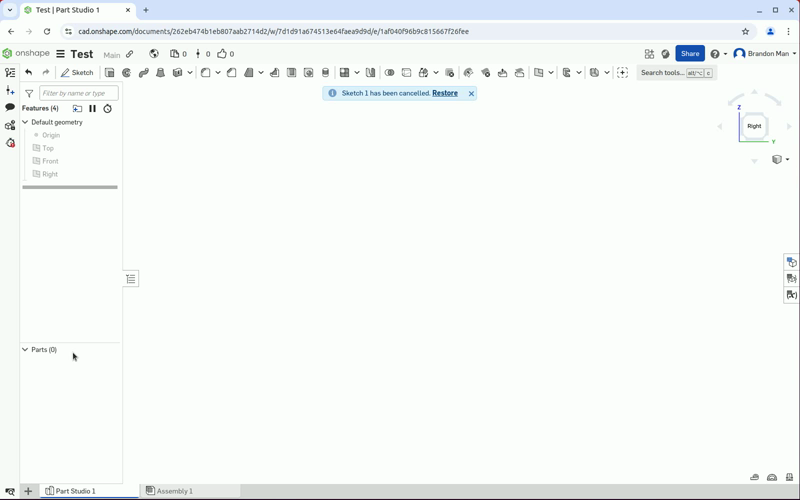
mouse_move(73, 352)
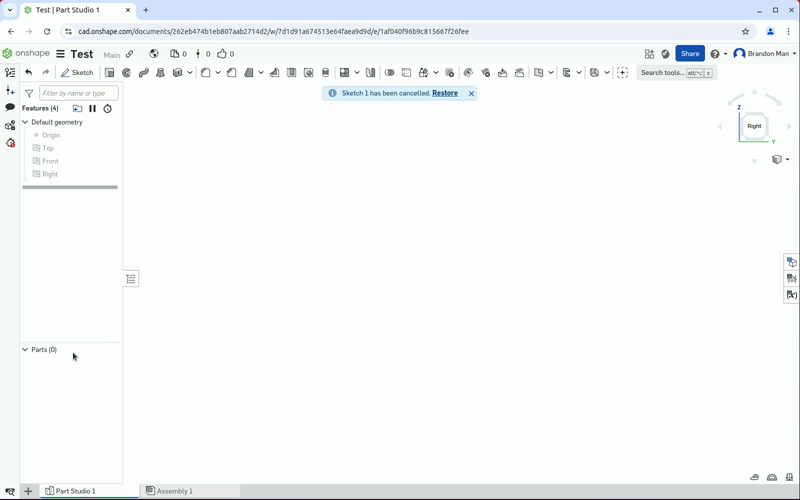
key(shift+y)
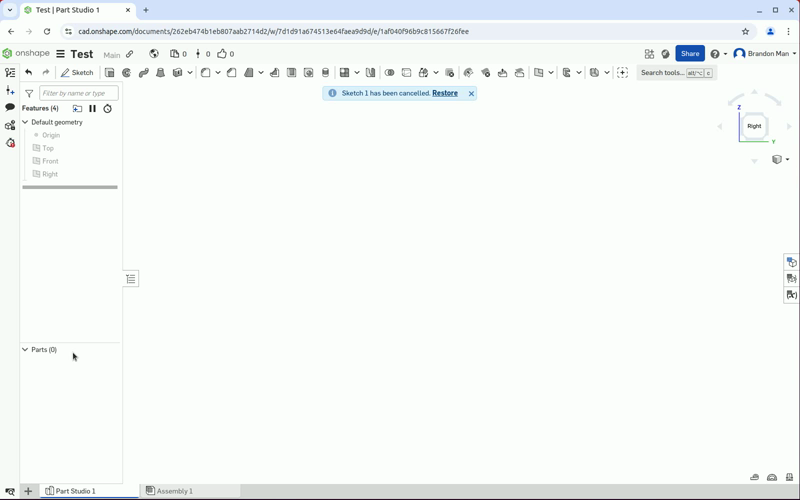
key(shift+s)
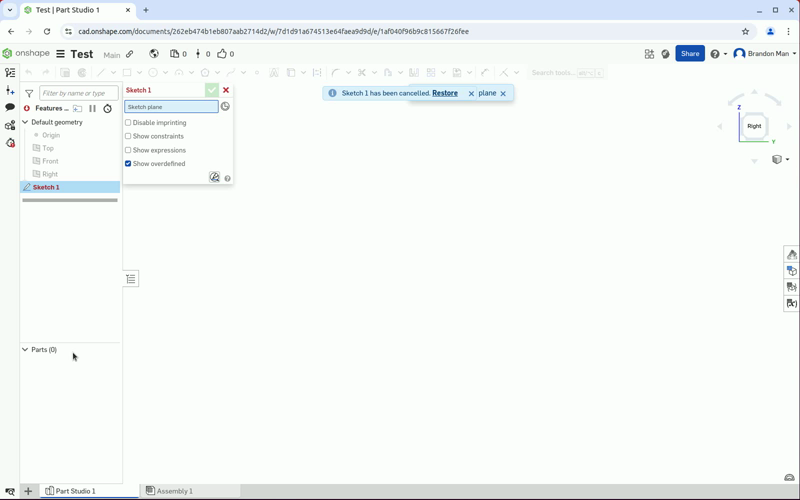
mouse_move(73, 176)
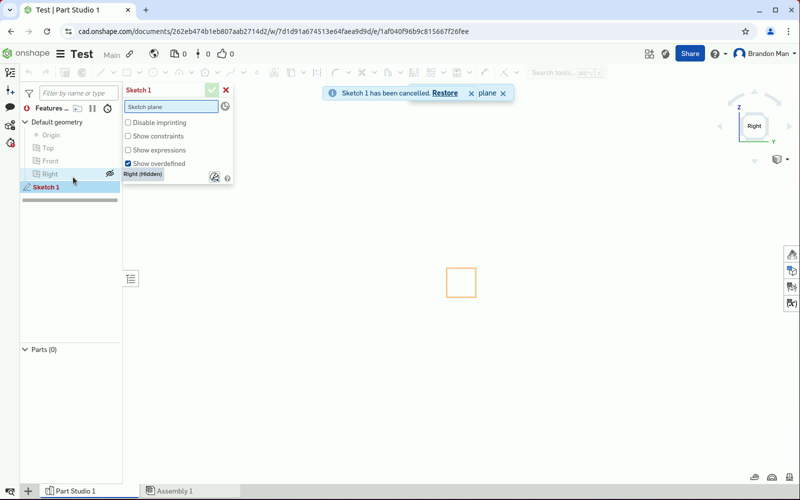
click(73, 176)
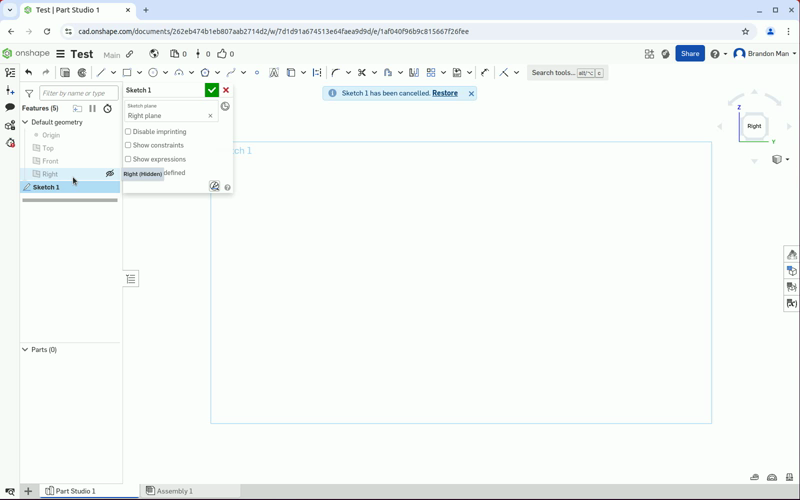
mouse_move(73, 352)
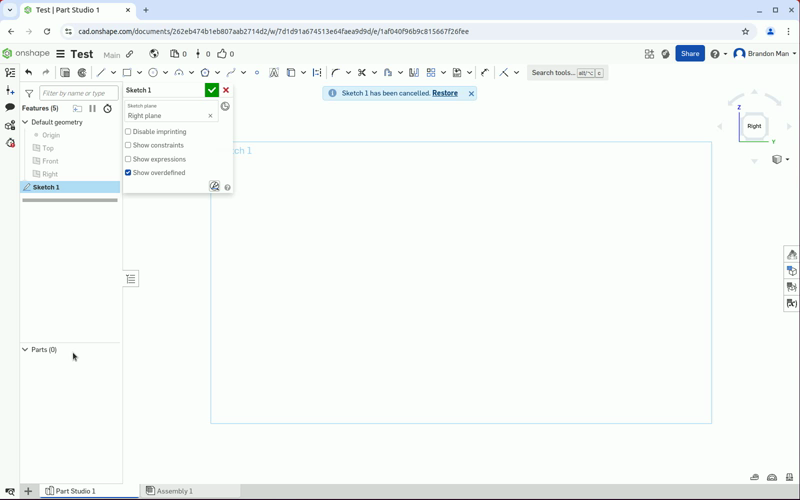
key(y)
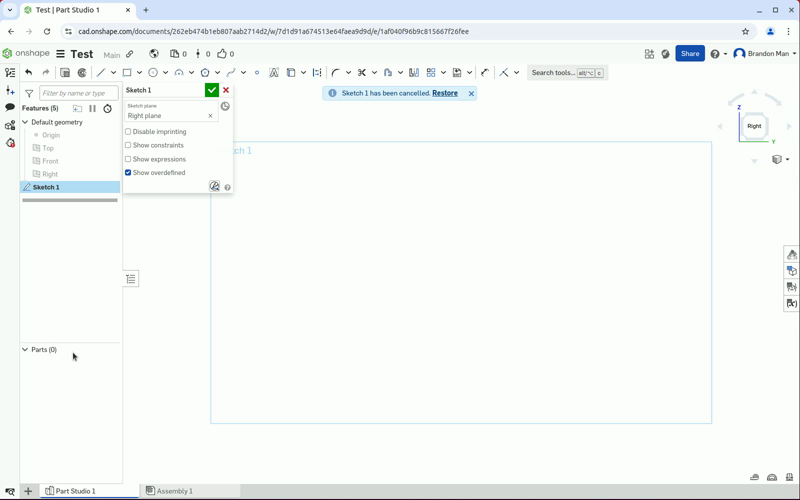
key(a)
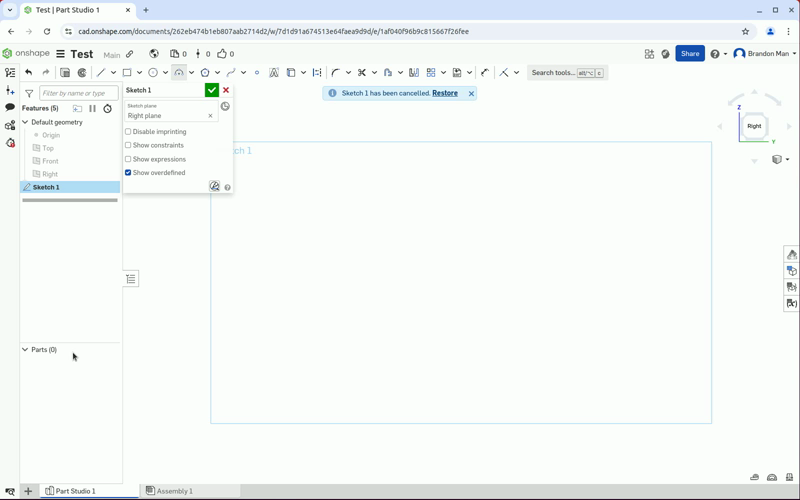
key_down(shift)
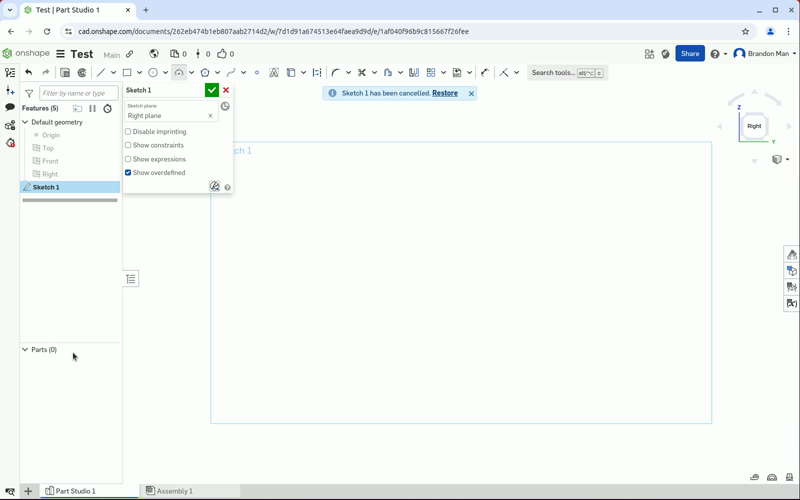
mouse_move(491, 222)
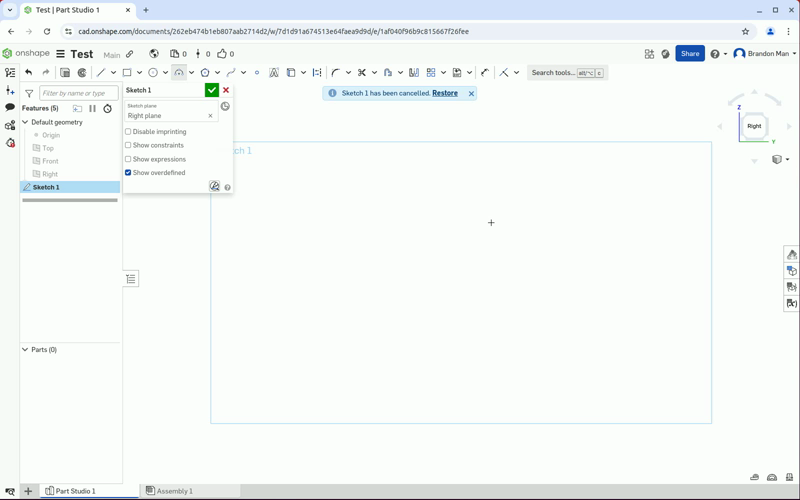
click(491, 222)
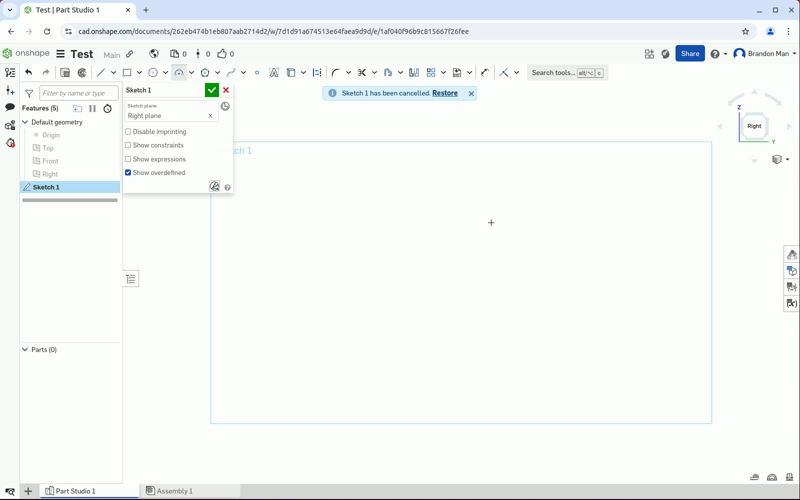
key_up(shift)
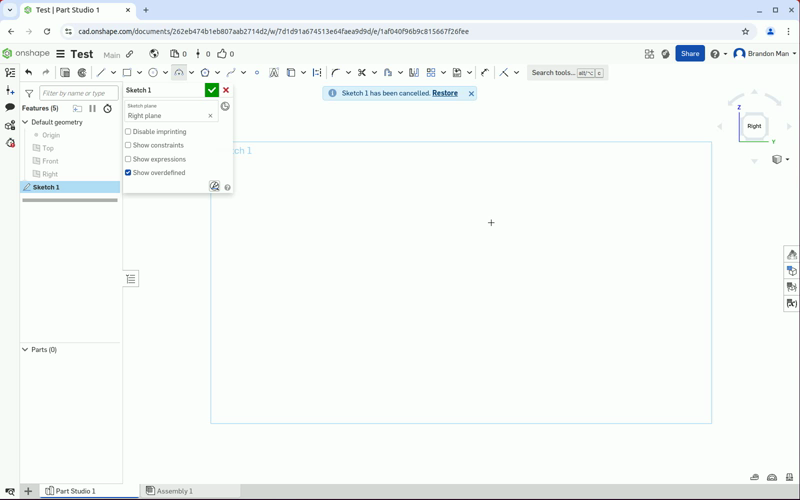
key_down(shift)
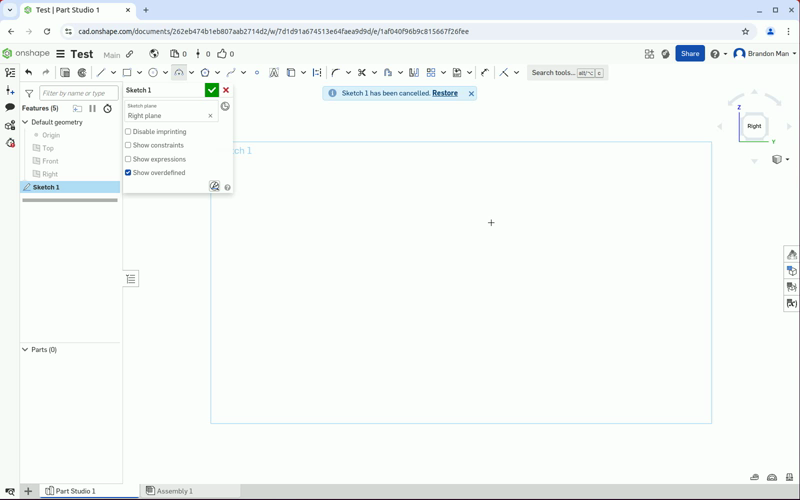
mouse_move(523, 256)
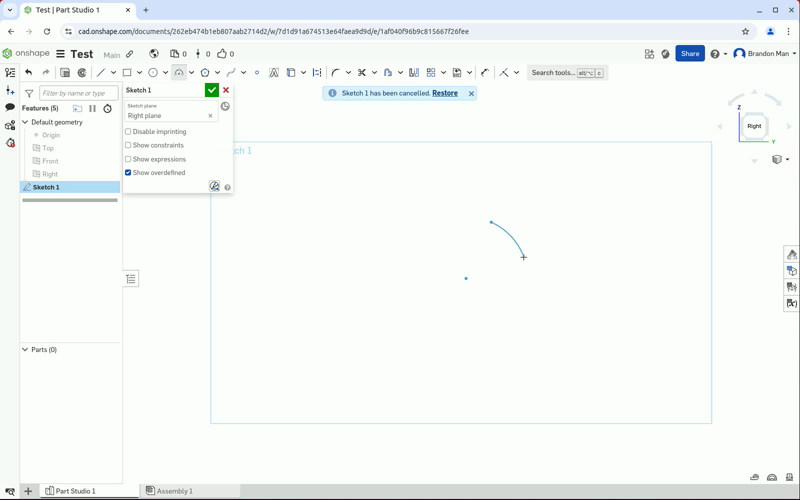
click(523, 256)
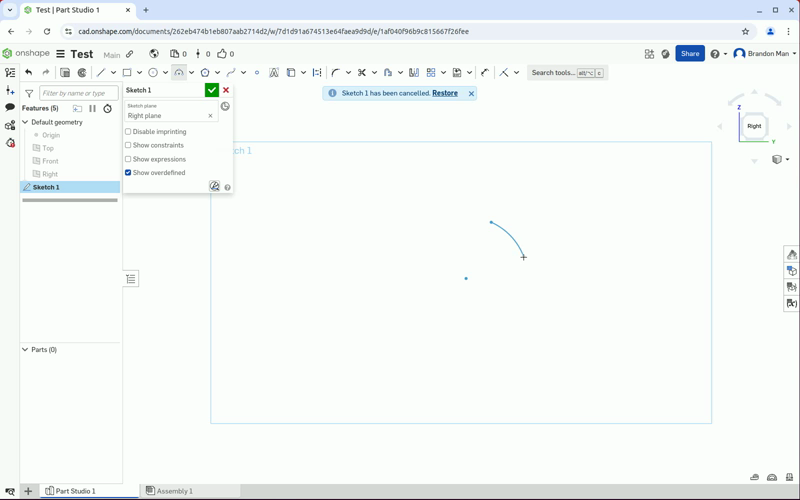
mouse_move(510, 236)
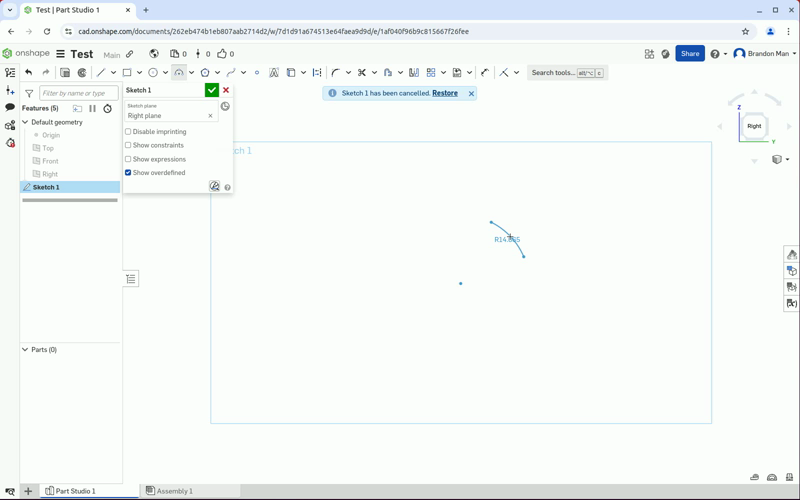
click(510, 236)
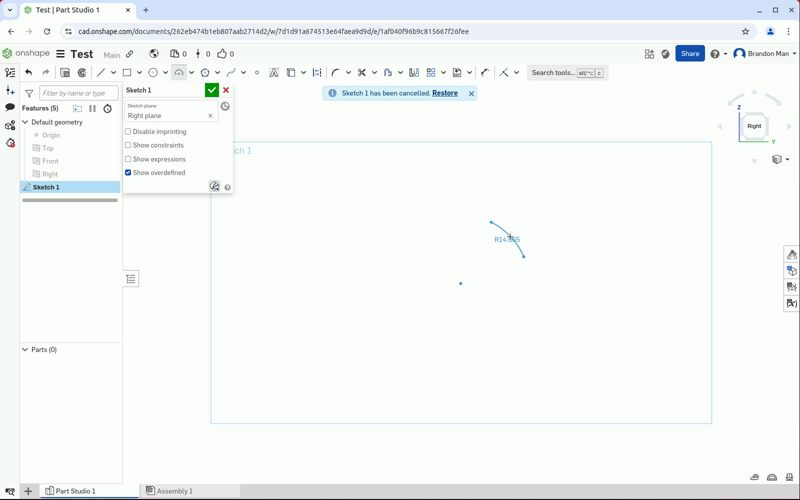
key_up(shift)
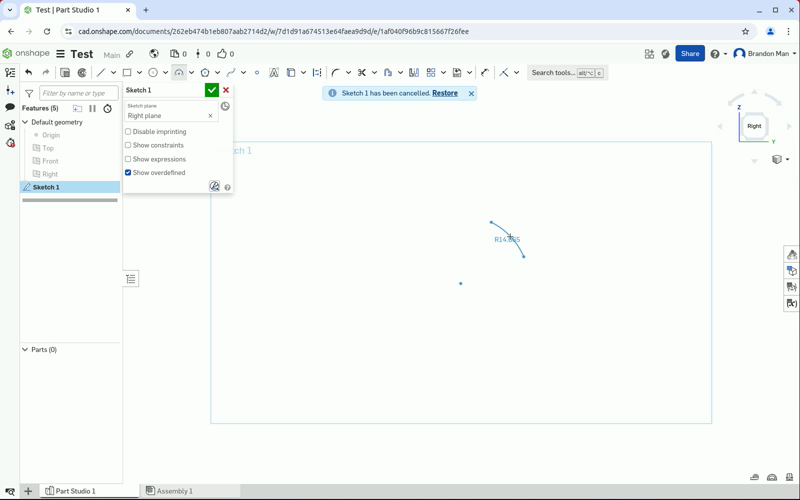
mouse_move(523, 256)
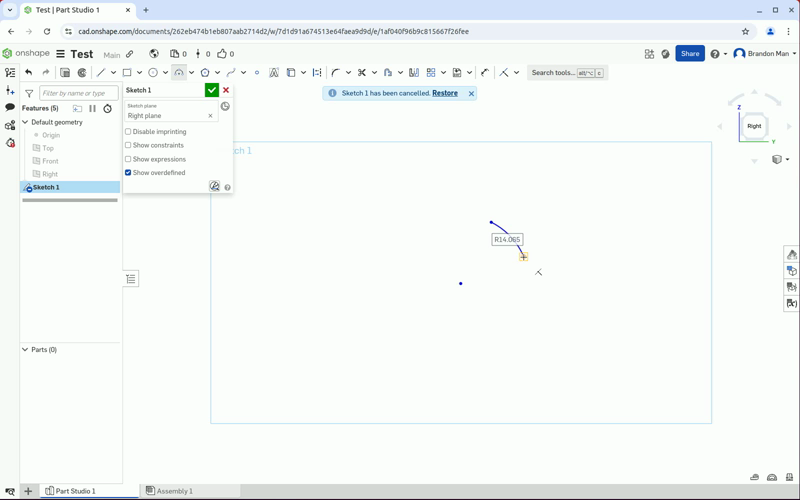
click(523, 256)
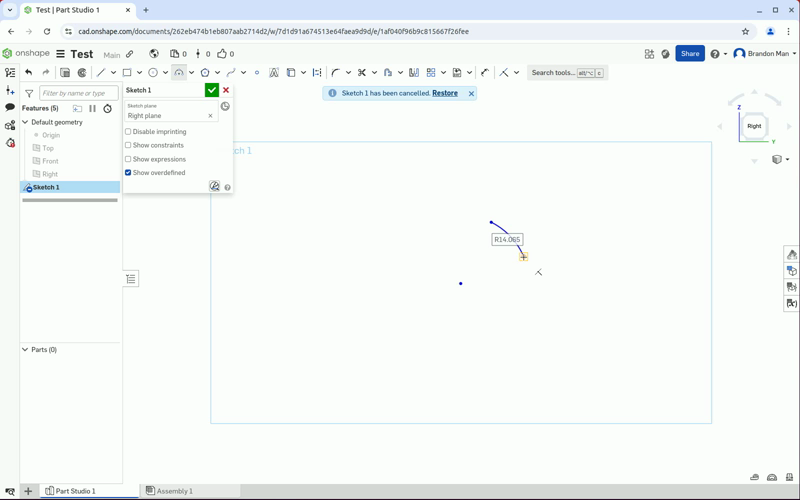
key_down(shift)
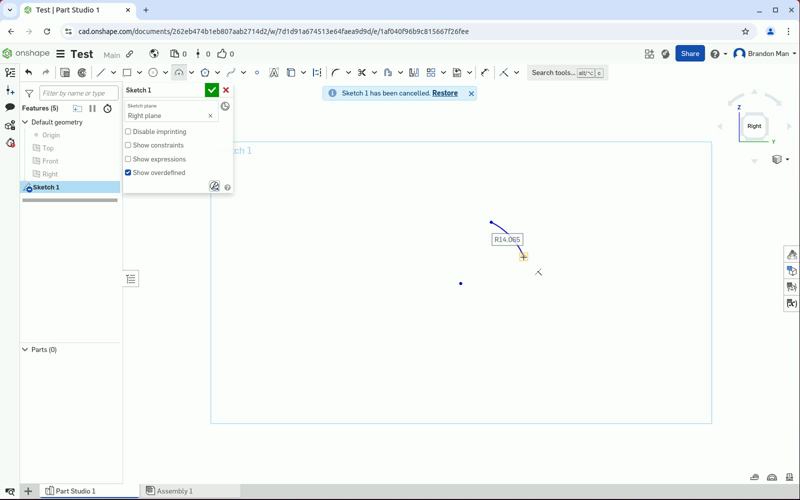
mouse_move(556, 254)
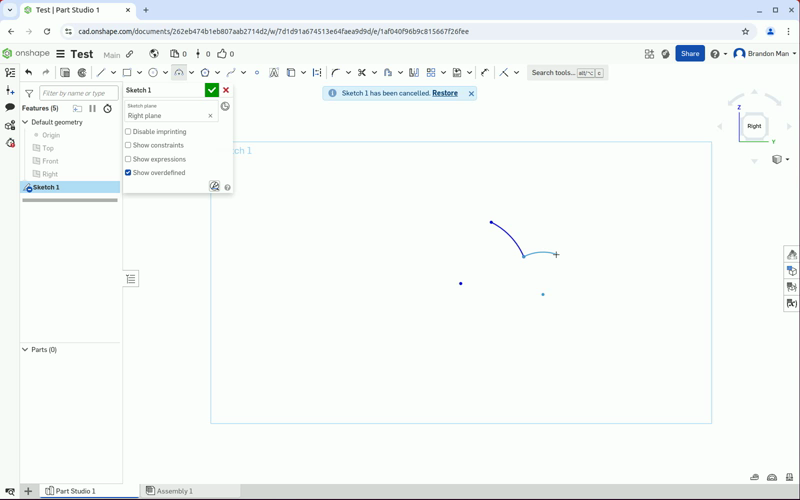
click(556, 254)
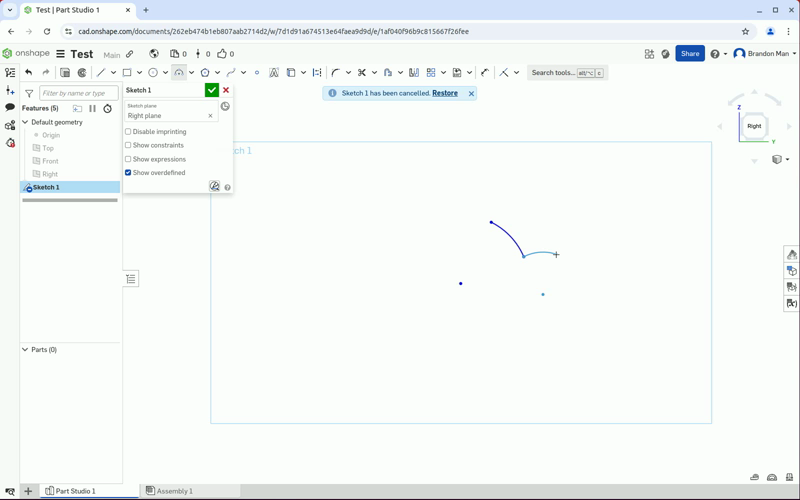
mouse_move(539, 251)
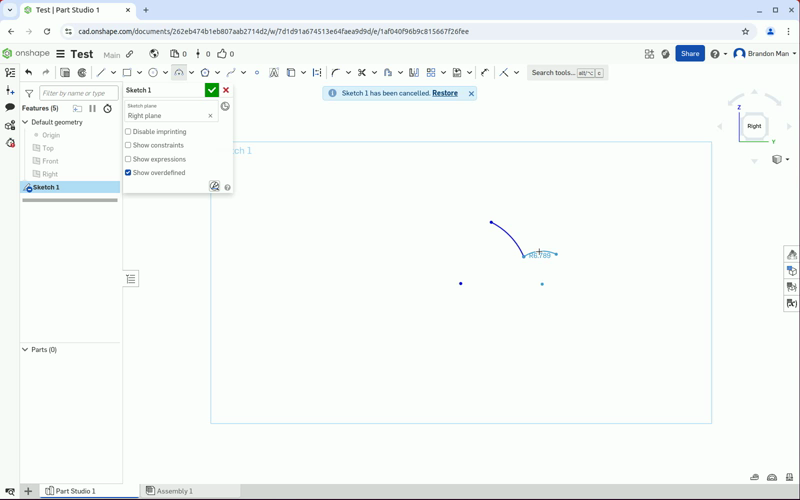
click(539, 251)
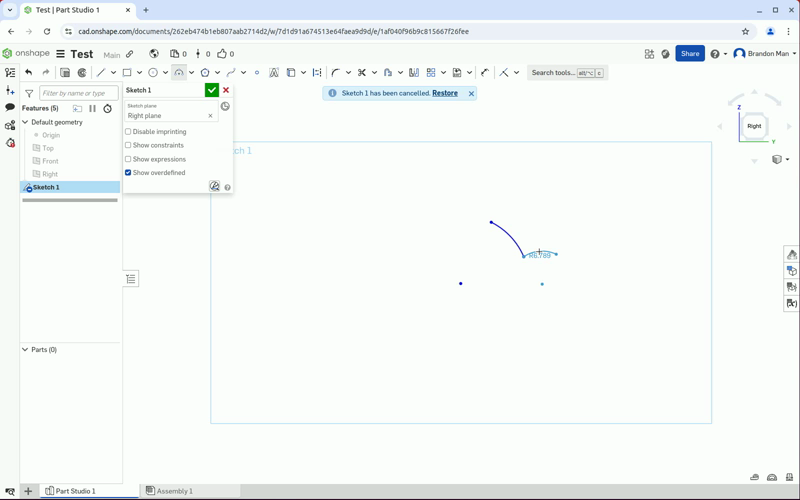
key_up(shift)
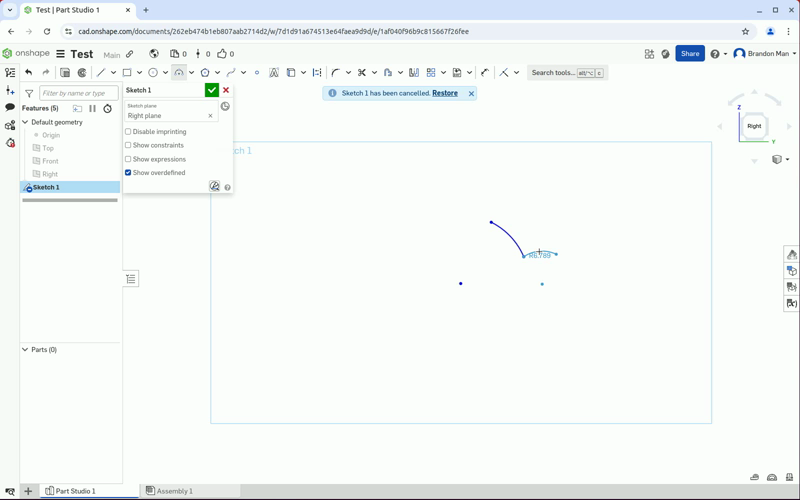
key(esc)
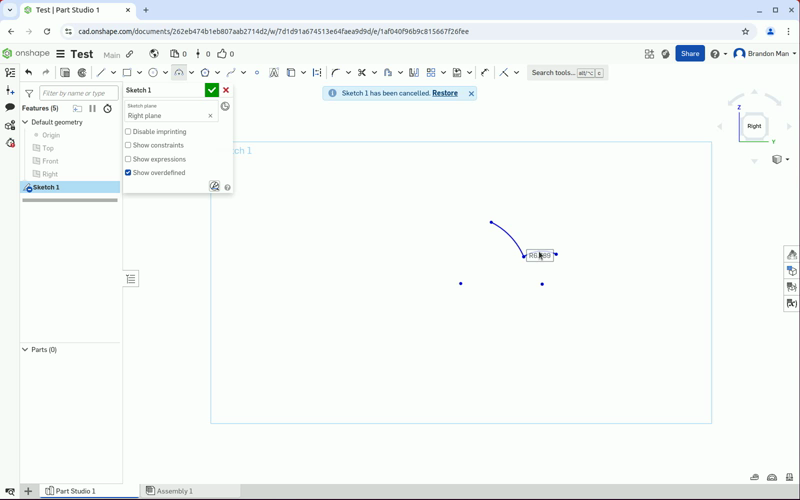
key(l)
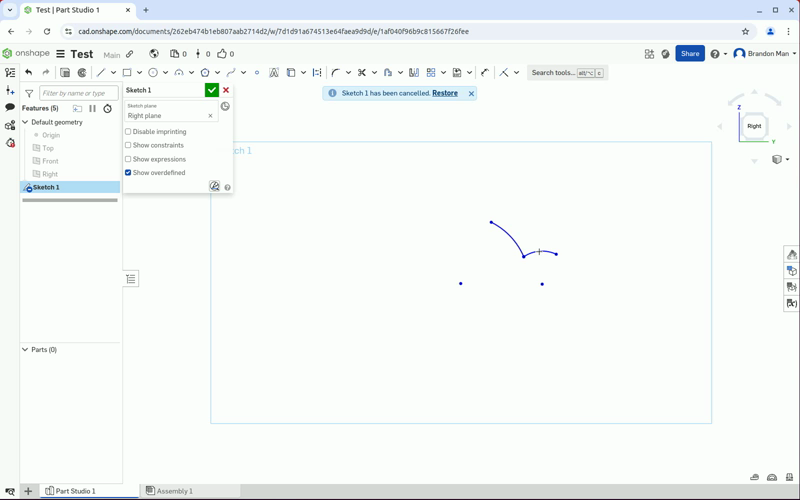
mouse_move(556, 254)
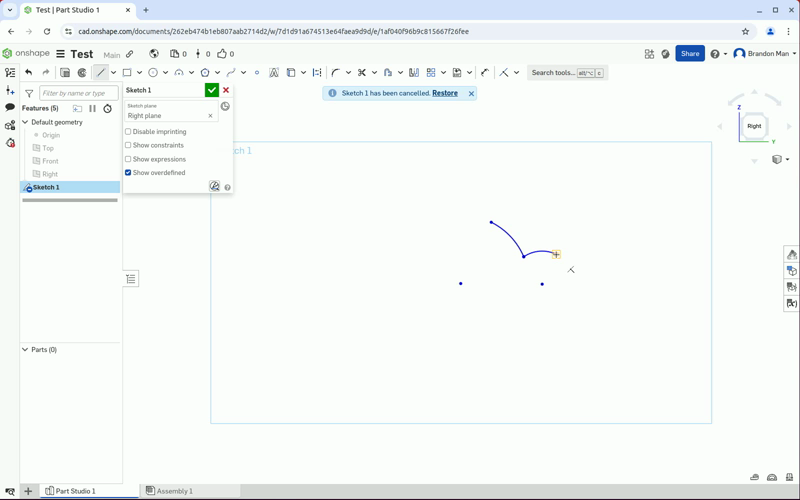
click(556, 254)
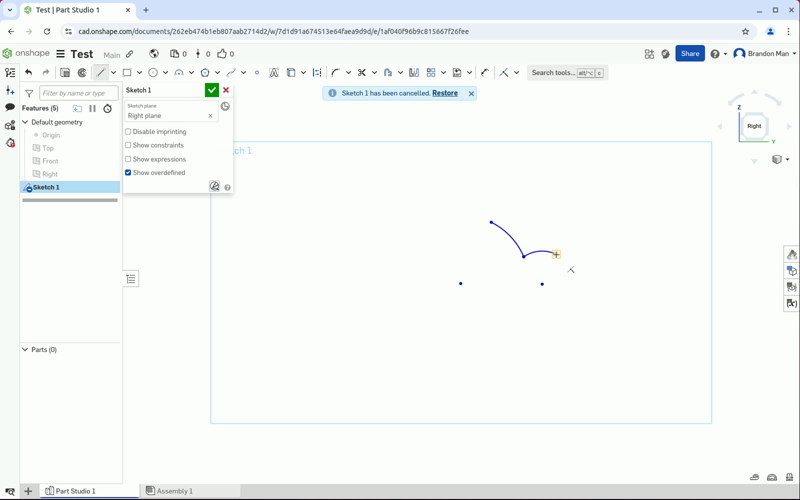
key_down(shift)
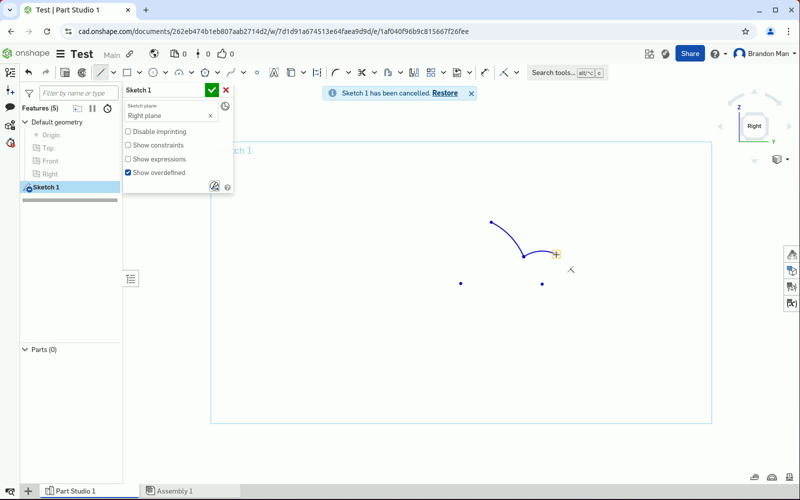
mouse_move(491, 222)
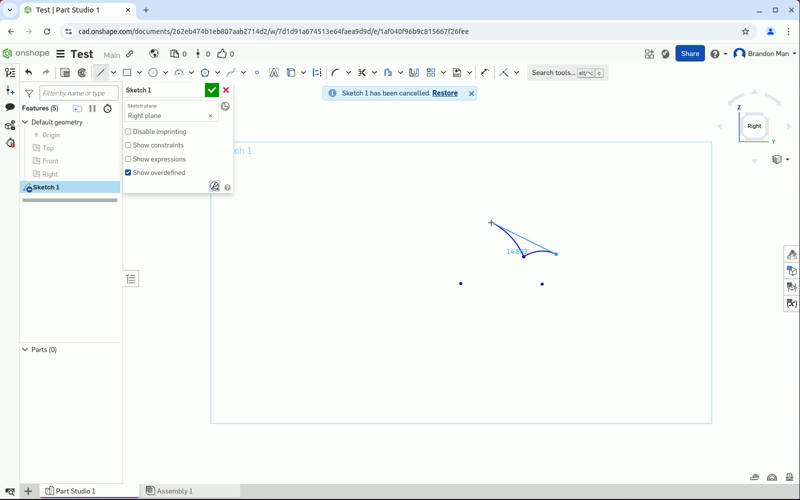
key_up(shift)
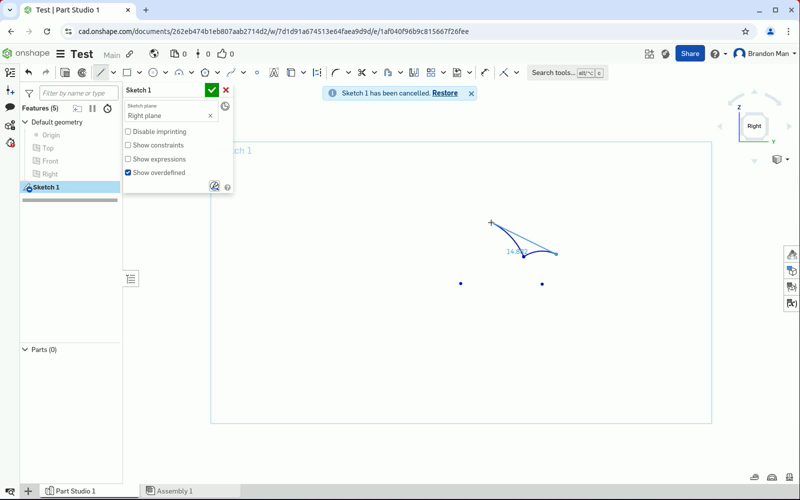
click(491, 222)
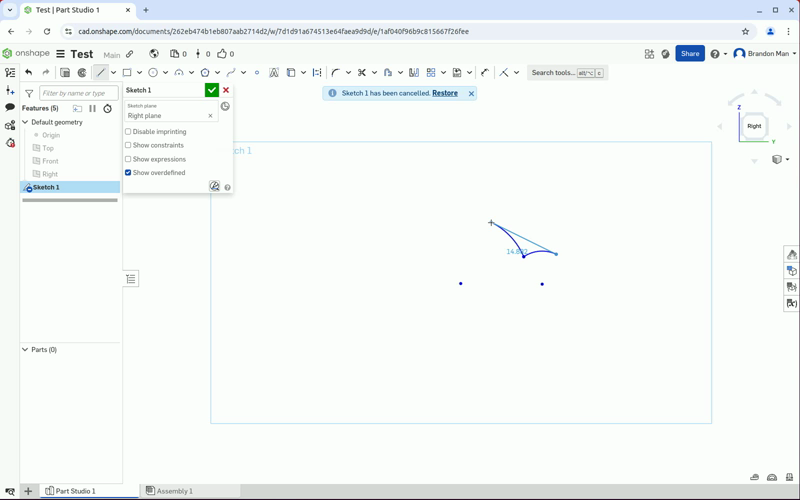
key(esc)
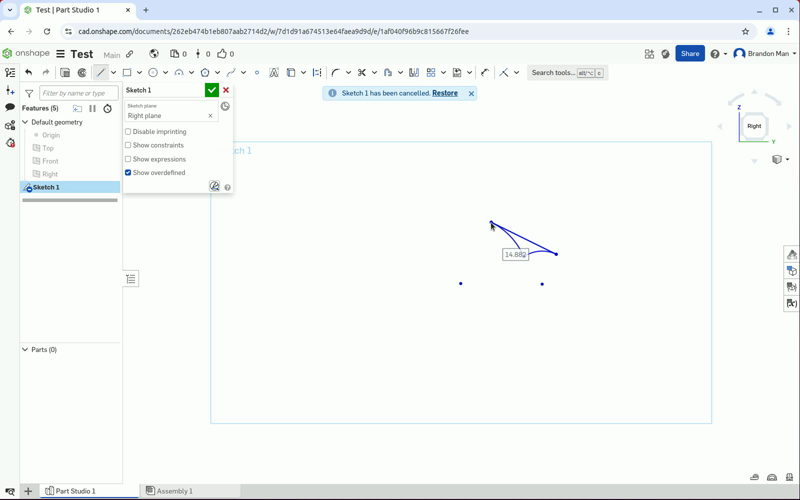
mouse_move(514, 246)
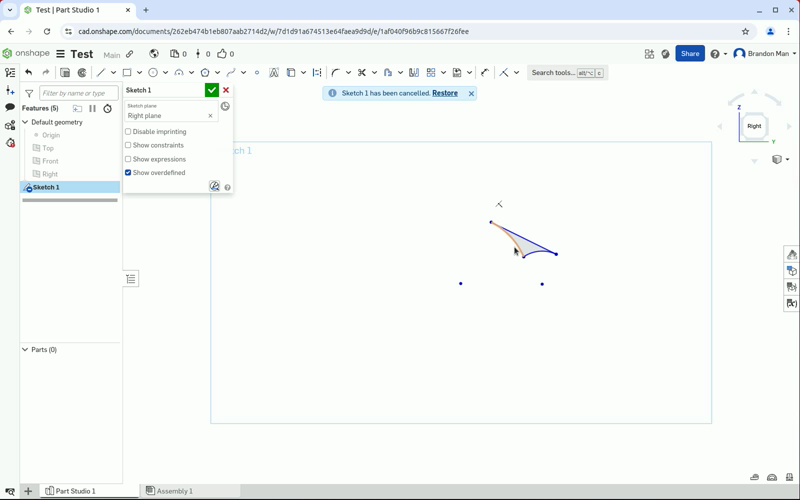
scroll(6)
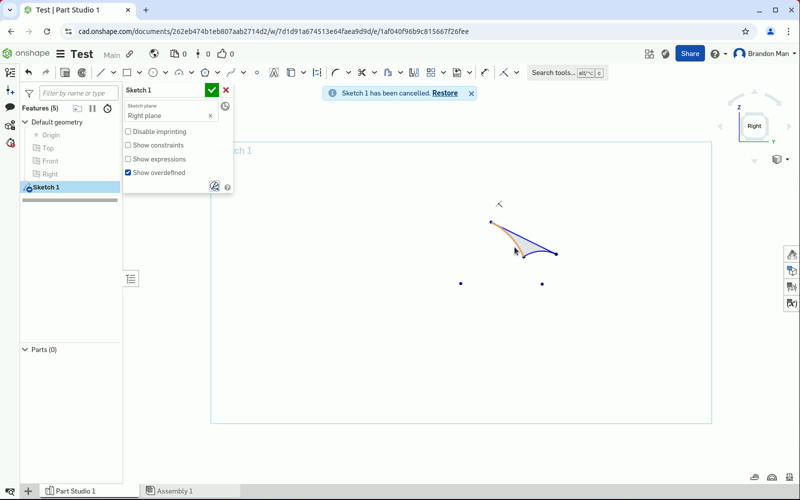
scroll(6)
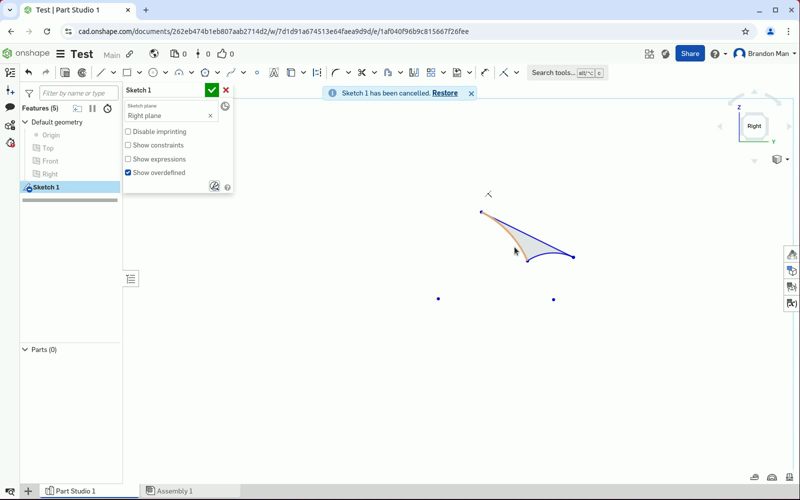
scroll(6)
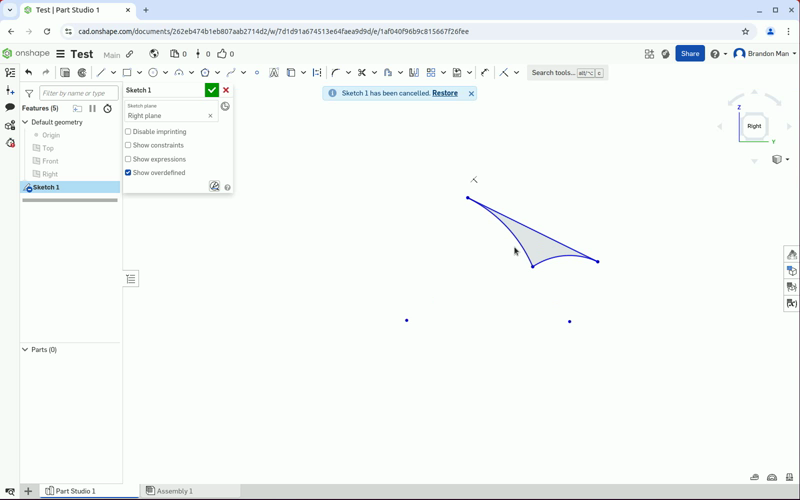
scroll(6)
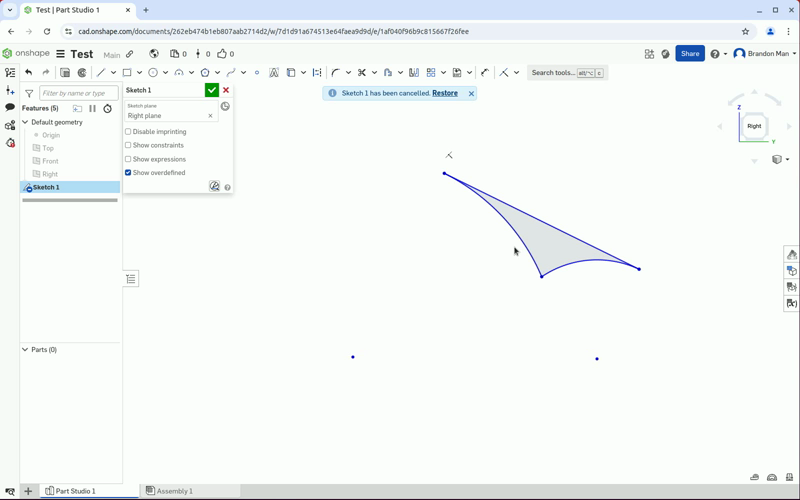
scroll(6)
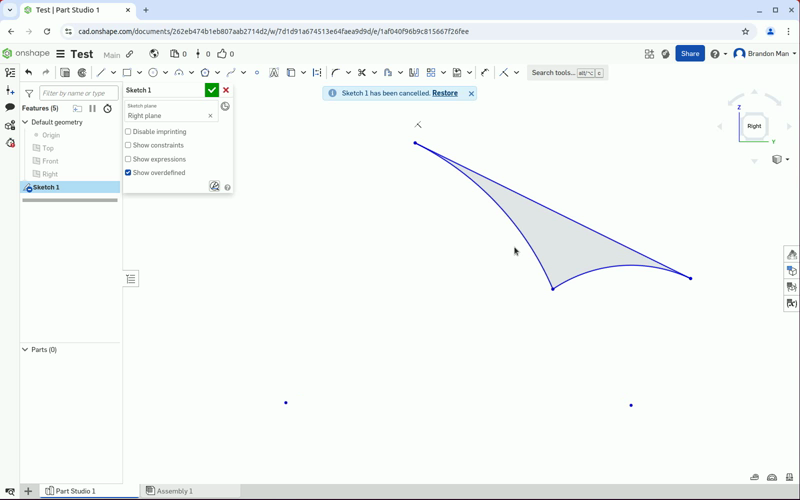
scroll(6)
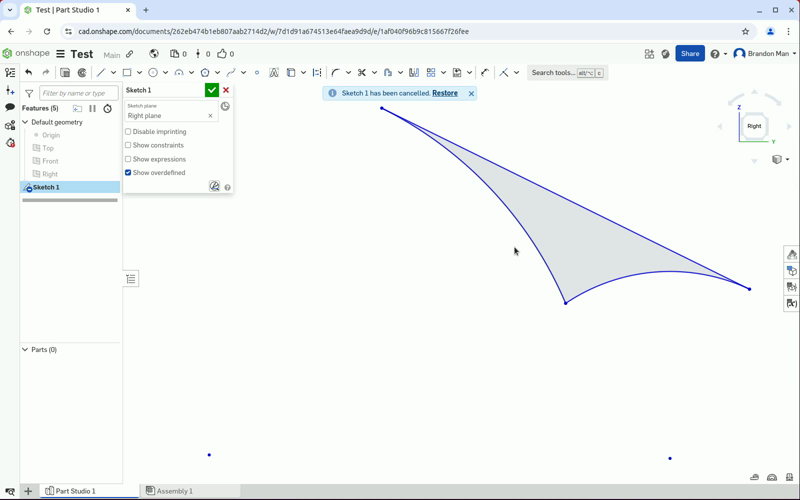
scroll(6)
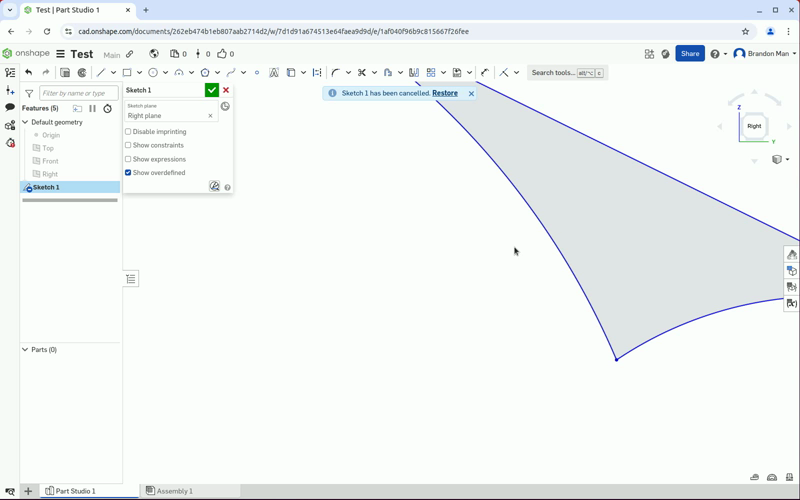
click(514, 246)
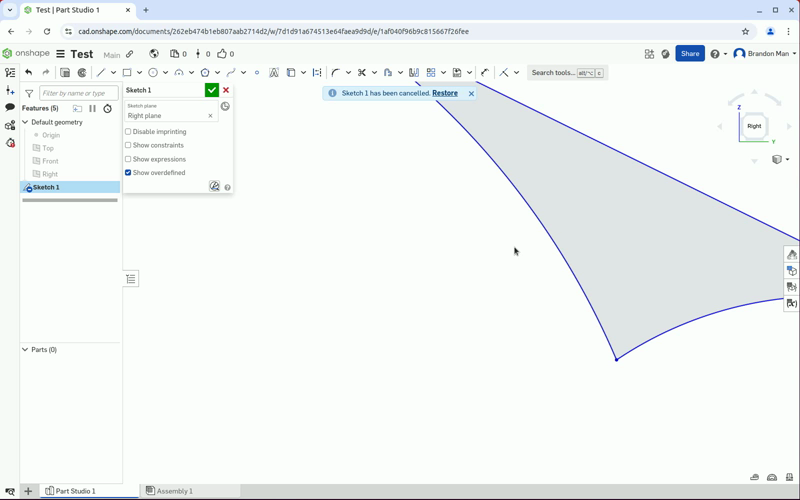
scroll(-6)
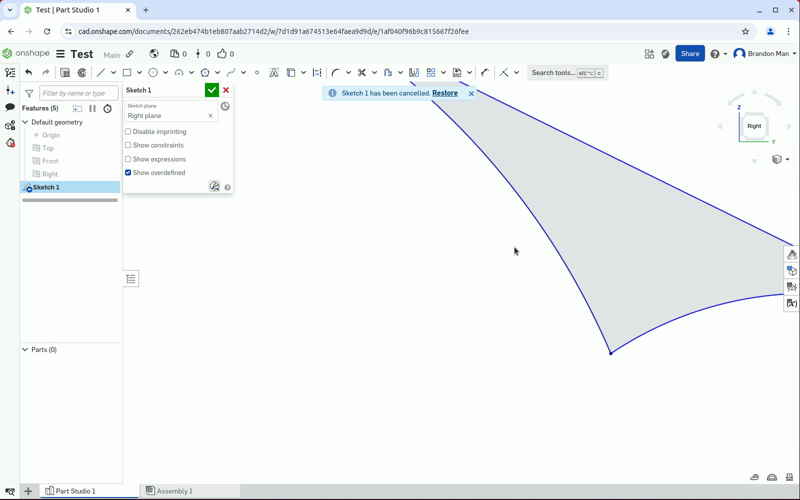
scroll(-6)
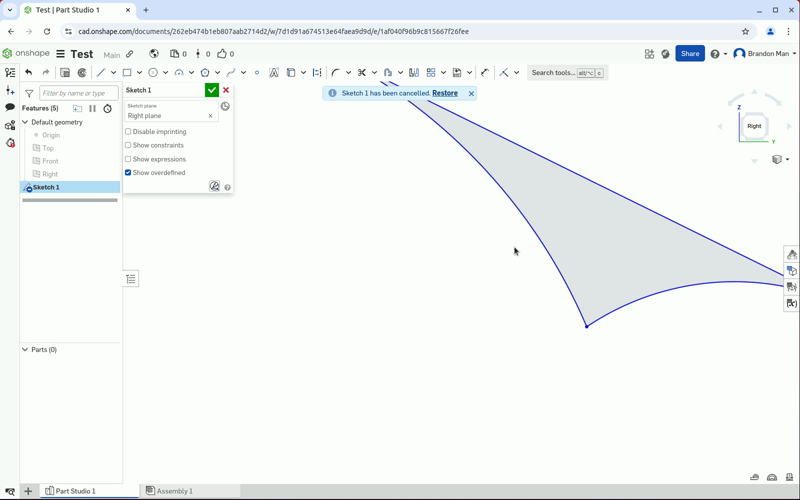
scroll(-6)
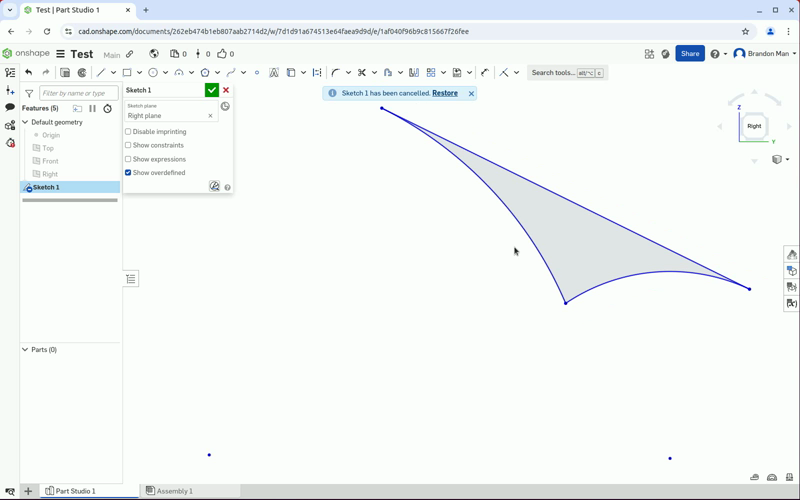
scroll(-6)
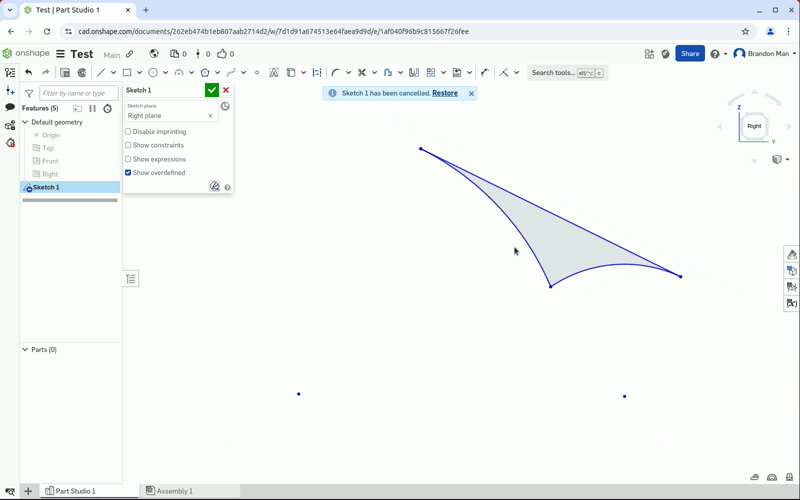
scroll(-6)
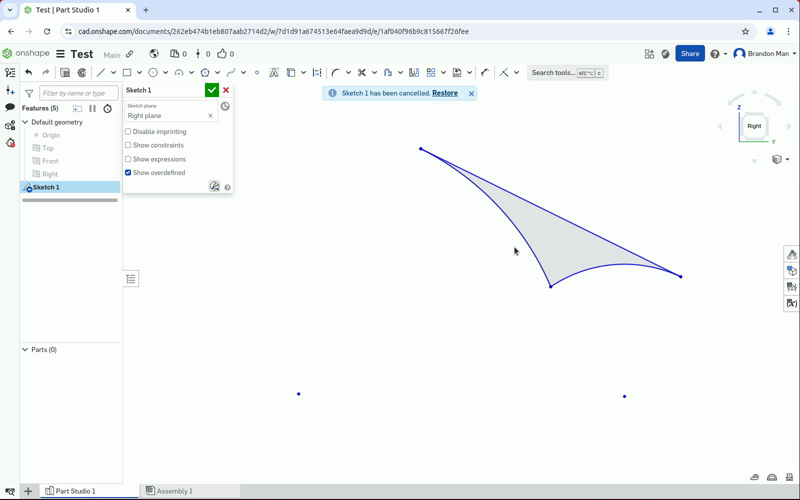
scroll(-6)
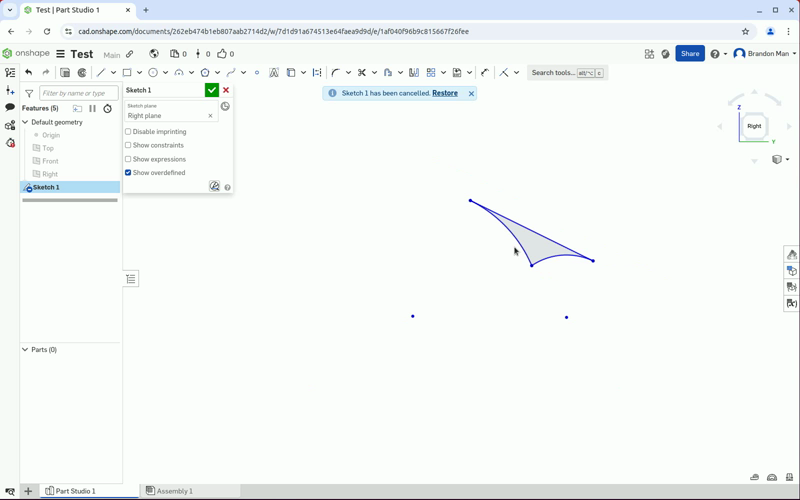
scroll(-6)
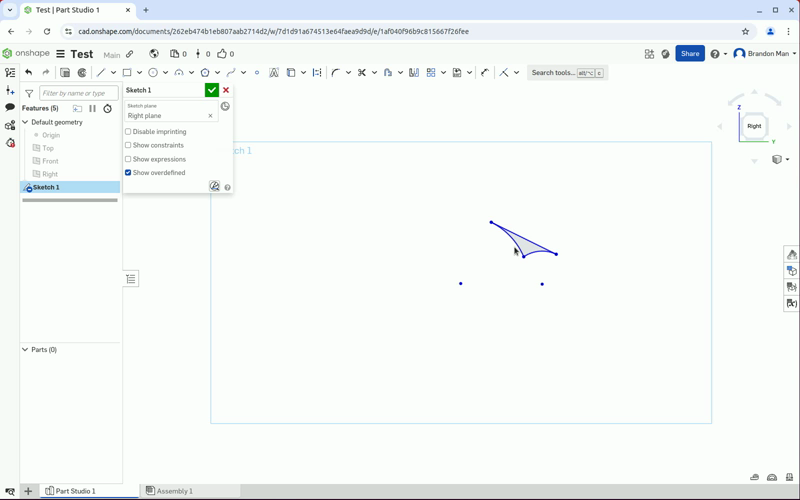
mouse_move(73, 352)
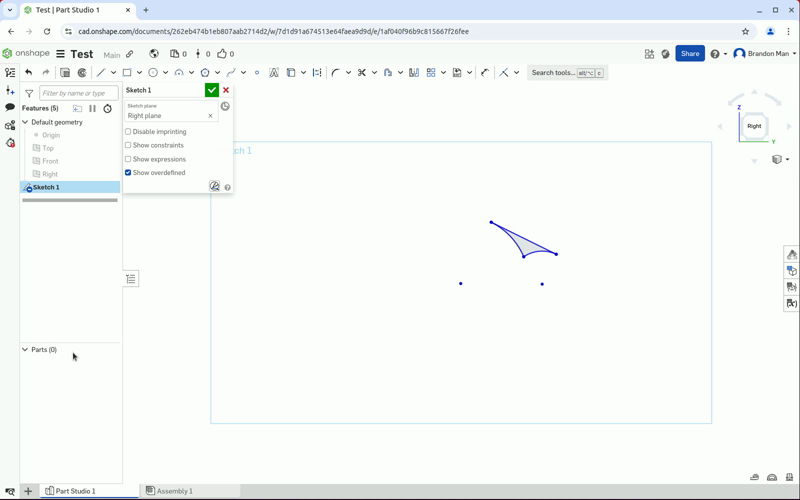
key(shift+y)
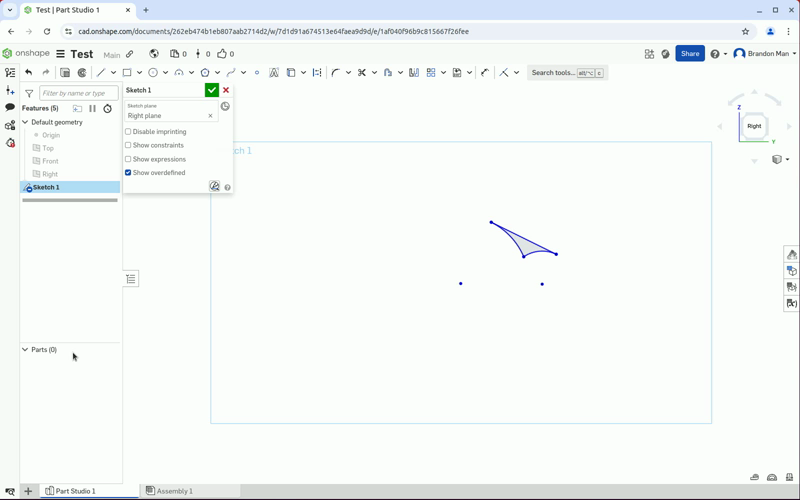
key(shift+e)
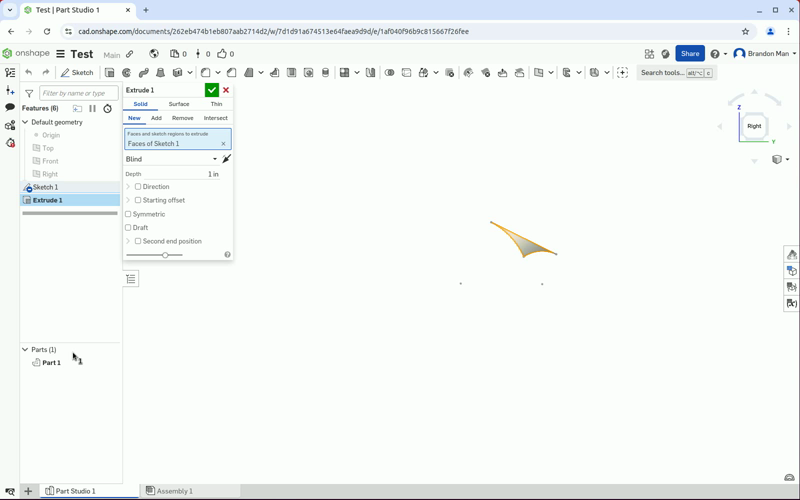
mouse_move(143, 106)
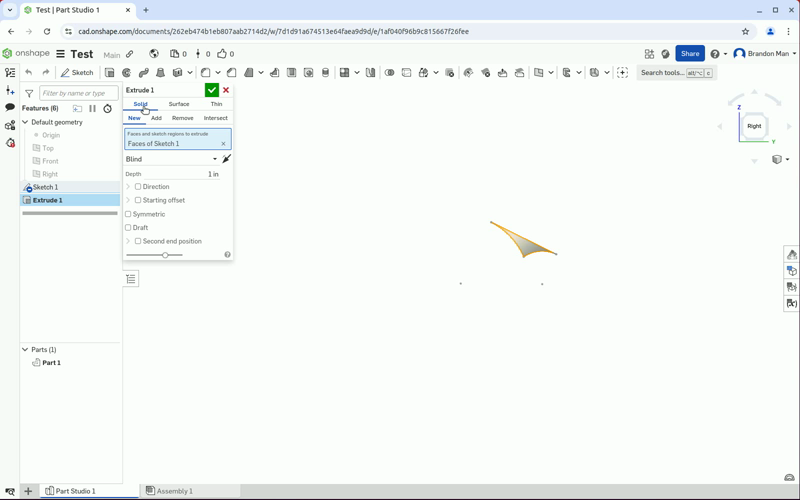
click(143, 106)
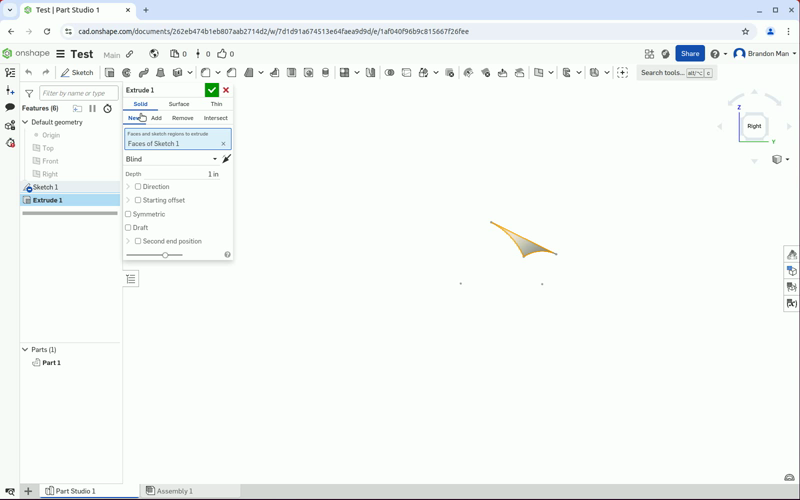
mouse_move(137, 120)
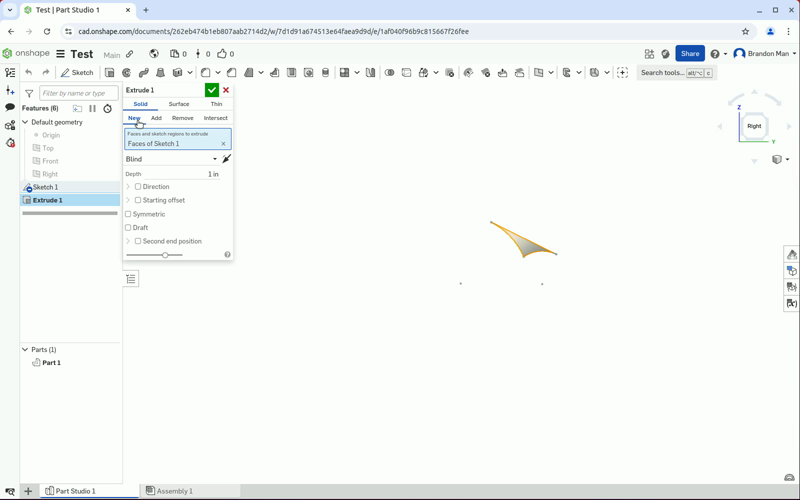
click(137, 120)
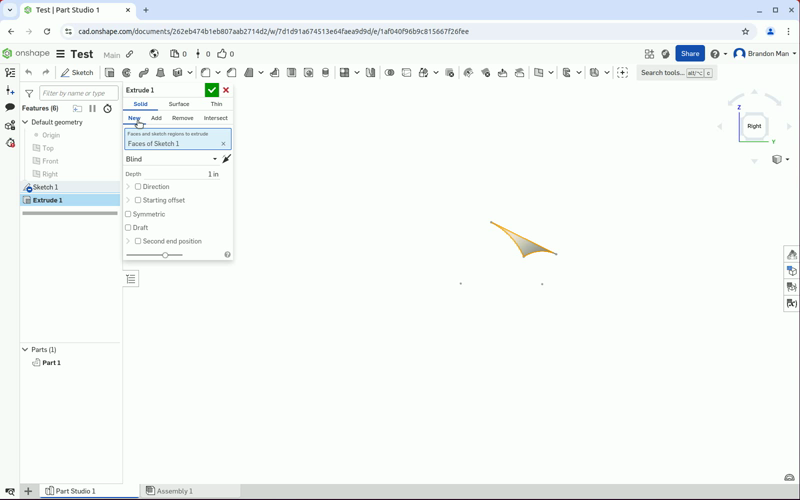
key(tab, 4)
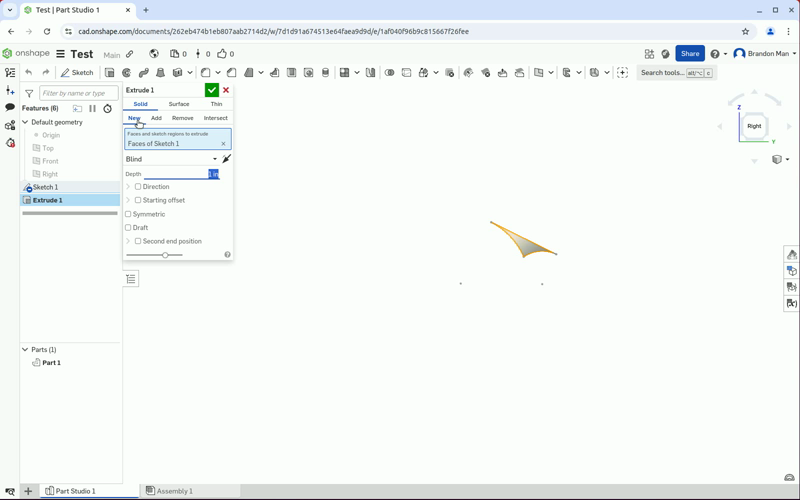
text(1.926)
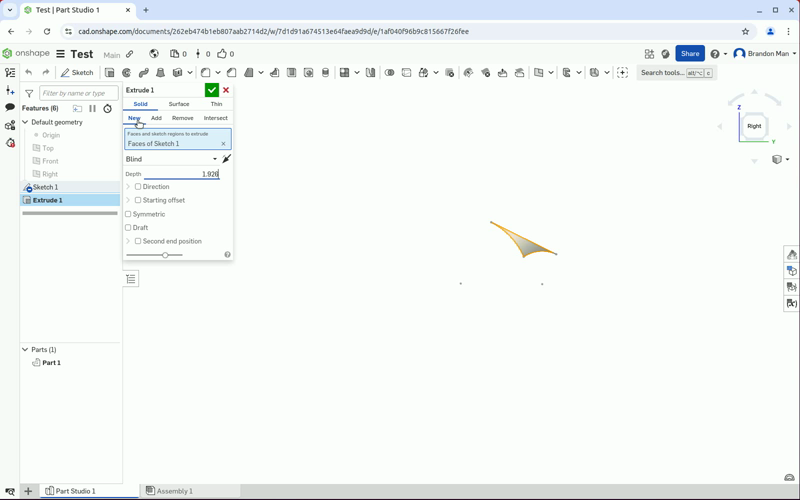
key(enter)
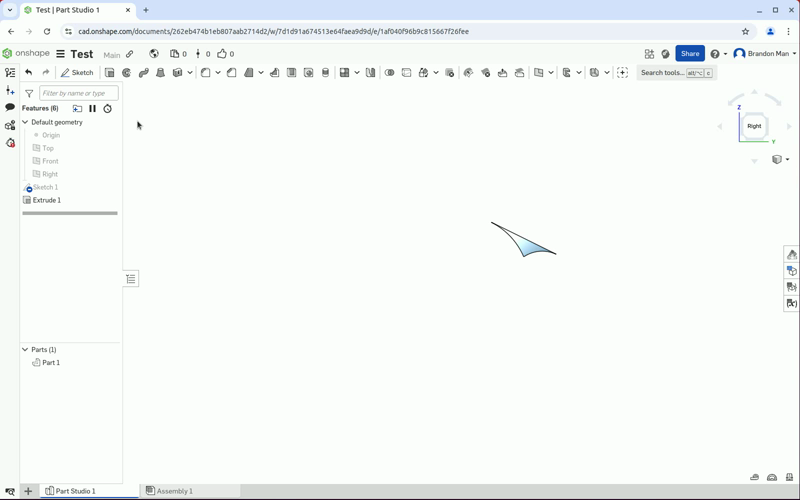
key(shift+h)
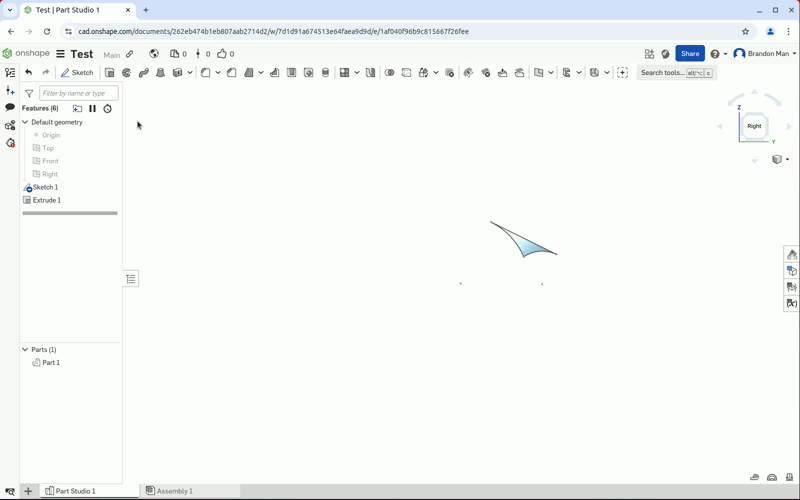
key(shift+h)
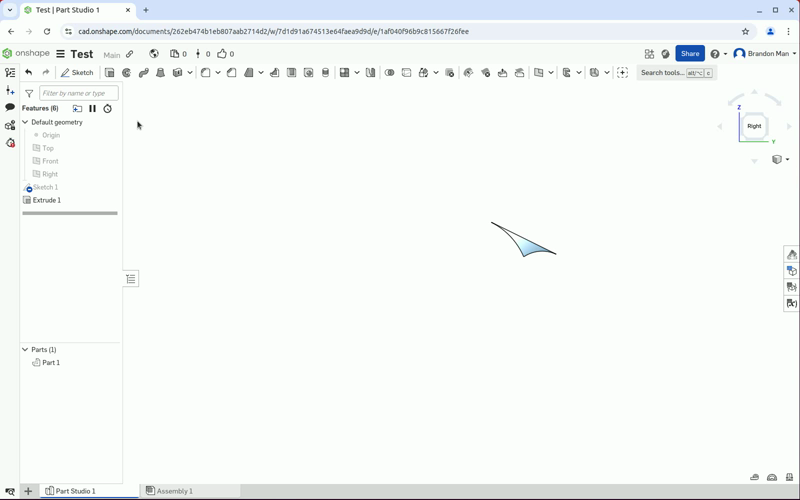
mouse_move(73, 189)
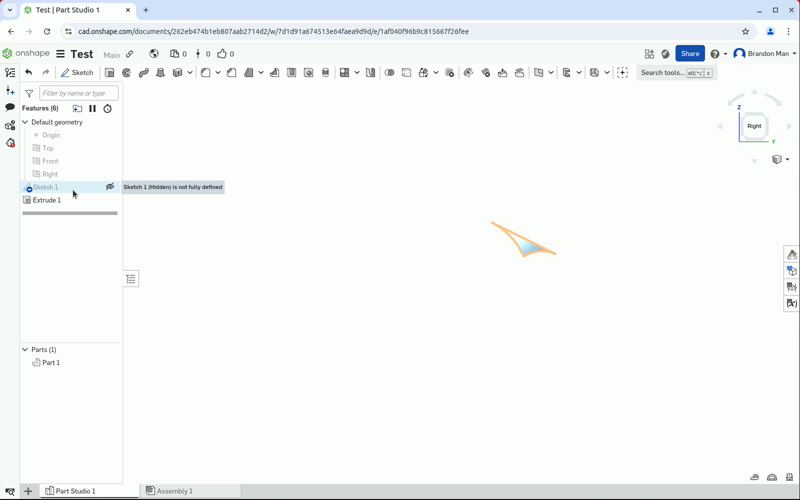
click(73, 189)
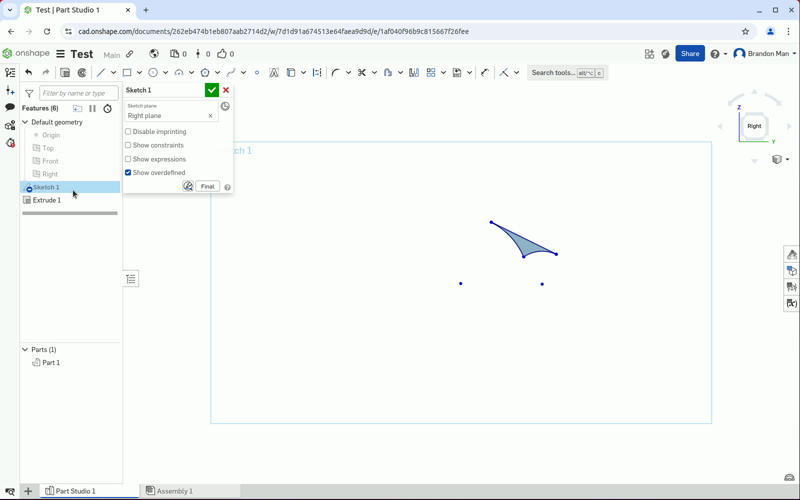
mouse_move(229, 92)
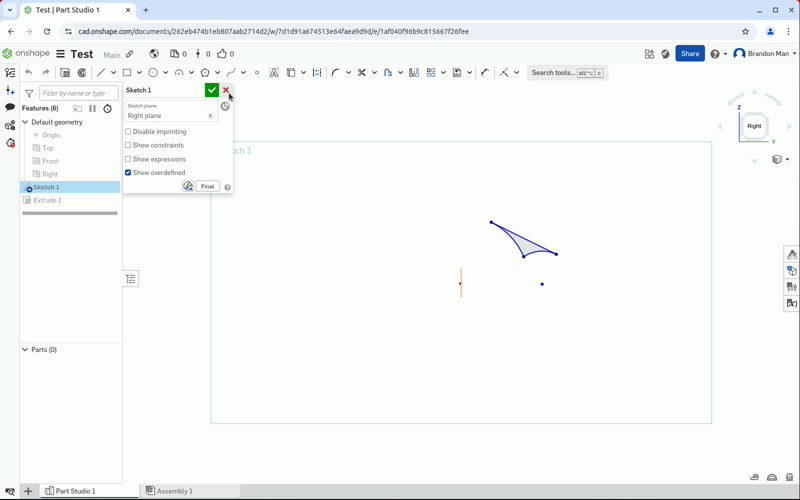
click(229, 92)
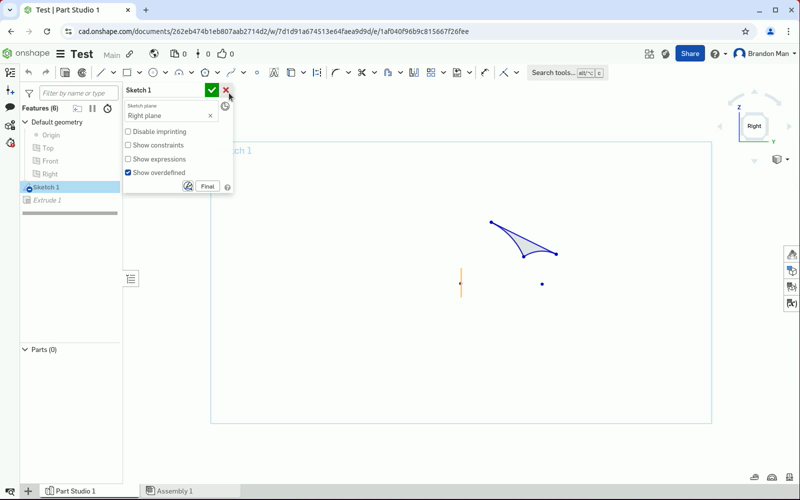
key(shift+s)
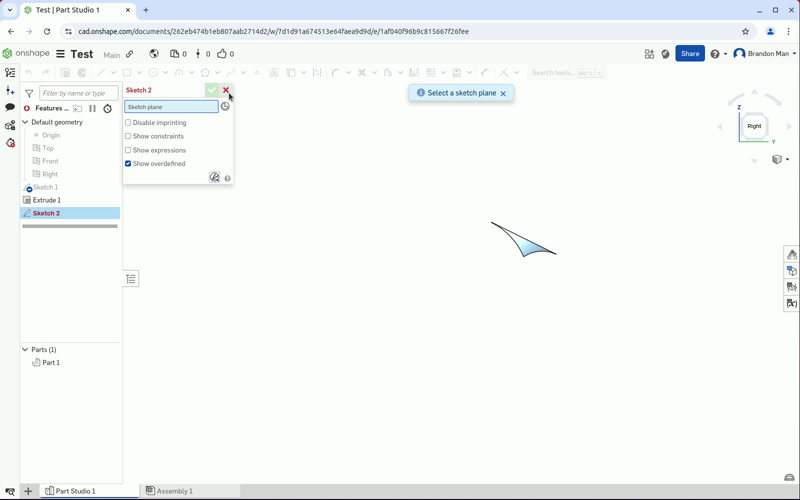
mouse_move(73, 176)
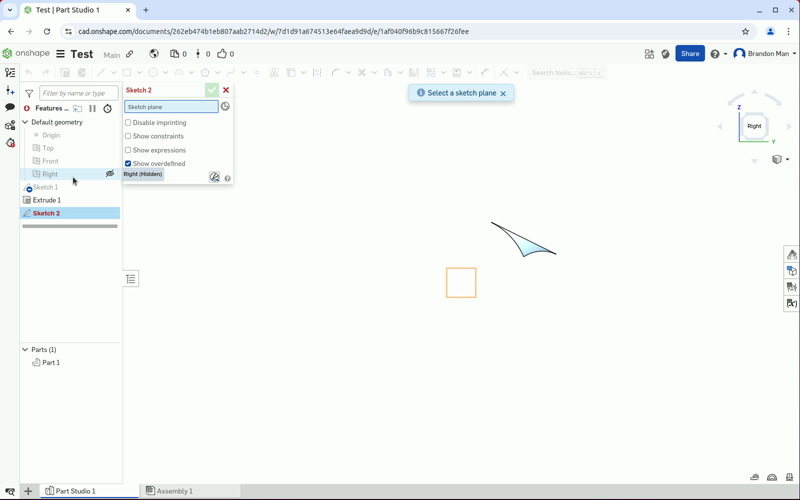
click(73, 176)
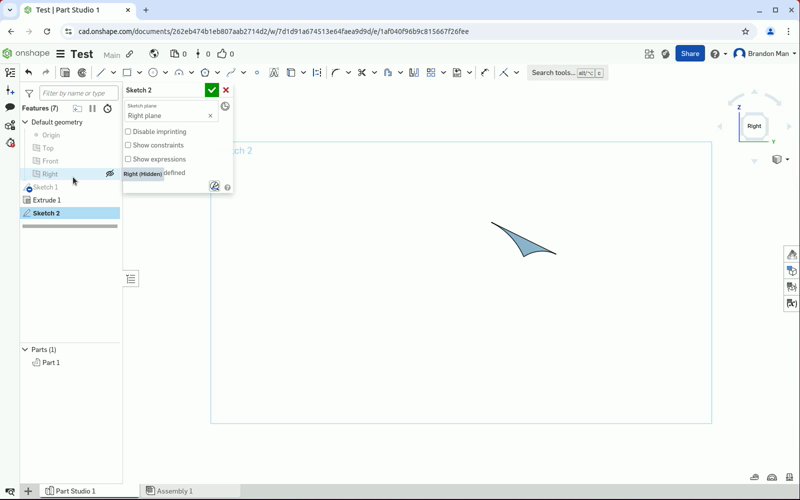
mouse_move(73, 352)
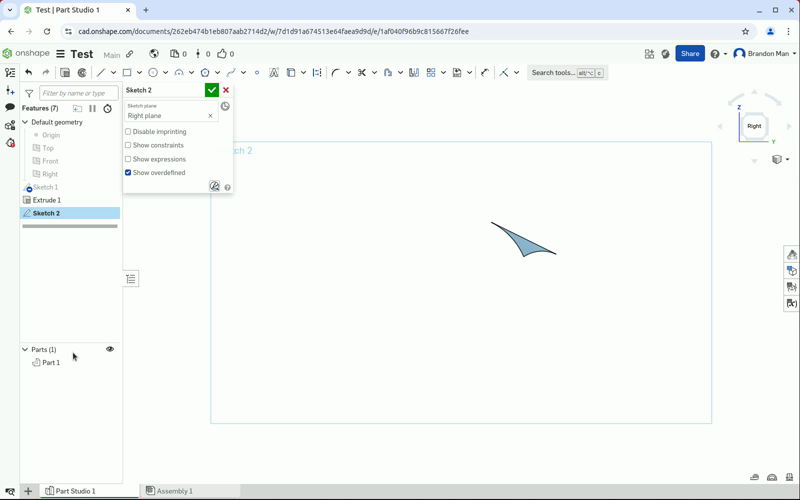
key(y)
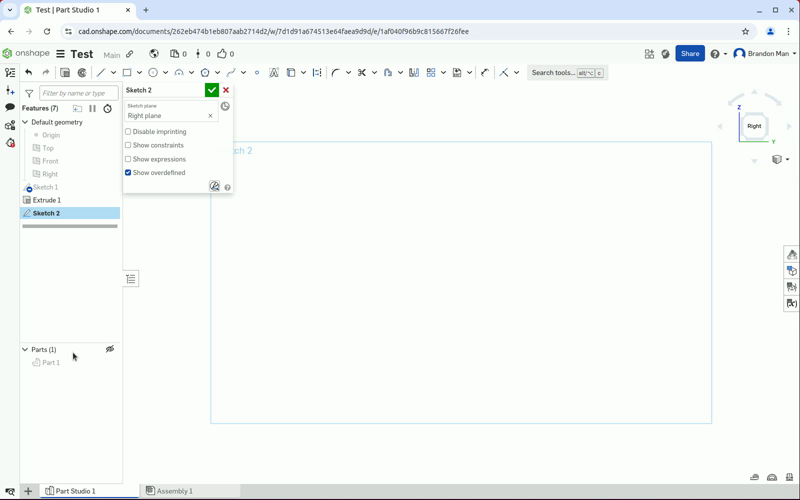
key(l)
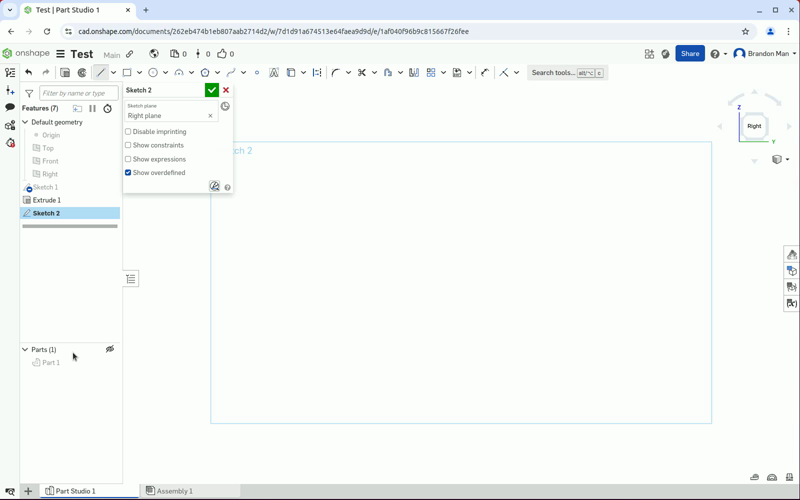
key_down(shift)
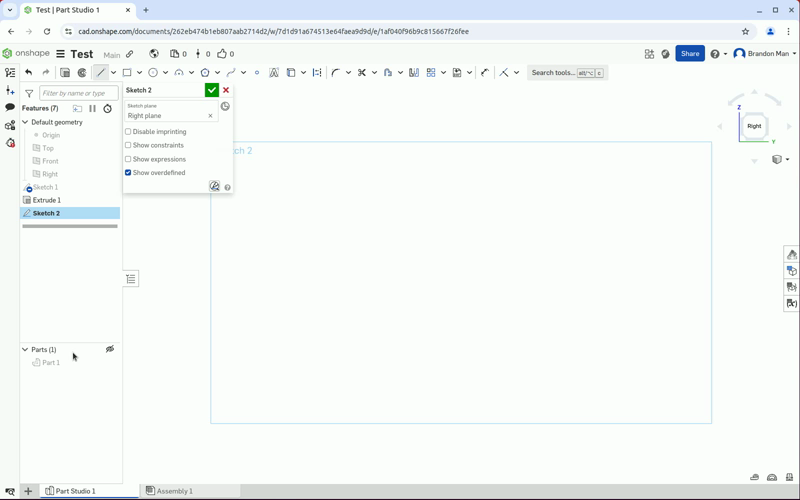
mouse_move(491, 343)
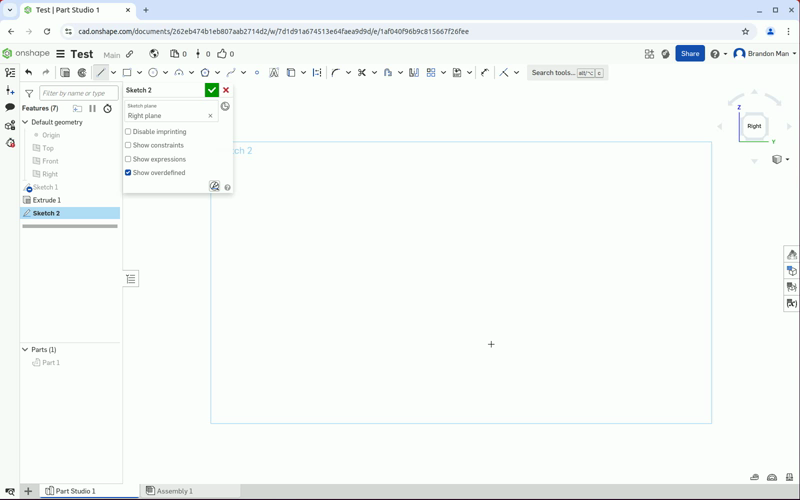
click(491, 343)
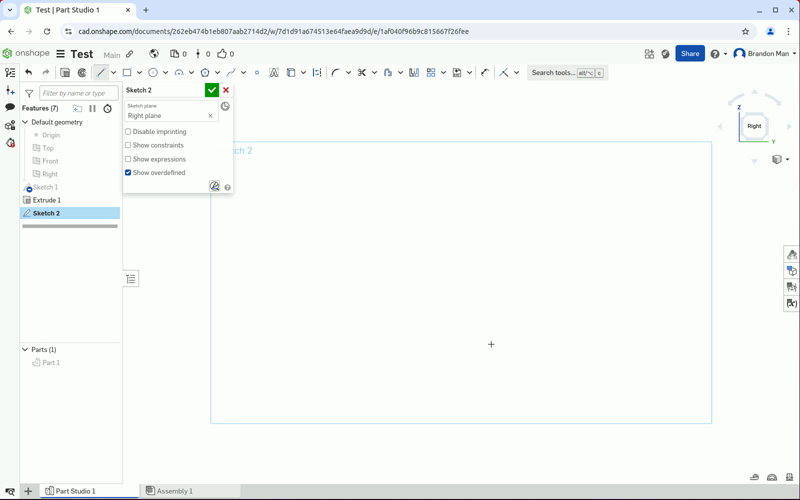
key_up(shift)
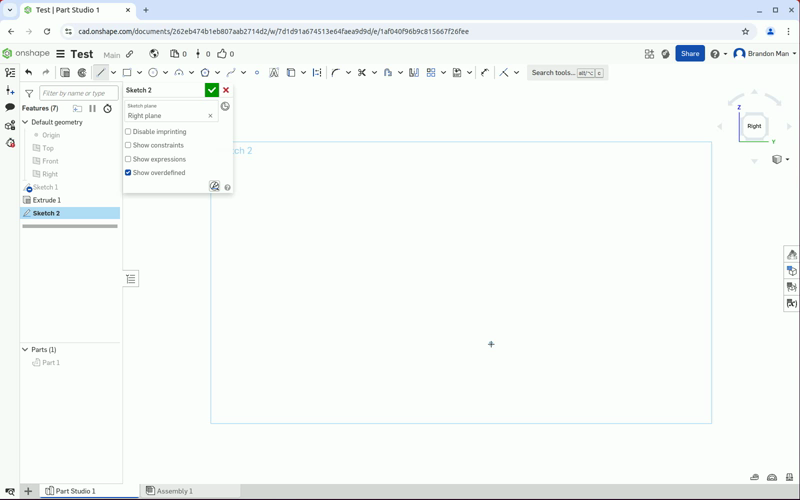
key_down(shift)
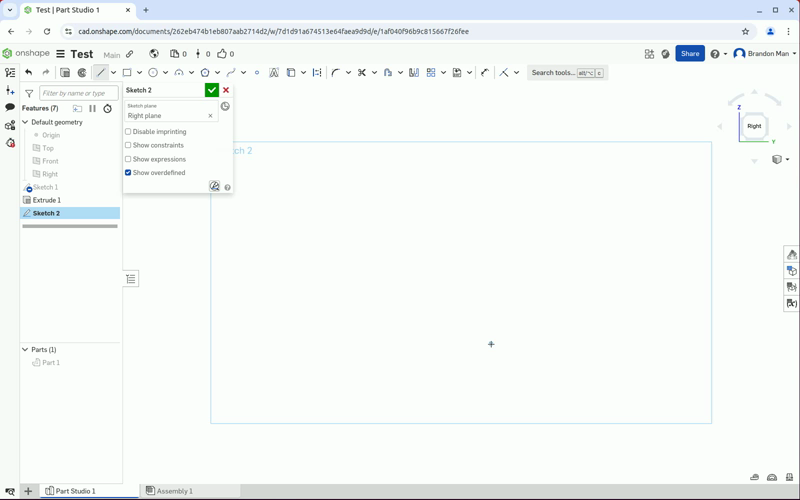
mouse_move(556, 311)
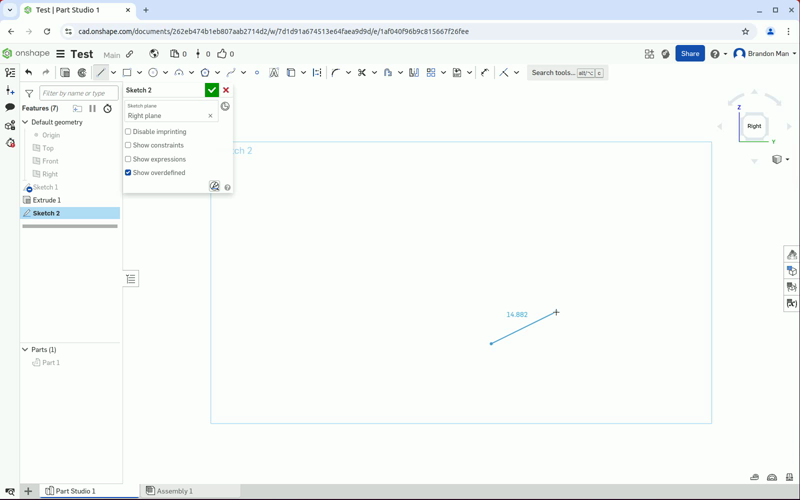
click(556, 311)
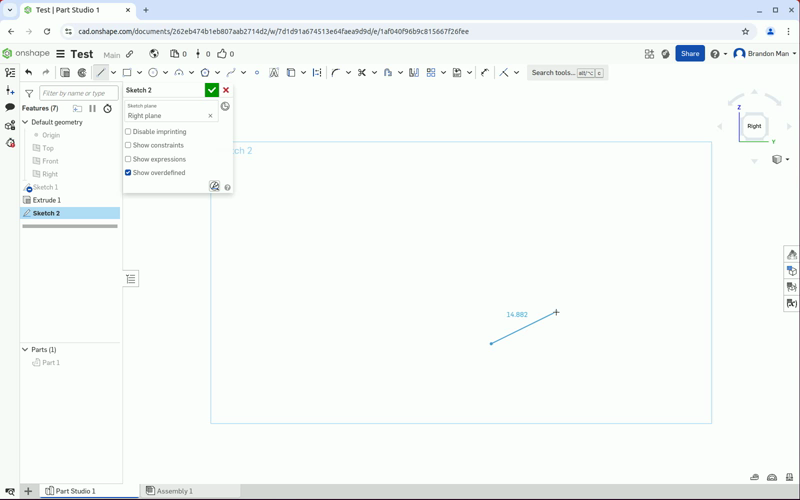
key_up(shift)
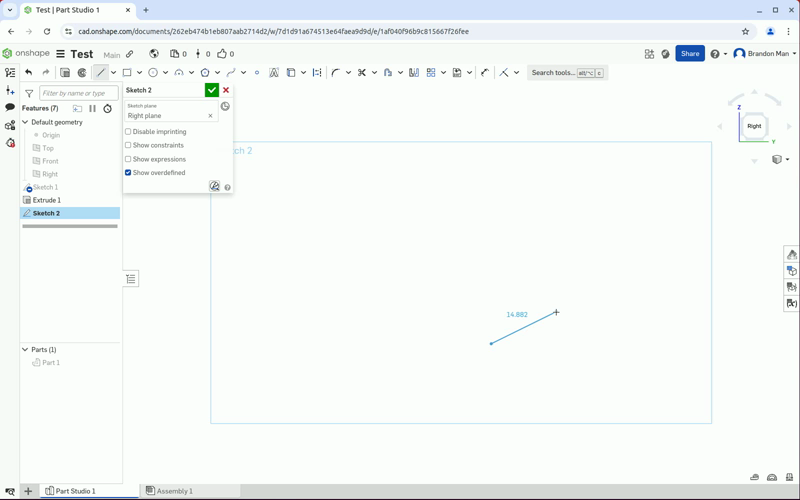
key(esc)
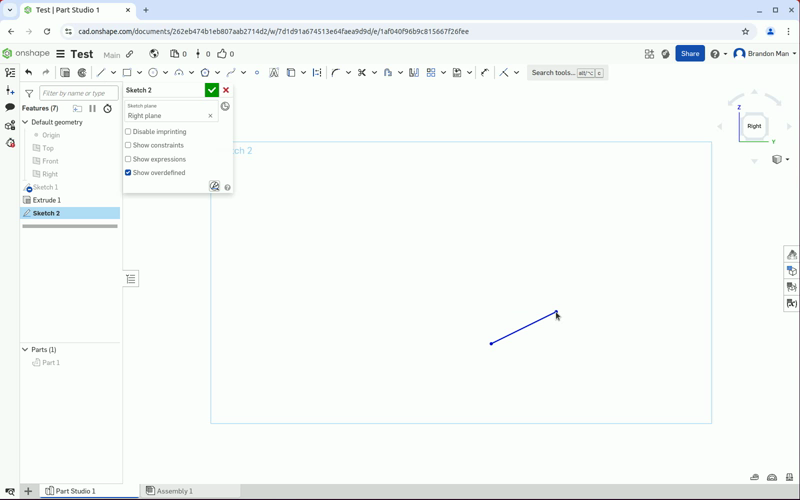
key(a)
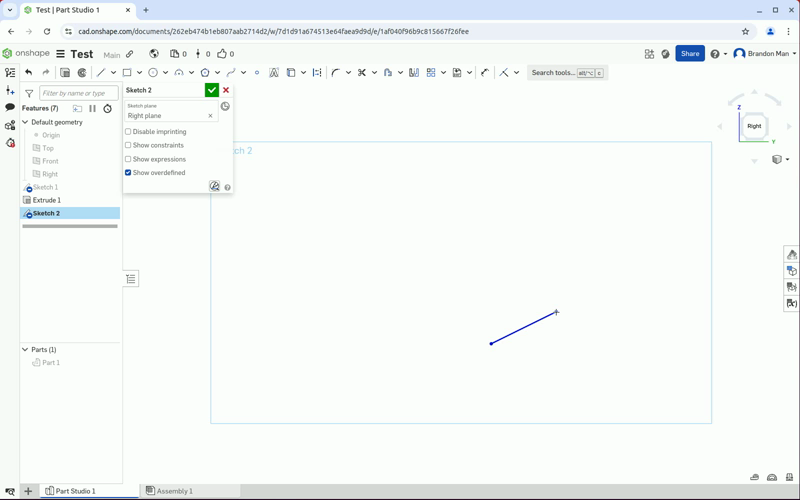
mouse_move(556, 311)
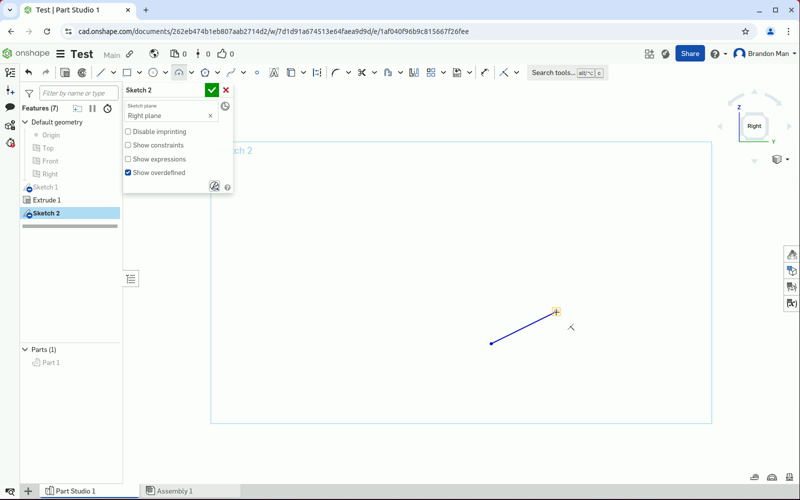
click(556, 311)
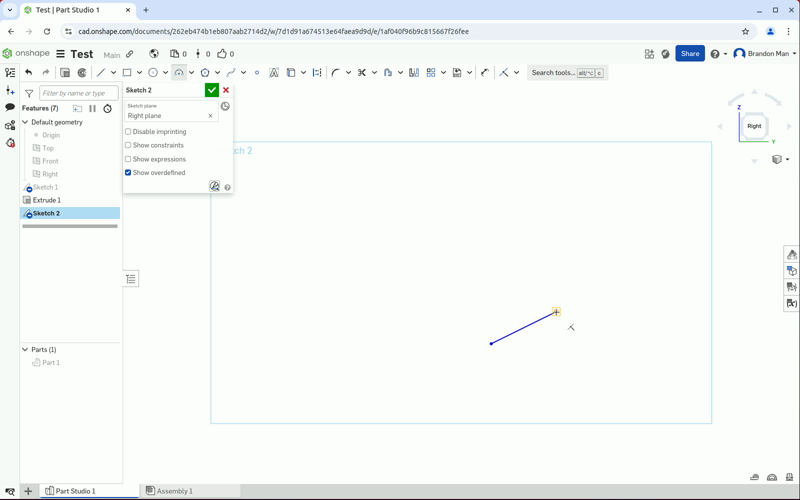
key_down(shift)
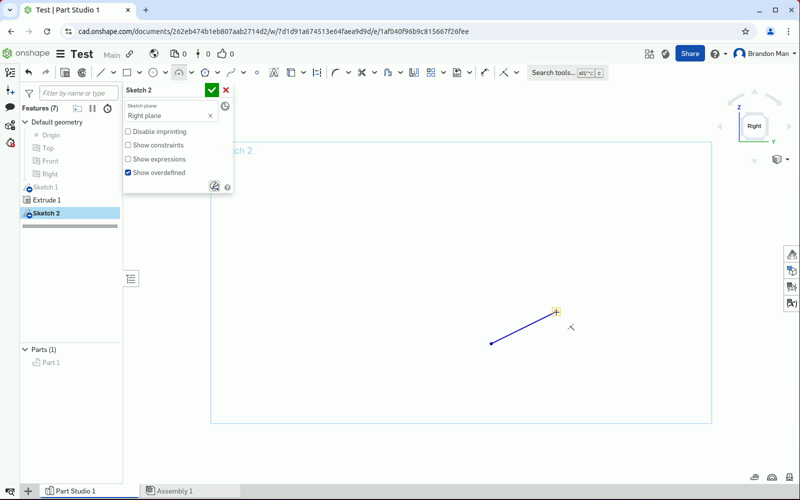
mouse_move(523, 309)
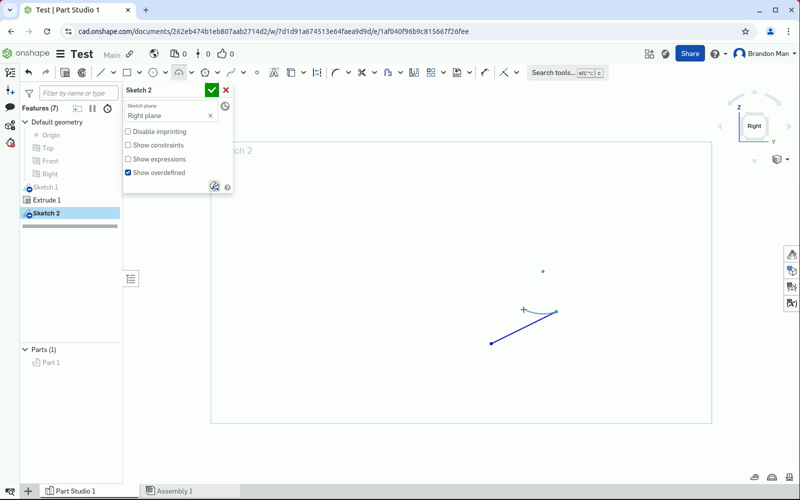
click(523, 309)
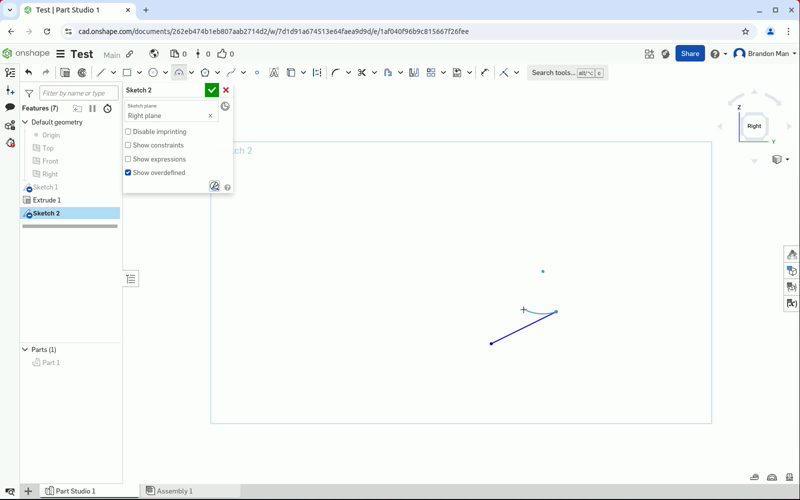
mouse_move(539, 314)
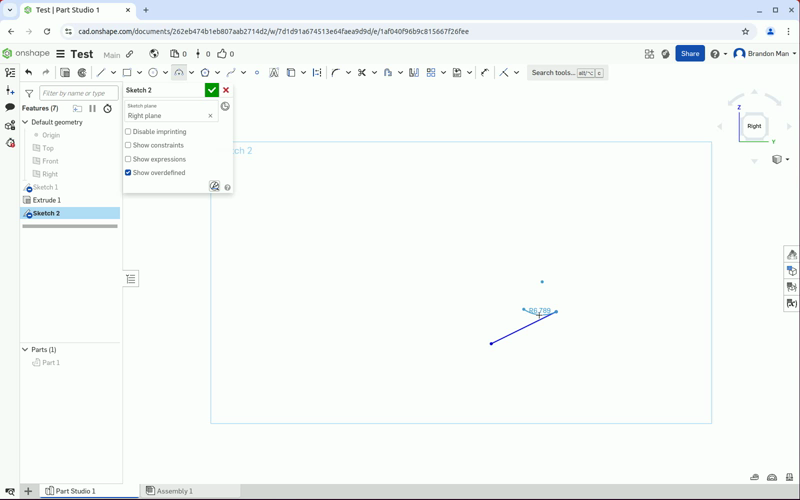
click(539, 314)
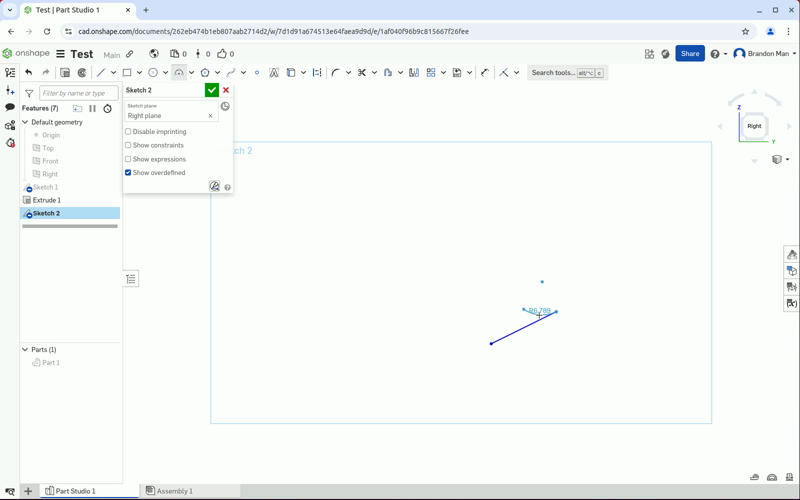
key_up(shift)
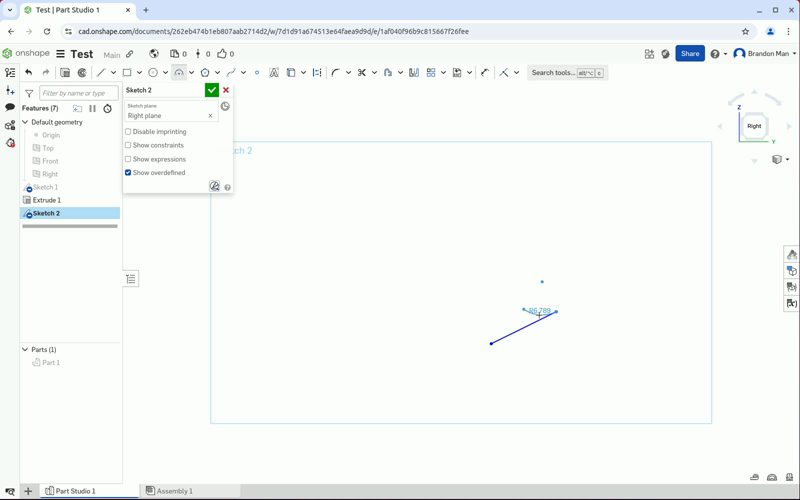
mouse_move(523, 309)
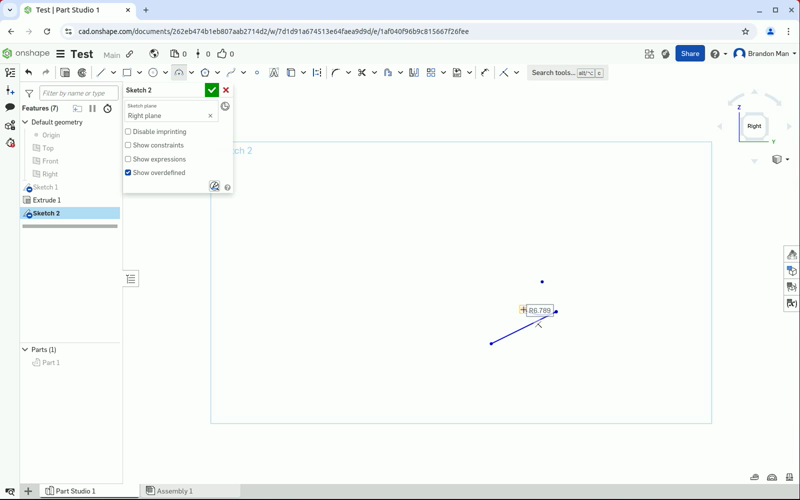
click(523, 309)
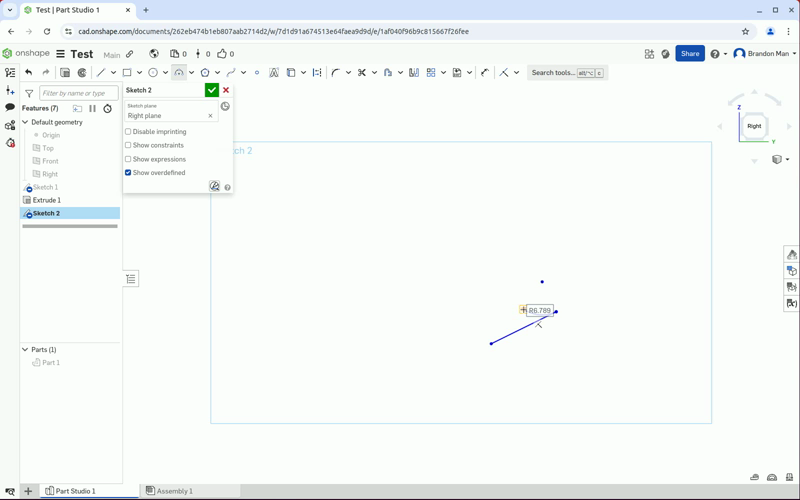
mouse_move(491, 343)
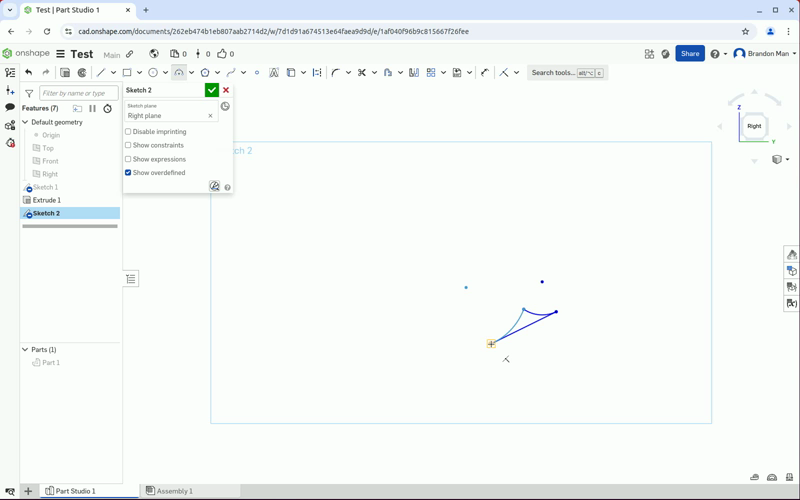
click(491, 343)
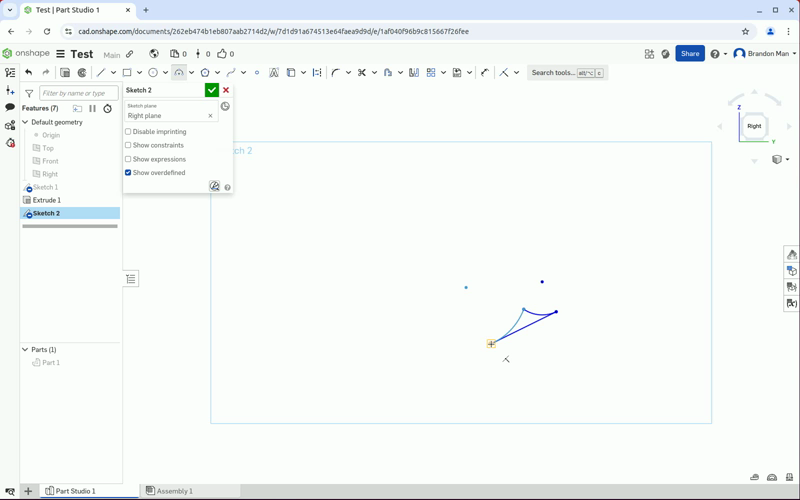
key_down(shift)
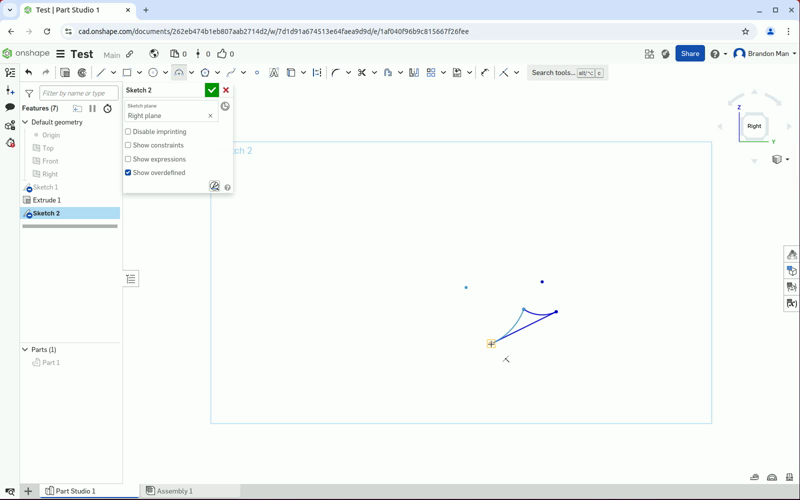
mouse_move(510, 329)
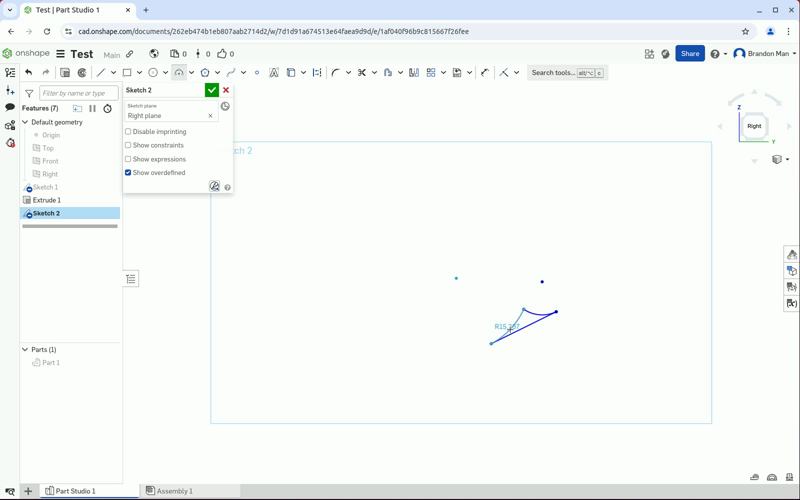
click(510, 329)
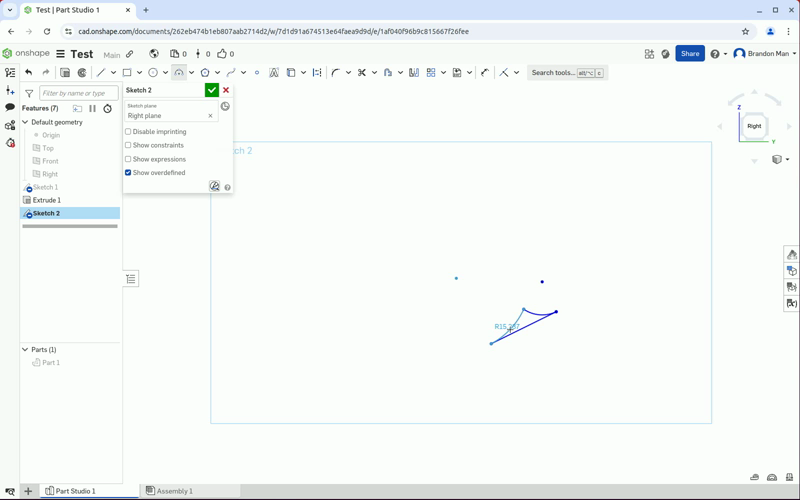
key_up(shift)
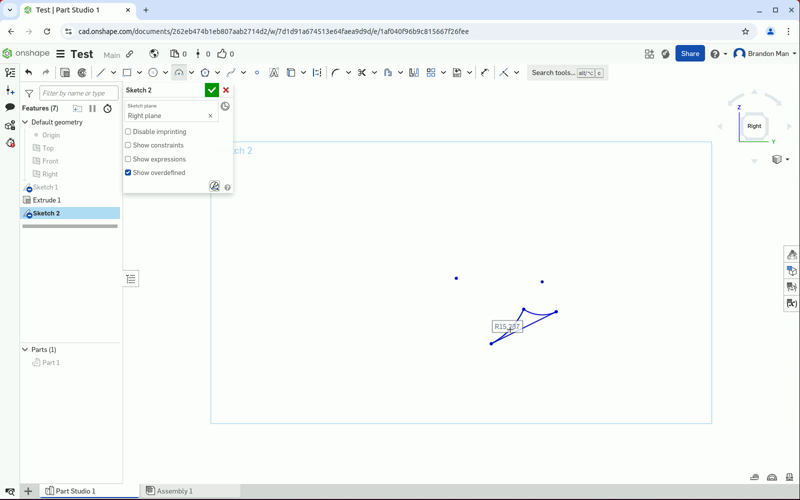
key(esc)
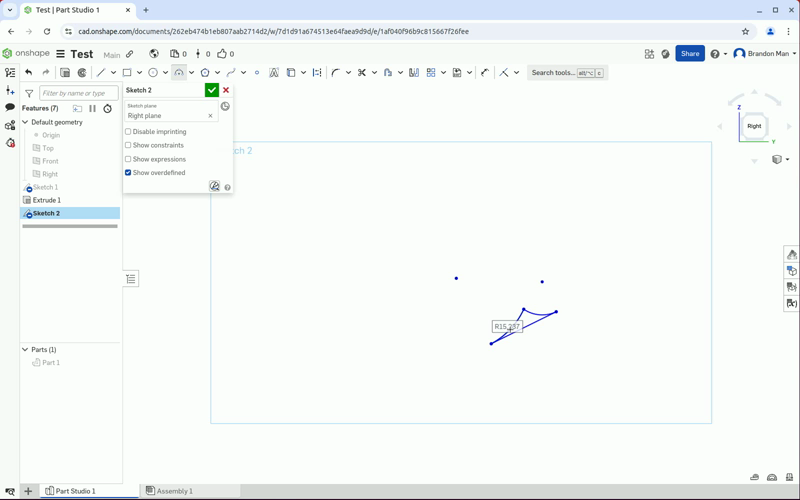
mouse_move(547, 314)
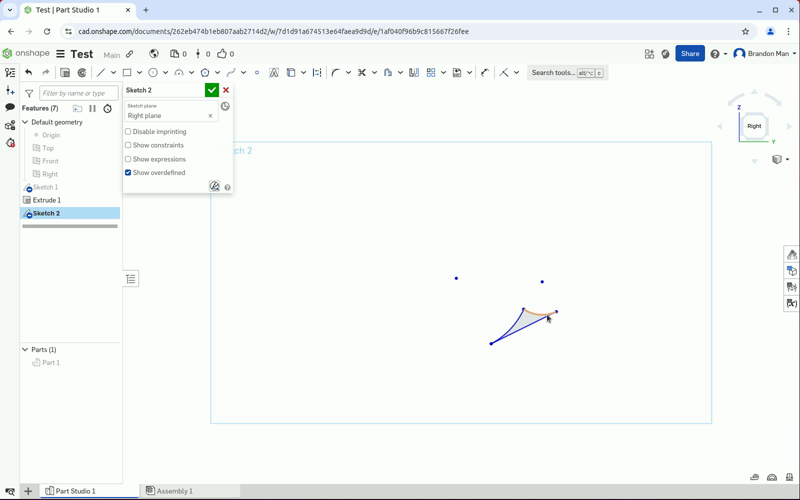
scroll(6)
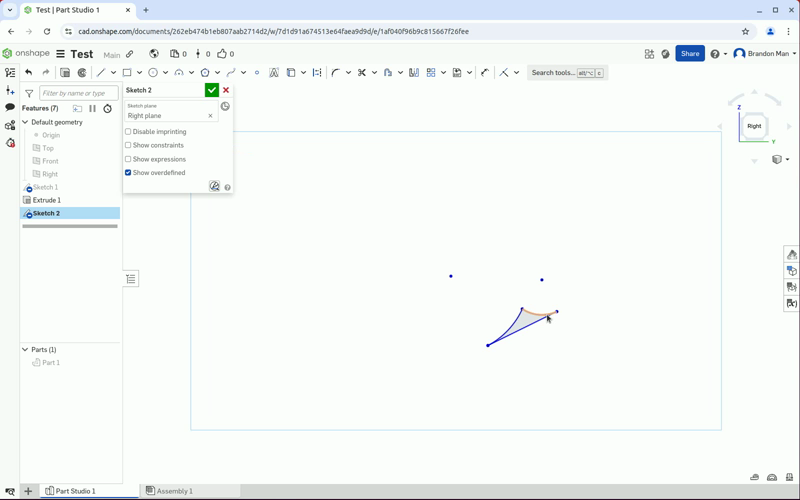
scroll(6)
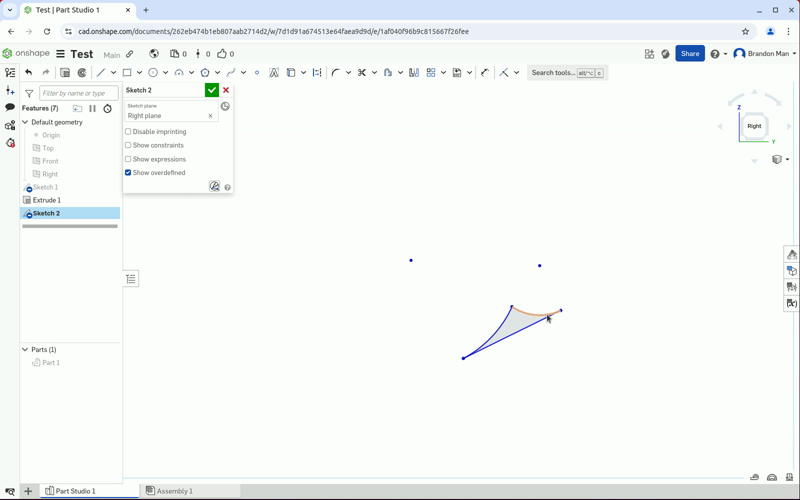
scroll(6)
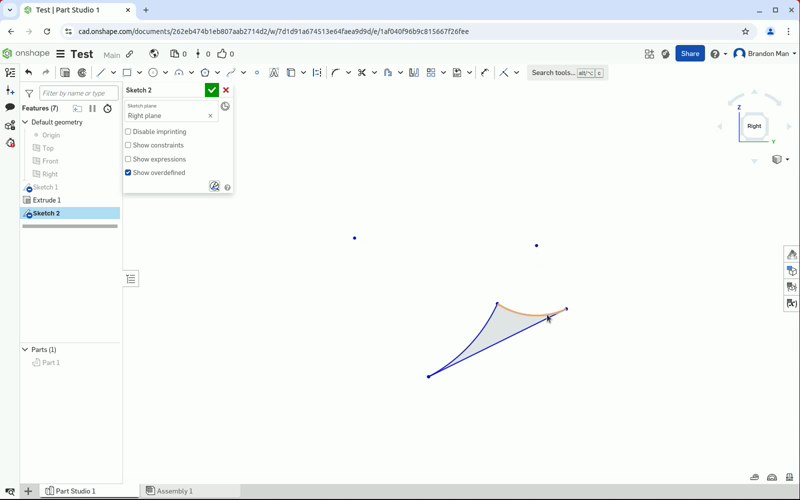
scroll(6)
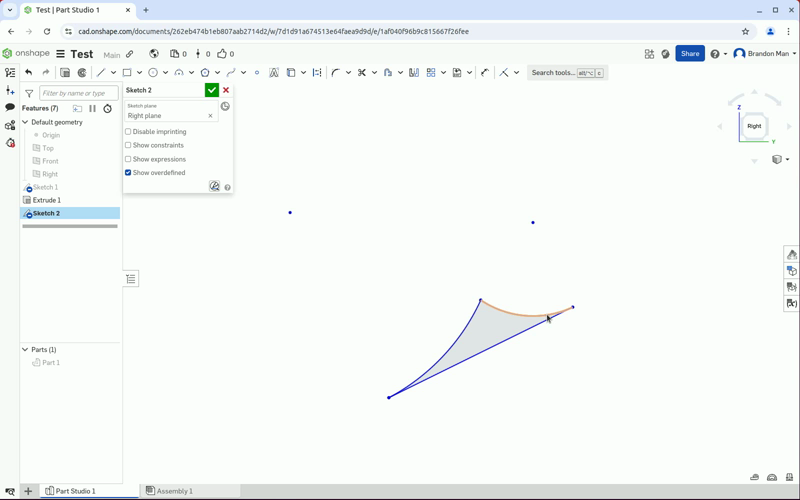
scroll(6)
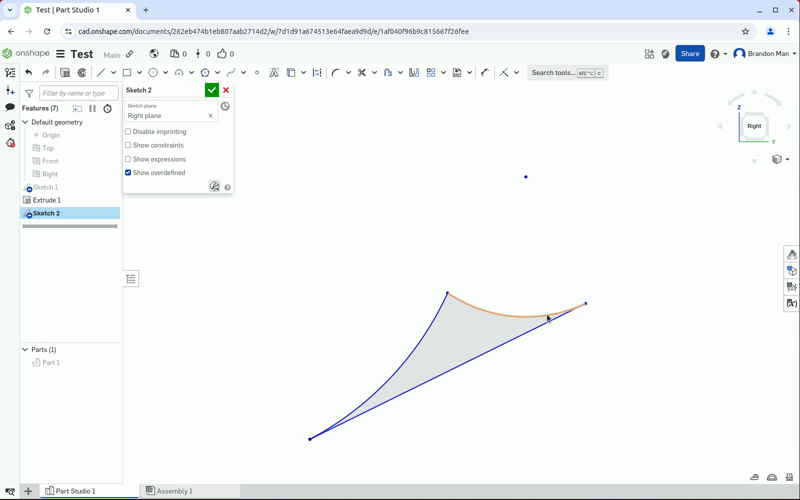
scroll(6)
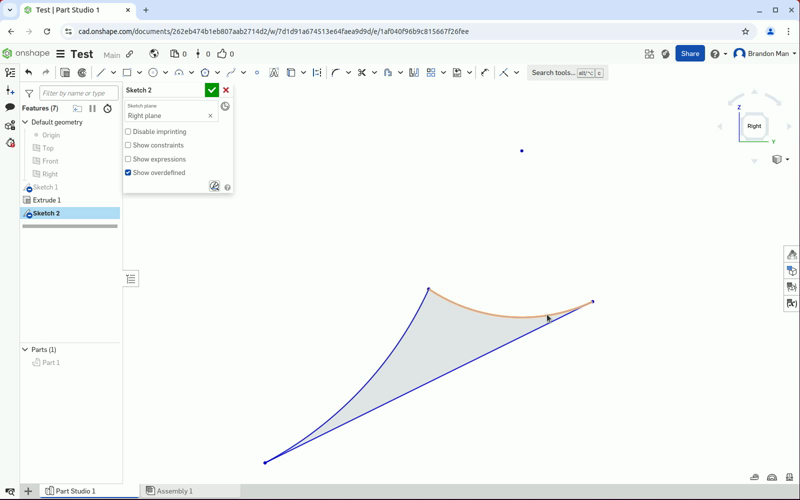
scroll(6)
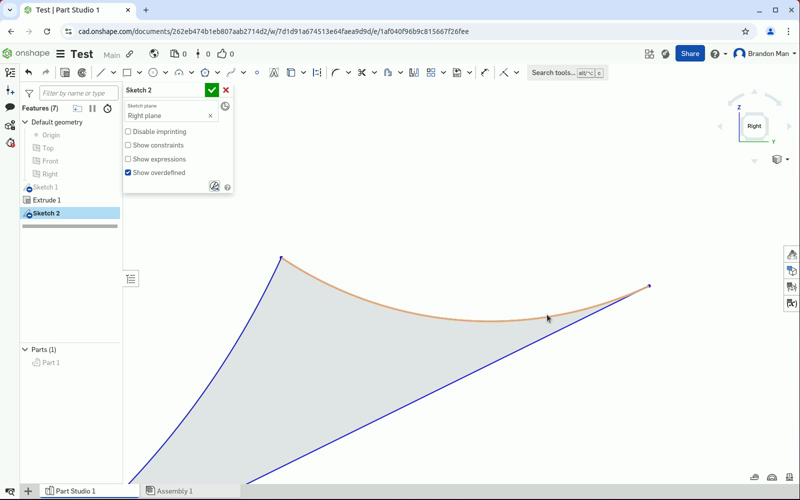
click(547, 314)
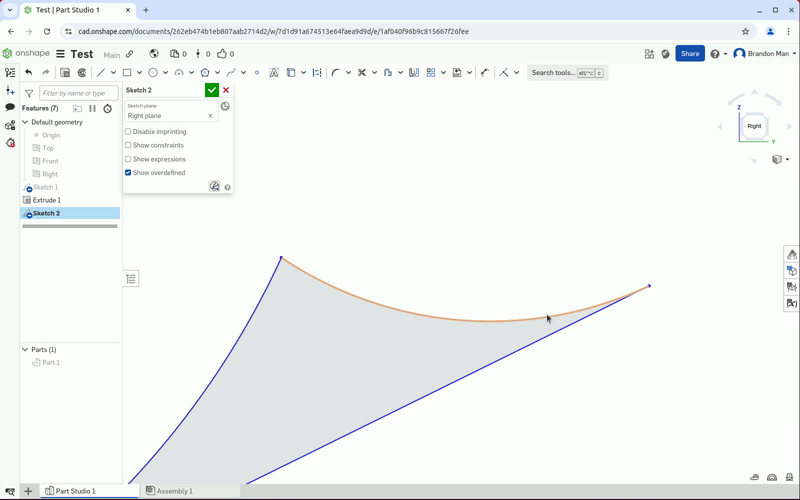
scroll(-6)
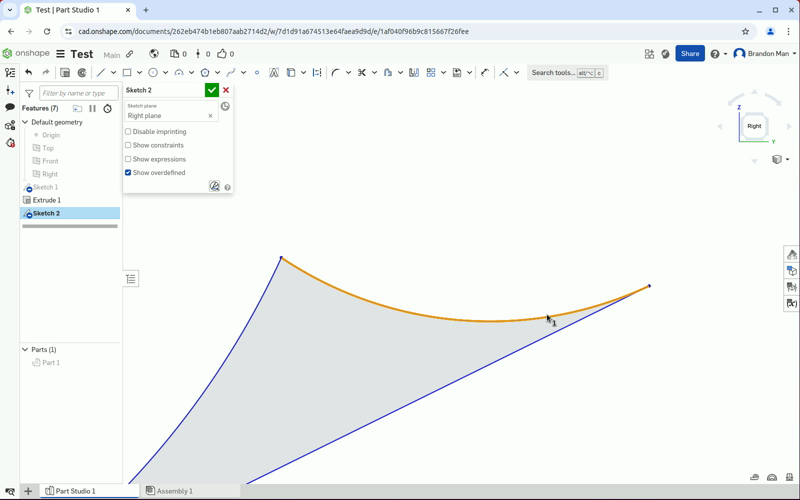
scroll(-6)
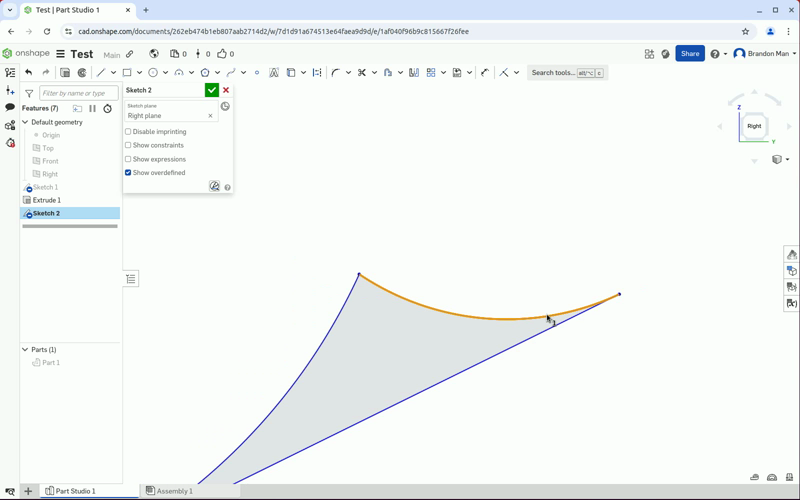
scroll(-6)
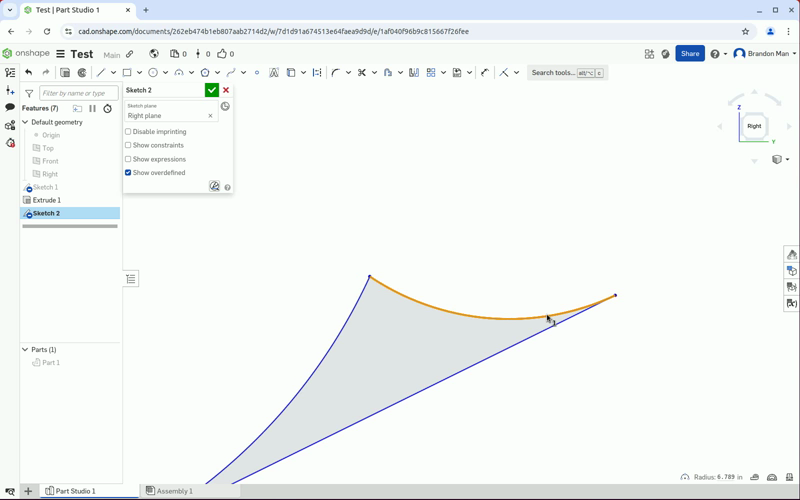
scroll(-6)
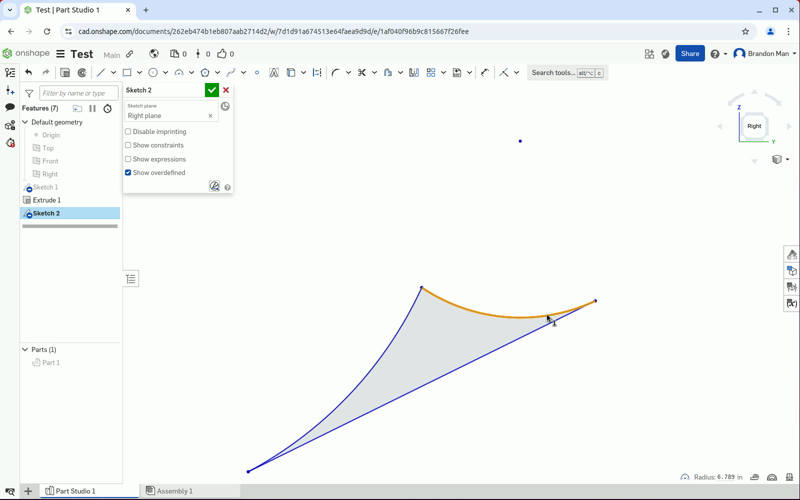
scroll(-6)
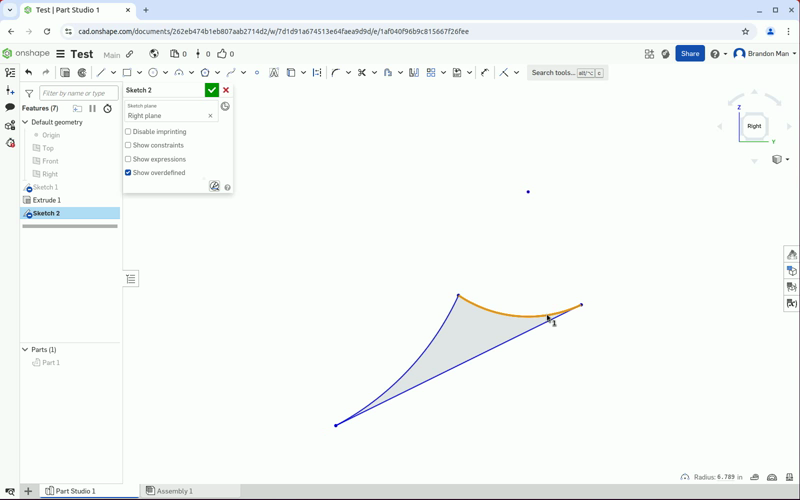
scroll(-6)
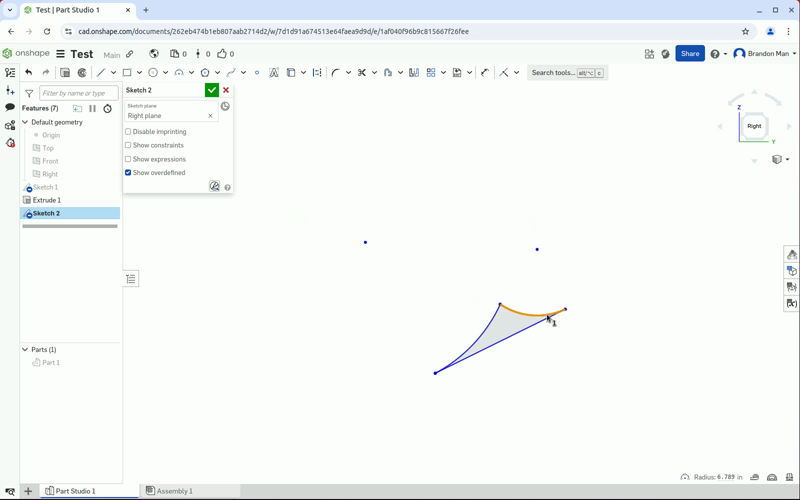
scroll(-6)
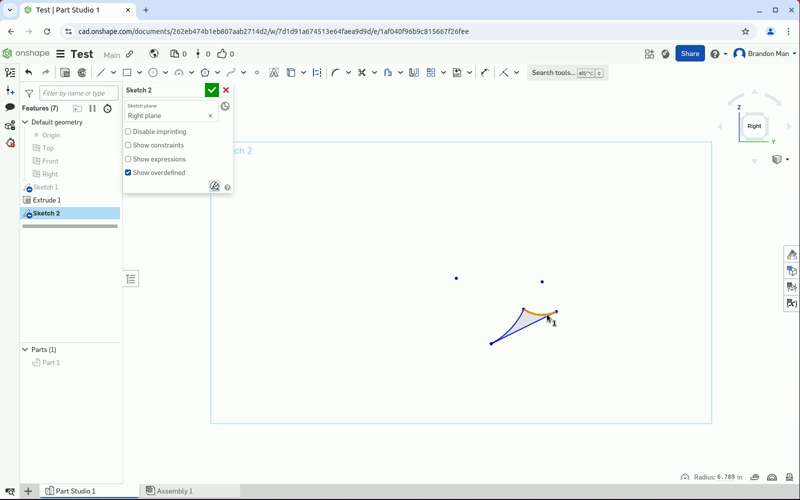
mouse_move(73, 352)
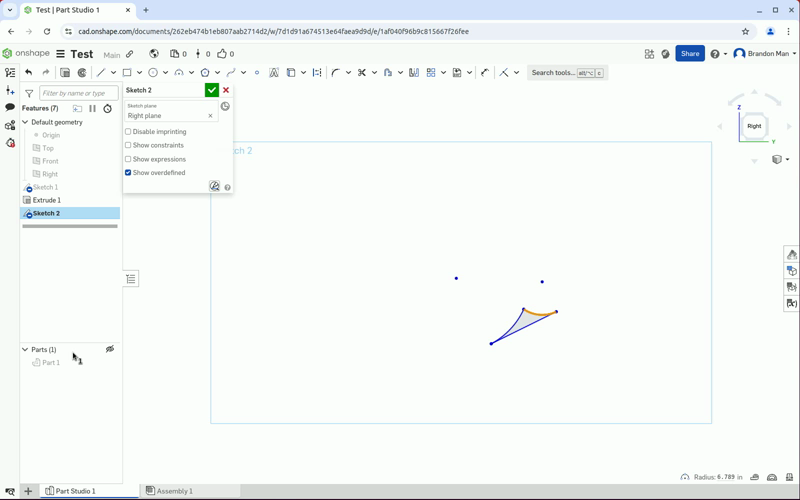
key(shift+y)
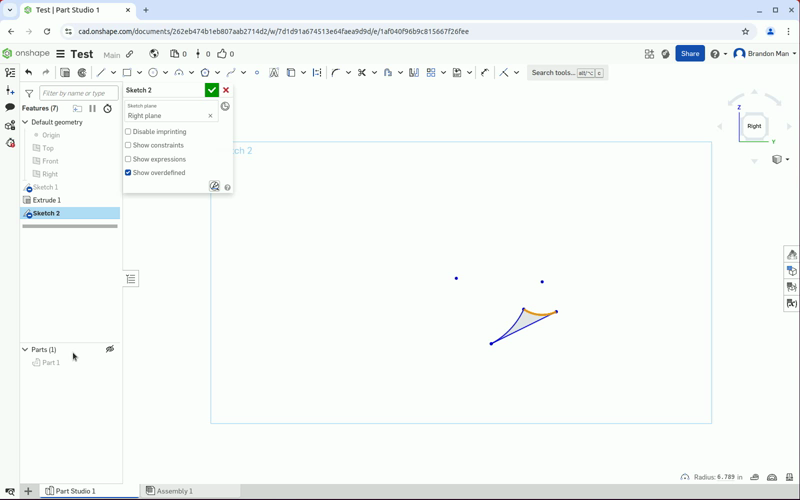
key(shift+e)
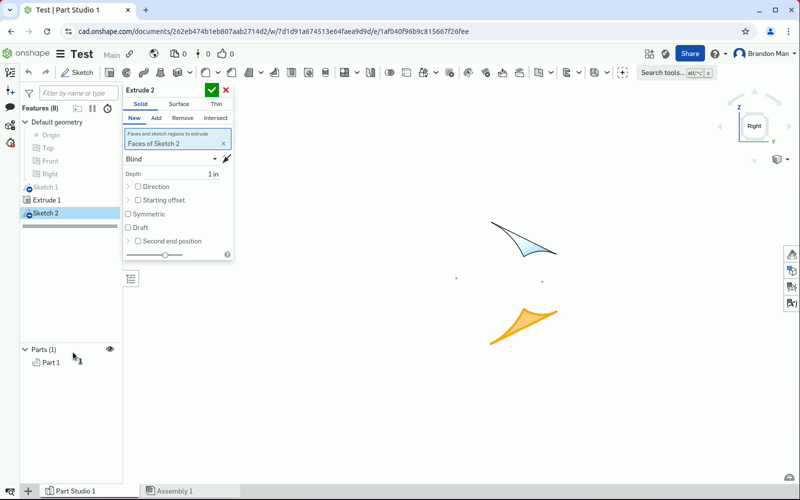
mouse_move(143, 106)
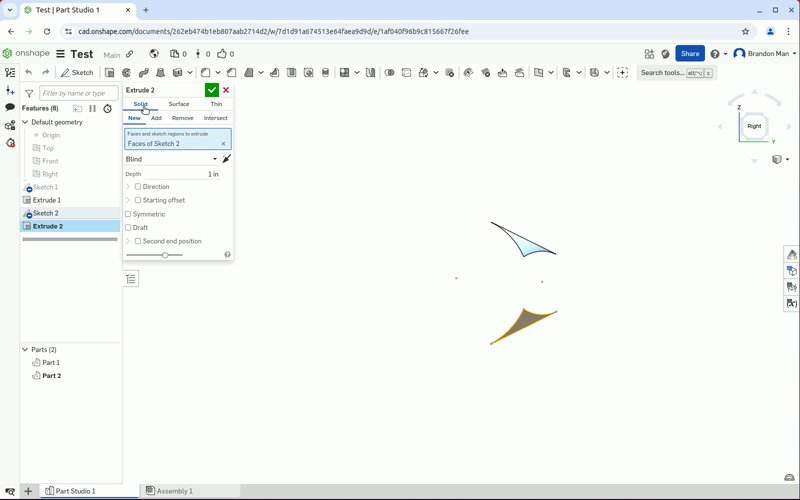
click(143, 106)
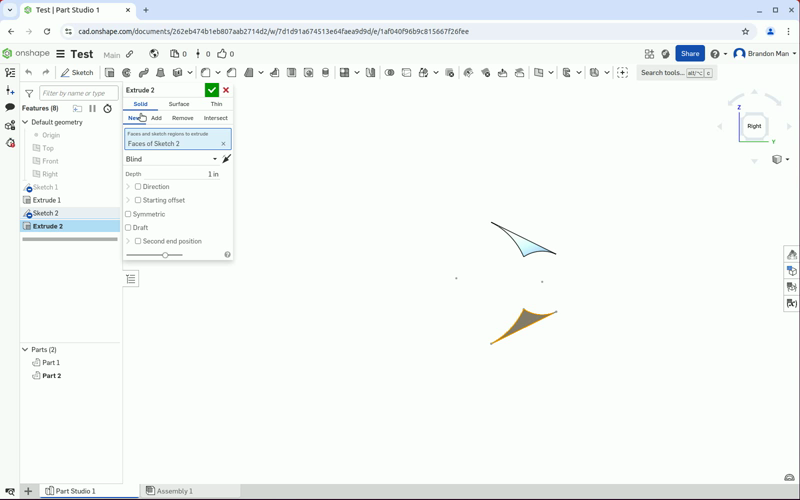
mouse_move(137, 120)
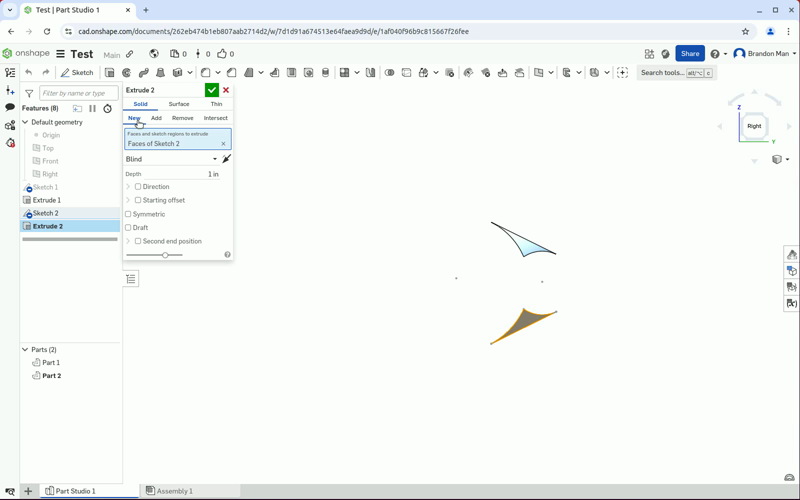
click(137, 120)
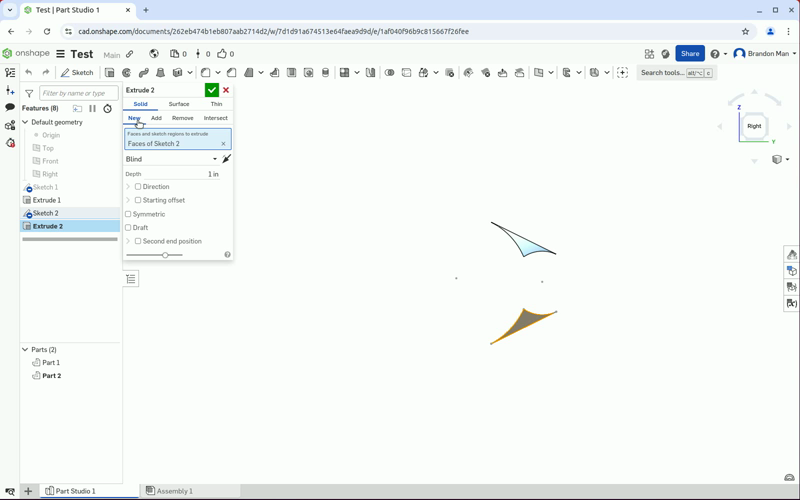
key(tab, 4)
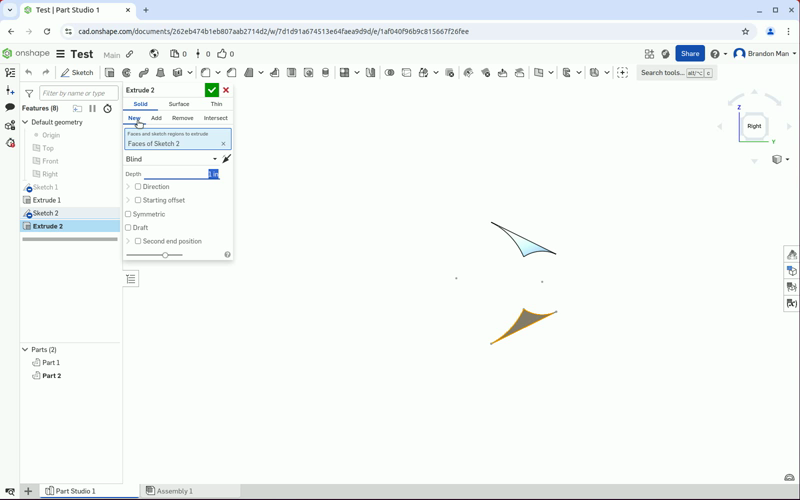
text(1.926)
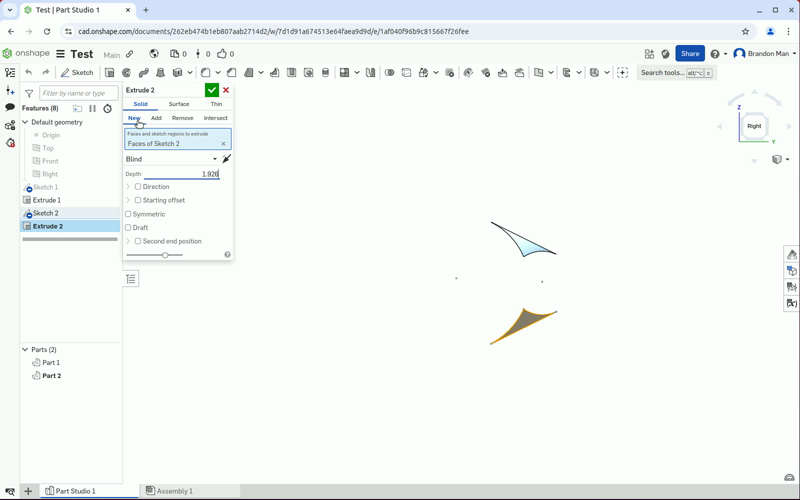
key(enter)
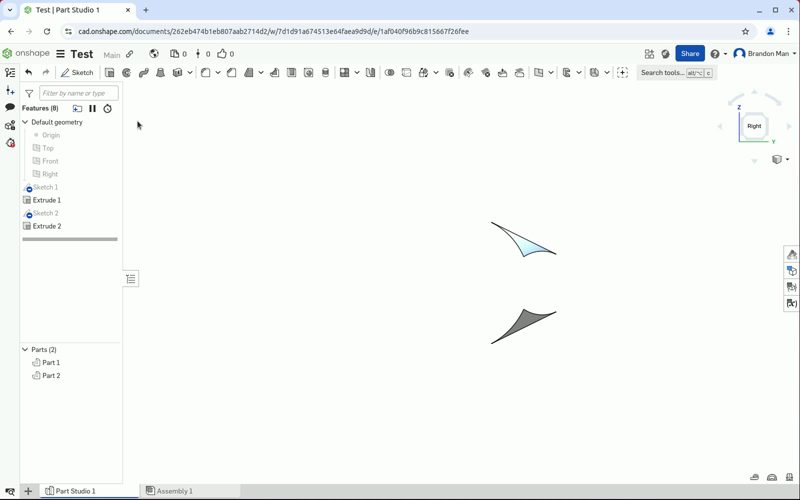
key(shift+h)
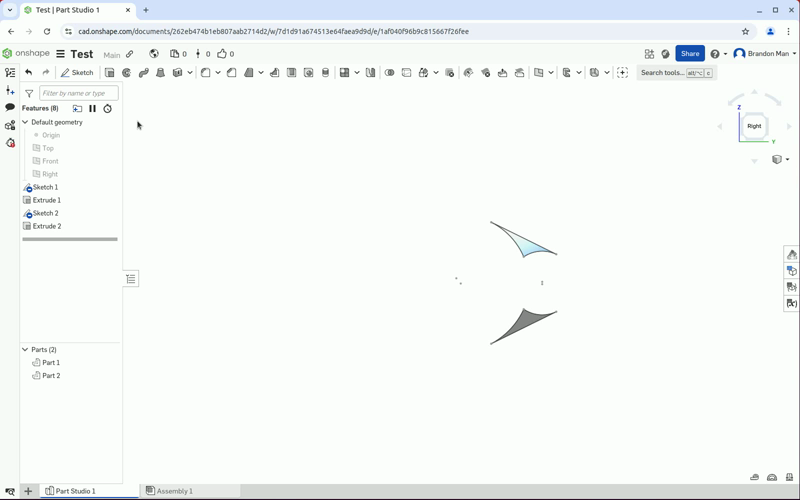
key(shift+h)
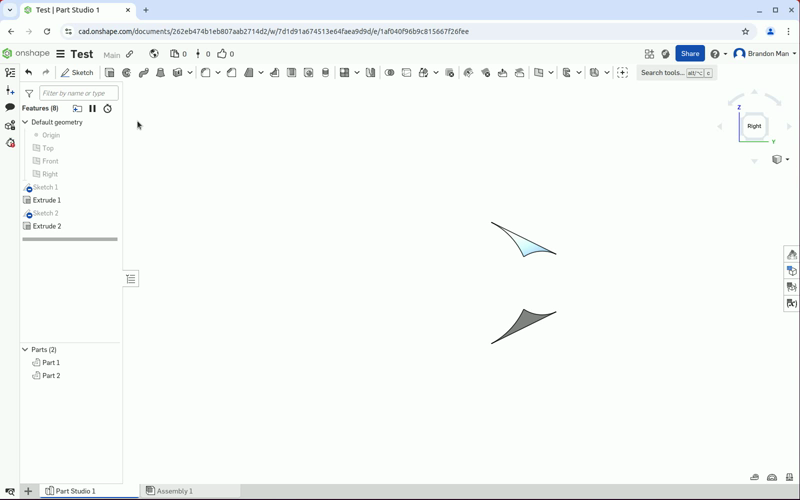
mouse_move(73, 189)
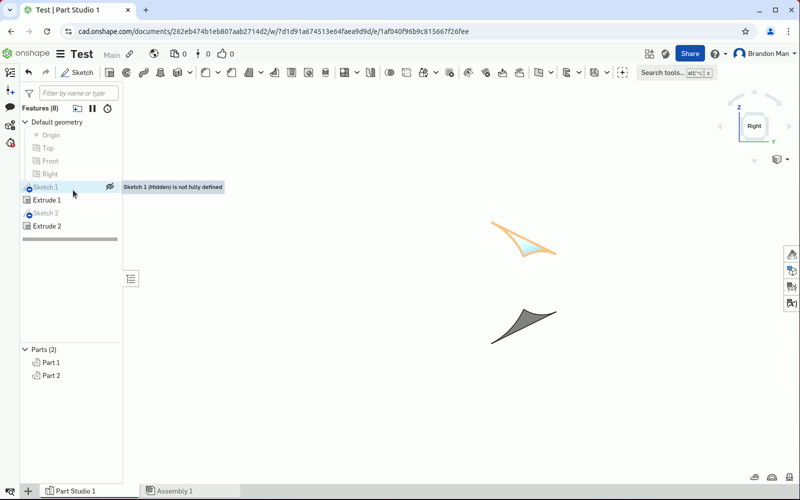
click(73, 189)
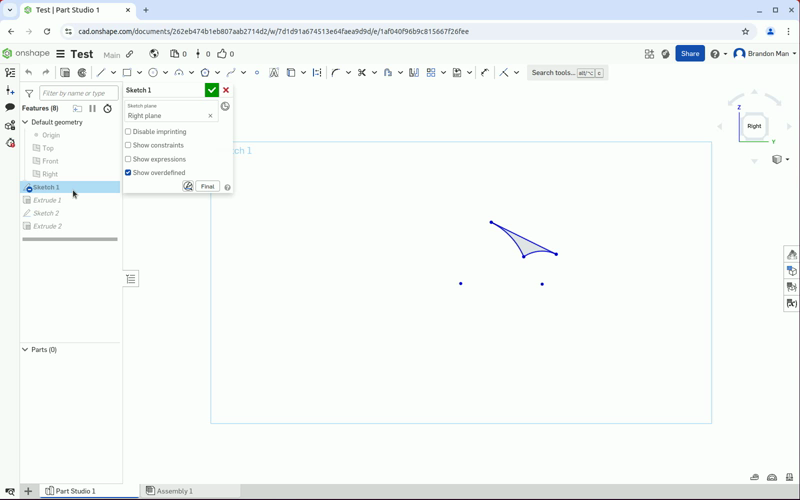
mouse_move(229, 92)
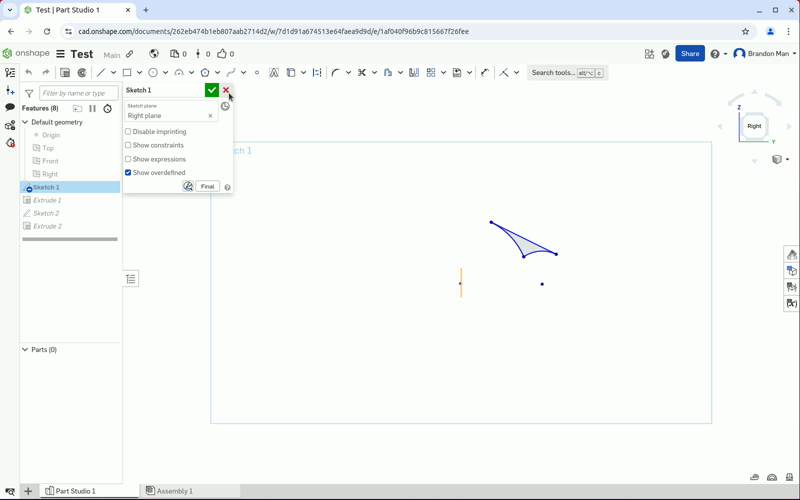
click(229, 92)
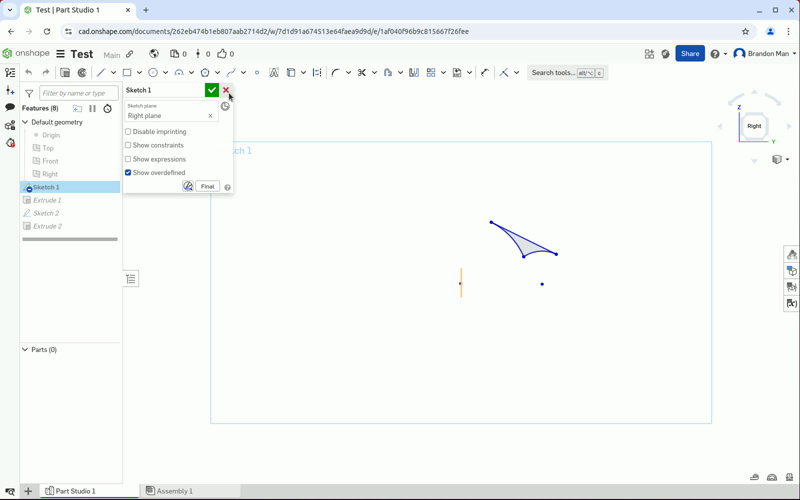
key(shift+s)
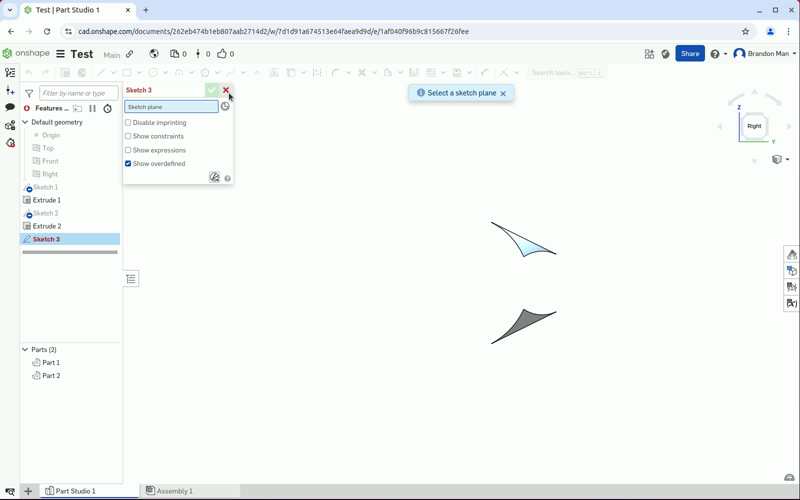
mouse_move(73, 176)
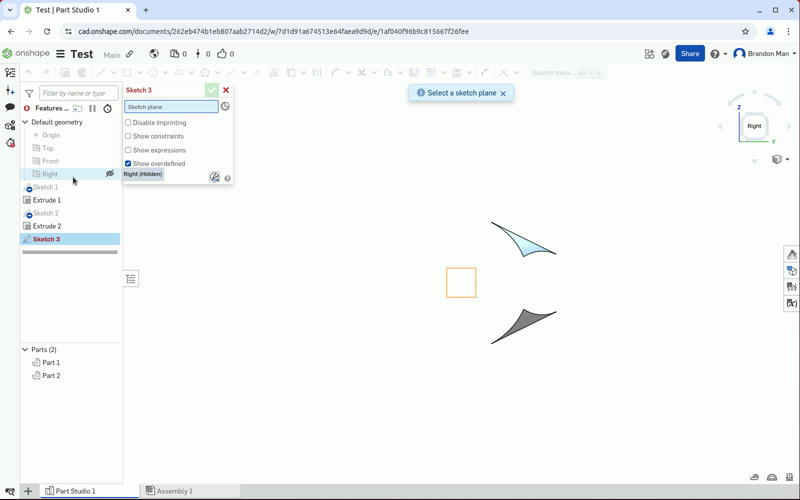
click(73, 176)
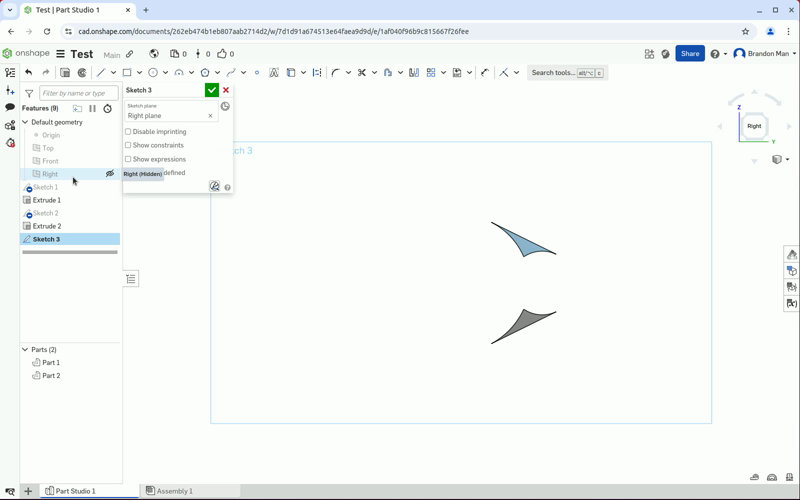
mouse_move(73, 352)
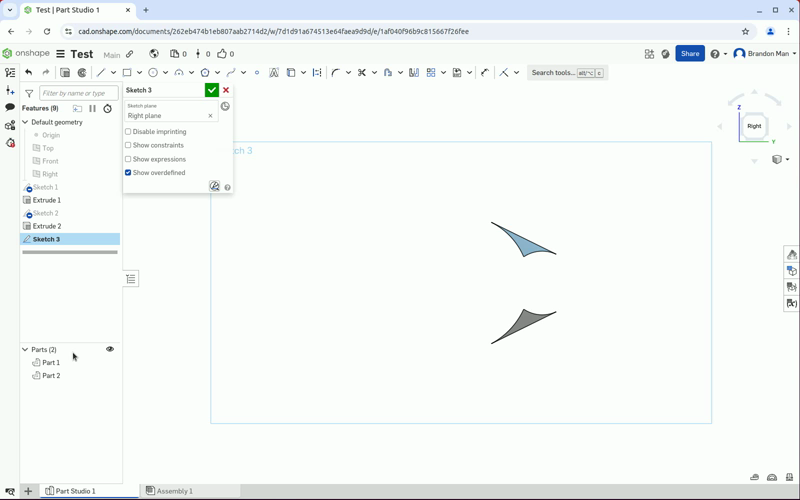
key(y)
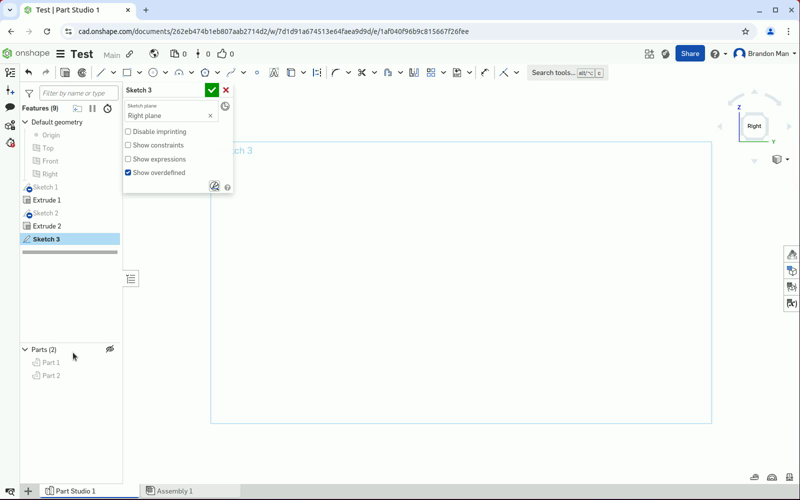
key(a)
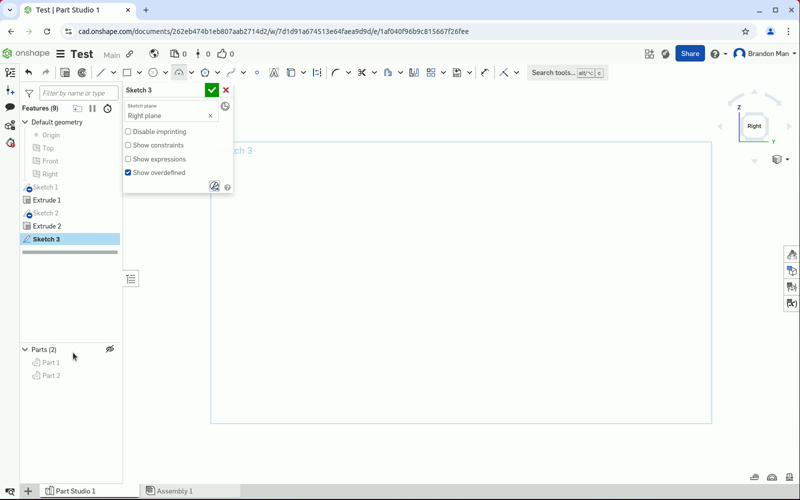
key_down(shift)
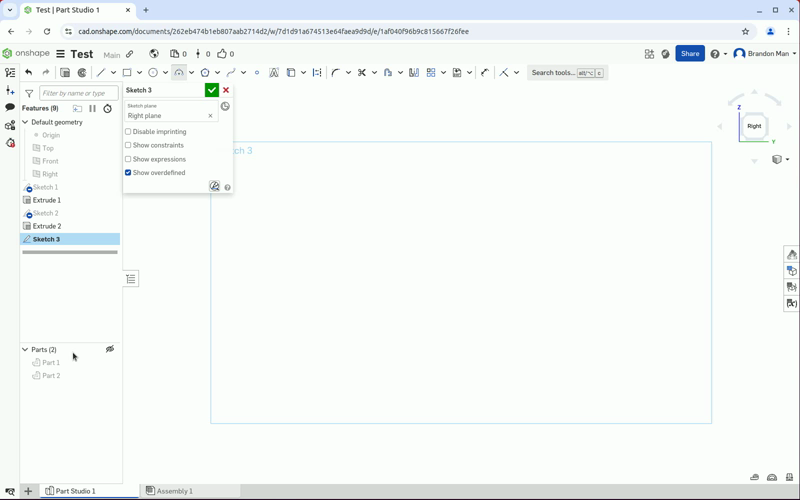
mouse_move(365, 254)
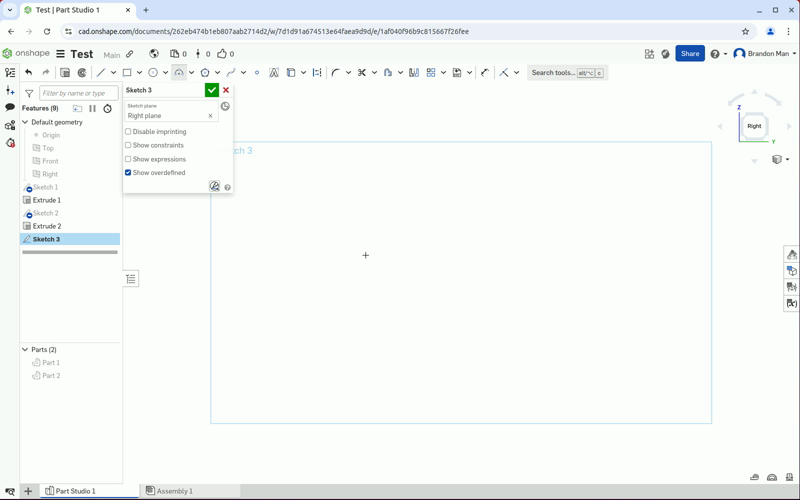
click(365, 254)
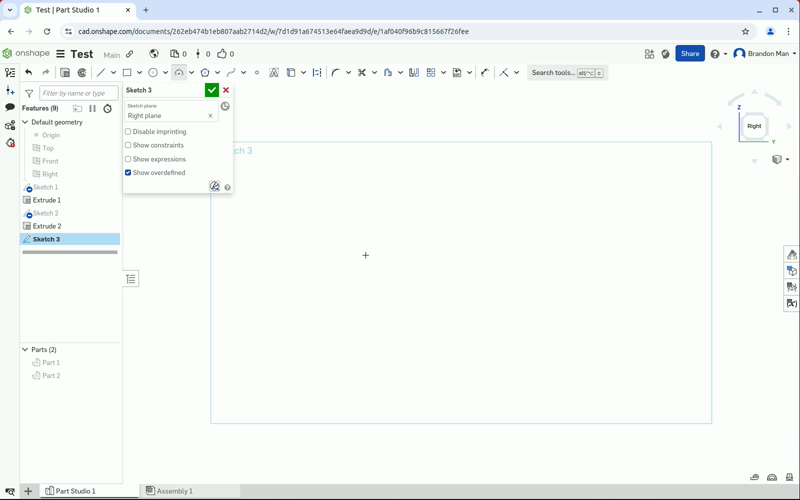
key_up(shift)
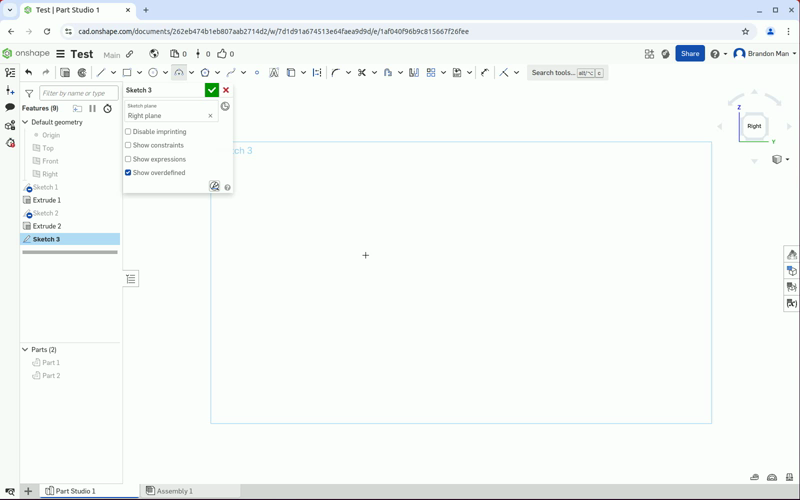
key_down(shift)
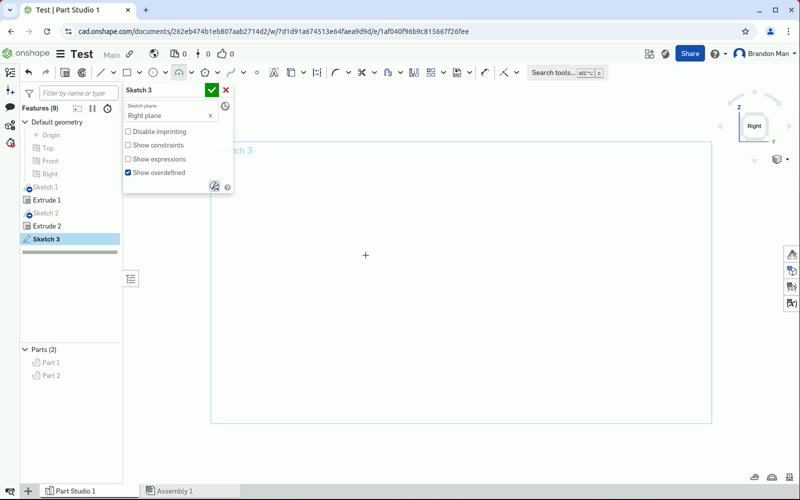
mouse_move(398, 257)
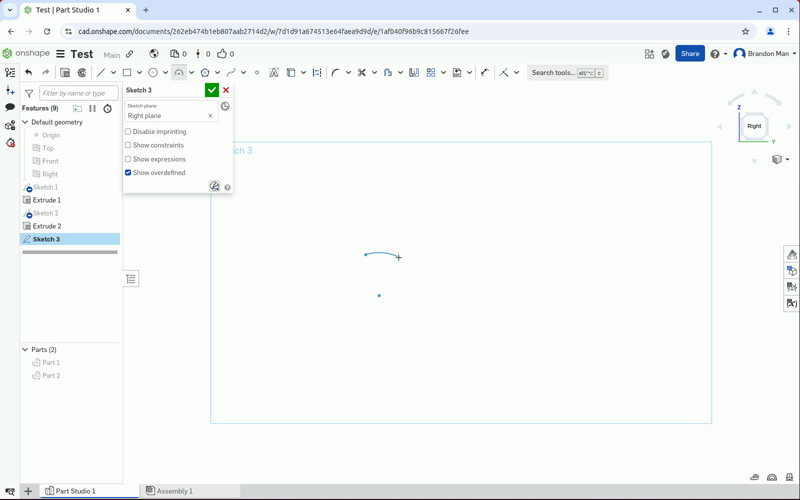
click(398, 257)
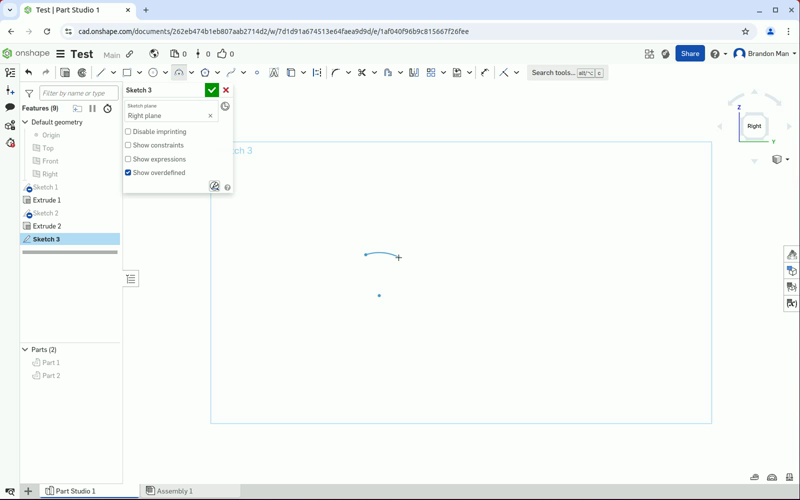
mouse_move(382, 251)
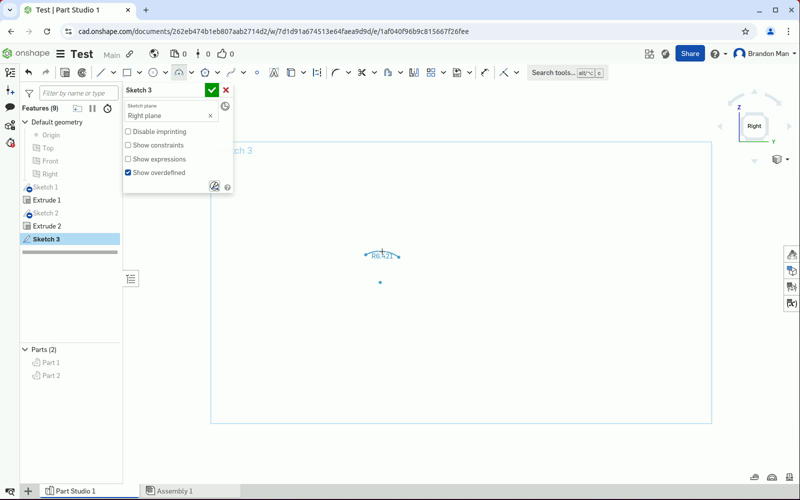
click(382, 251)
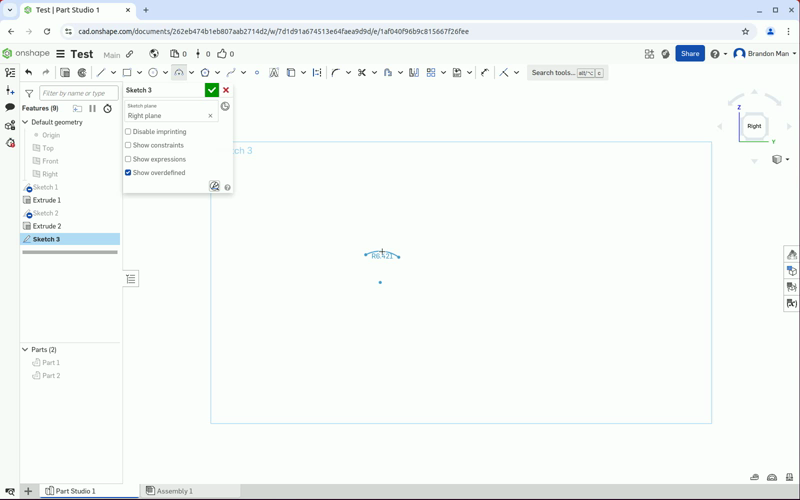
key_up(shift)
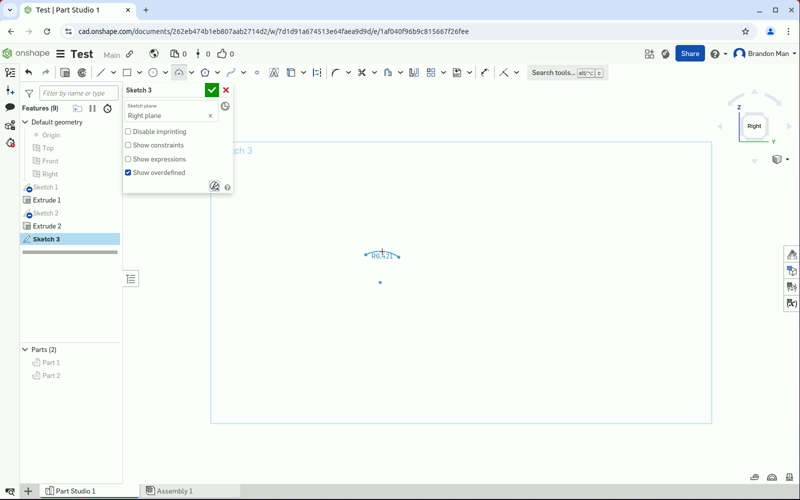
mouse_move(398, 257)
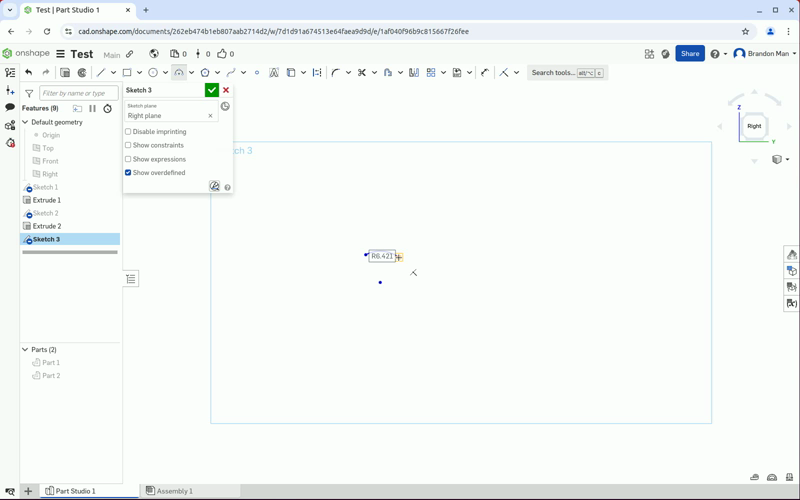
click(398, 257)
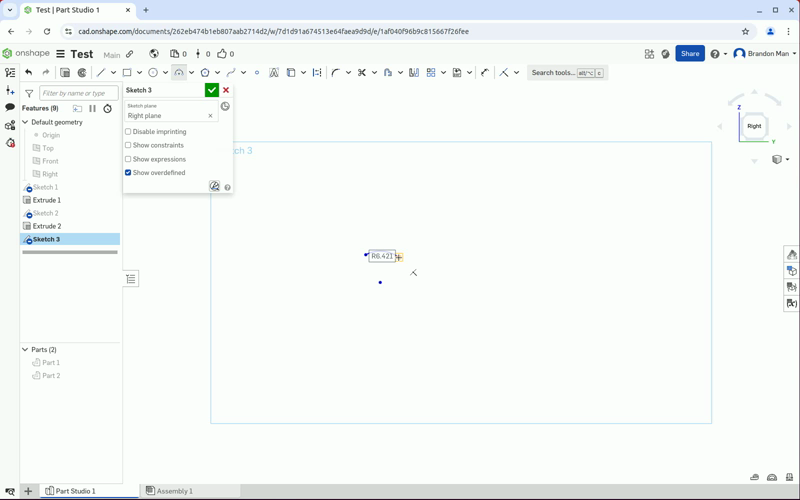
key_down(shift)
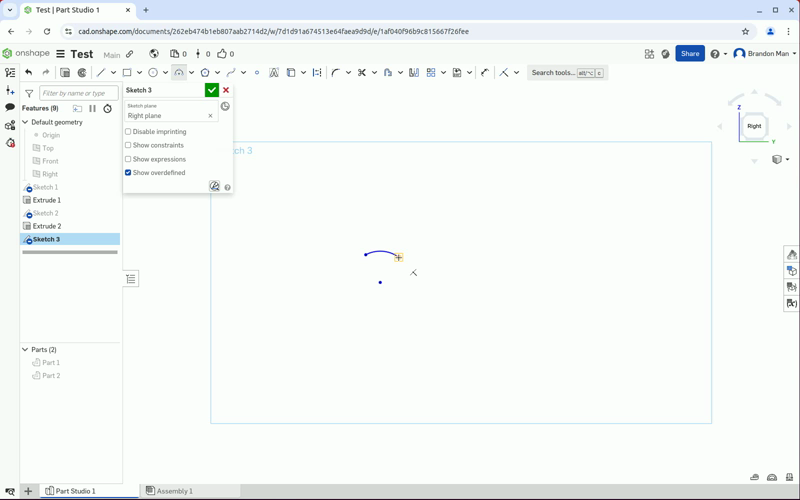
mouse_move(430, 222)
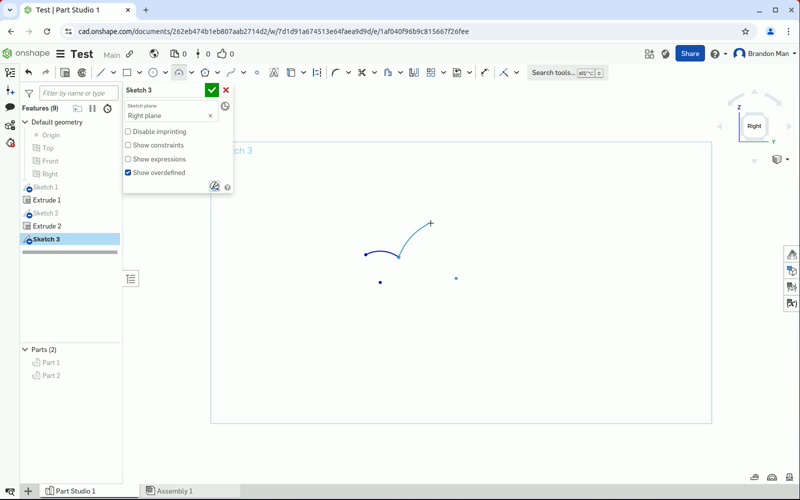
click(430, 222)
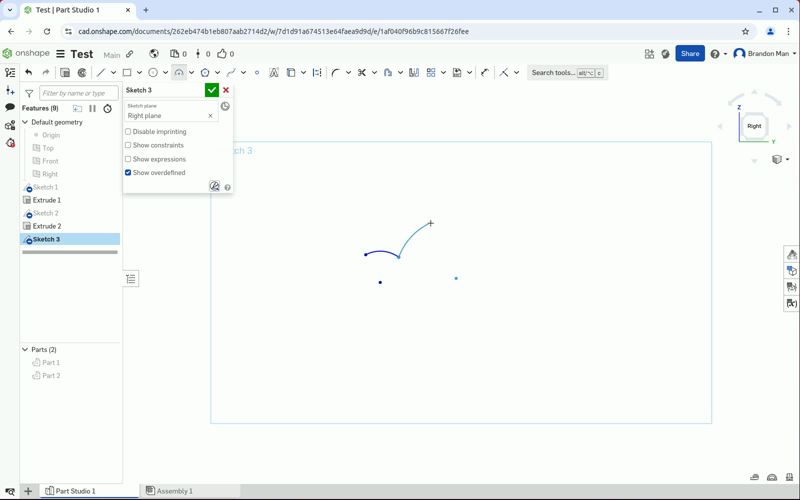
mouse_move(411, 237)
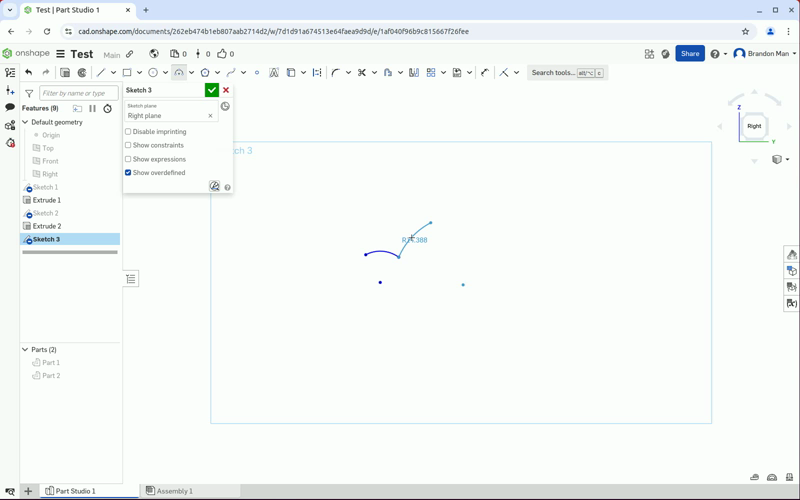
click(411, 237)
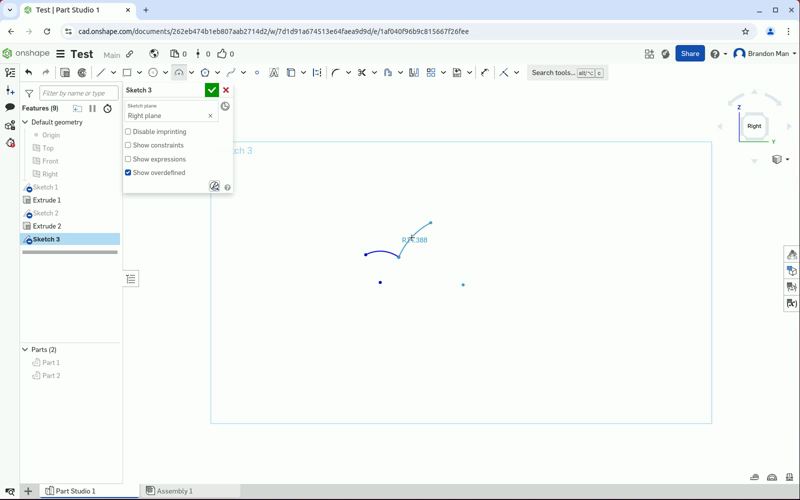
key_up(shift)
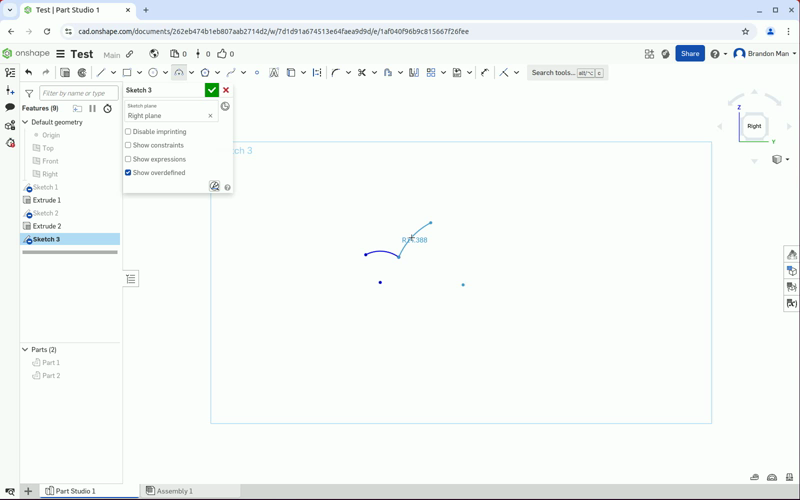
key(esc)
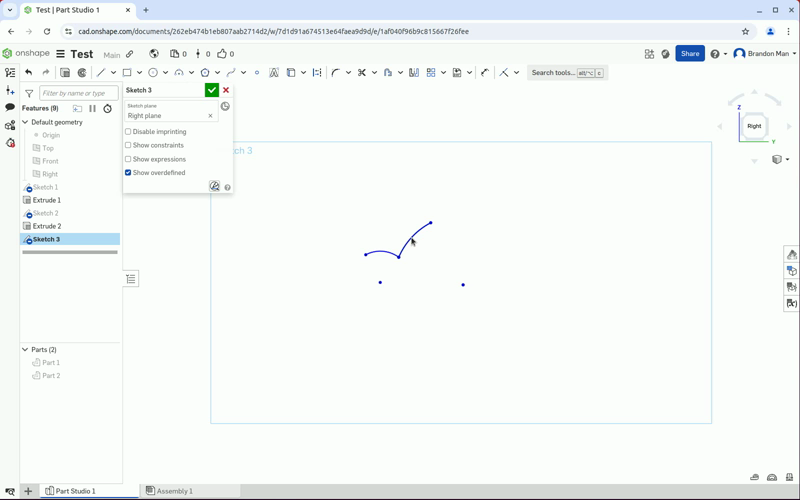
key(l)
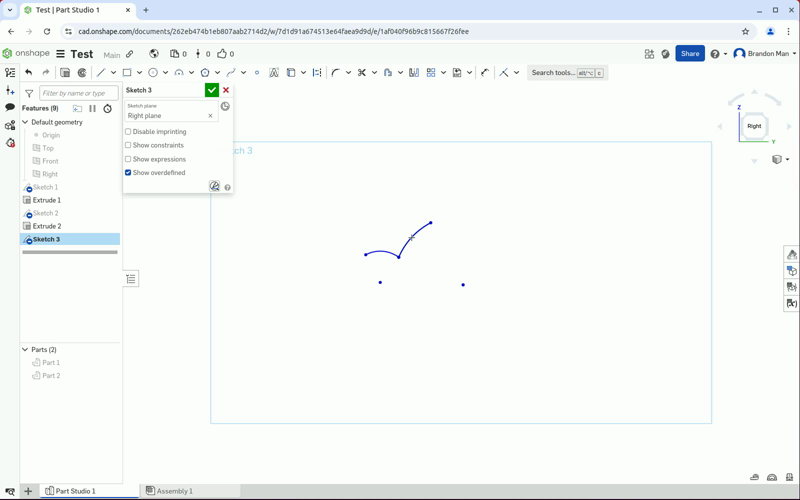
mouse_move(430, 222)
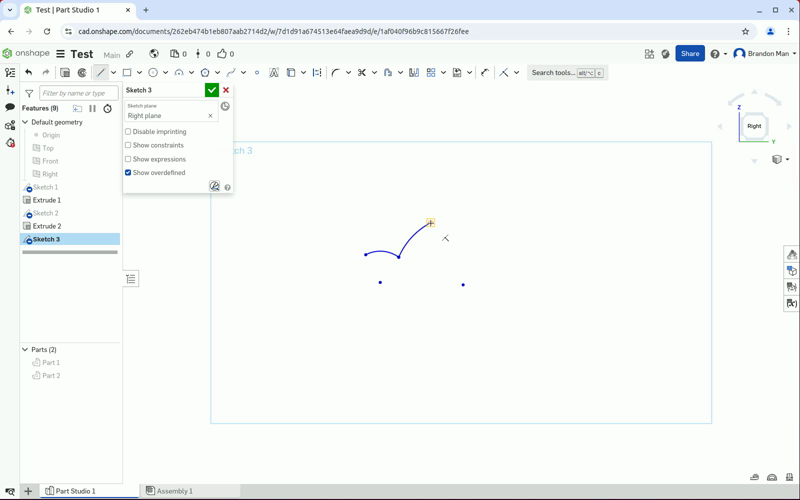
click(430, 222)
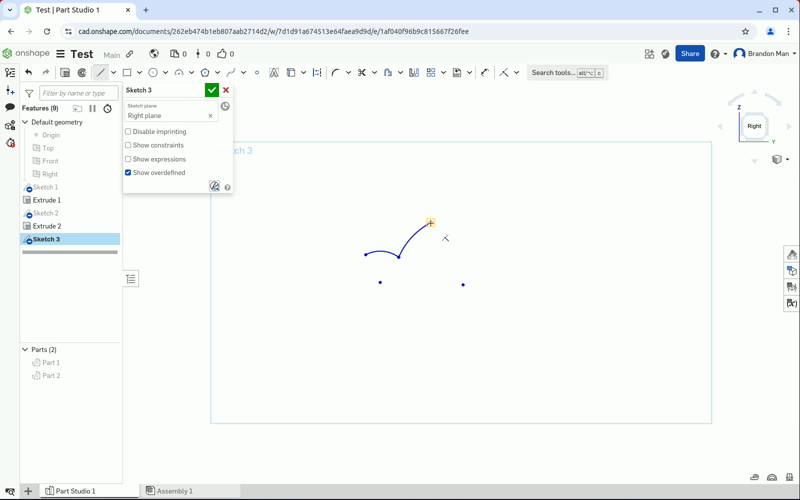
key_down(shift)
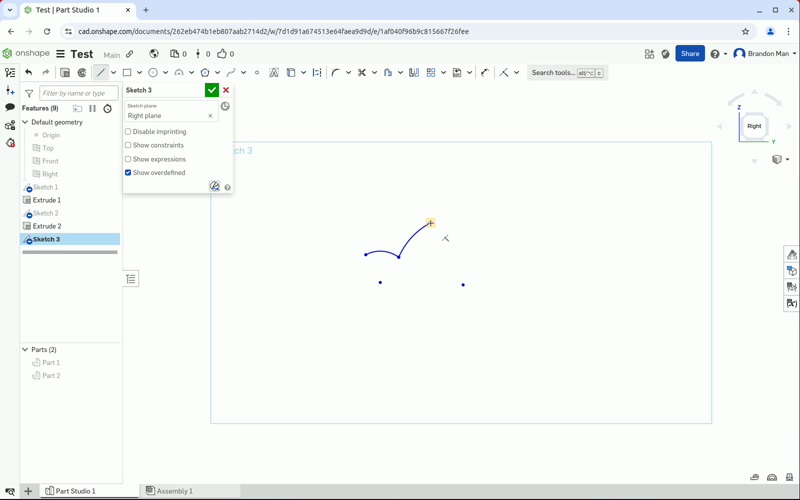
mouse_move(365, 254)
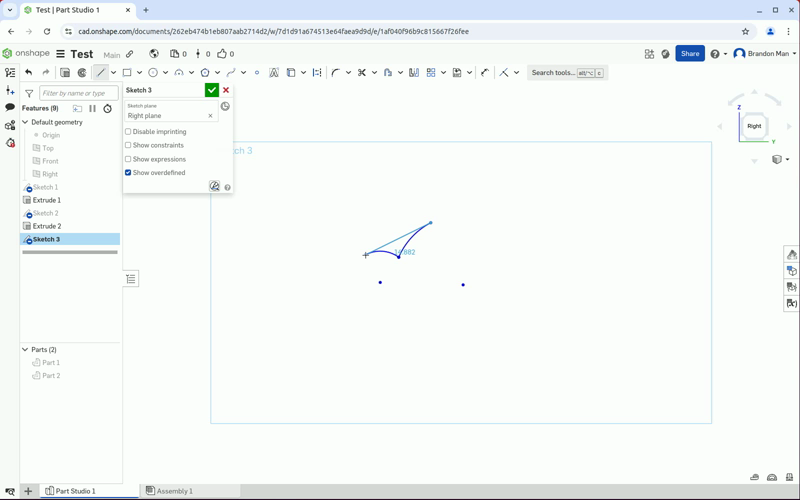
key_up(shift)
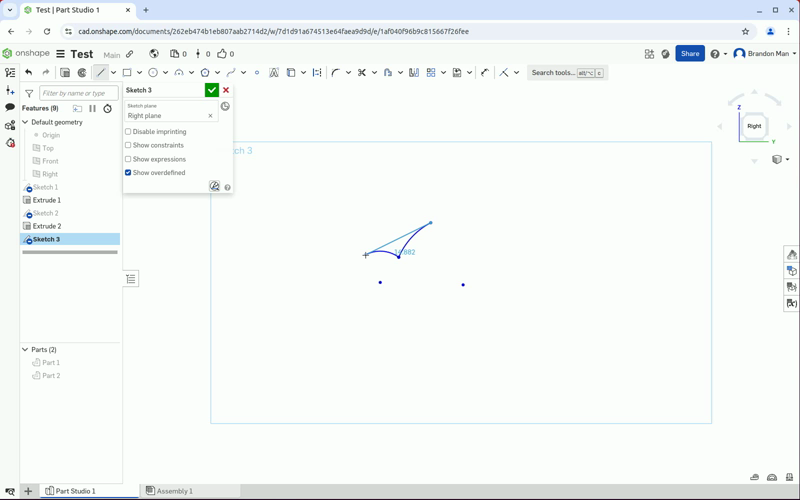
click(365, 254)
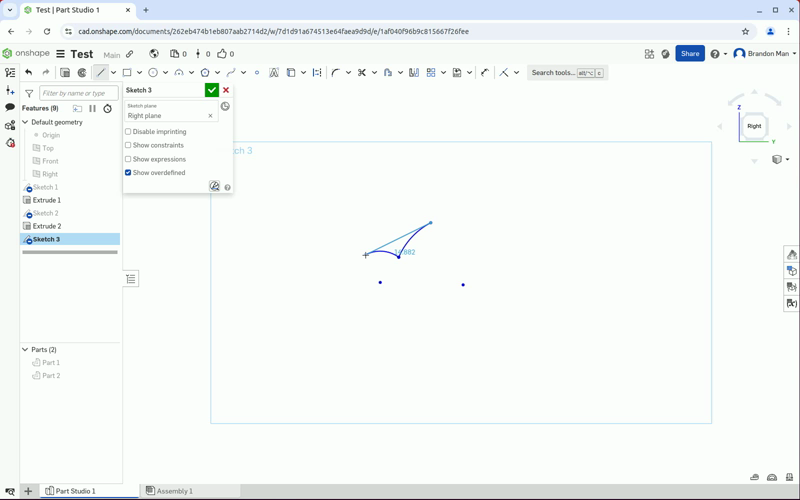
key(esc)
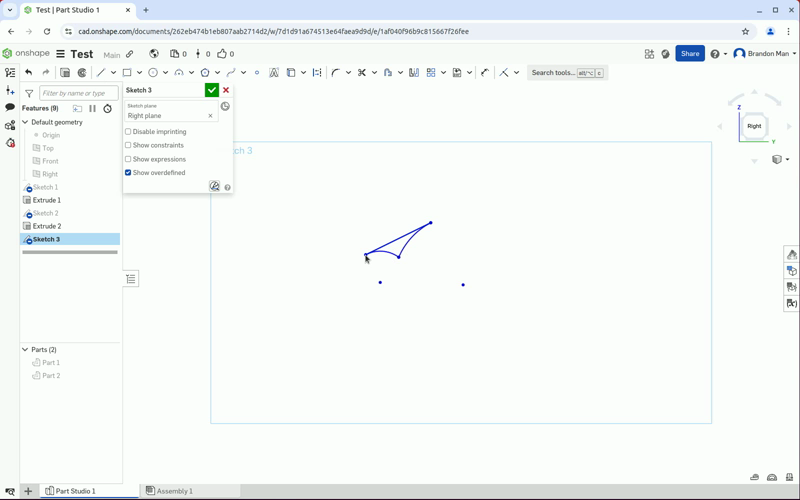
mouse_move(408, 241)
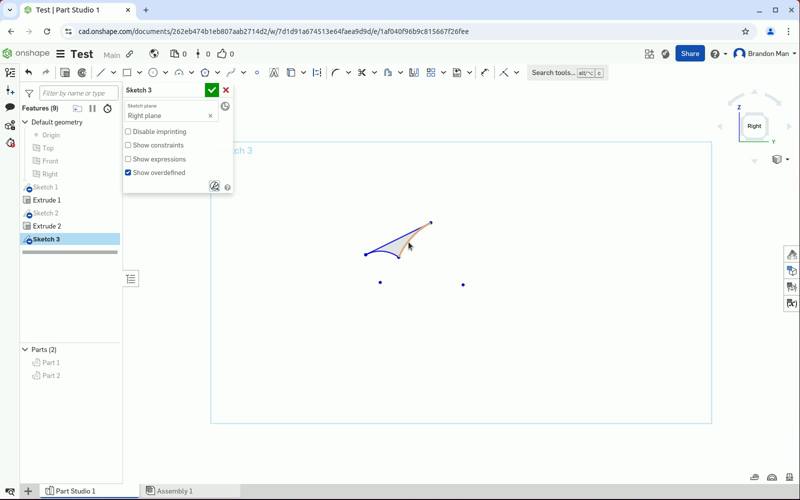
scroll(6)
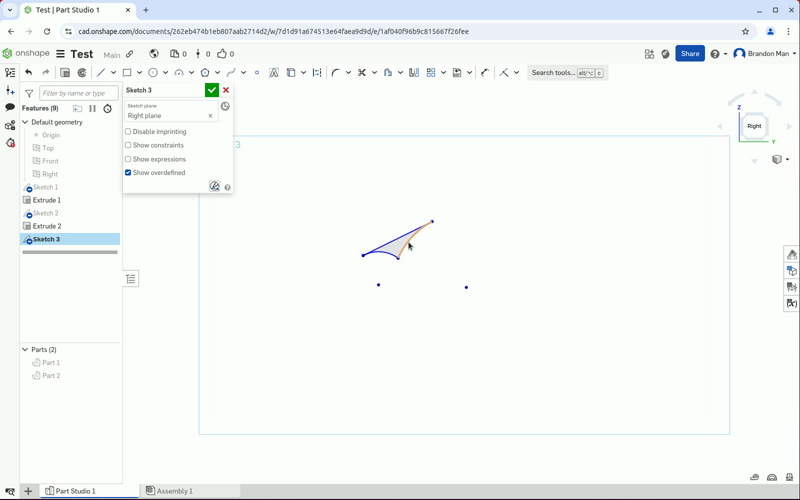
scroll(6)
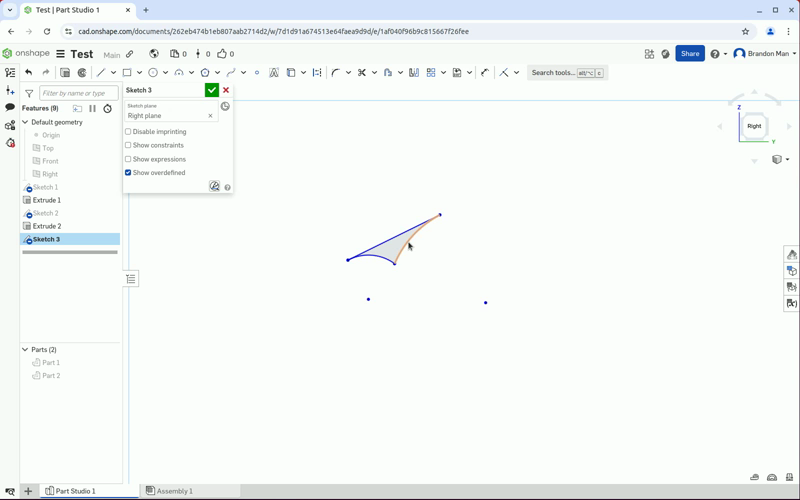
scroll(6)
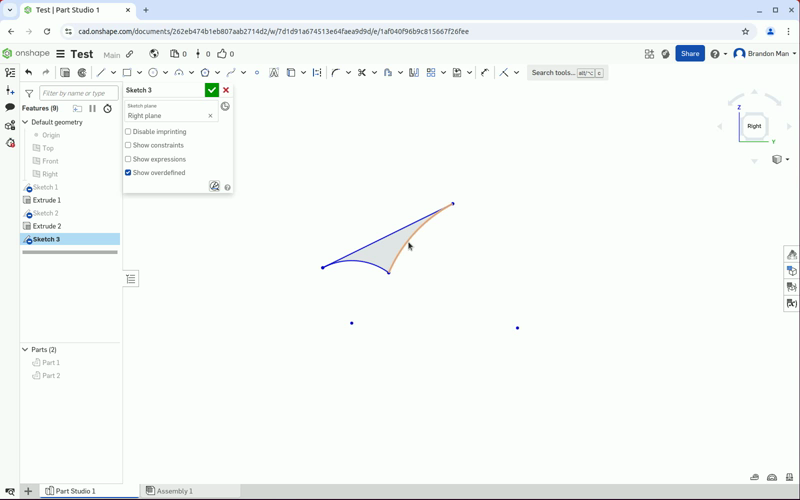
scroll(6)
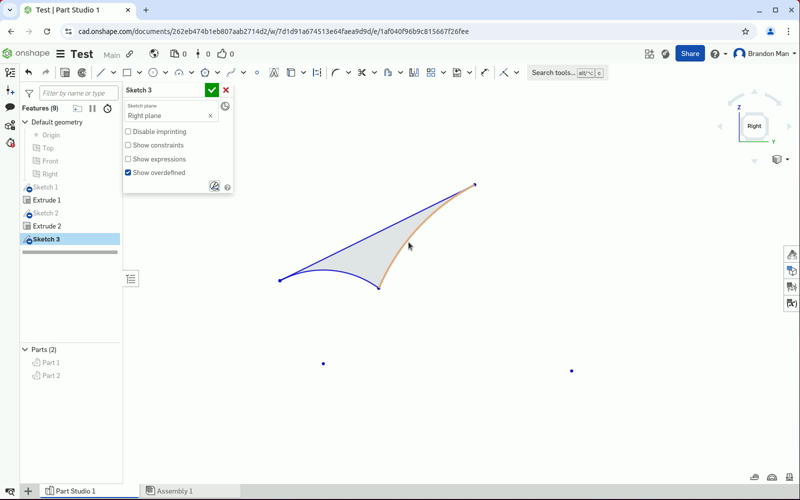
scroll(6)
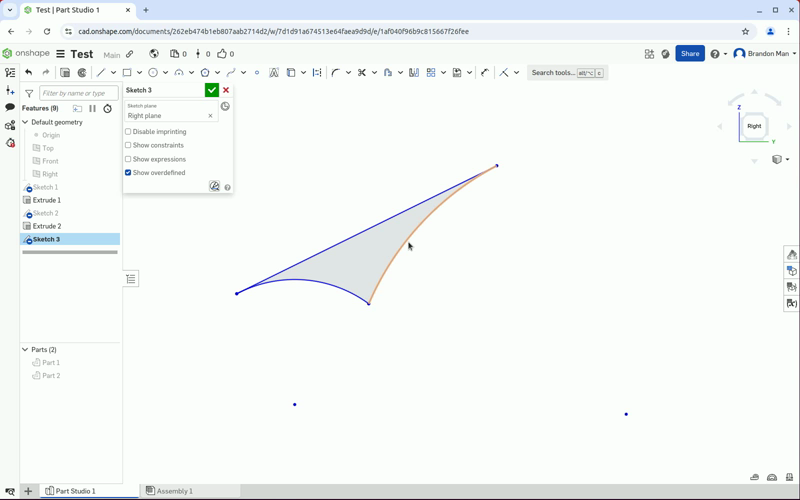
scroll(6)
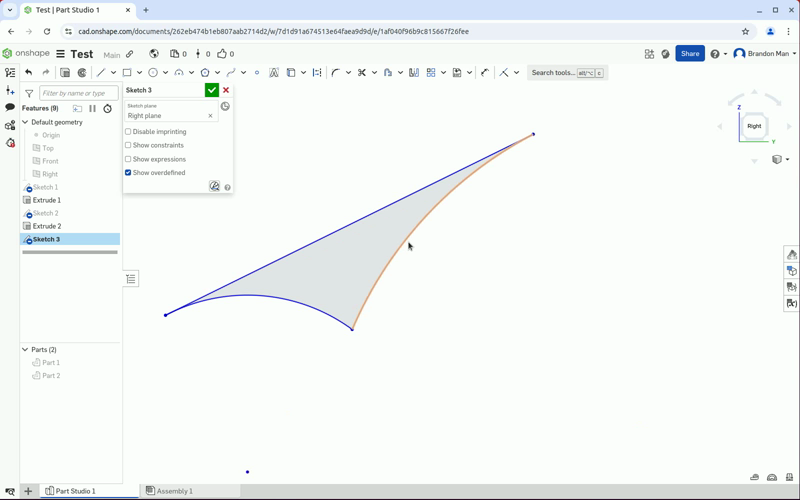
scroll(6)
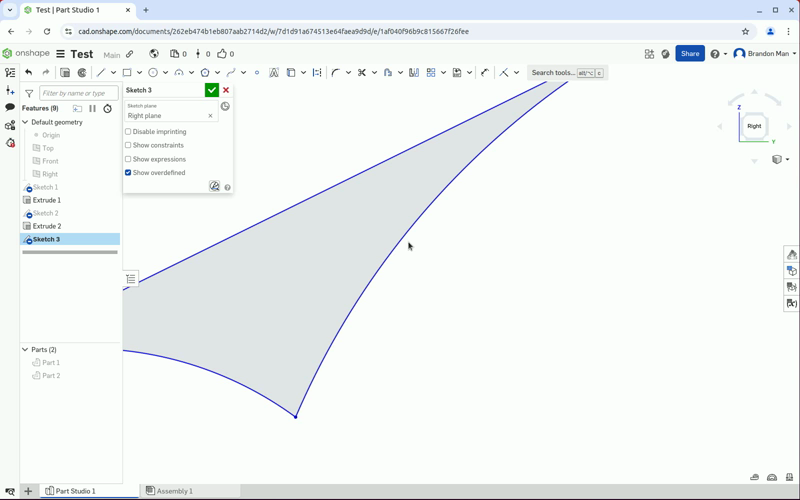
click(408, 241)
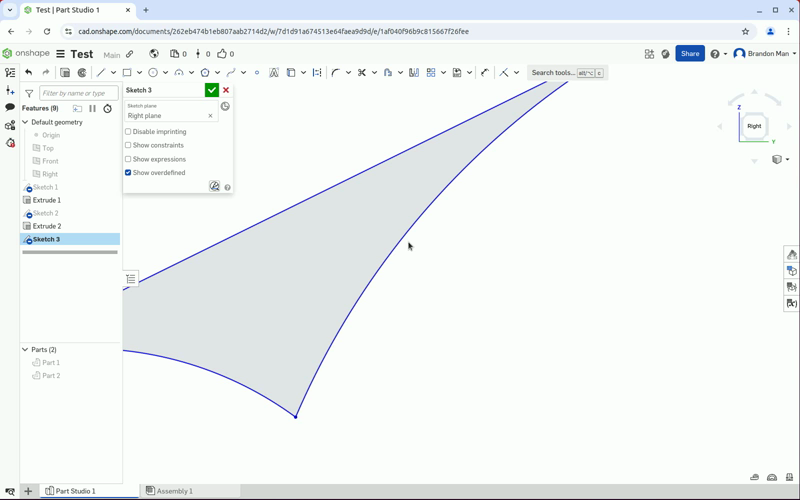
scroll(-6)
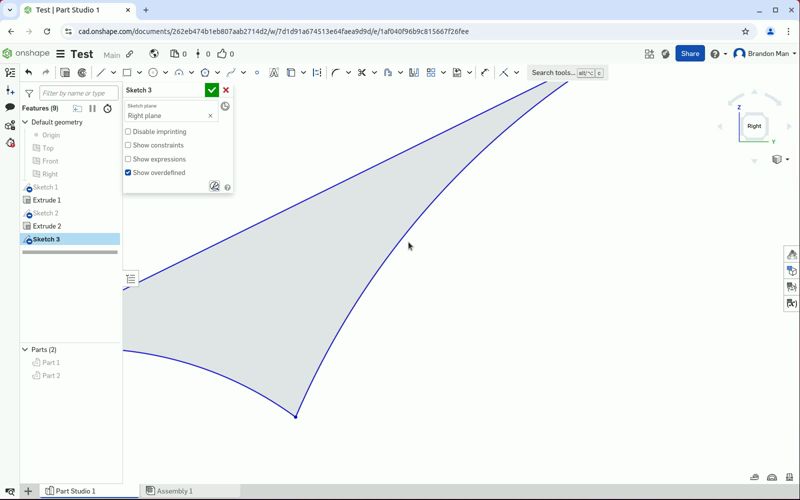
scroll(-6)
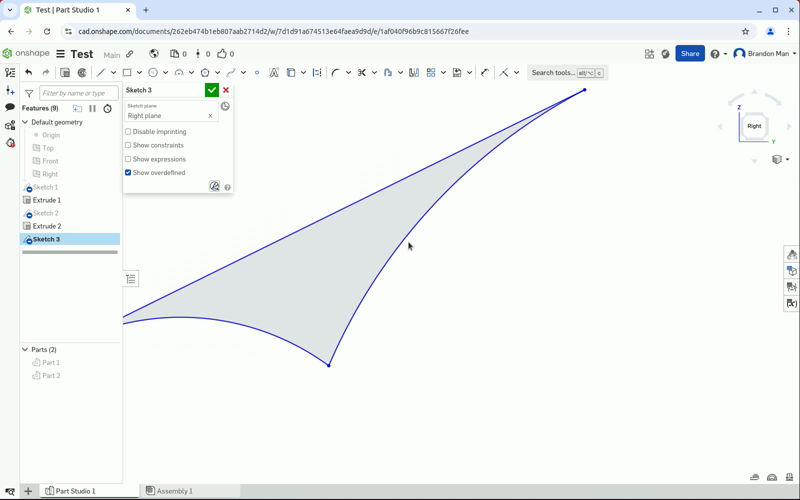
scroll(-6)
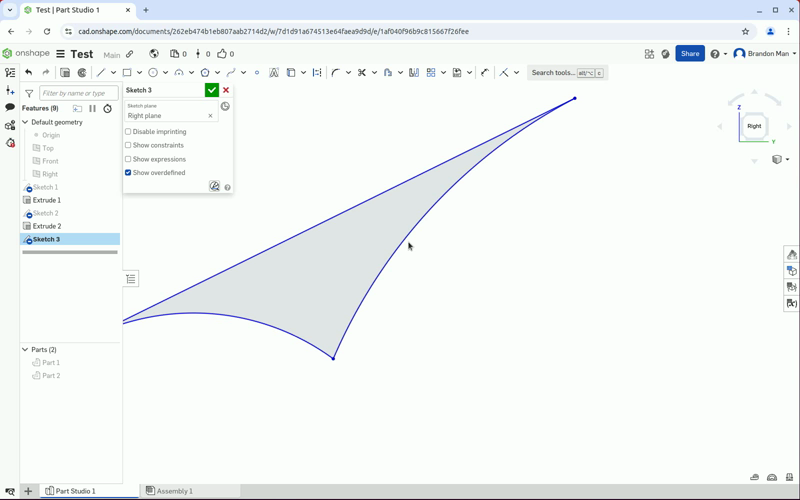
scroll(-6)
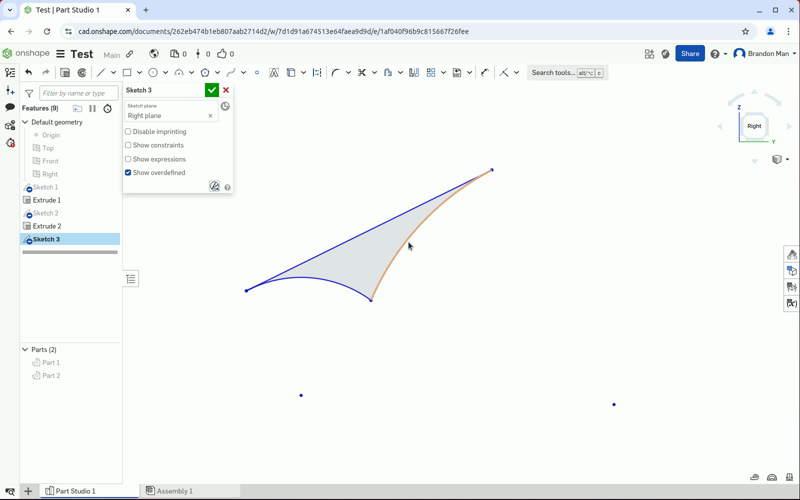
scroll(-6)
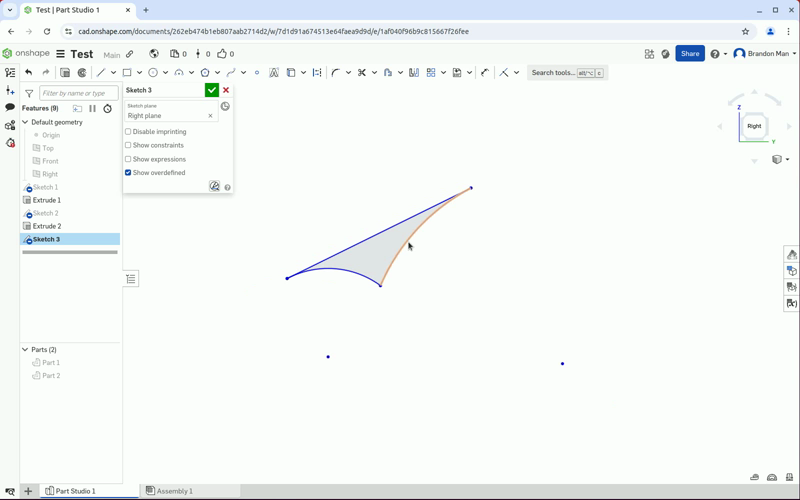
scroll(-6)
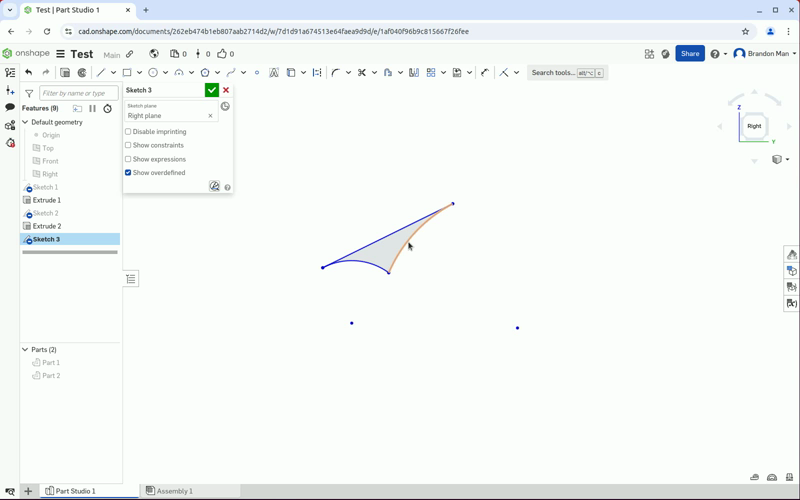
scroll(-6)
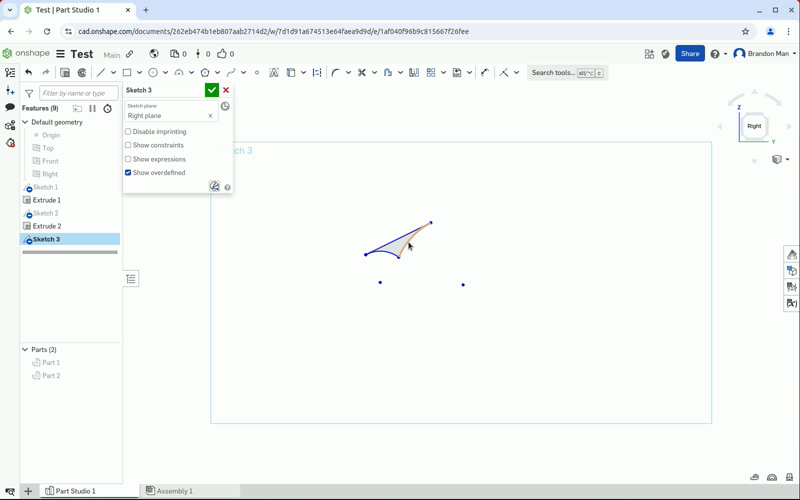
mouse_move(73, 352)
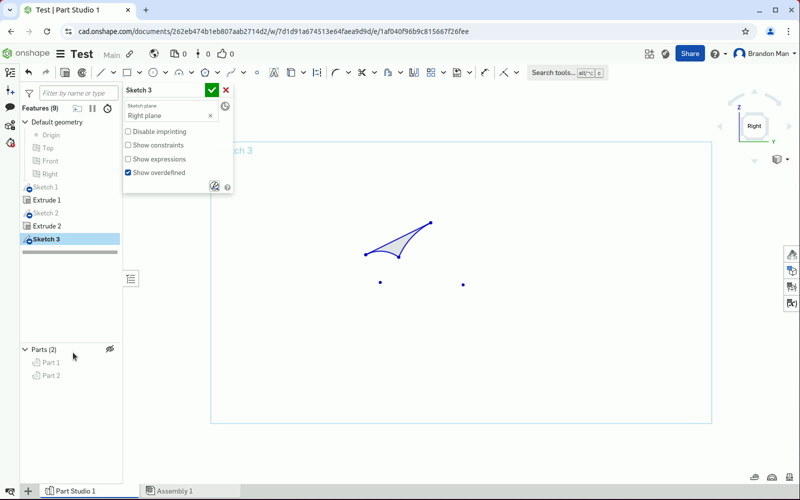
key(shift+y)
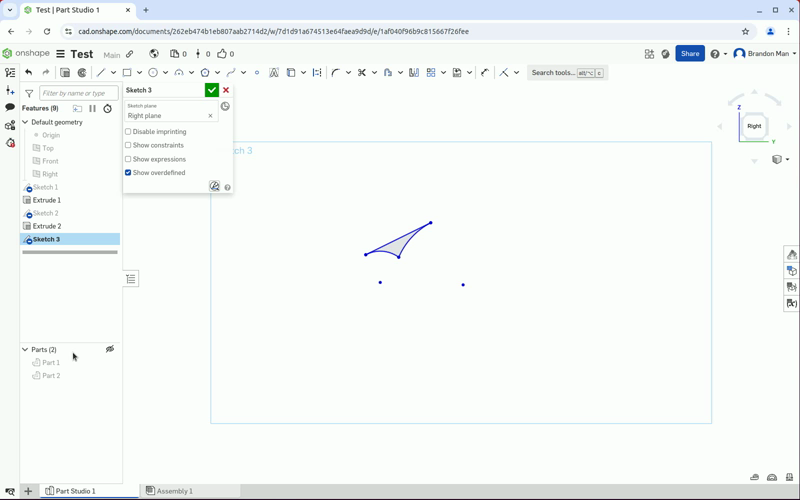
key(shift+e)
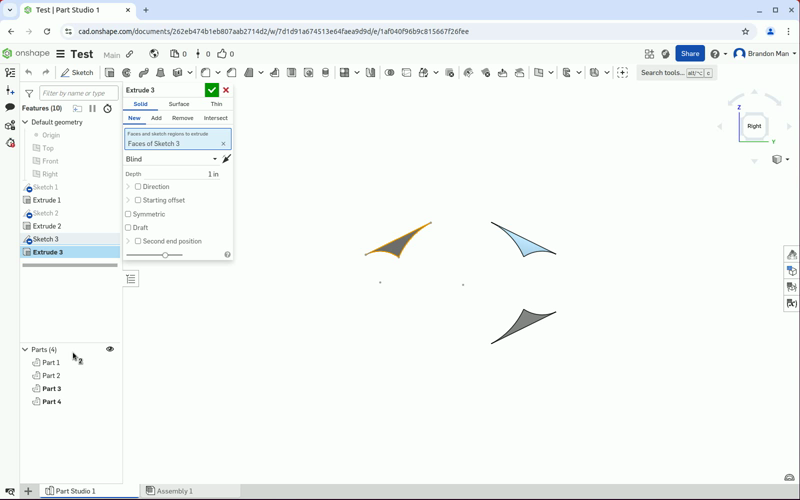
mouse_move(143, 106)
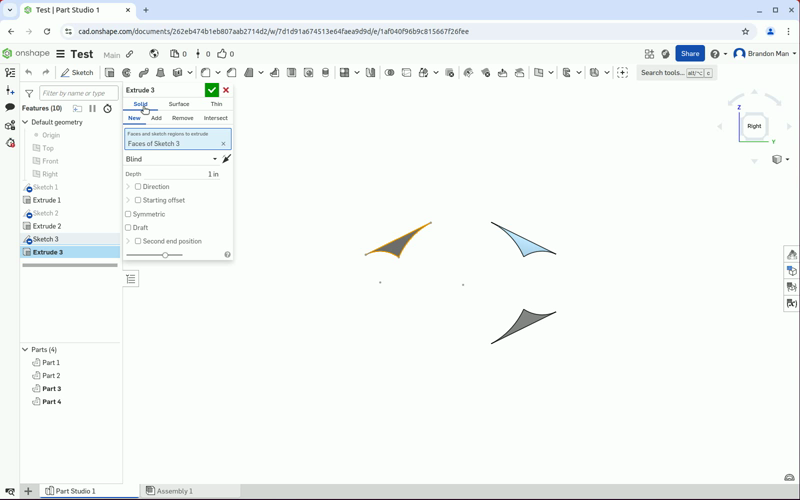
click(143, 106)
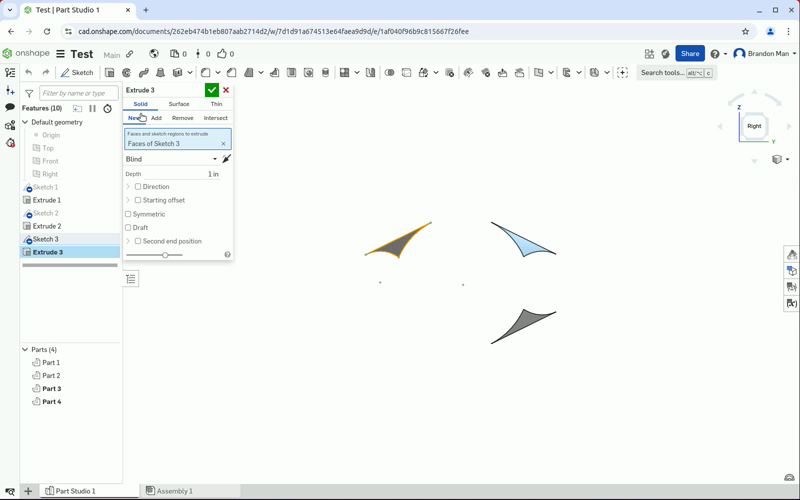
mouse_move(137, 120)
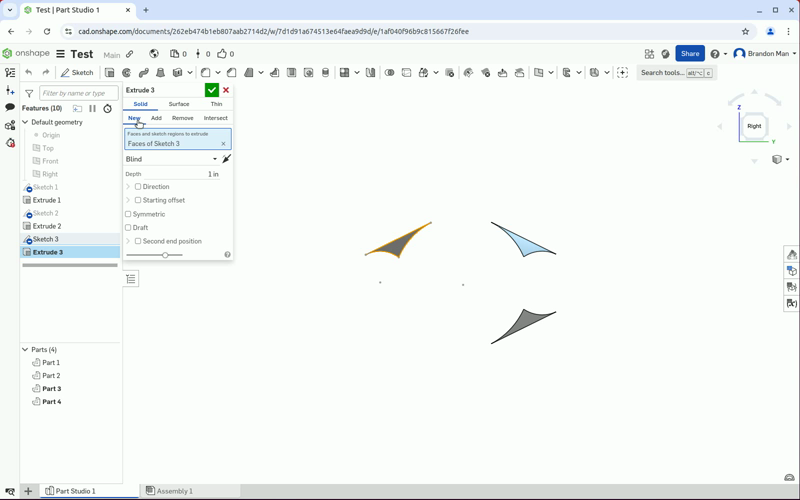
click(137, 120)
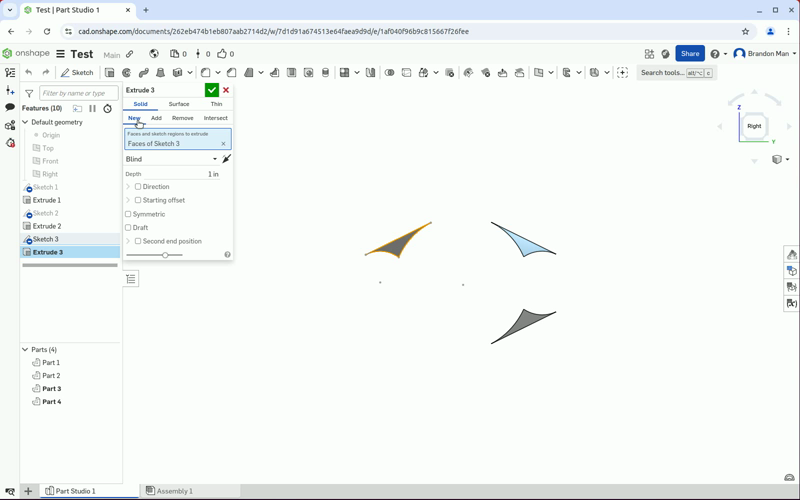
key(tab, 4)
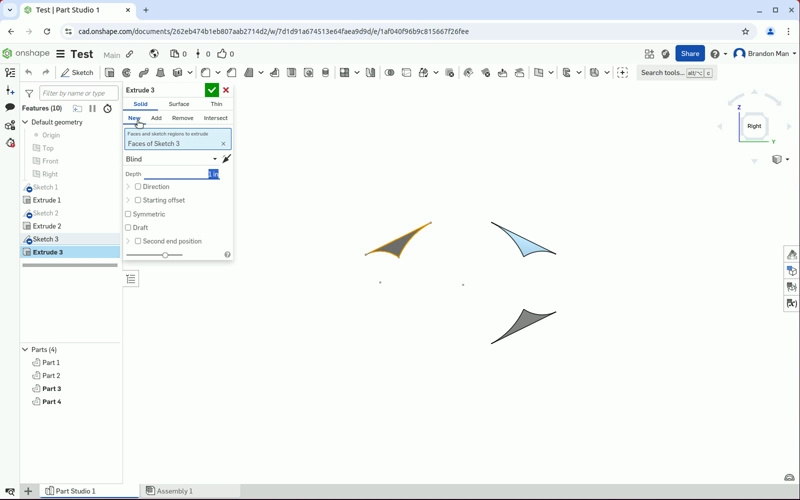
text(1.926)
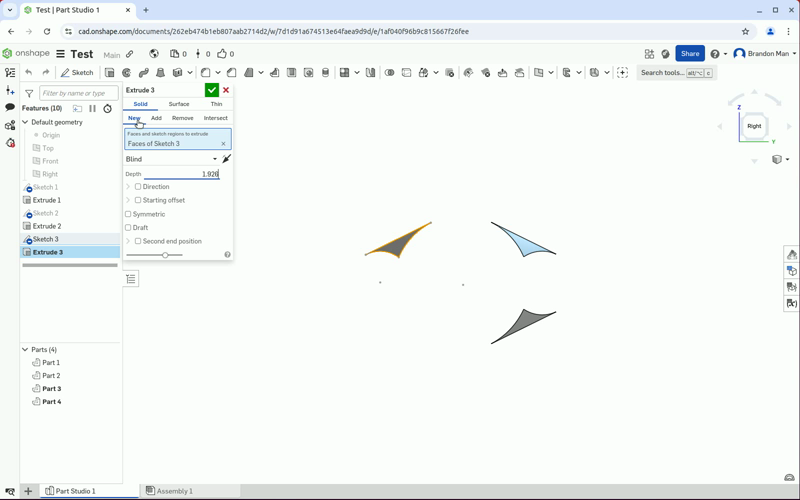
key(enter)
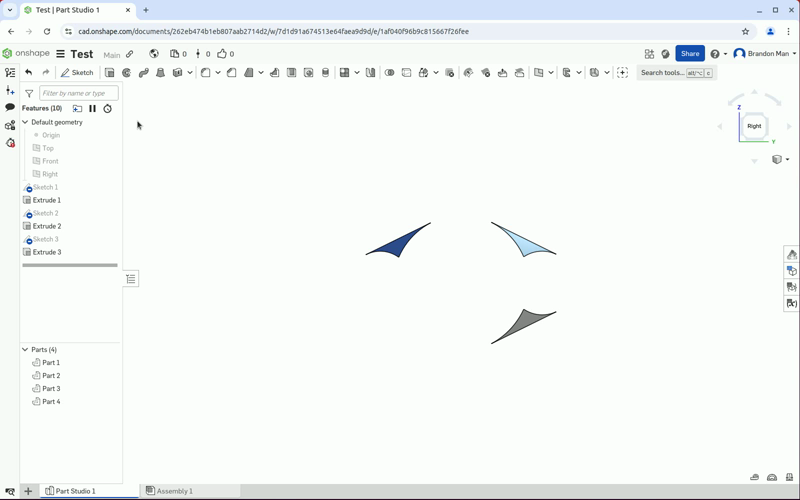
key(shift+h)
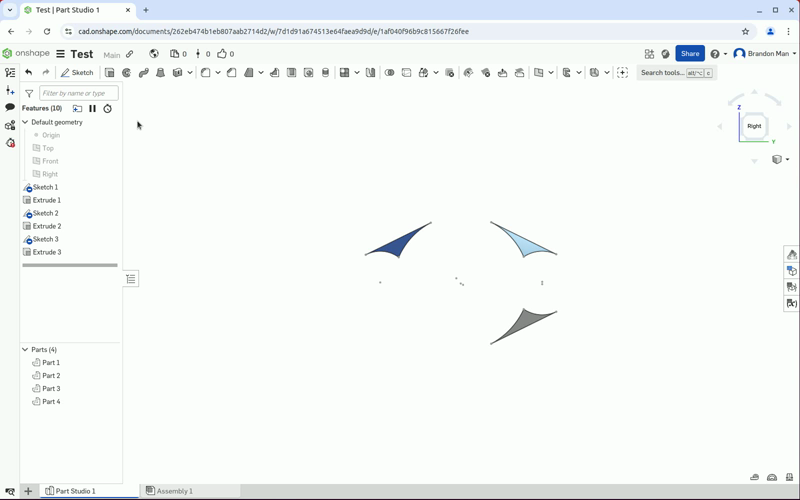
key(shift+h)
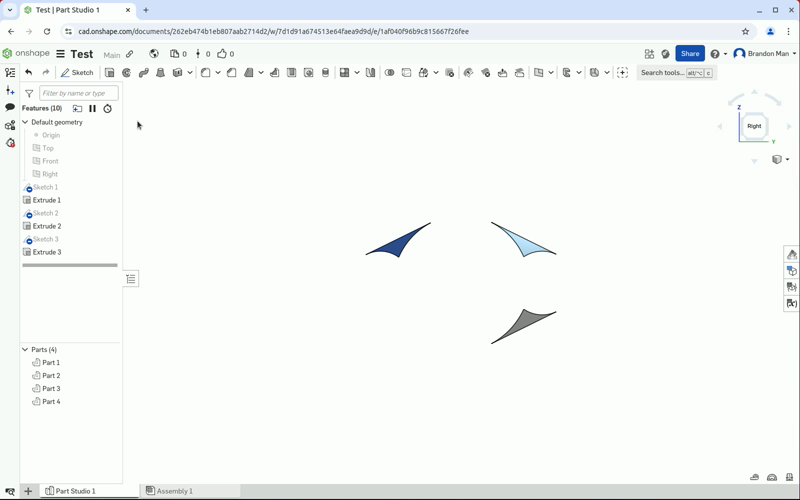
mouse_move(73, 189)
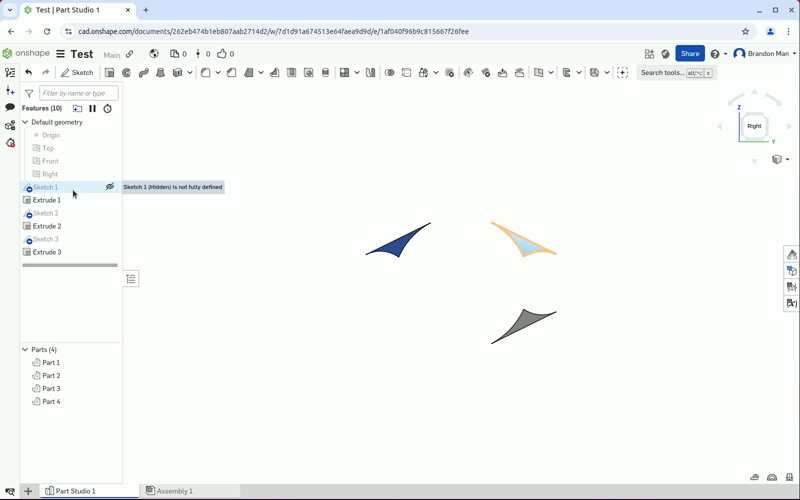
click(73, 189)
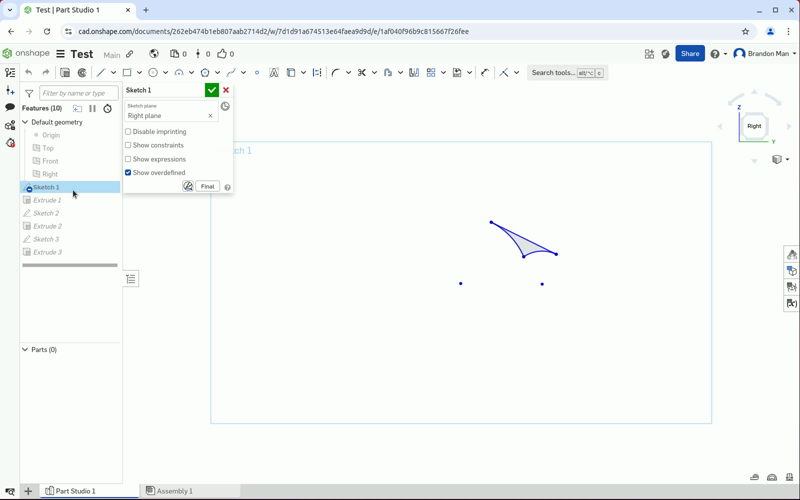
mouse_move(229, 92)
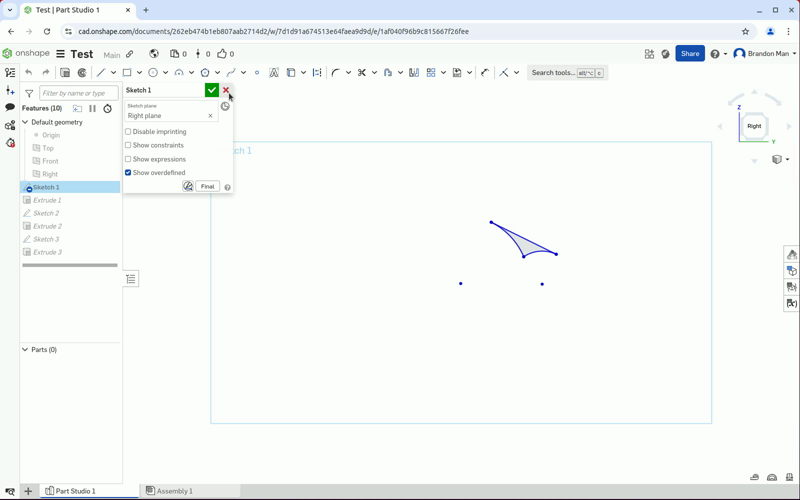
click(229, 92)
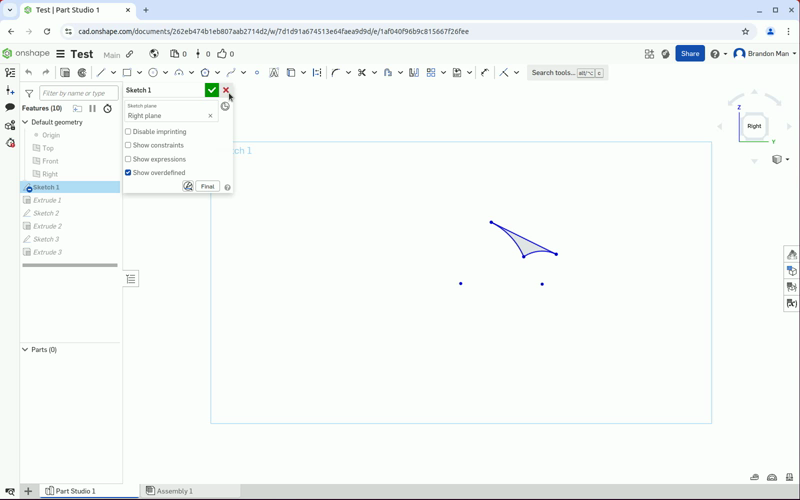
key(shift+s)
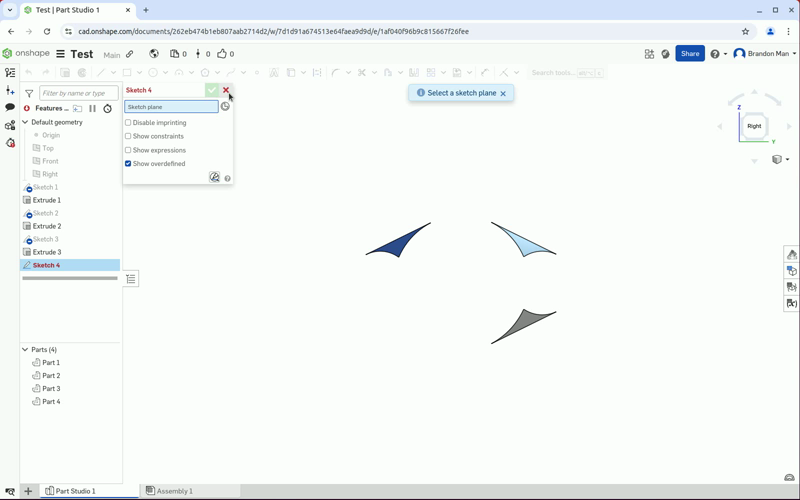
mouse_move(73, 176)
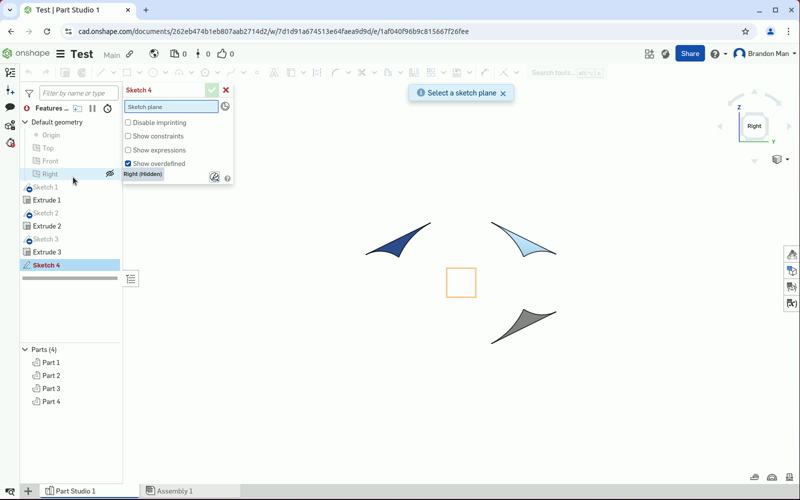
click(73, 176)
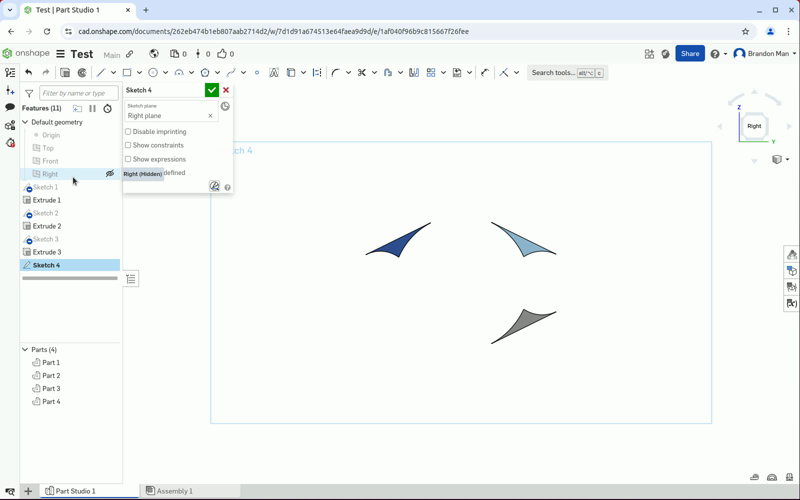
mouse_move(73, 352)
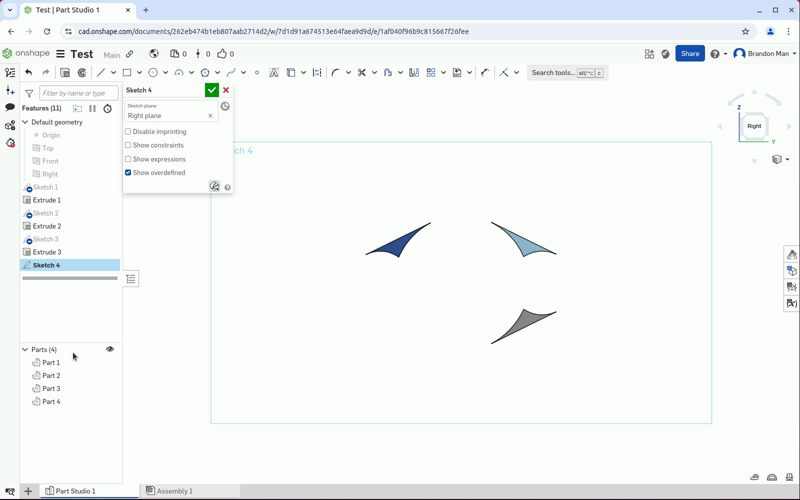
key(y)
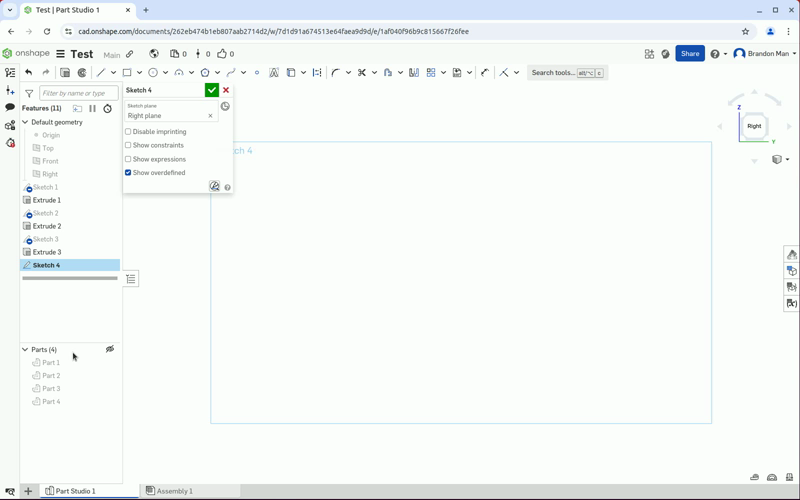
key(l)
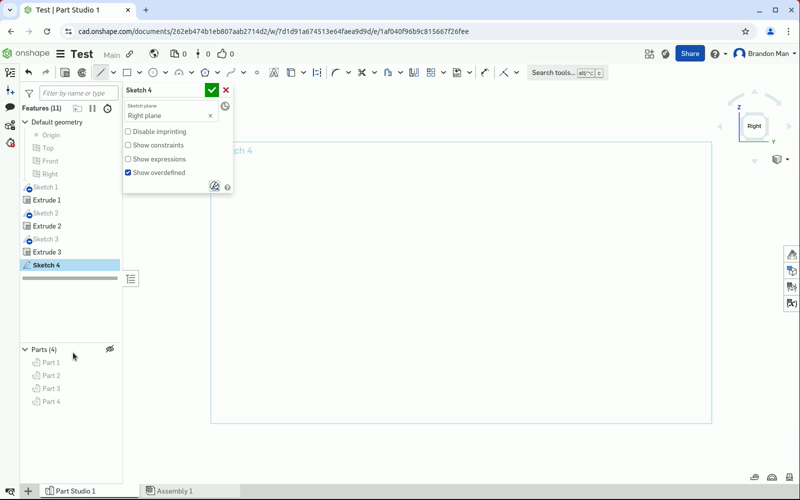
key_down(shift)
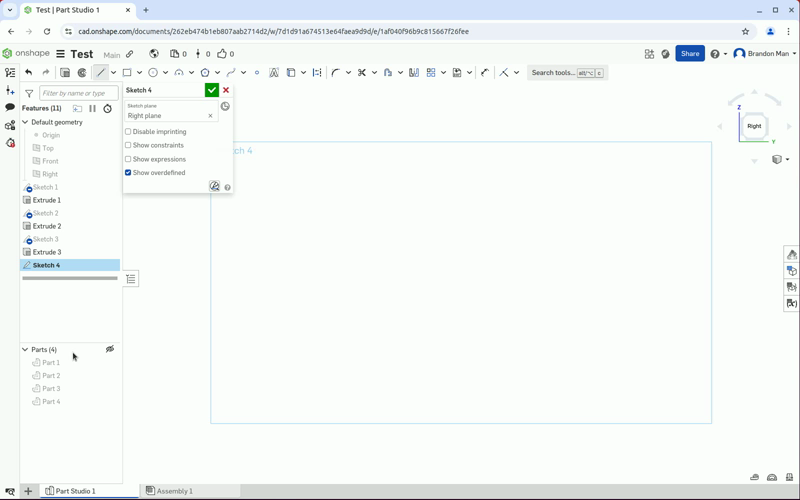
mouse_move(365, 311)
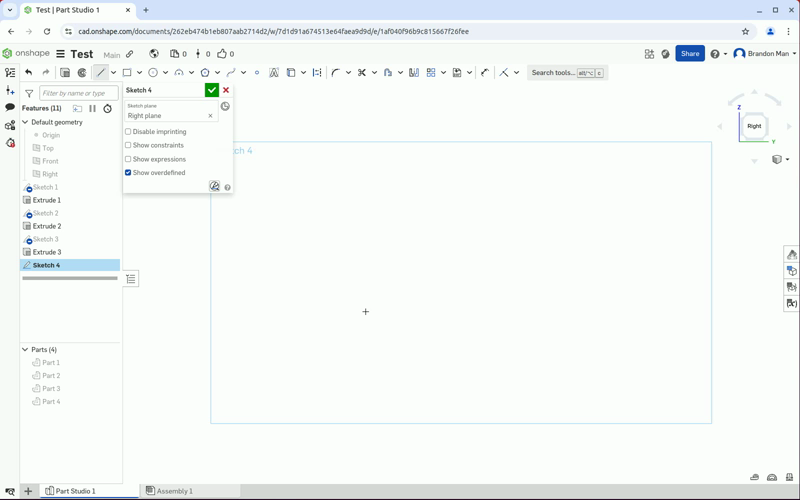
click(365, 311)
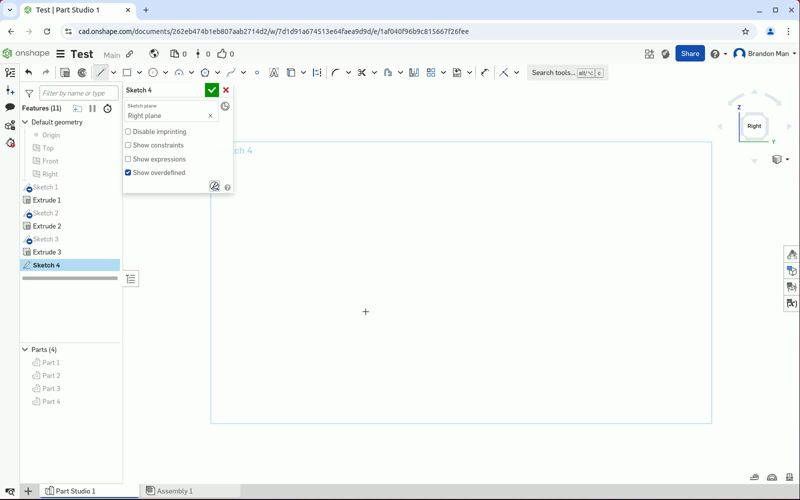
key_up(shift)
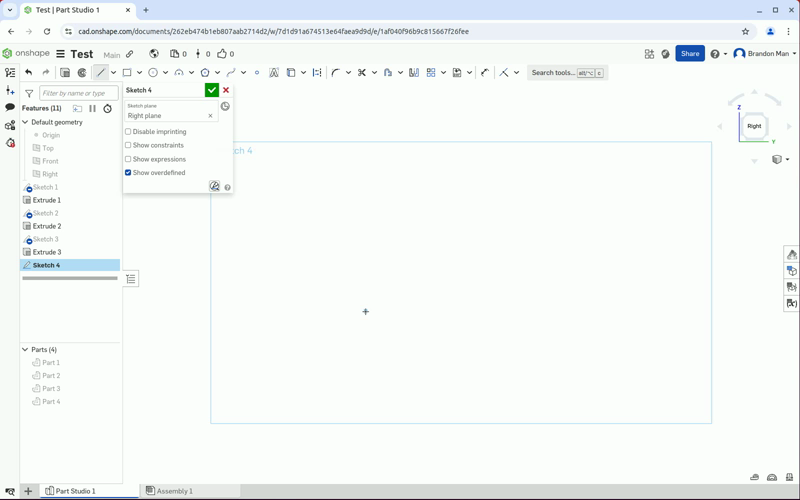
key_down(shift)
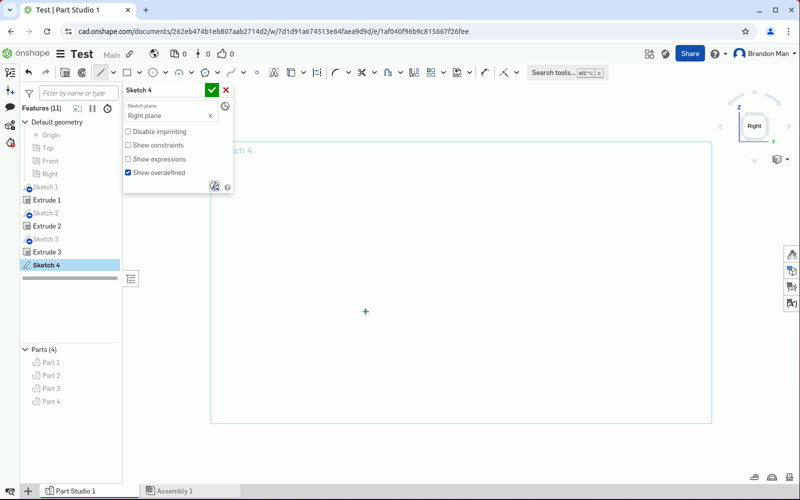
mouse_move(430, 343)
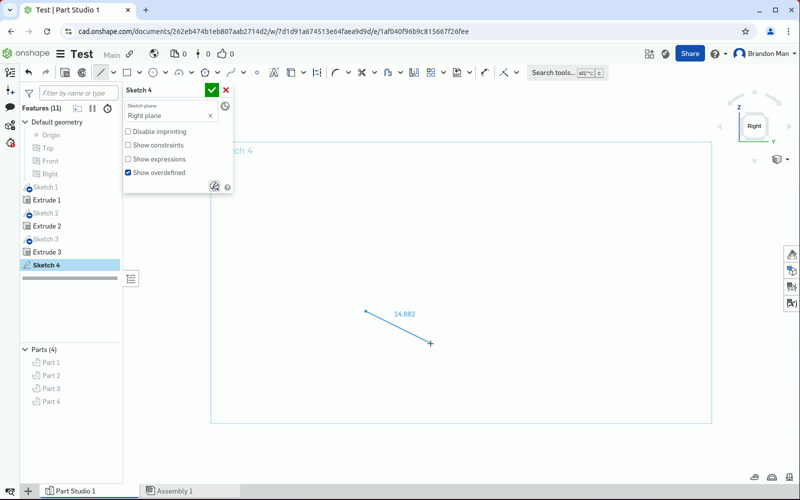
click(430, 343)
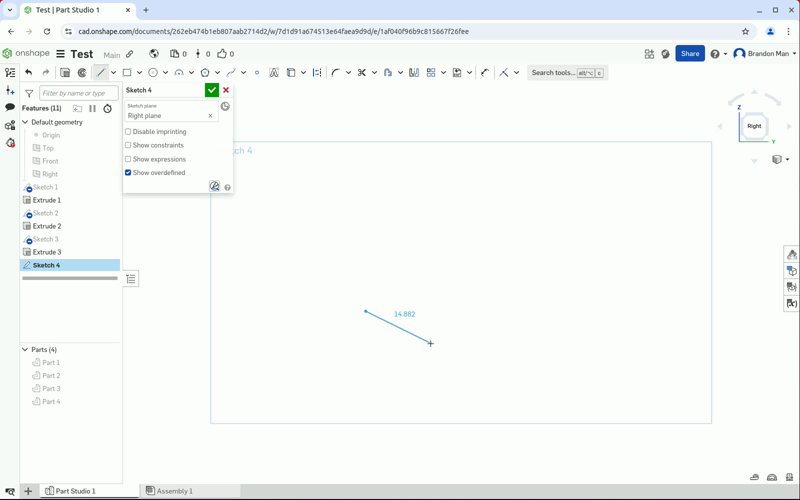
key_up(shift)
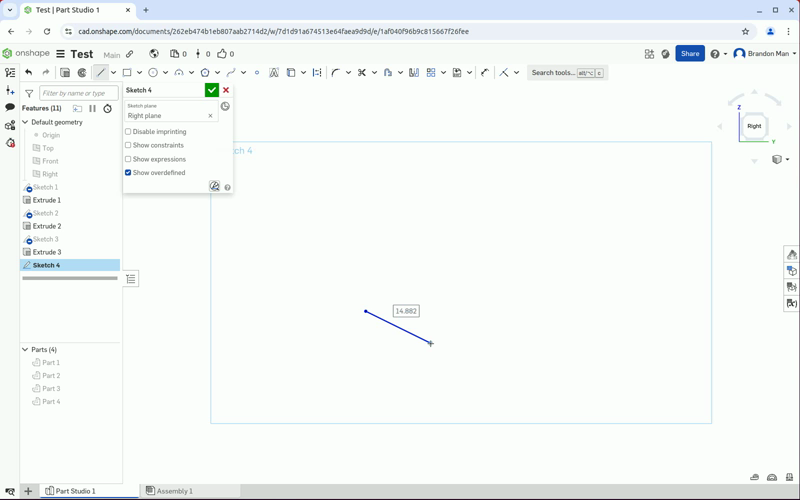
key(esc)
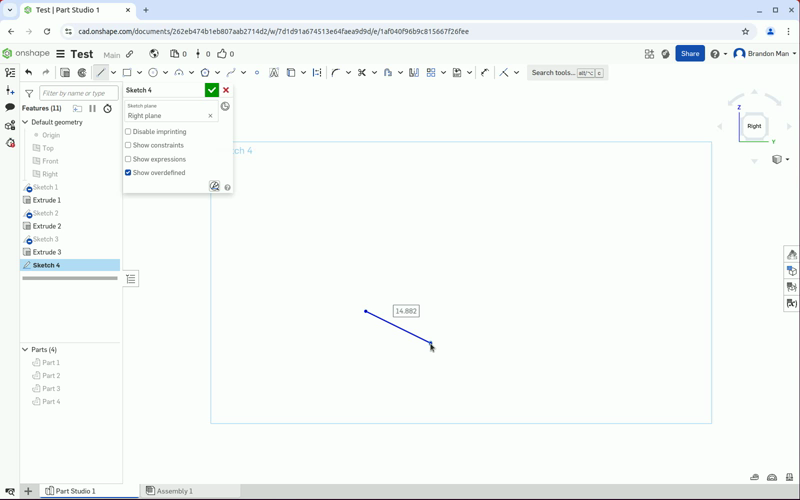
key(a)
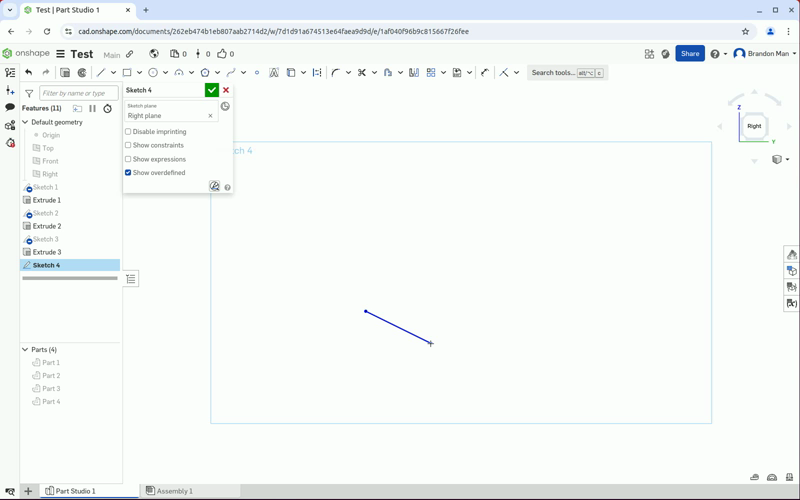
mouse_move(430, 343)
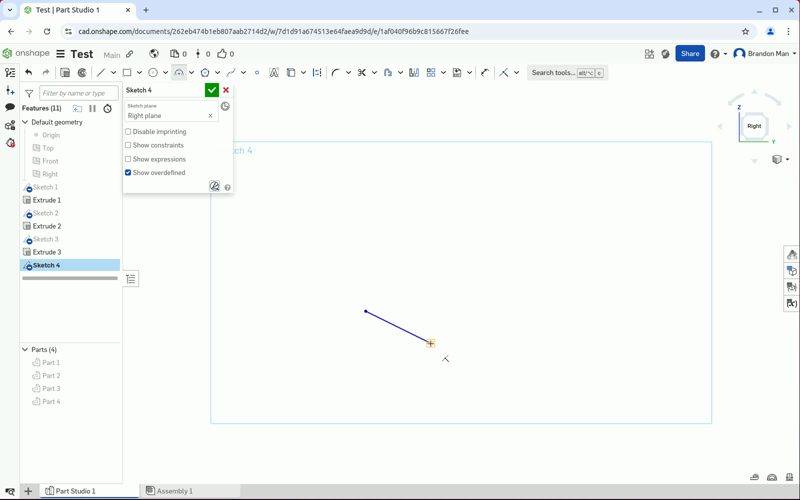
click(430, 343)
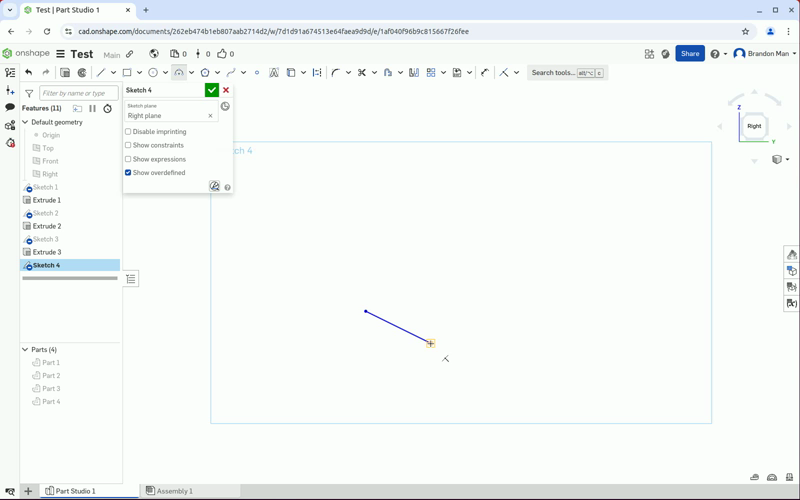
key_down(shift)
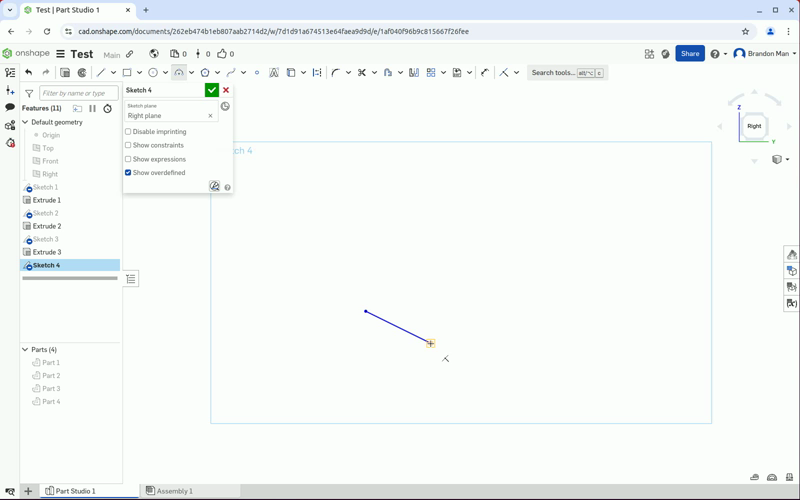
mouse_move(398, 308)
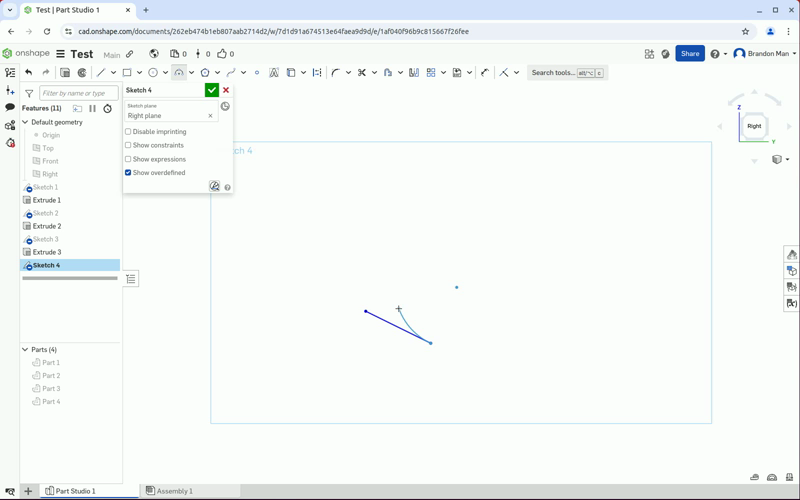
click(398, 308)
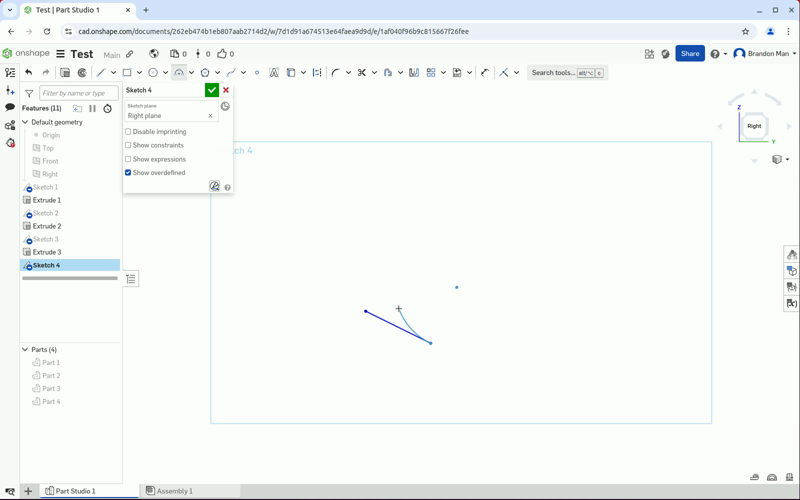
mouse_move(411, 328)
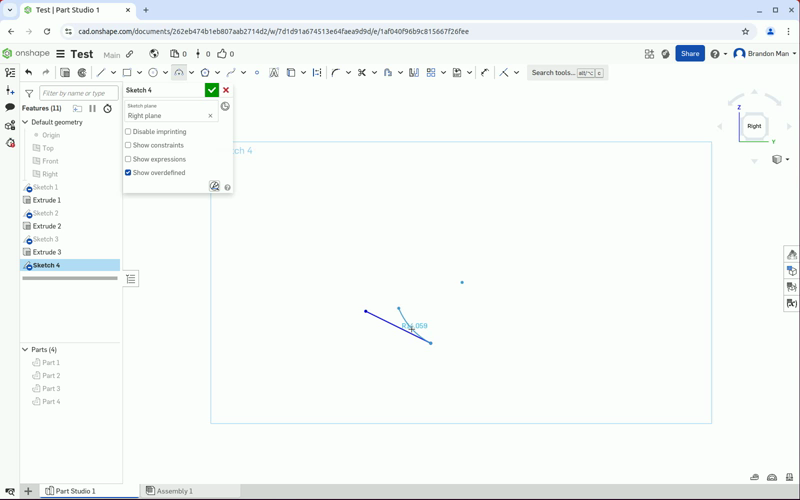
click(411, 328)
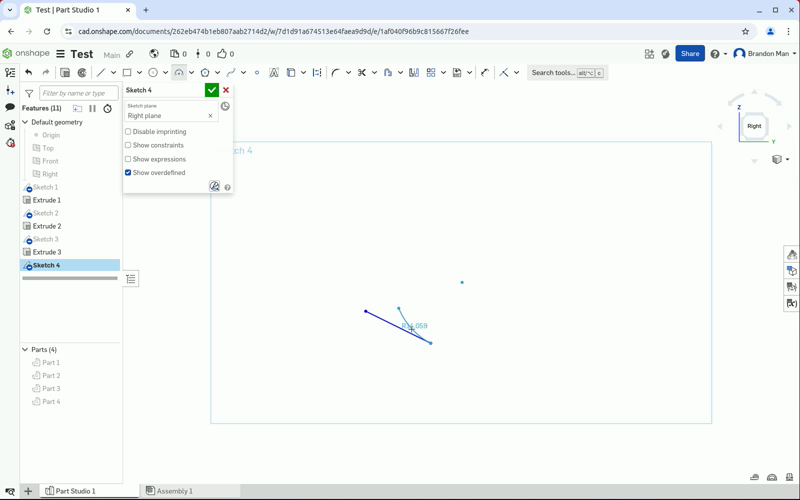
key_up(shift)
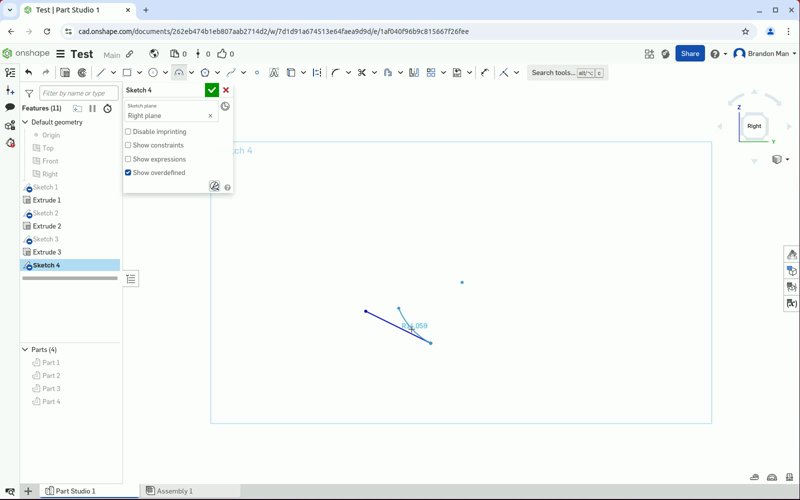
mouse_move(398, 308)
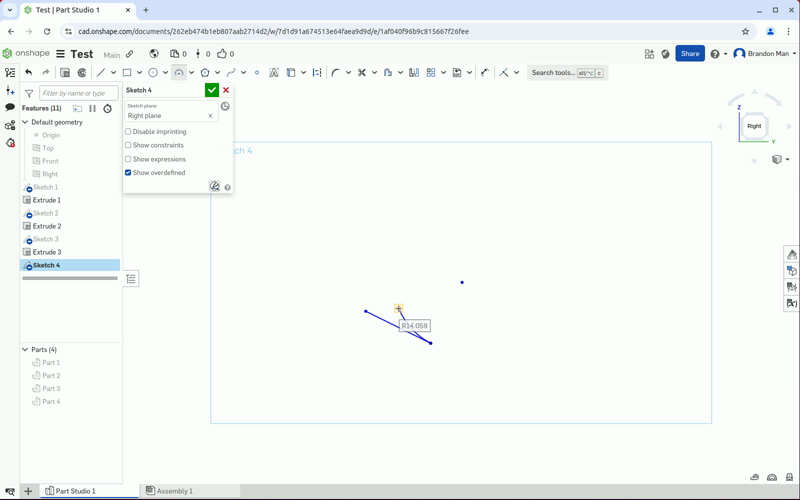
click(398, 308)
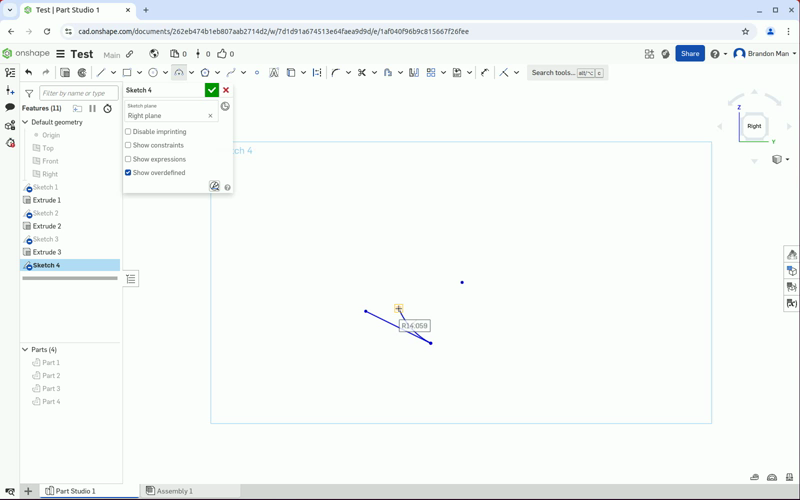
mouse_move(365, 311)
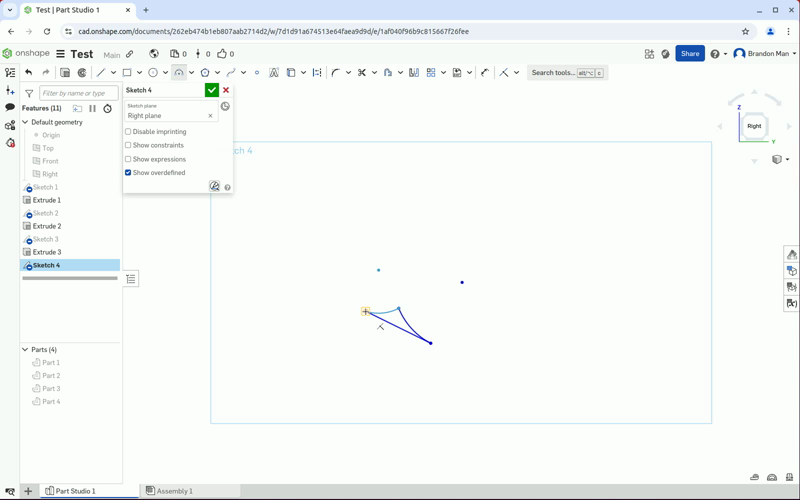
click(365, 311)
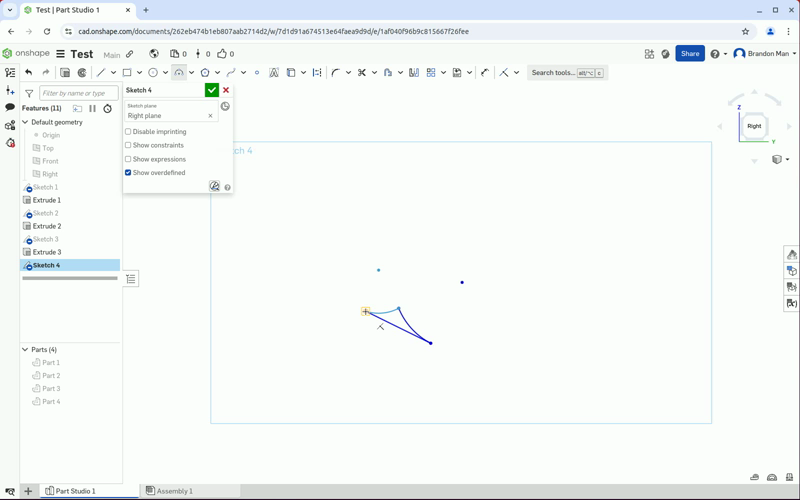
key_down(shift)
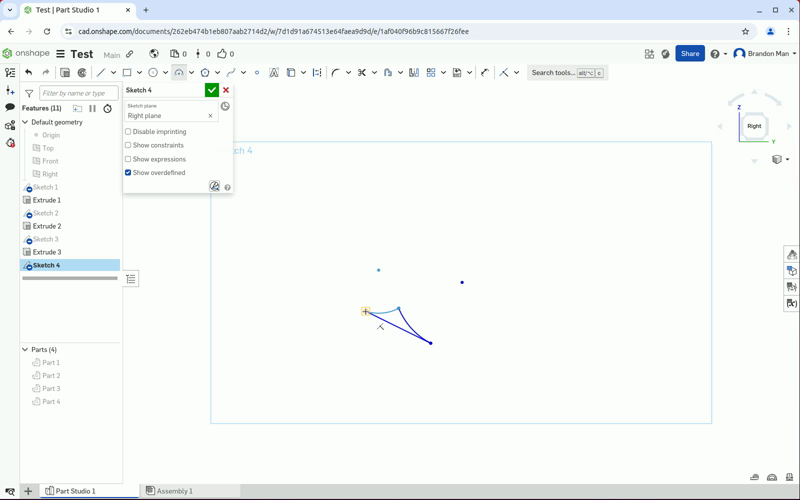
mouse_move(382, 314)
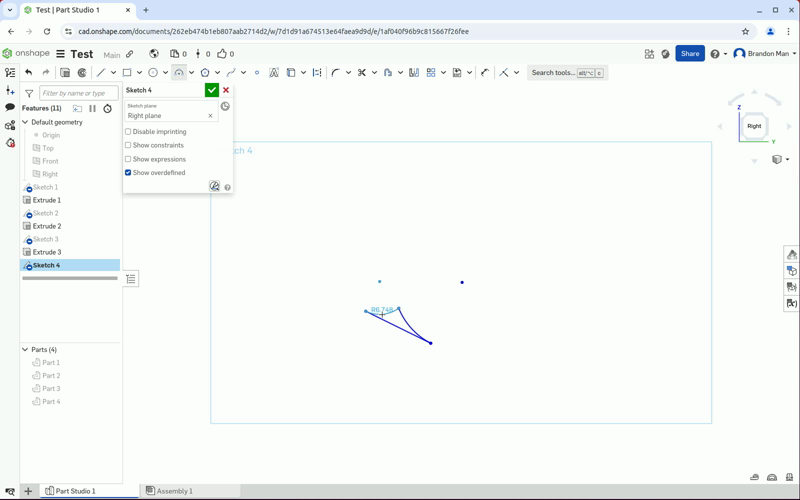
click(382, 314)
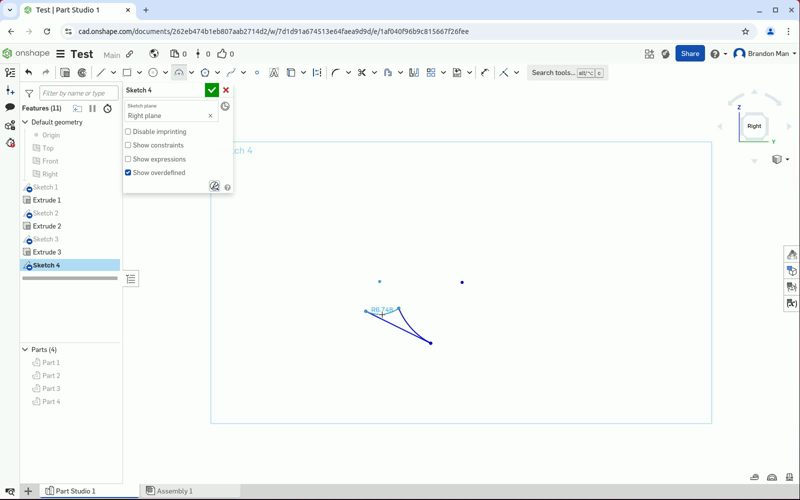
key_up(shift)
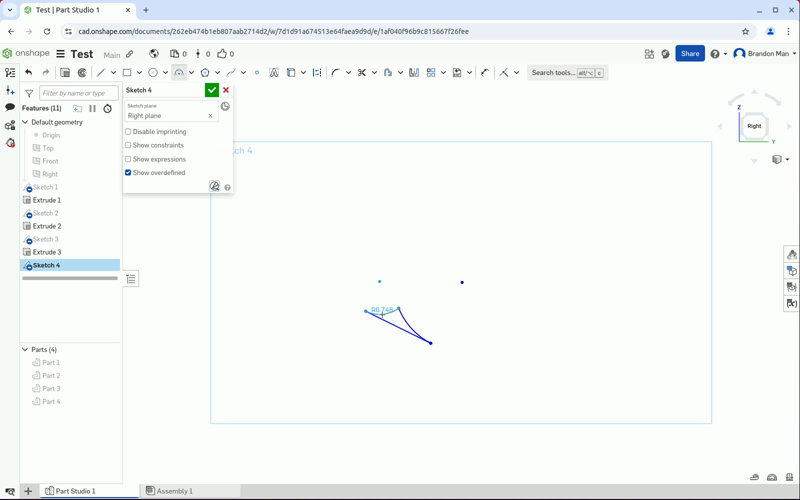
key(esc)
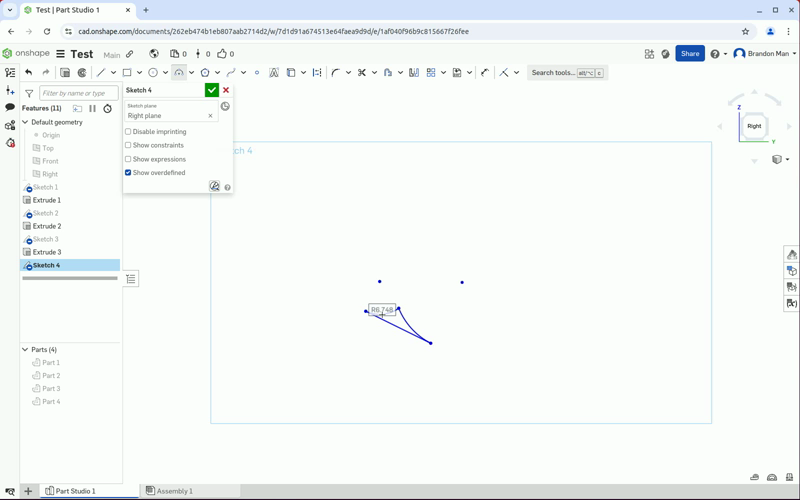
mouse_move(389, 309)
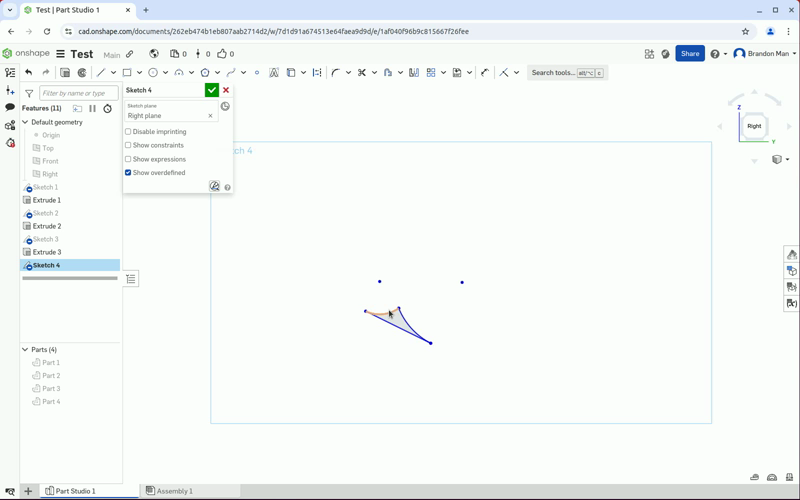
scroll(6)
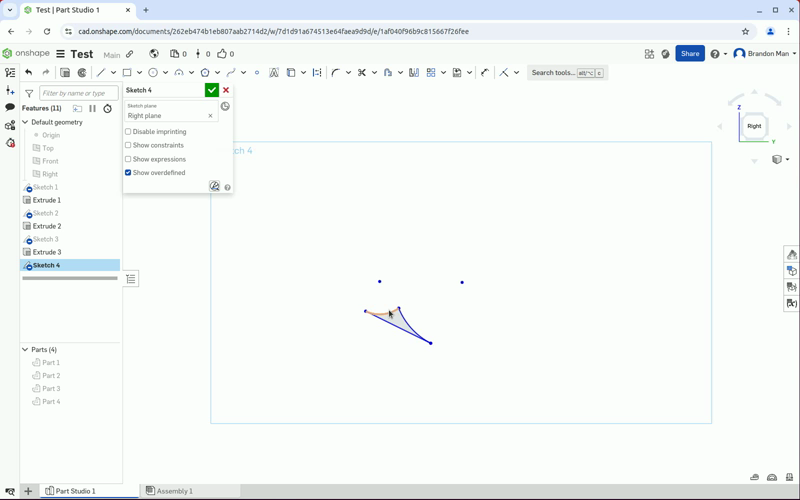
scroll(6)
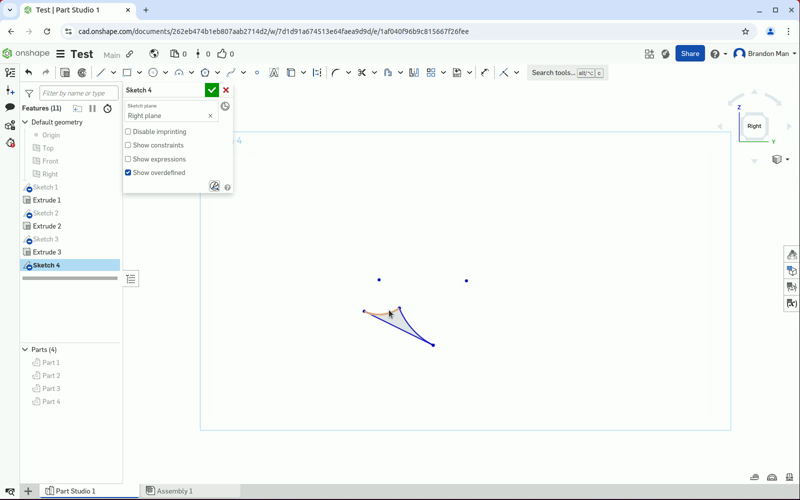
scroll(6)
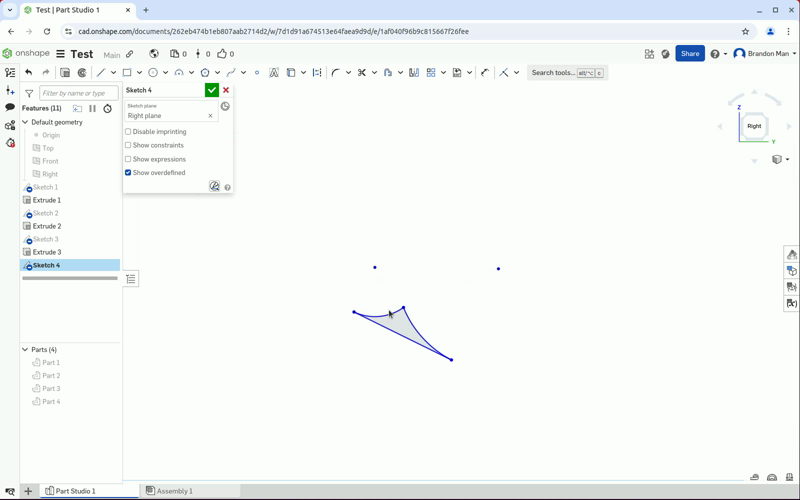
scroll(6)
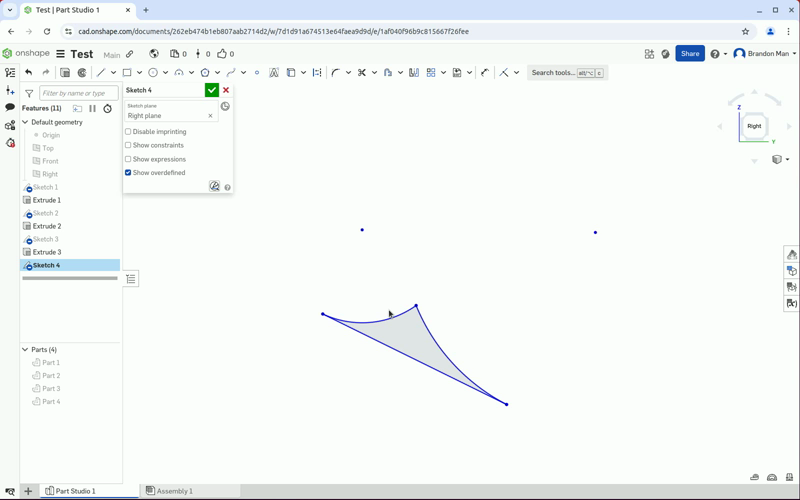
scroll(6)
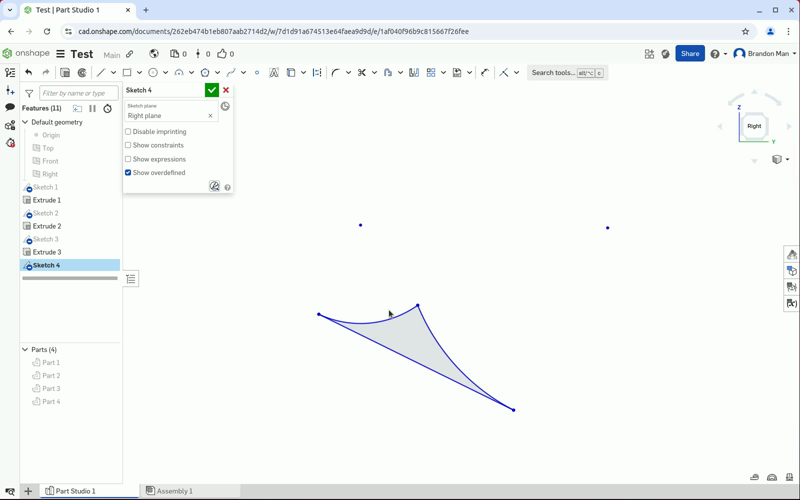
scroll(6)
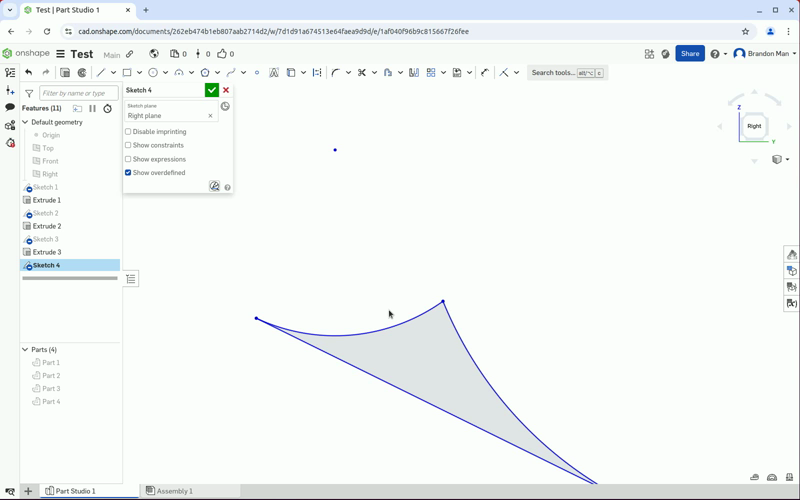
scroll(6)
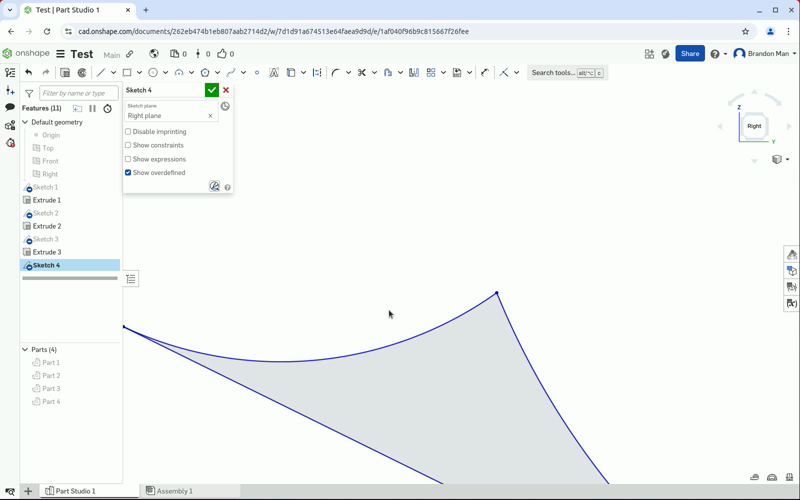
click(389, 309)
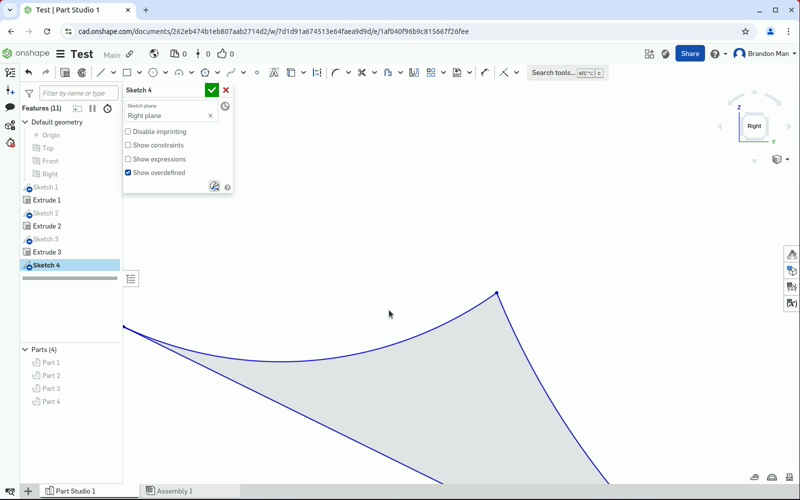
scroll(-6)
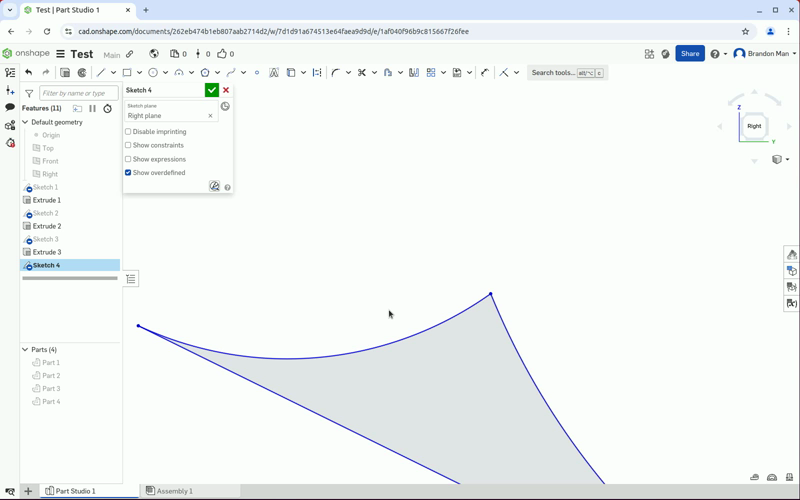
scroll(-6)
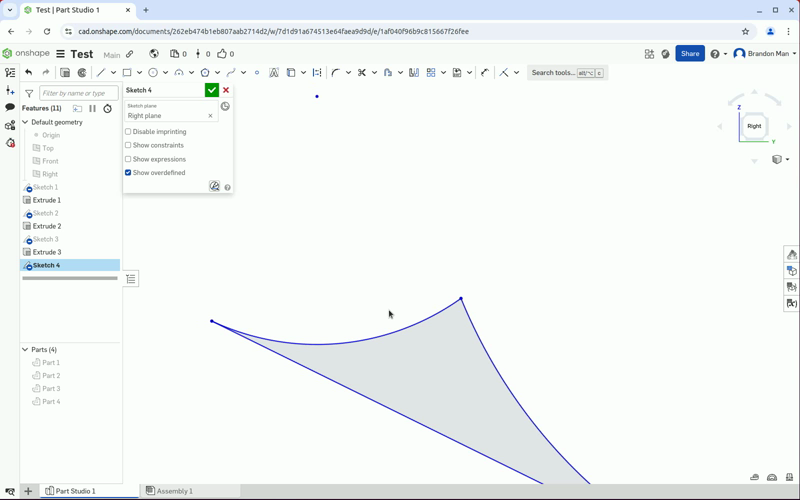
scroll(-6)
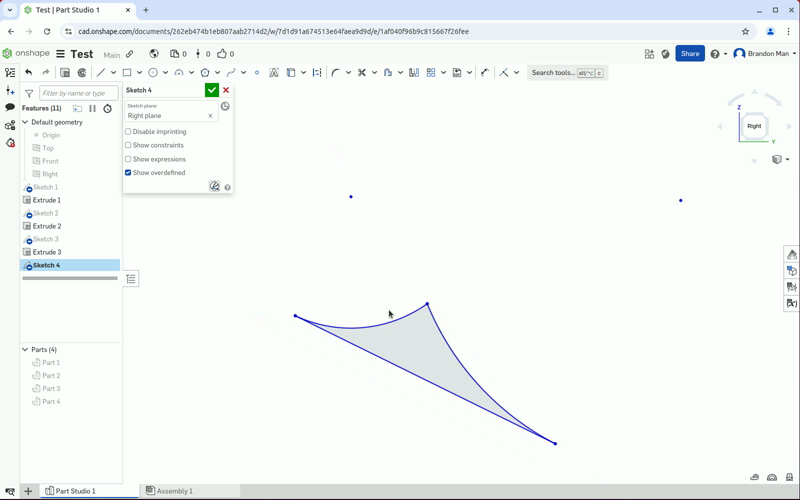
scroll(-6)
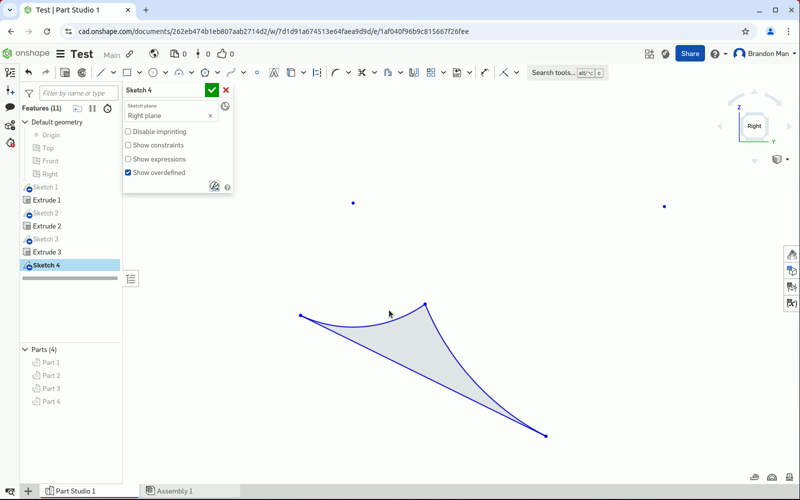
scroll(-6)
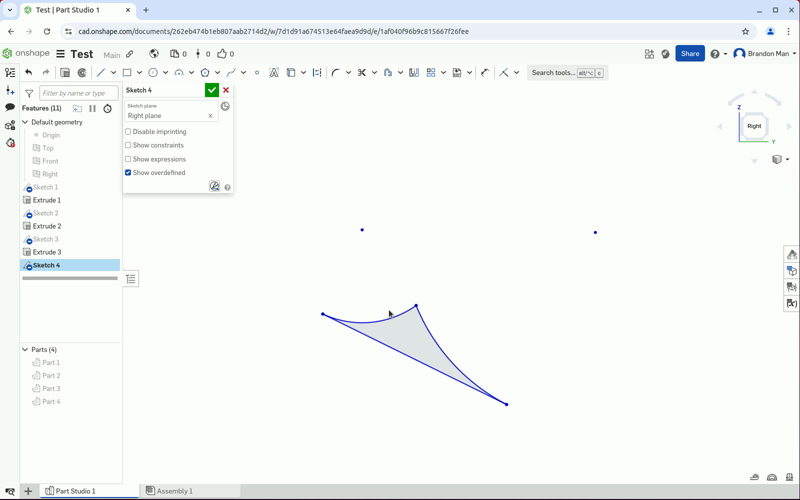
scroll(-6)
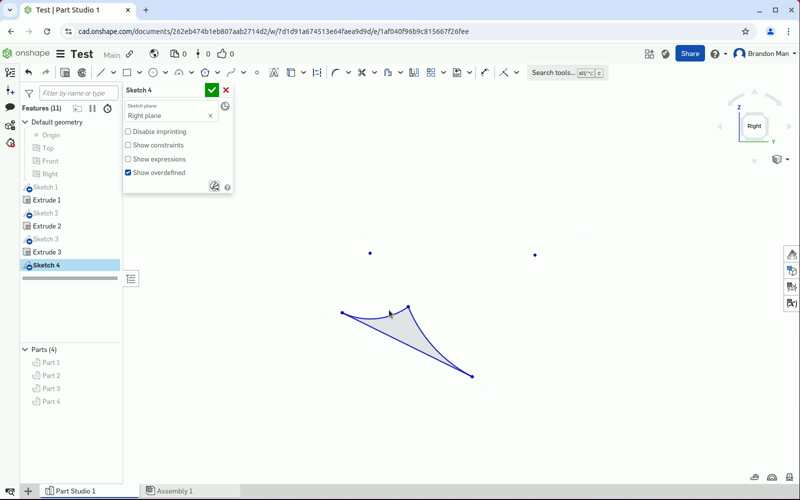
scroll(-6)
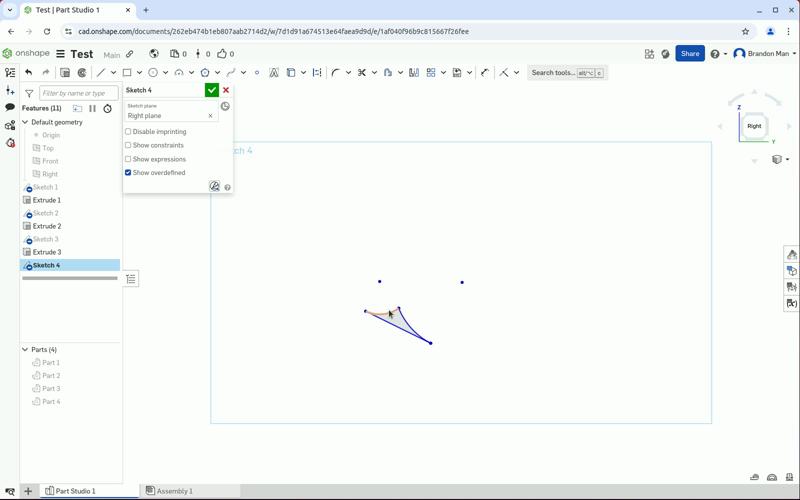
mouse_move(73, 352)
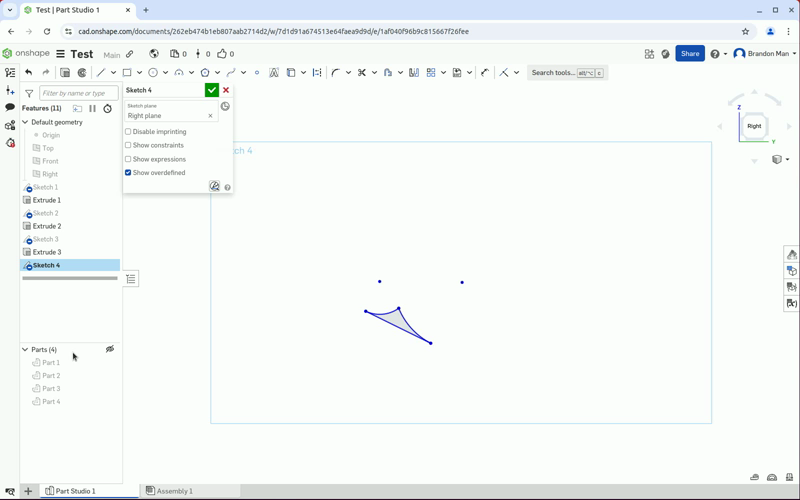
key(shift+y)
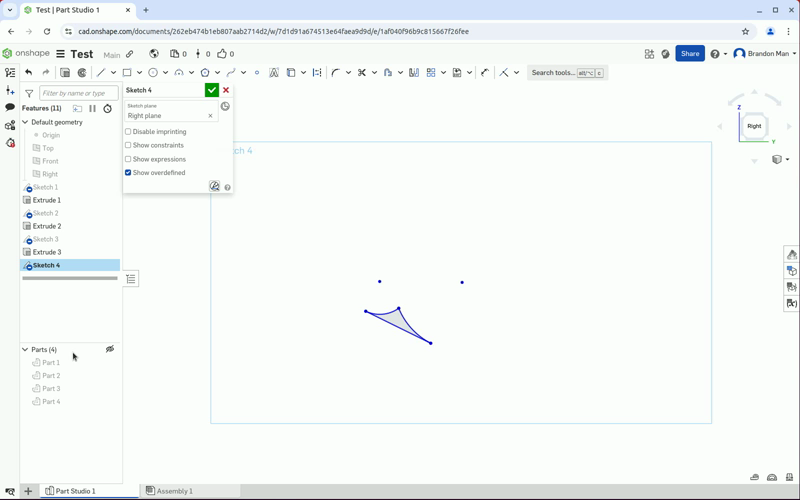
key(shift+e)
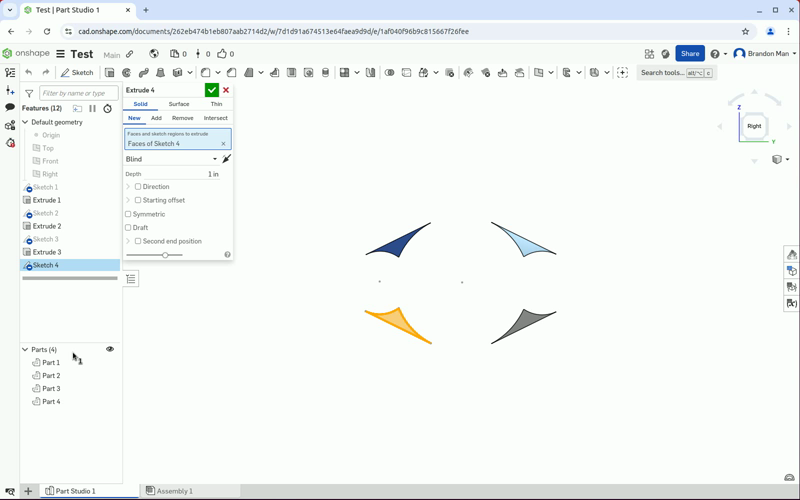
mouse_move(143, 106)
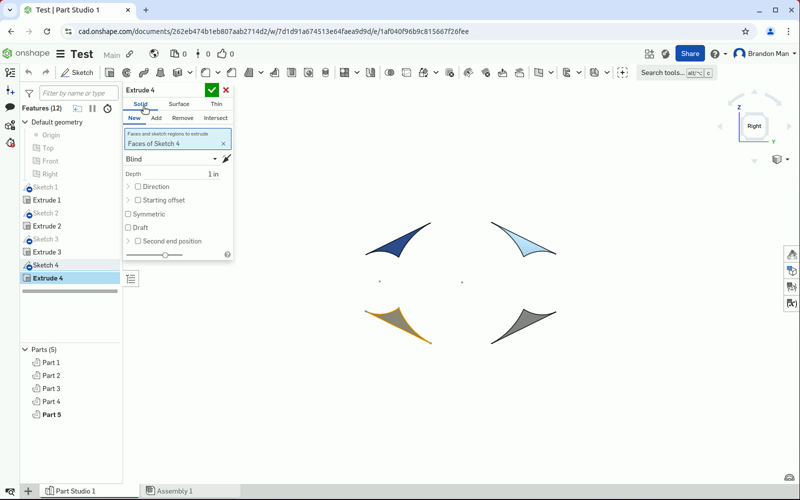
click(143, 106)
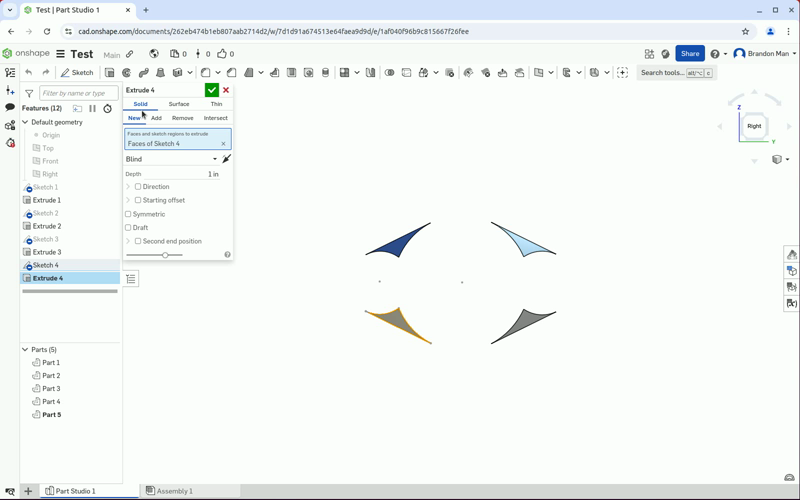
mouse_move(137, 120)
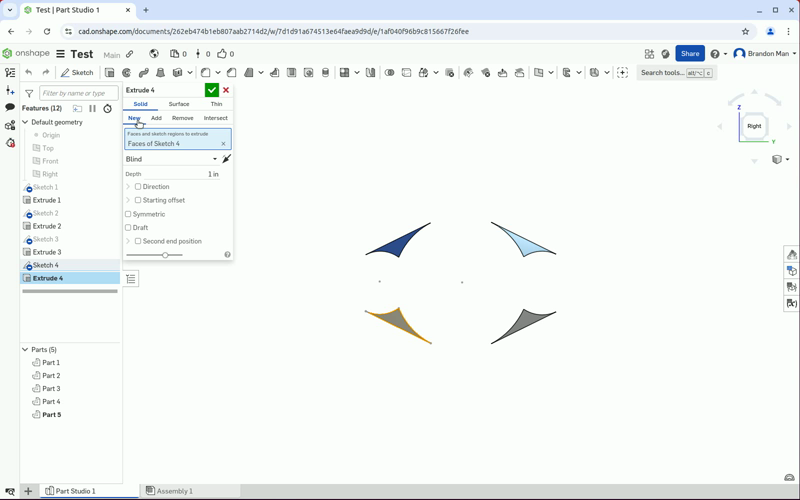
click(137, 120)
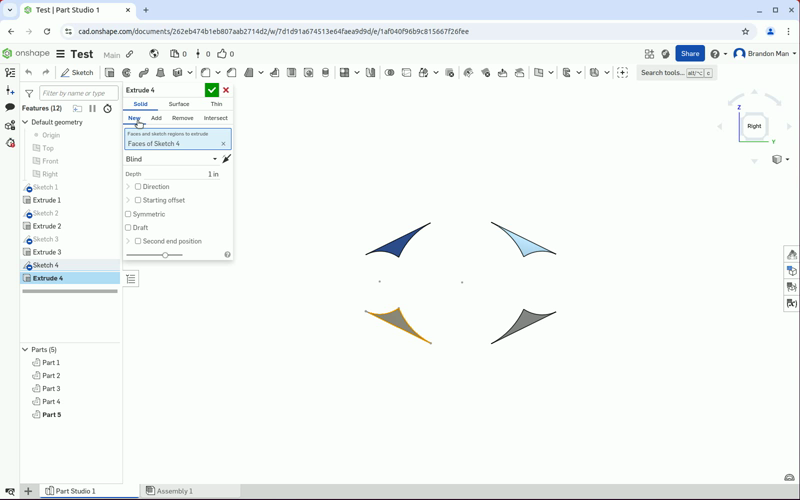
key(tab, 4)
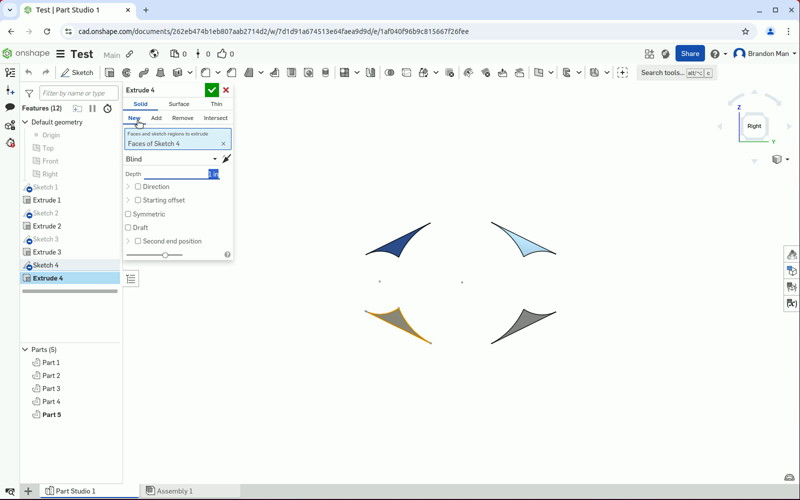
text(1.926)
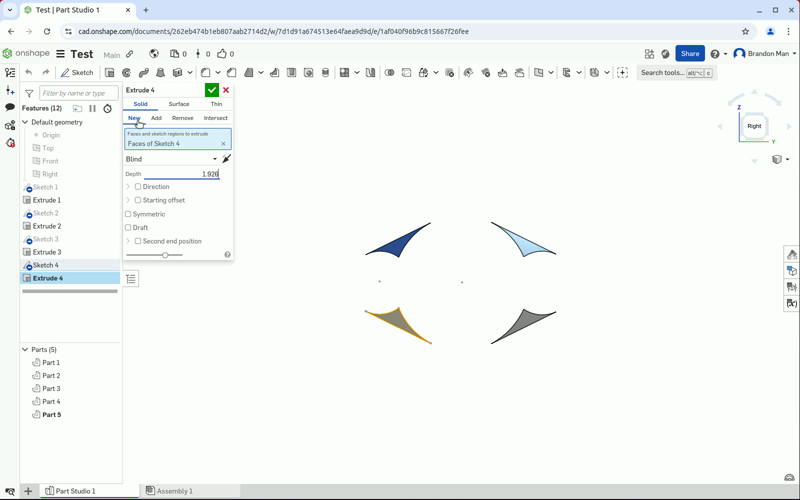
key(enter)
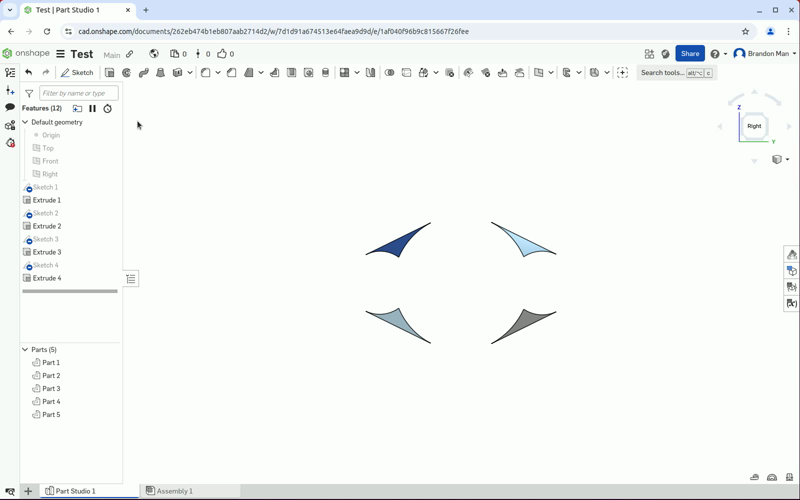
key(shift+h)
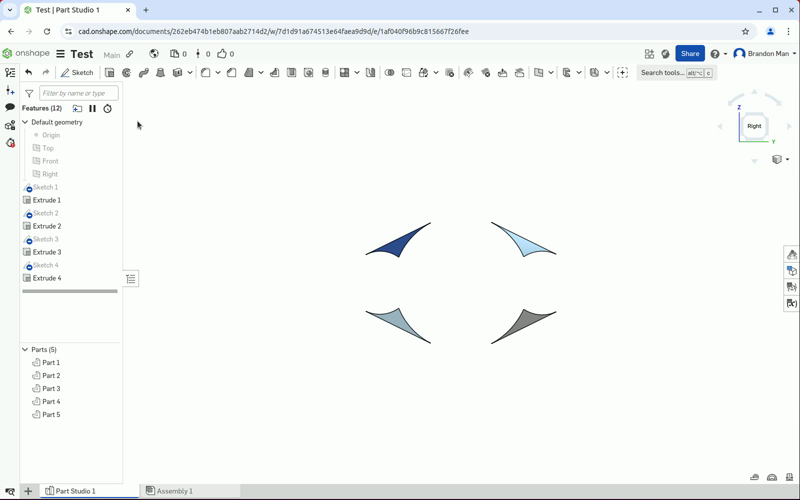
key(shift+h)
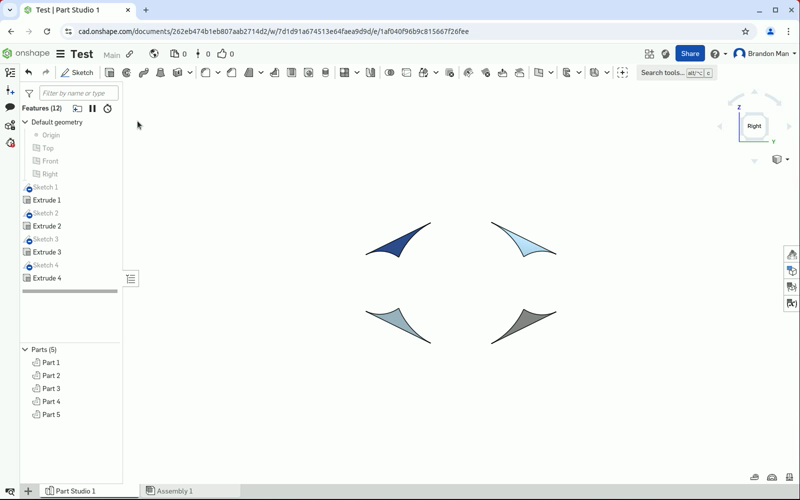
mouse_move(73, 189)
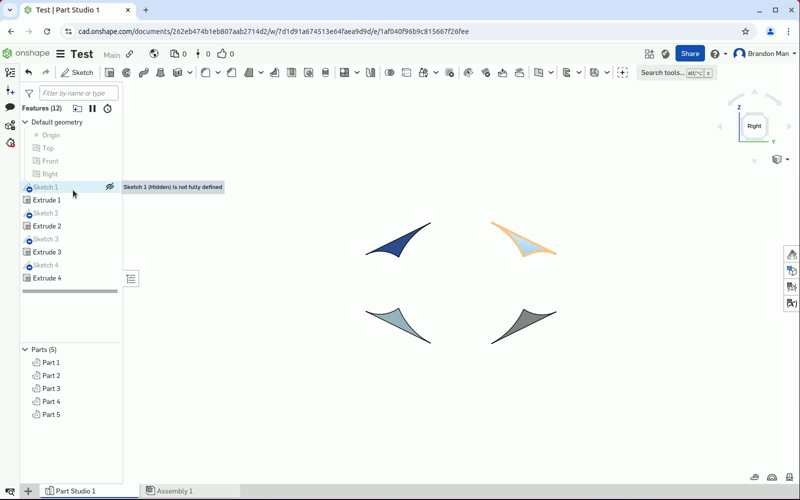
click(73, 189)
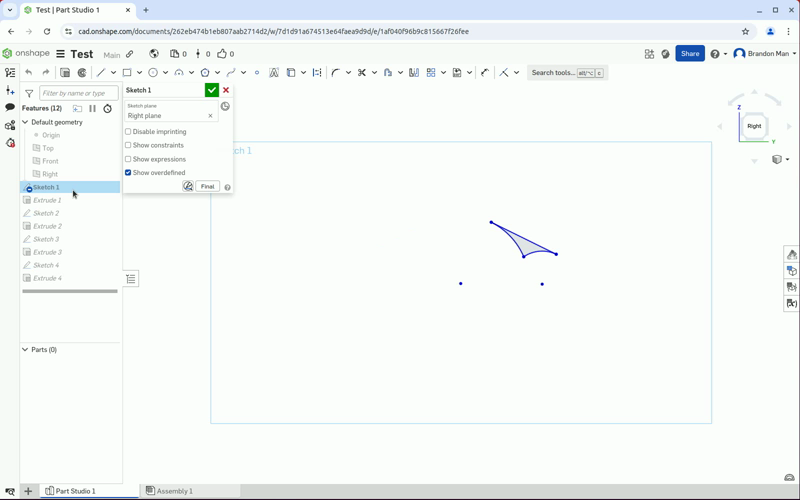
mouse_move(229, 92)
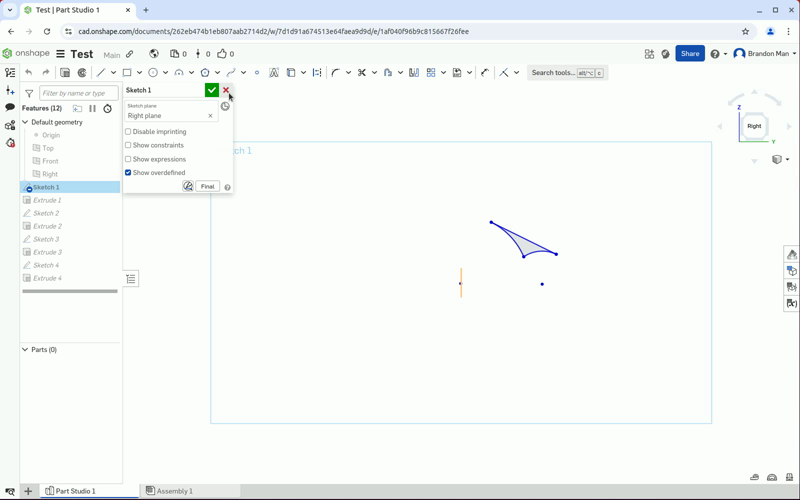
click(229, 92)
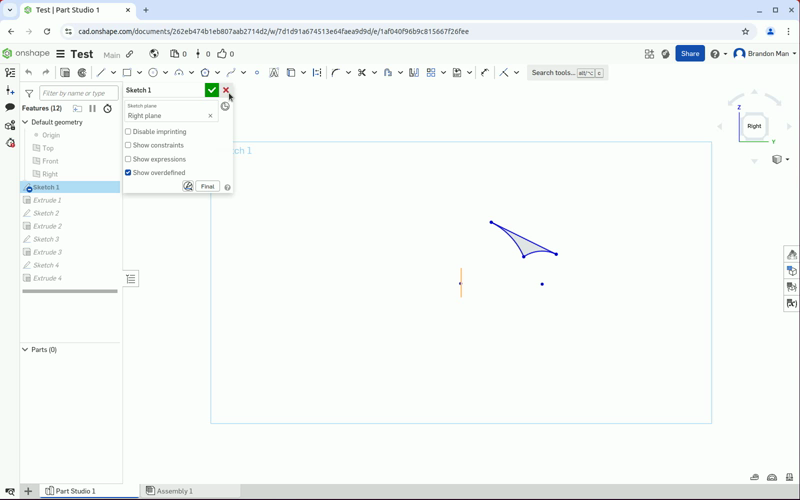
key(shift+s)
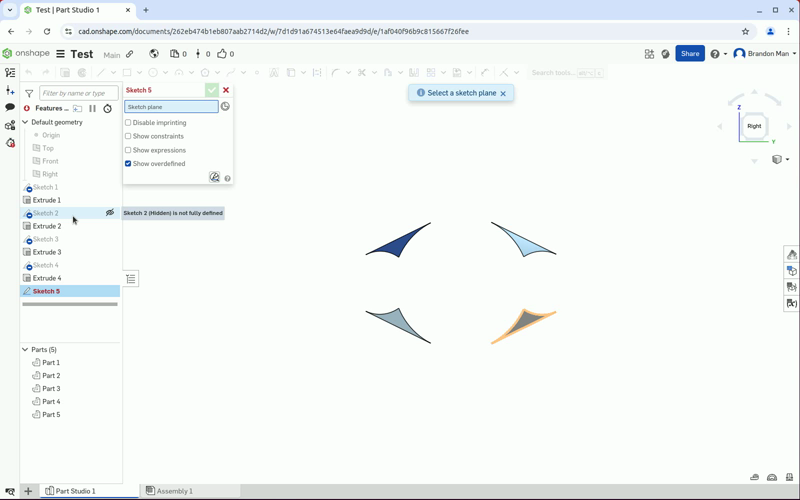
scroll(3)
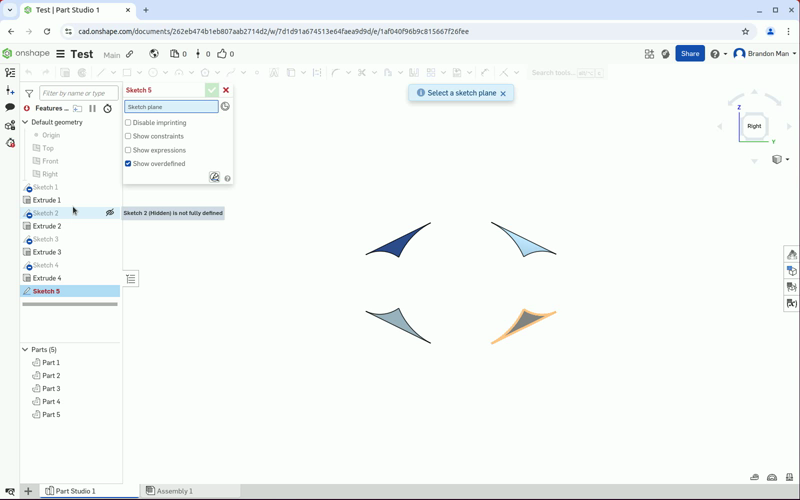
mouse_move(73, 176)
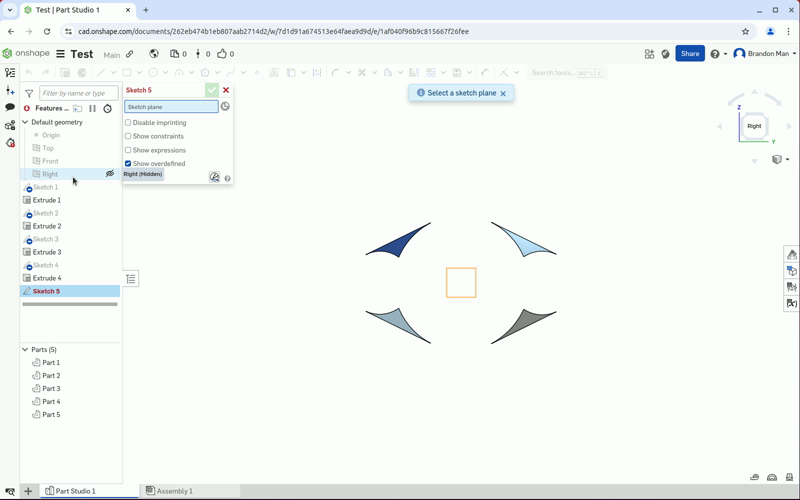
click(73, 176)
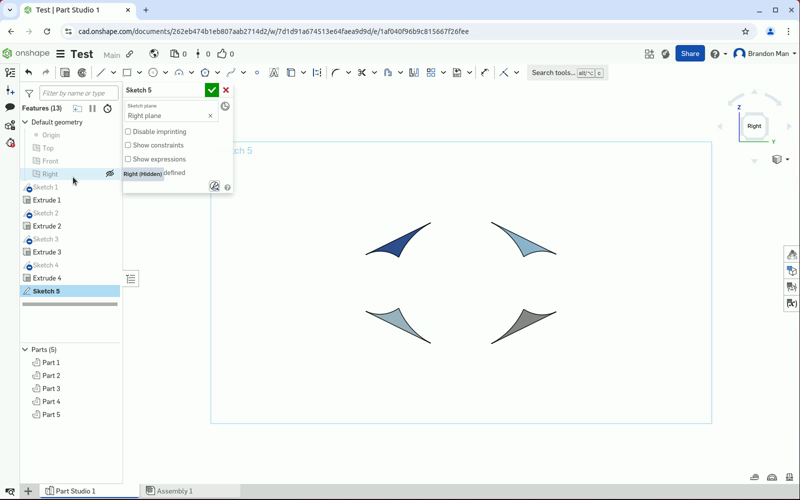
mouse_move(73, 352)
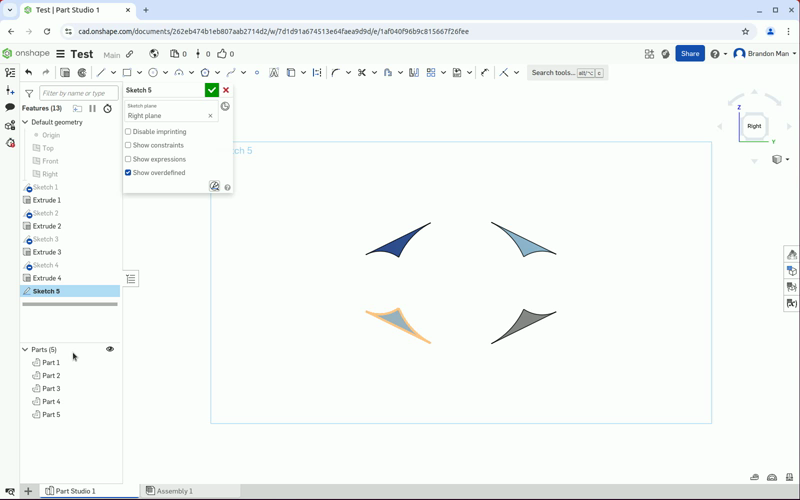
key(y)
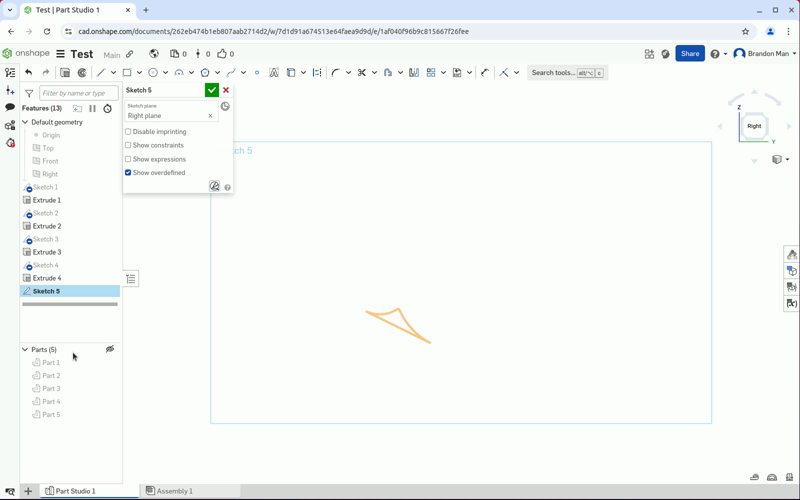
key(a)
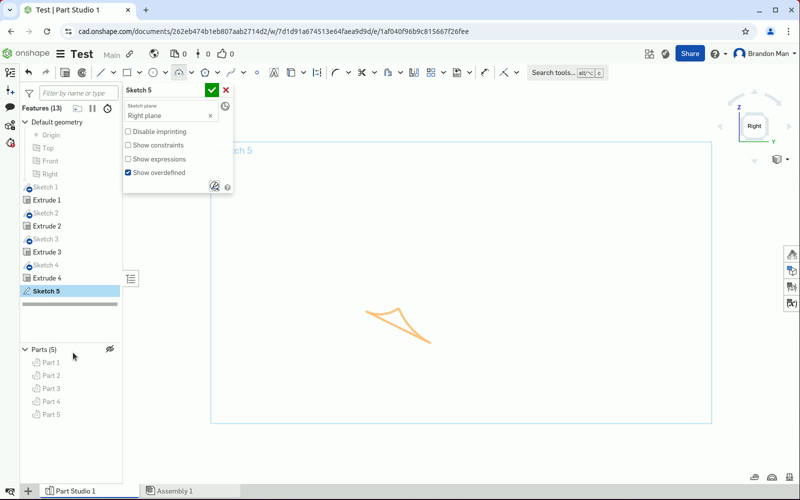
key_down(shift)
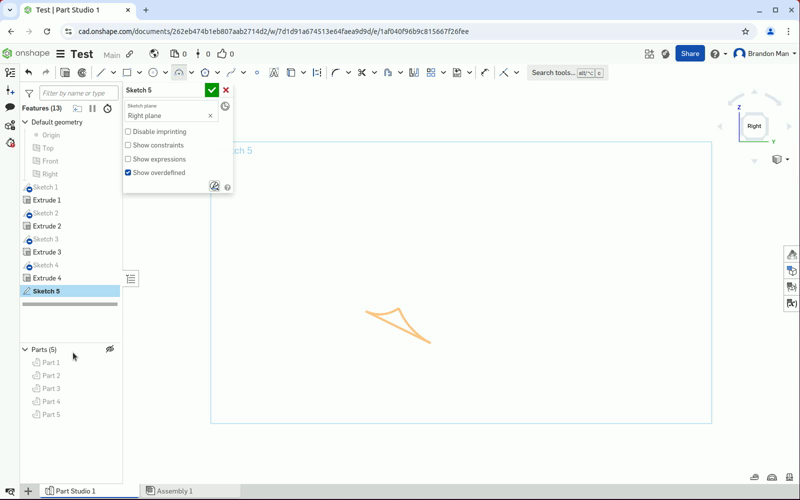
mouse_move(522, 308)
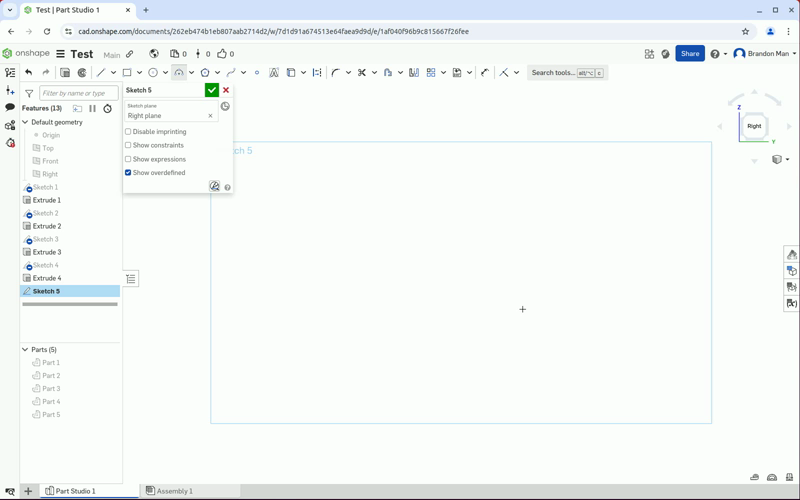
click(522, 308)
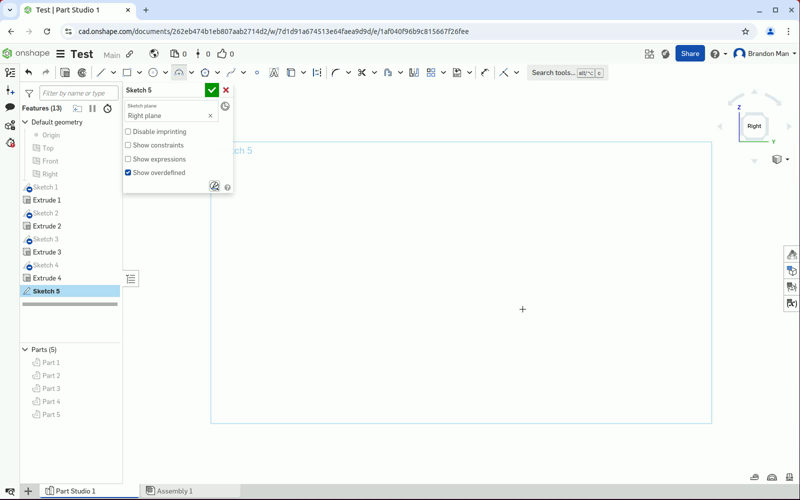
key_up(shift)
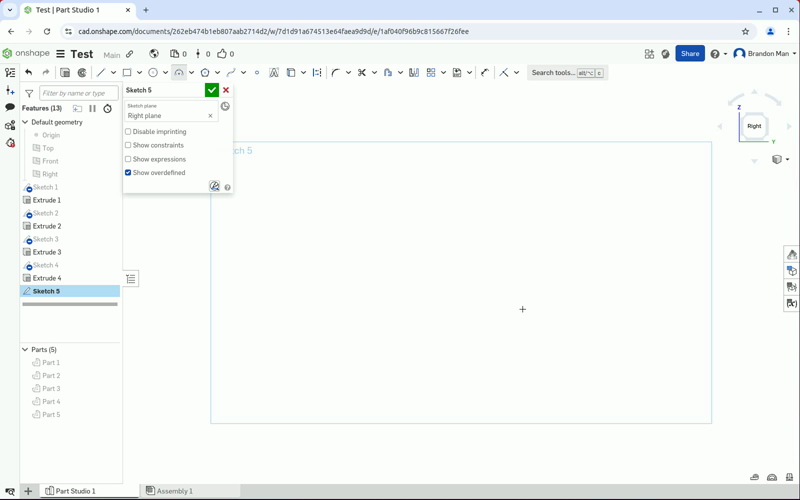
key_down(shift)
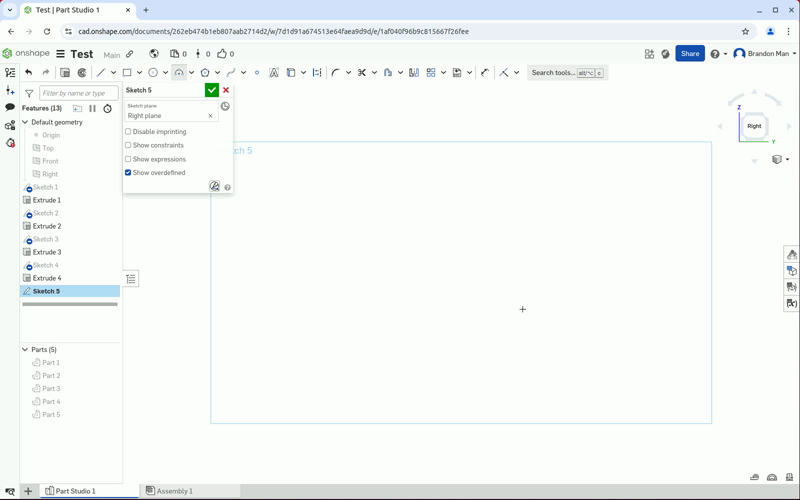
mouse_move(522, 256)
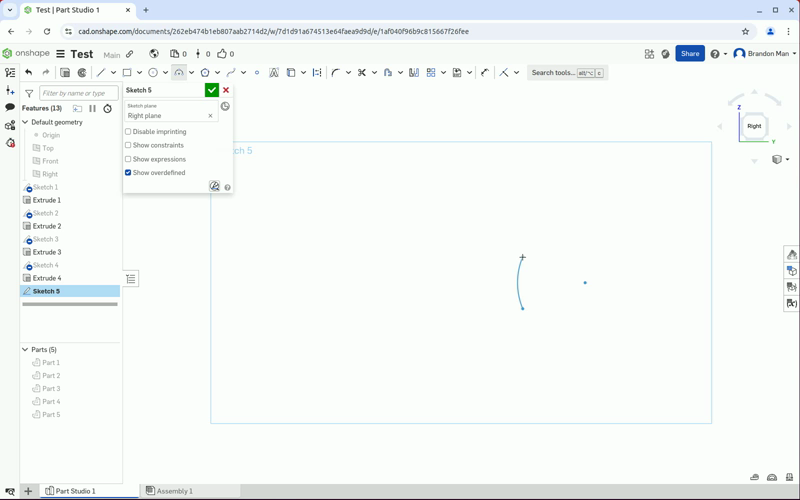
click(522, 256)
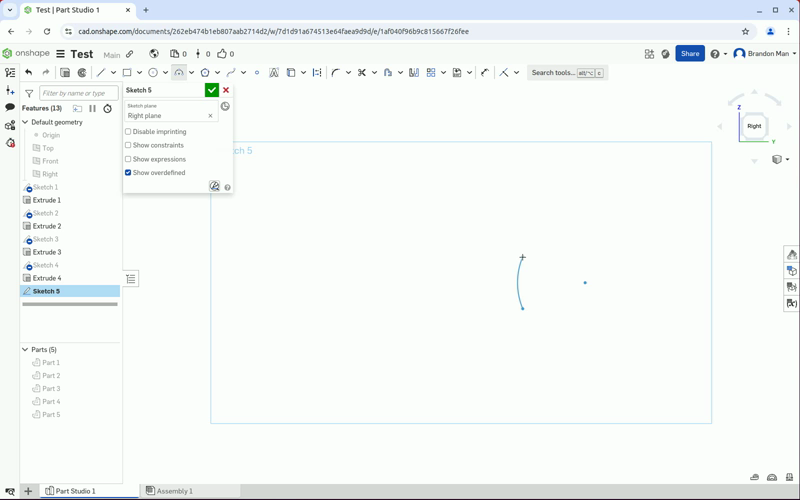
mouse_move(573, 282)
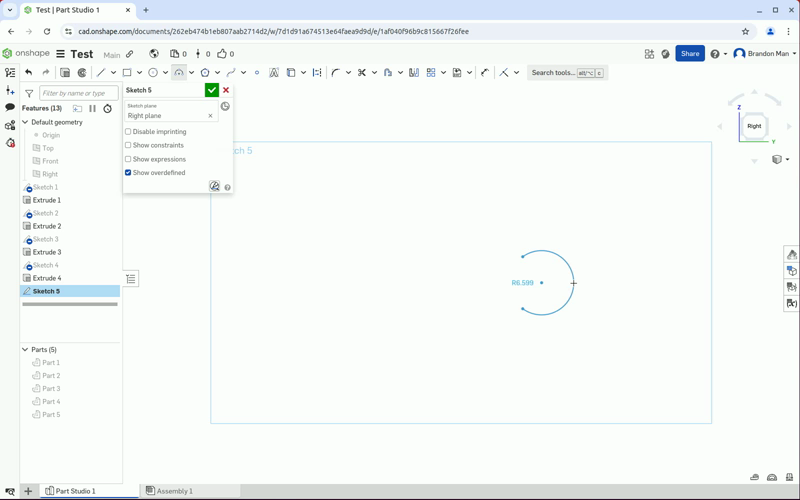
click(573, 282)
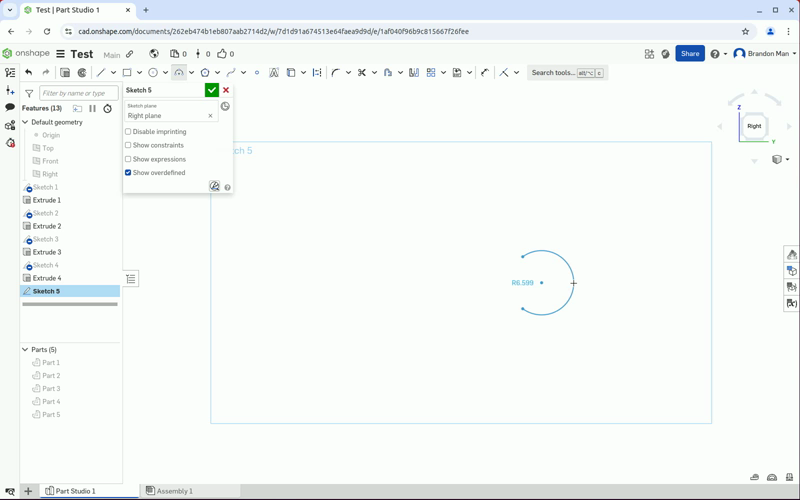
key_up(shift)
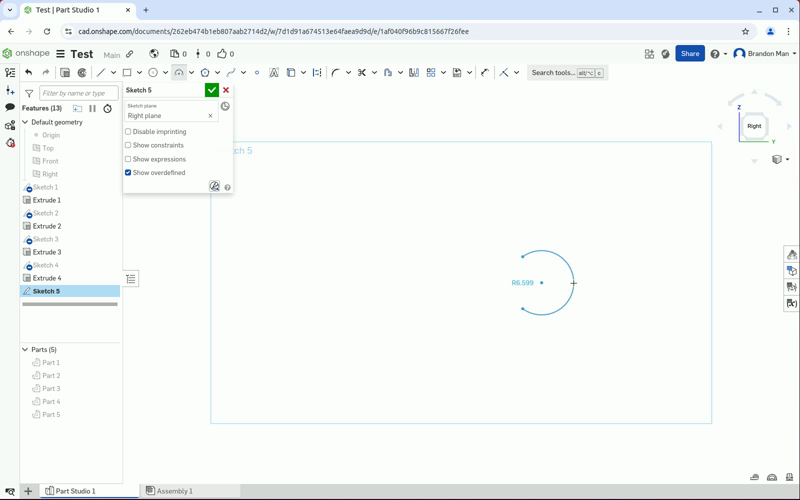
mouse_move(522, 256)
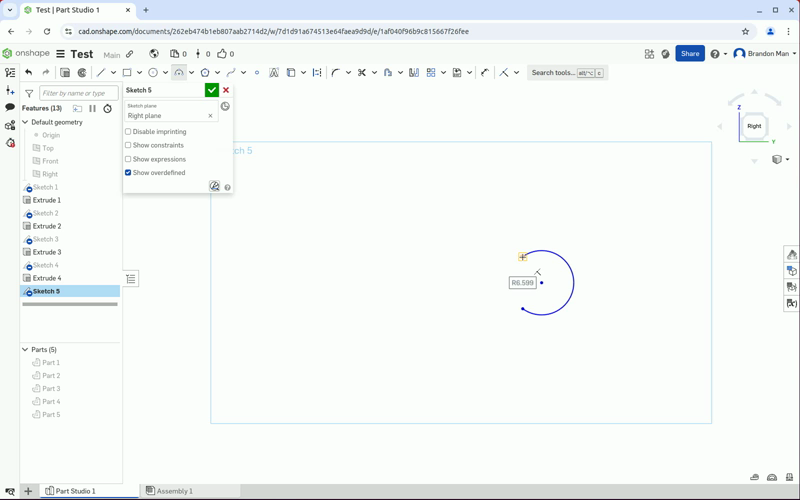
click(522, 256)
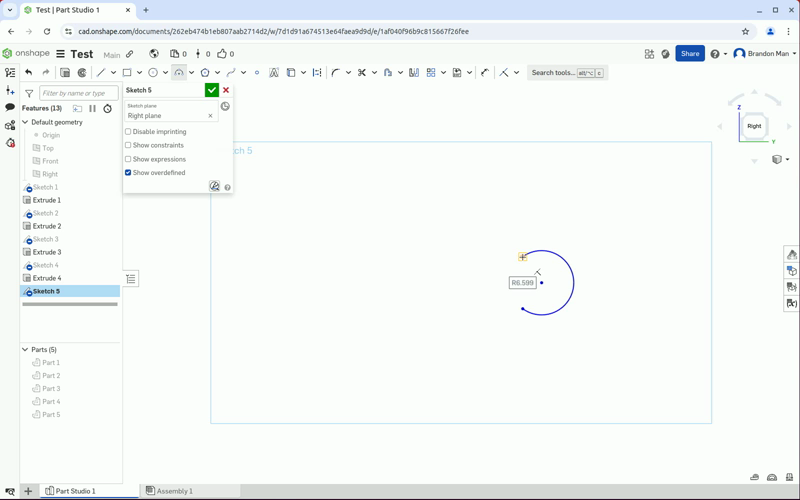
mouse_move(522, 308)
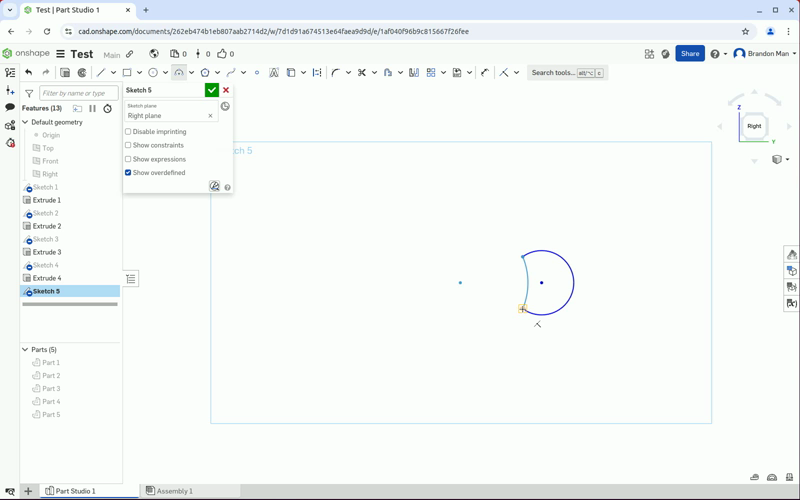
click(522, 308)
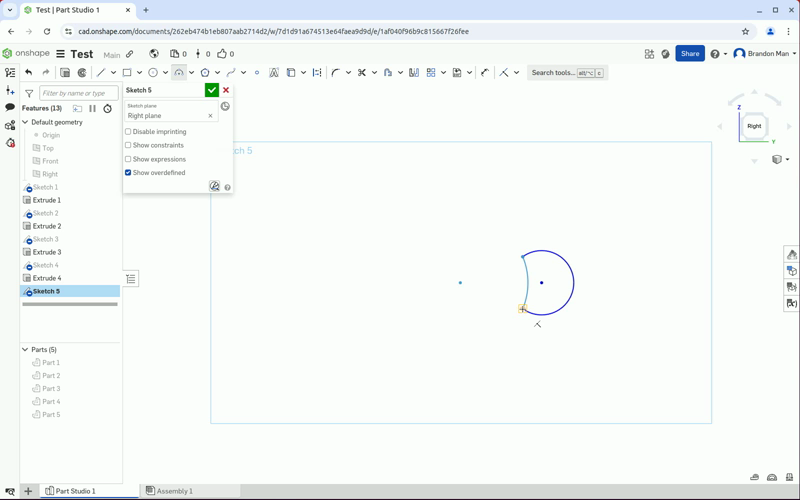
key_down(shift)
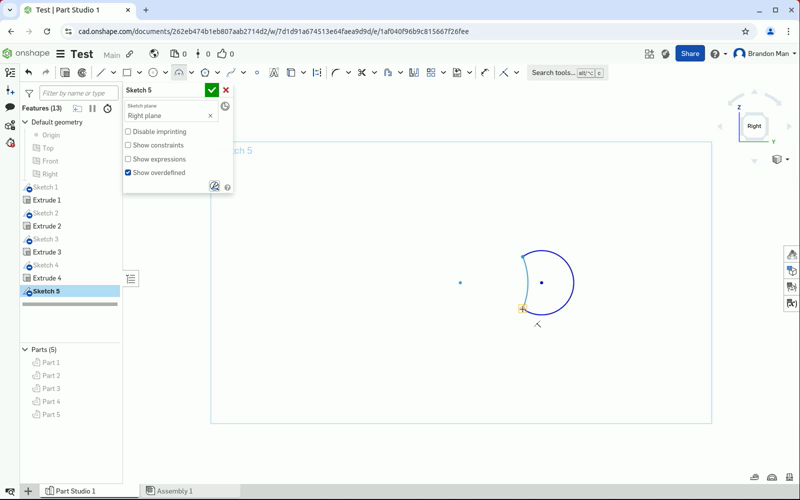
mouse_move(528, 282)
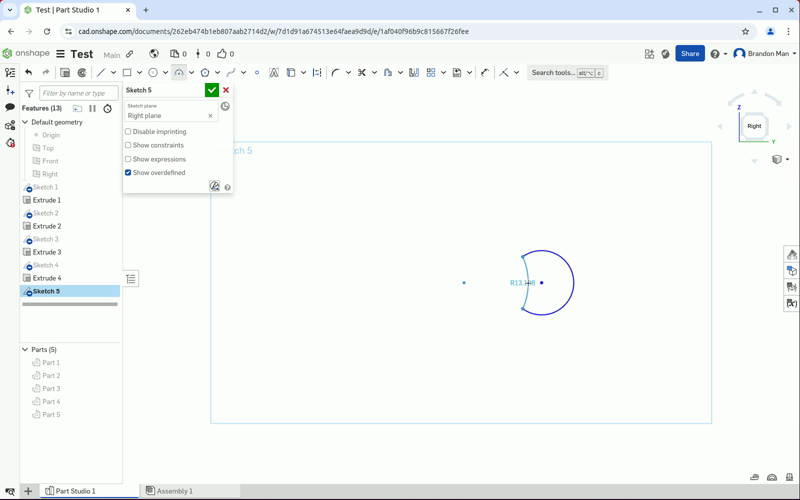
click(528, 282)
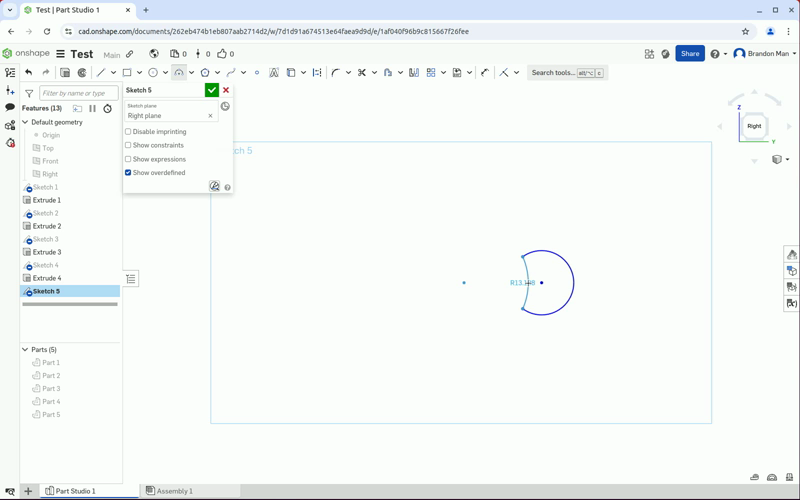
key_up(shift)
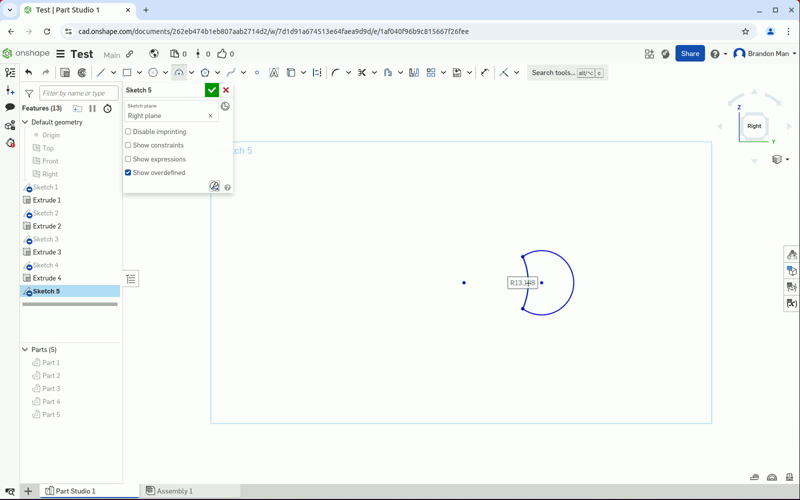
key(esc)
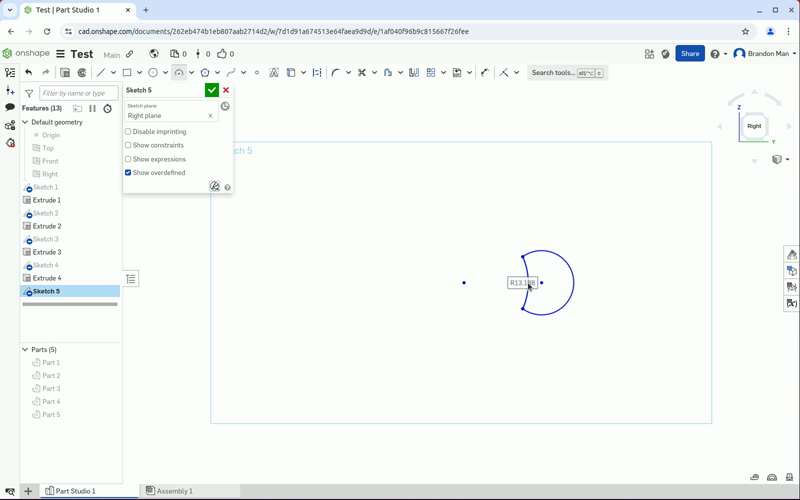
key(c)
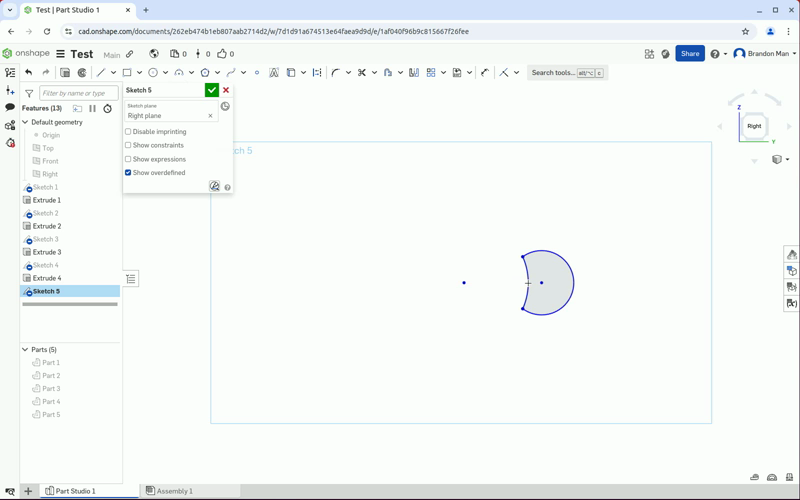
key_down(shift)
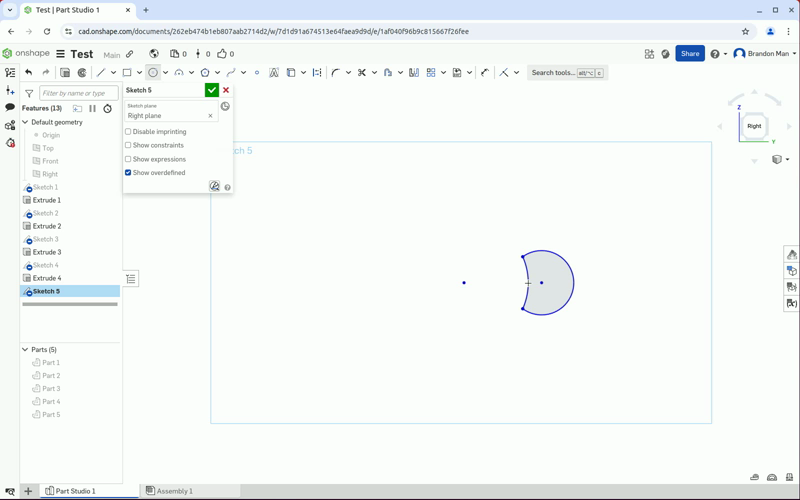
mouse_move(541, 283)
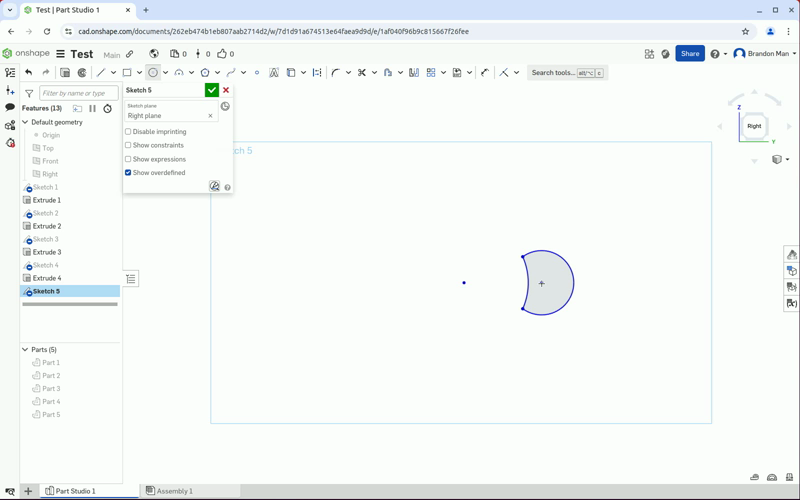
click(541, 283)
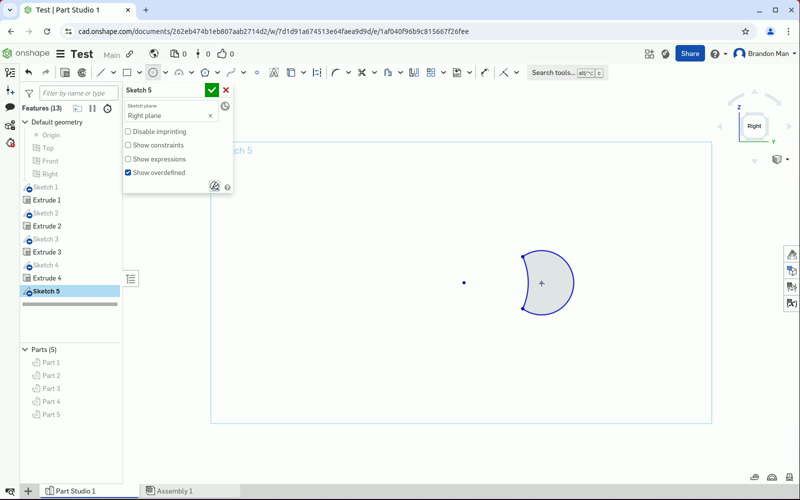
key_up(shift)
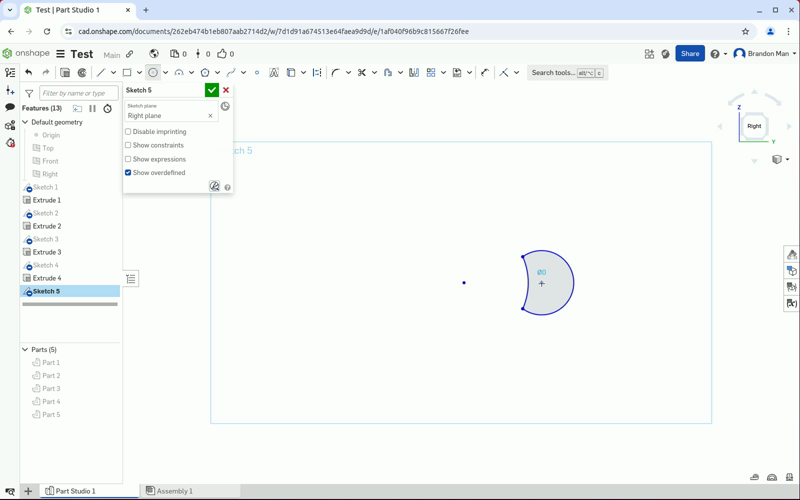
mouse_move(551, 283)
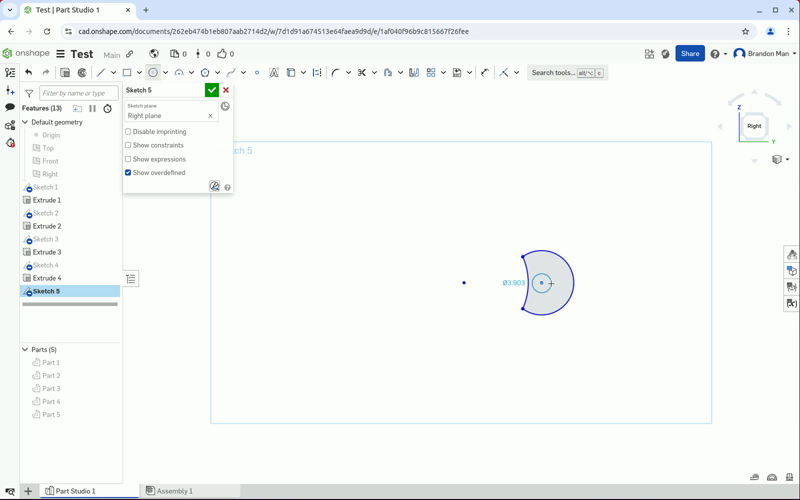
click(551, 283)
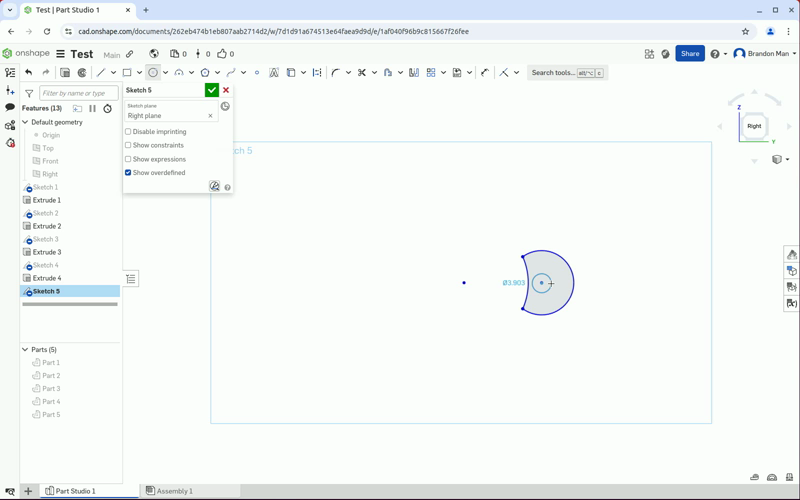
key(esc)
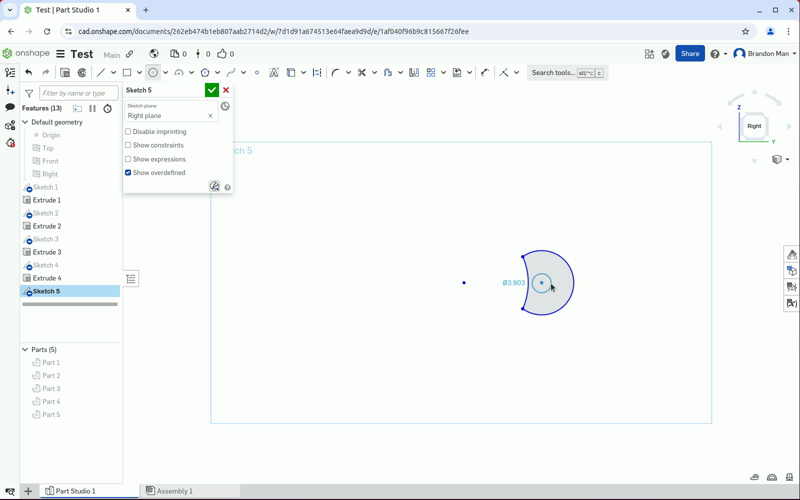
mouse_move(556, 272)
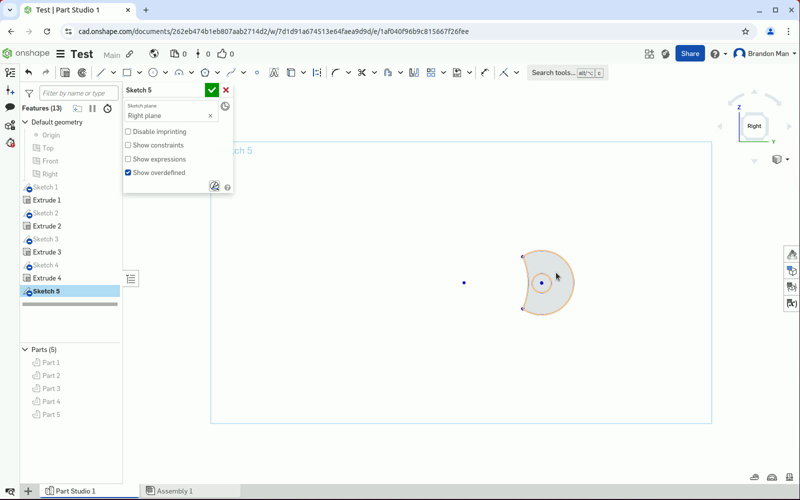
click(556, 272)
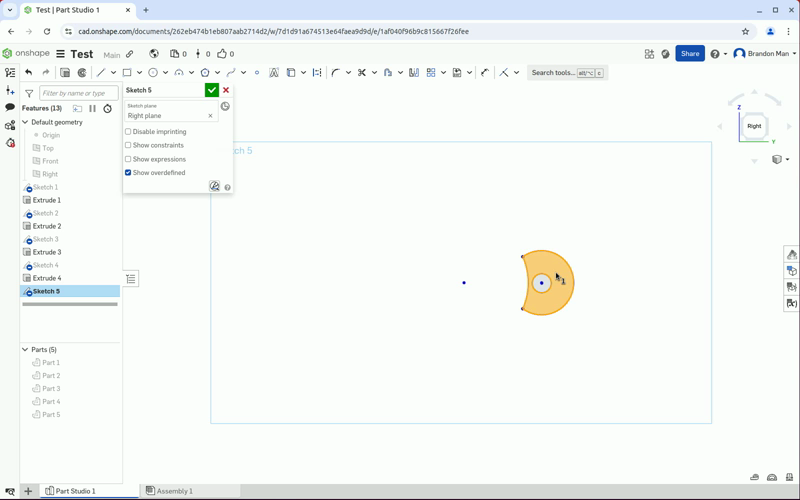
mouse_move(73, 352)
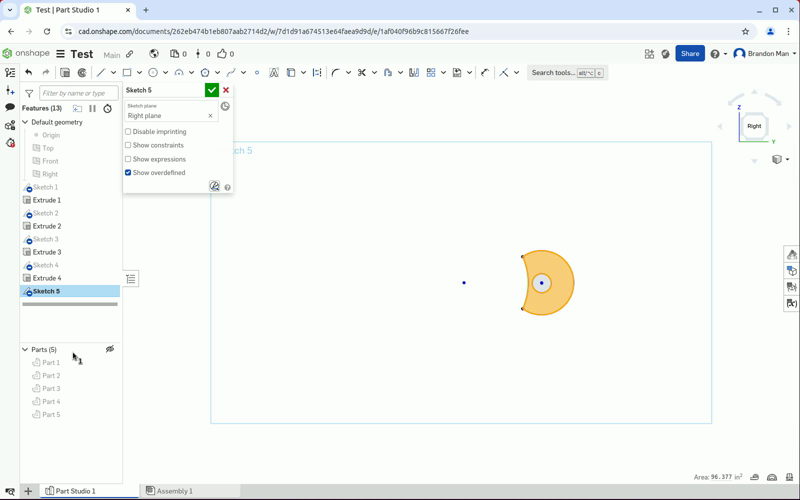
key(shift+y)
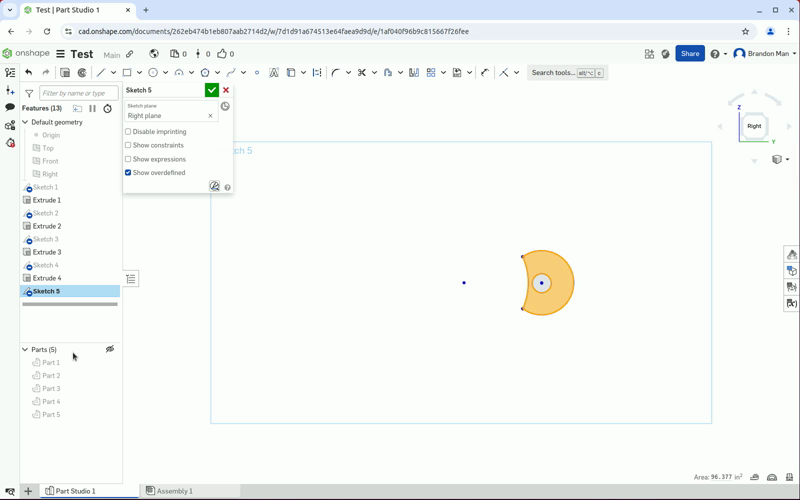
key(shift+e)
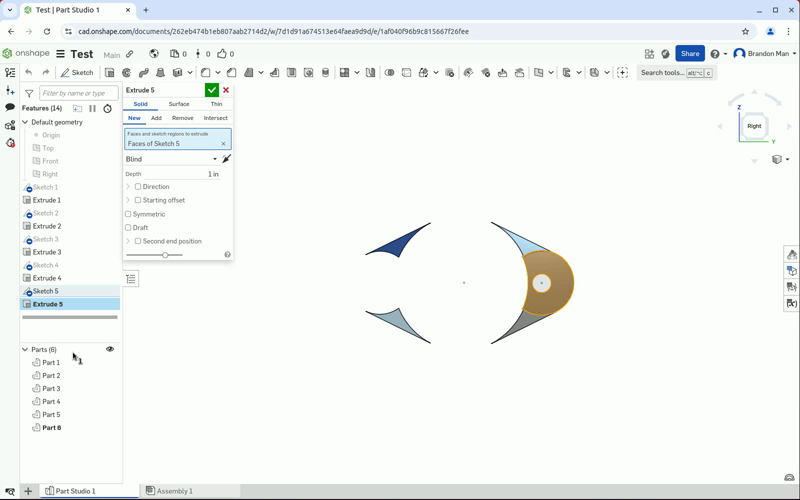
mouse_move(143, 106)
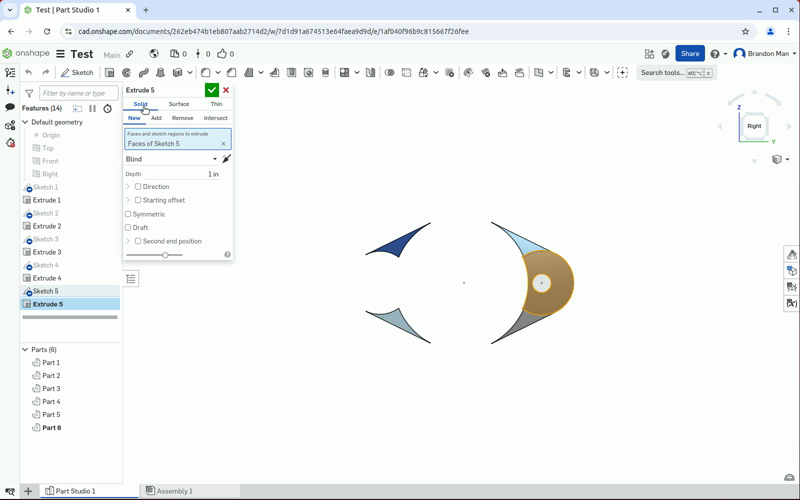
click(143, 106)
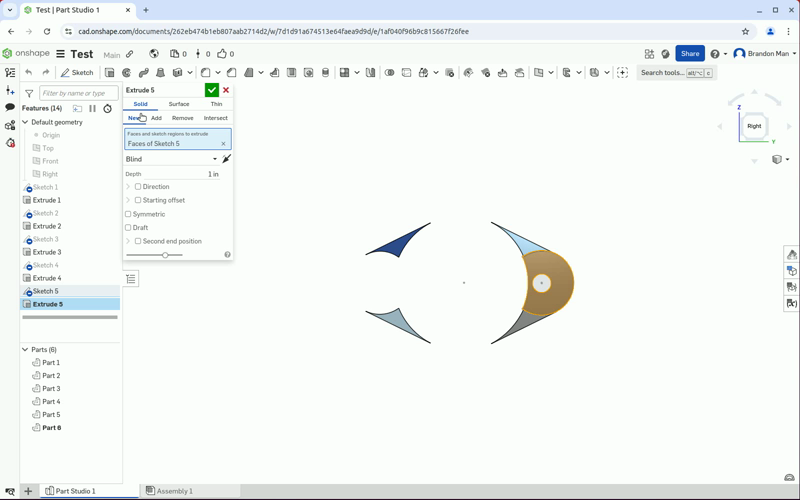
mouse_move(137, 120)
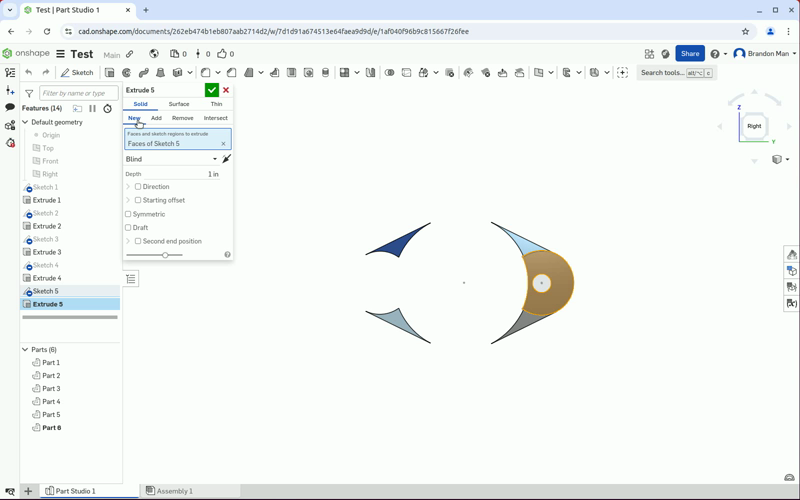
click(137, 120)
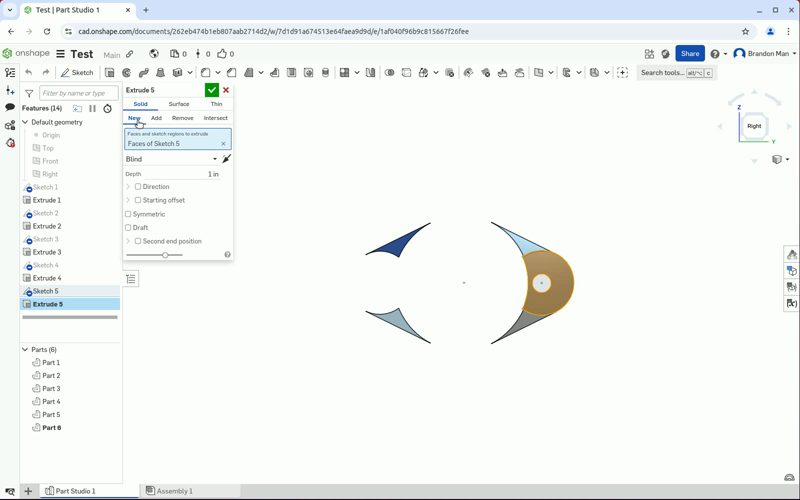
key(tab, 4)
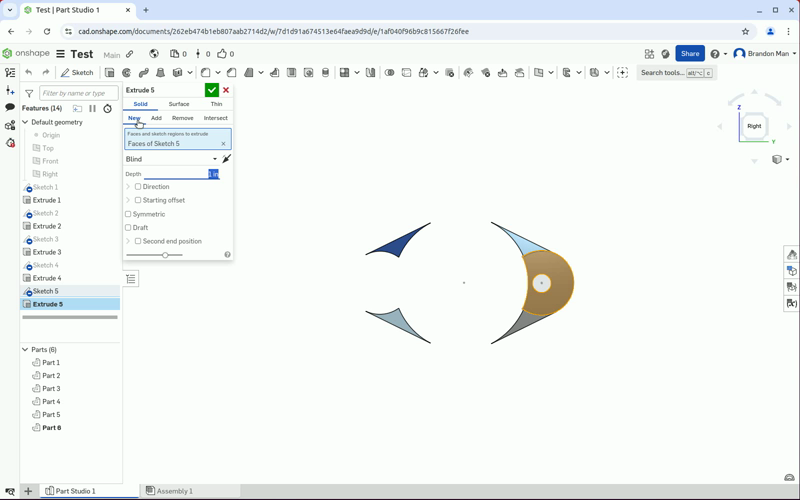
text(1.926)
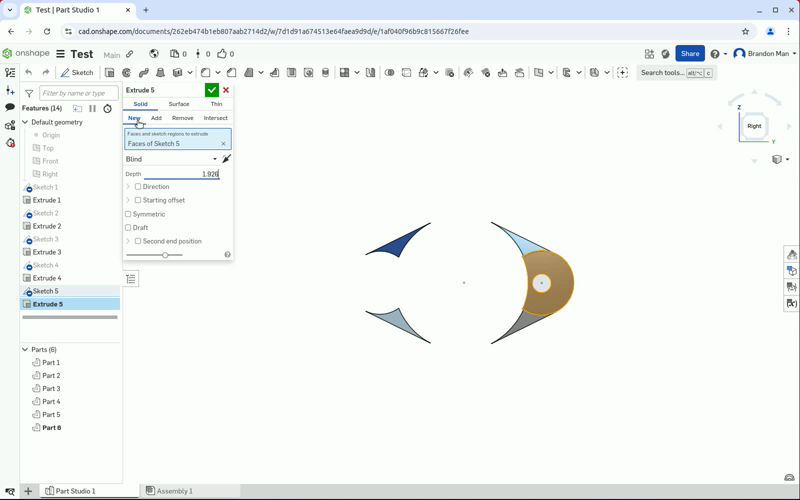
key(enter)
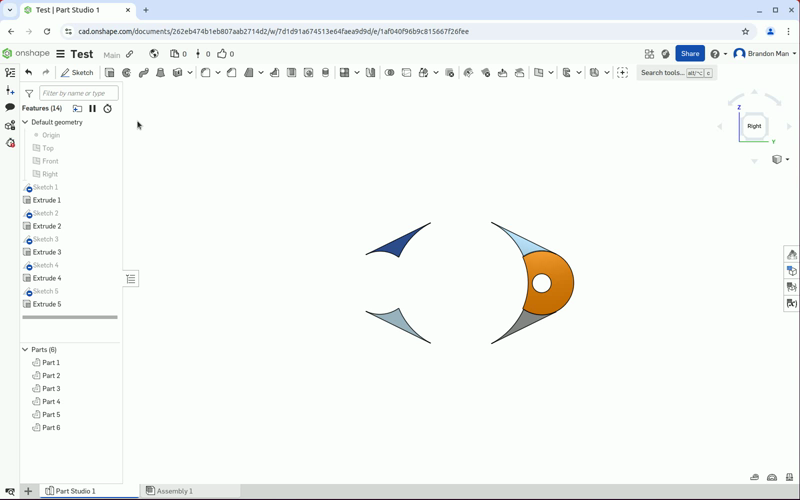
key(shift+h)
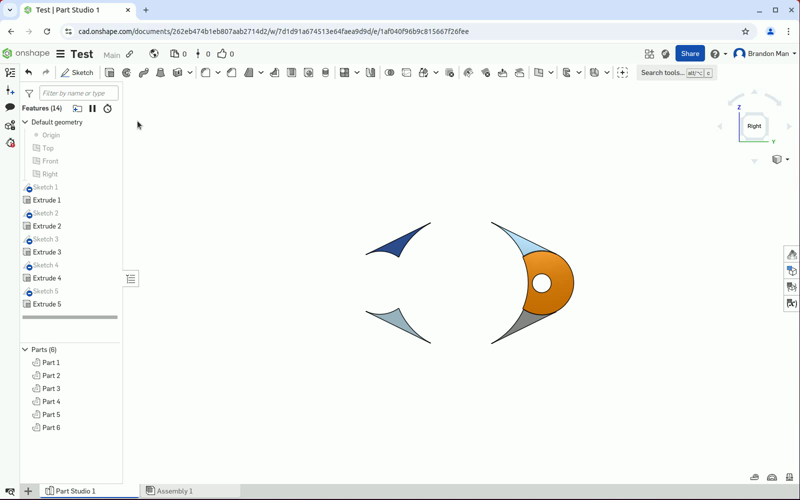
key(shift+h)
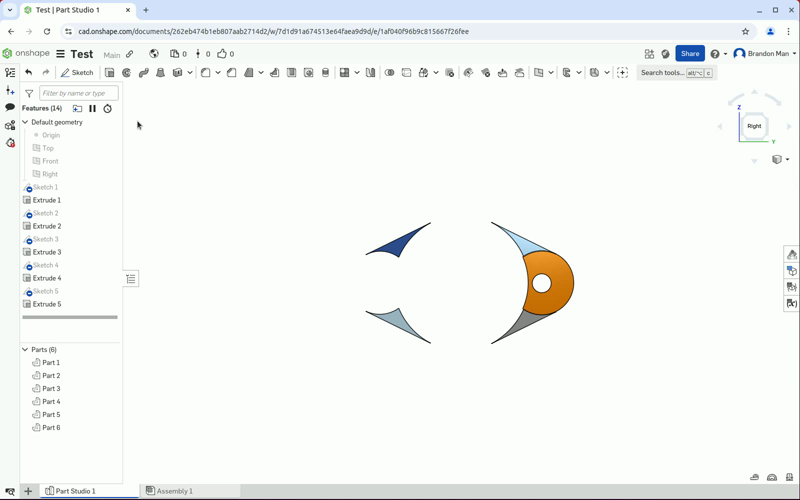
mouse_move(73, 189)
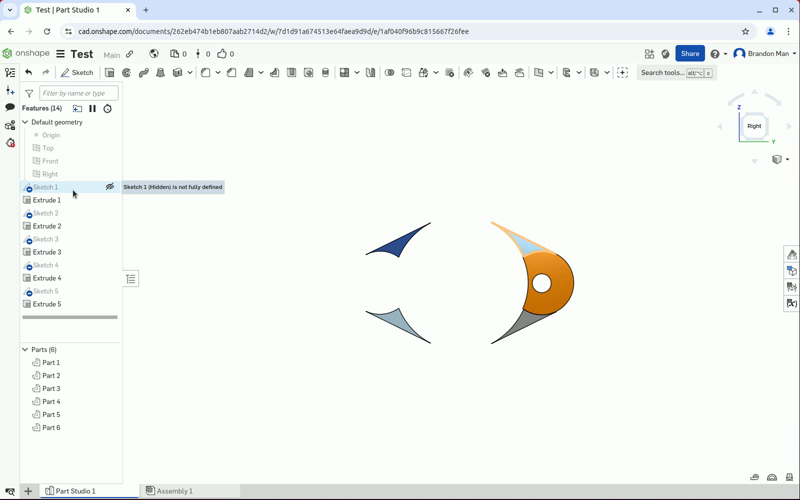
click(73, 189)
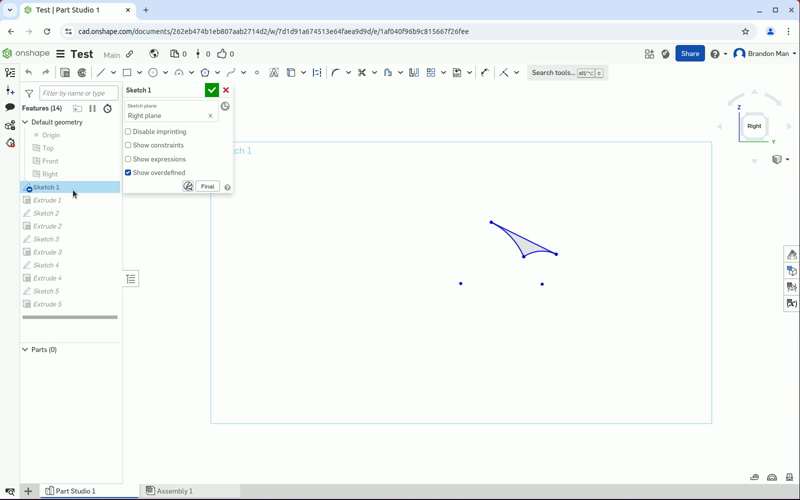
mouse_move(229, 92)
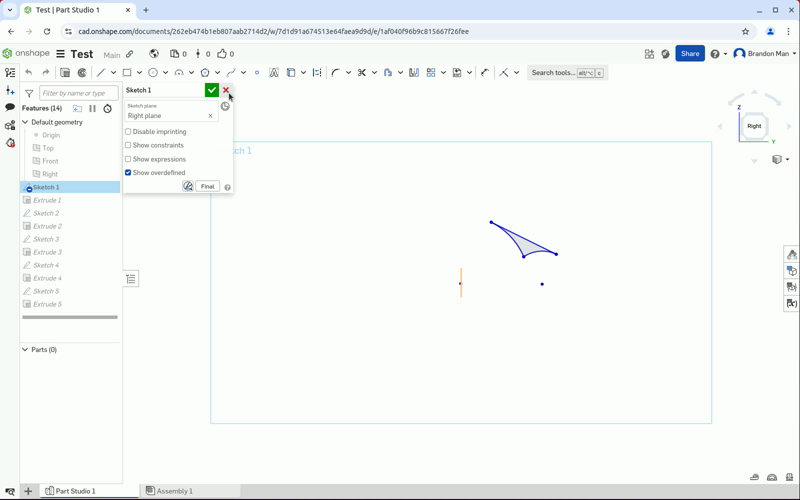
click(229, 92)
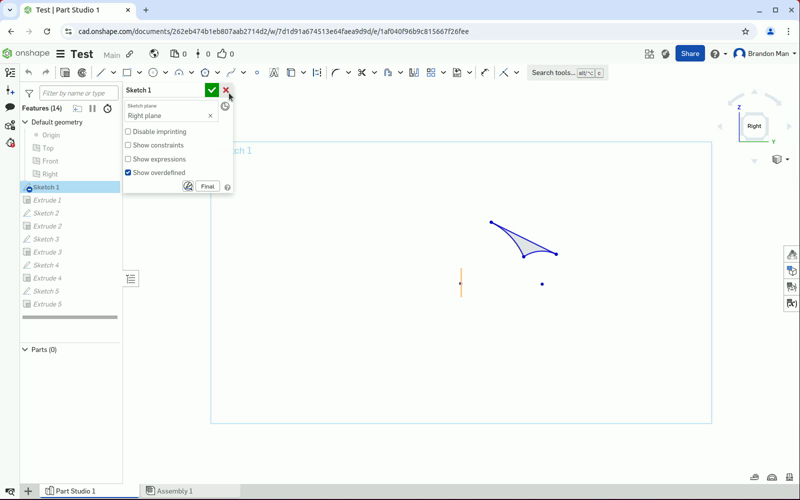
key(shift+s)
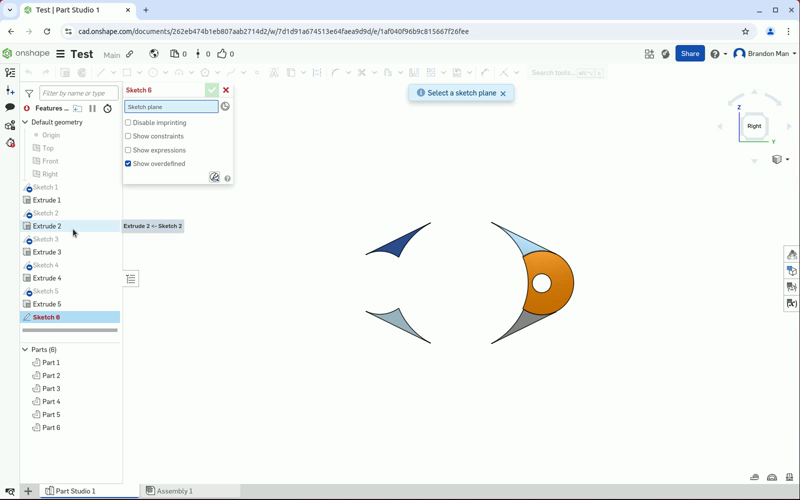
scroll(3)
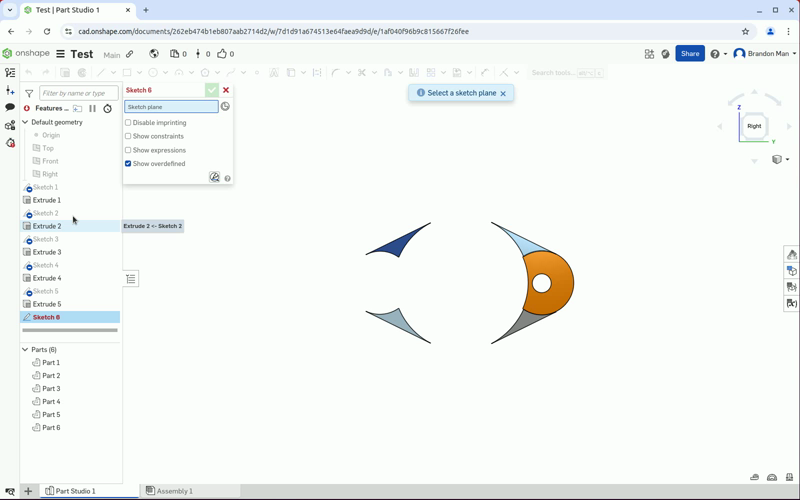
mouse_move(73, 176)
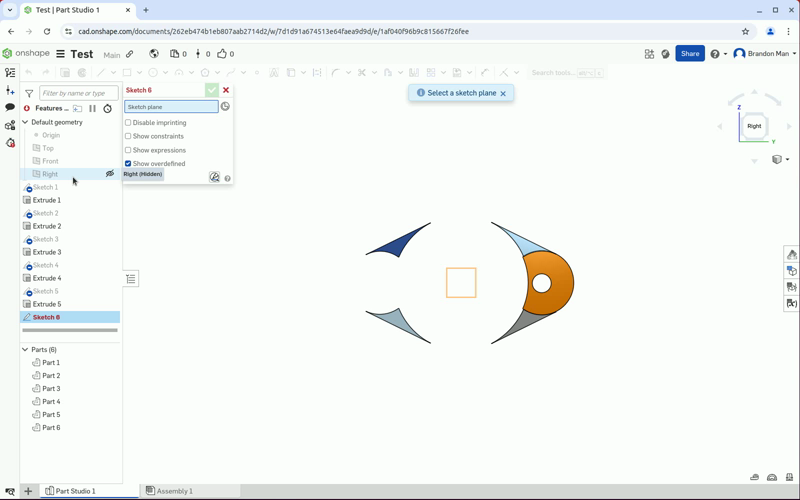
click(73, 176)
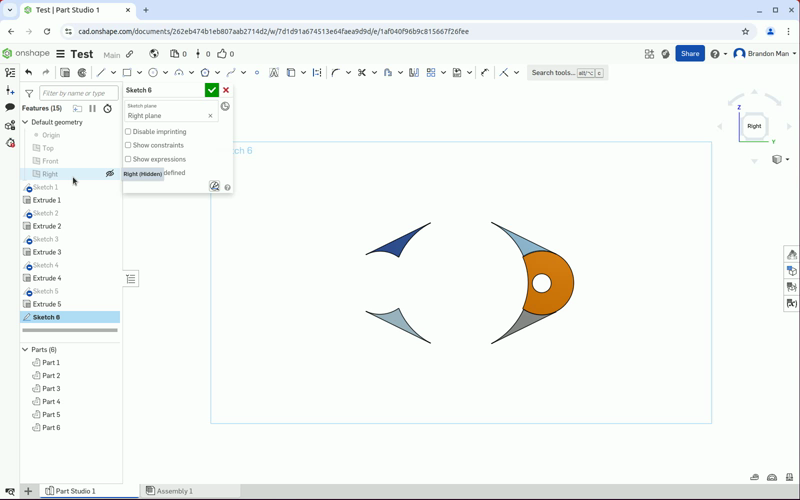
mouse_move(73, 352)
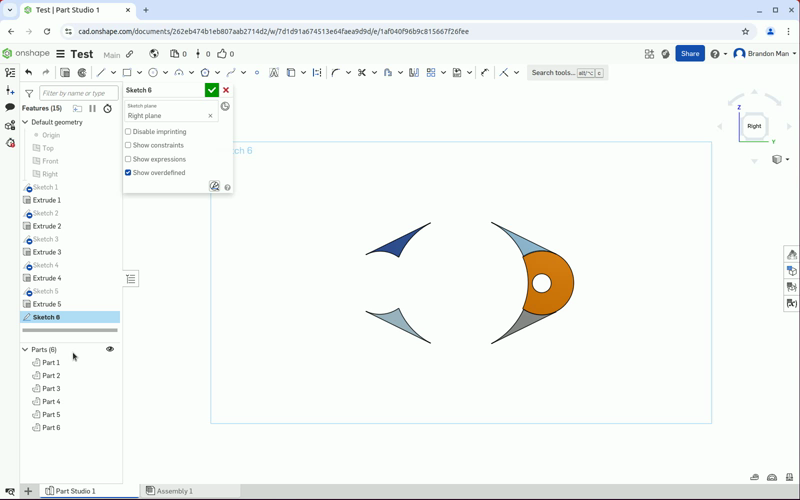
key(y)
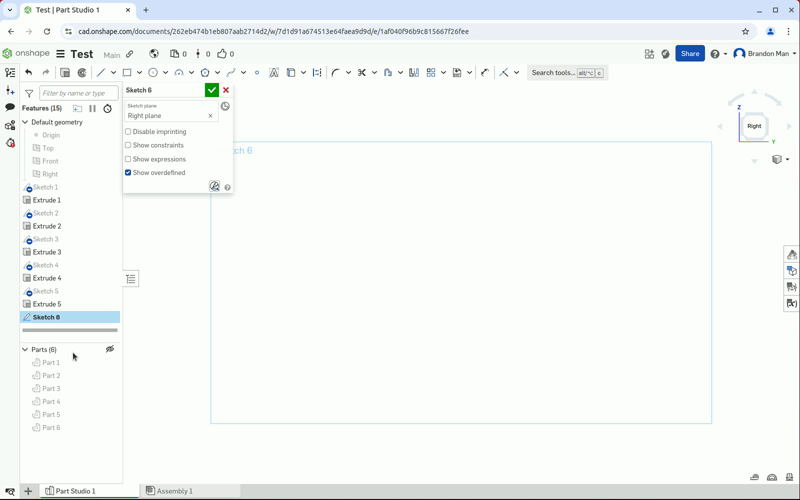
key(a)
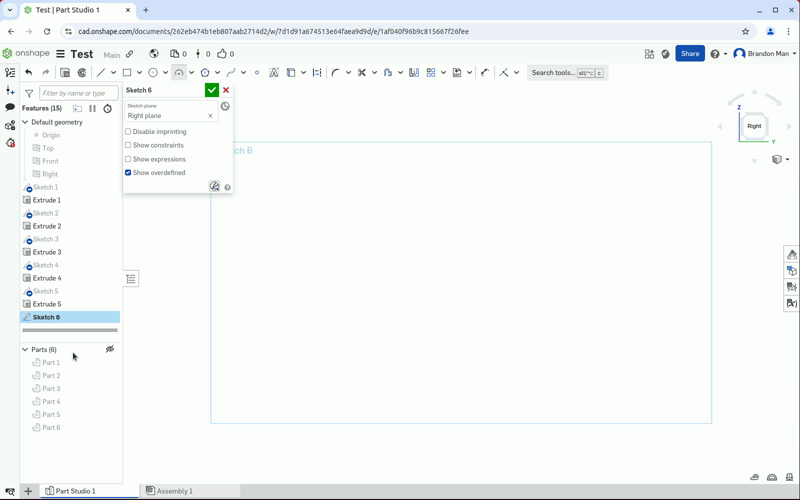
key_down(shift)
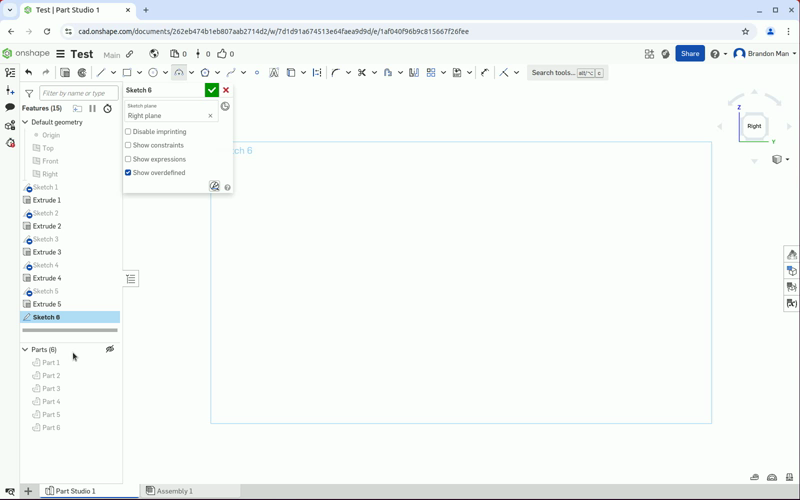
mouse_move(398, 308)
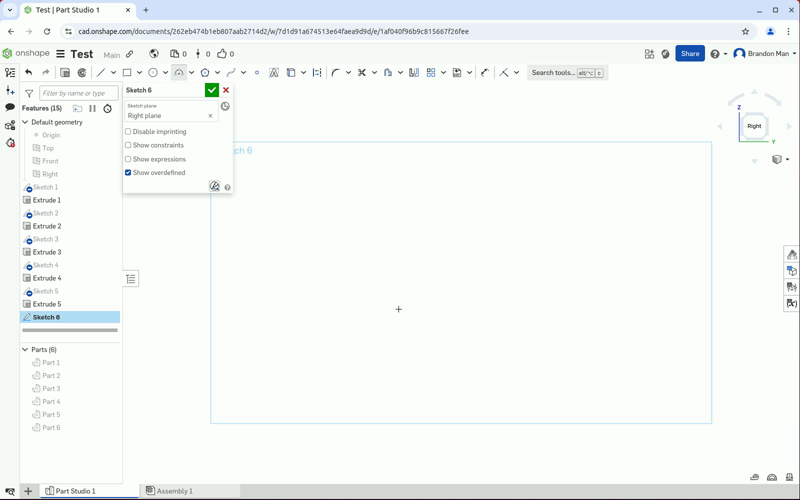
click(398, 308)
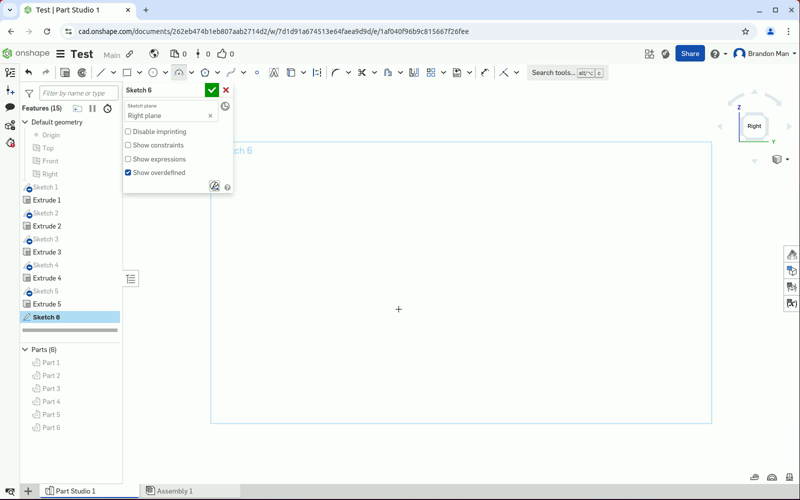
key_up(shift)
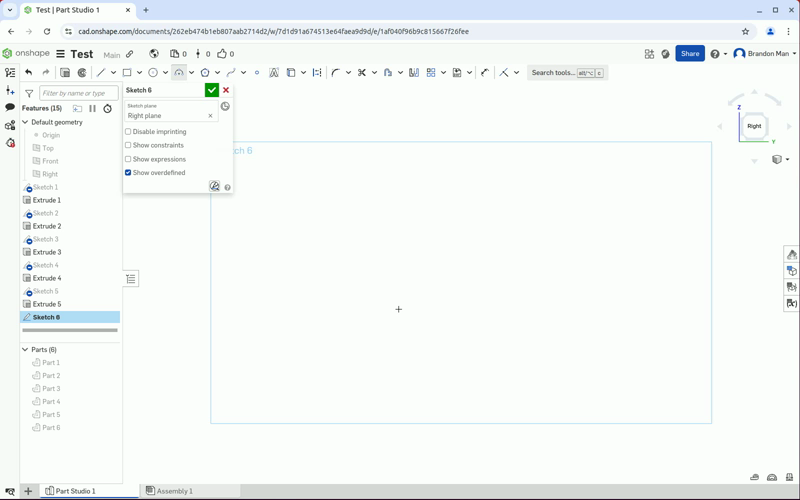
key_down(shift)
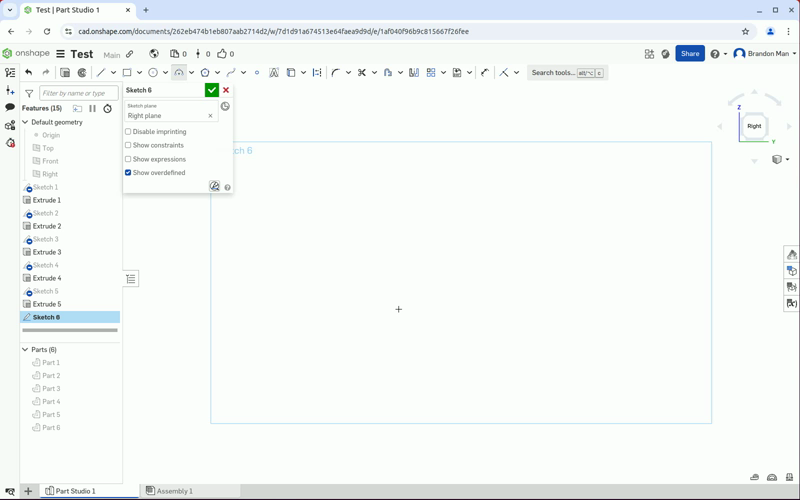
mouse_move(398, 256)
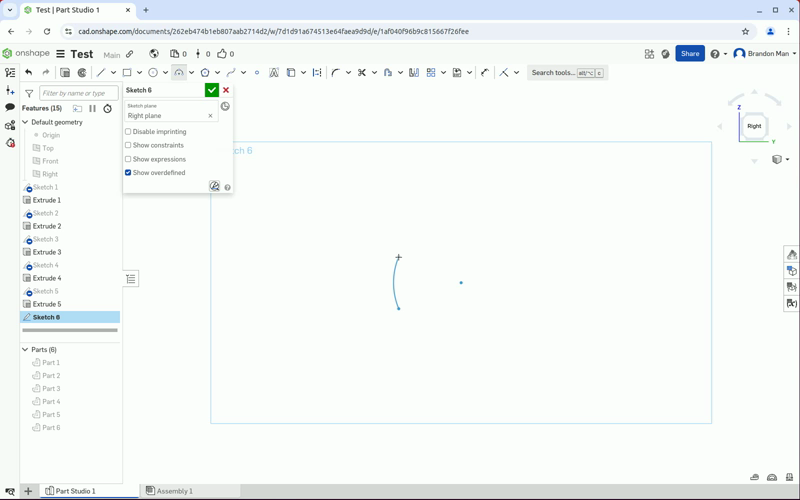
click(398, 256)
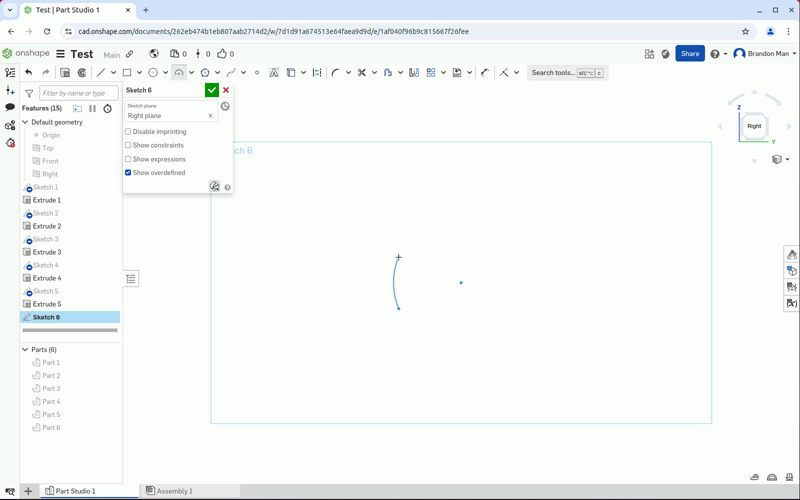
mouse_move(393, 282)
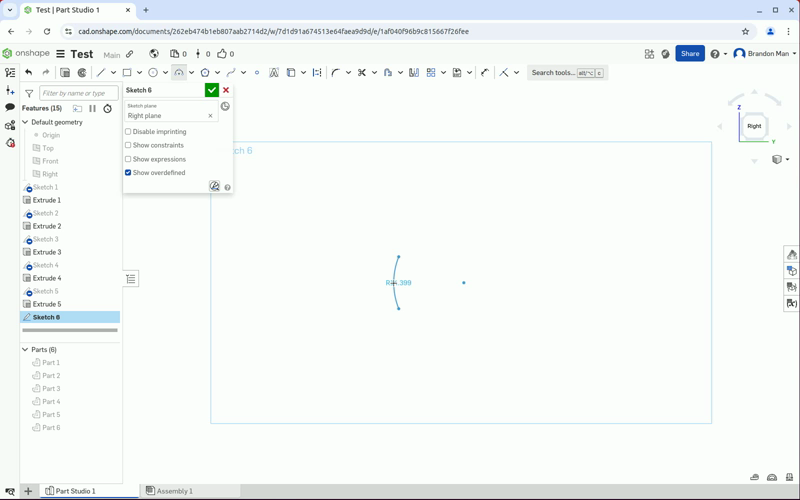
click(393, 282)
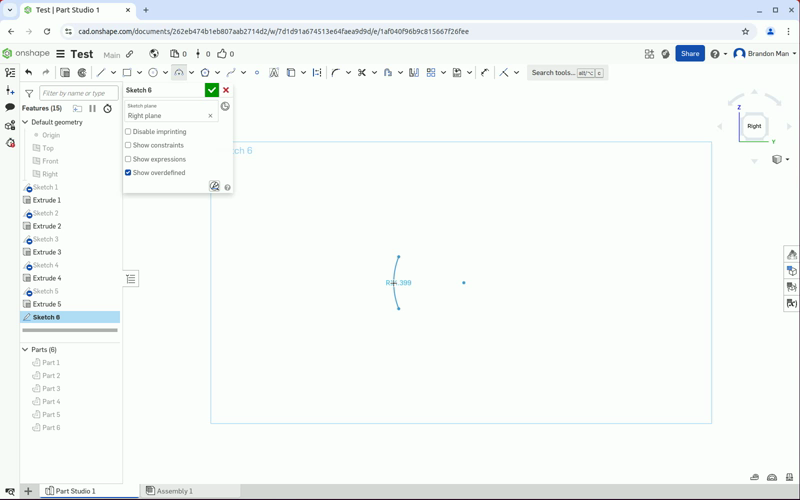
key_up(shift)
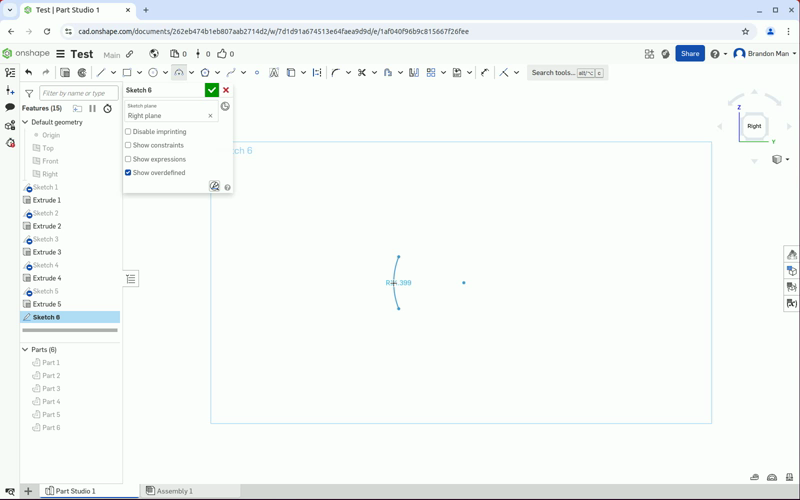
mouse_move(398, 256)
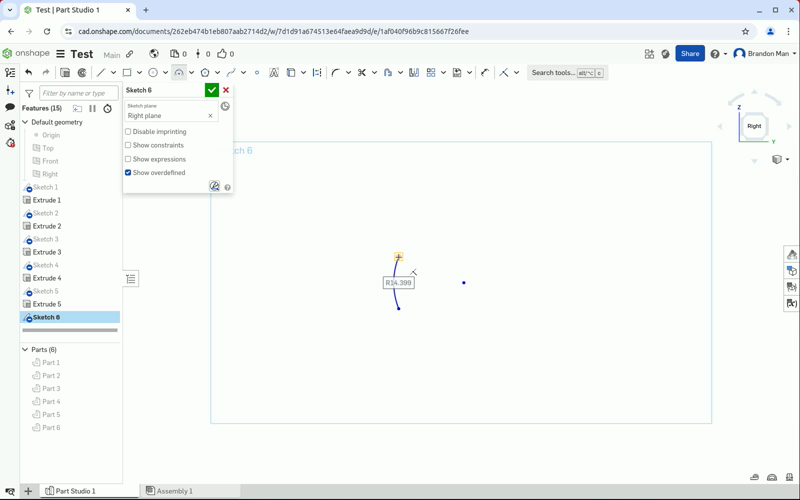
click(398, 256)
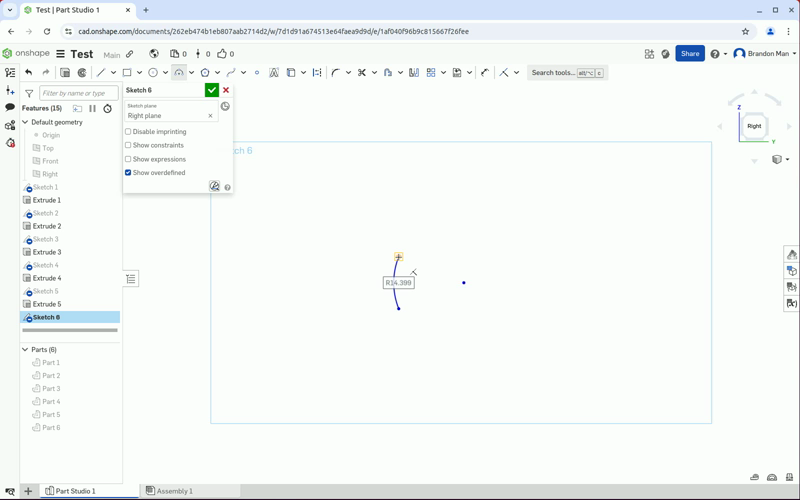
mouse_move(398, 308)
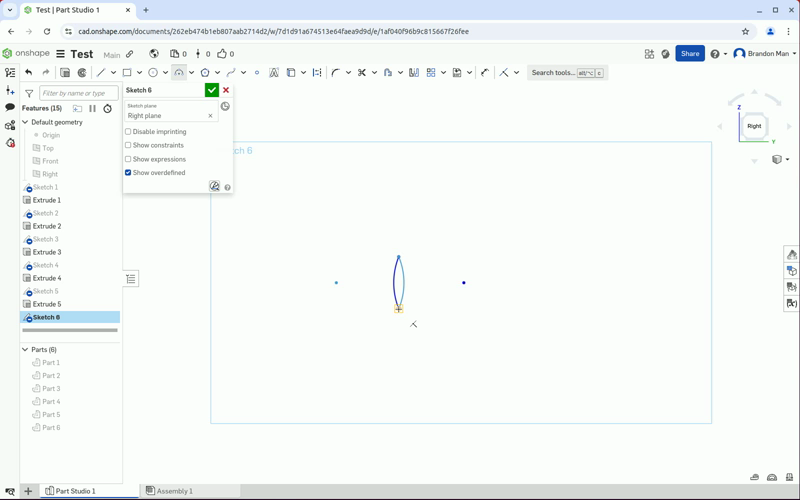
click(398, 308)
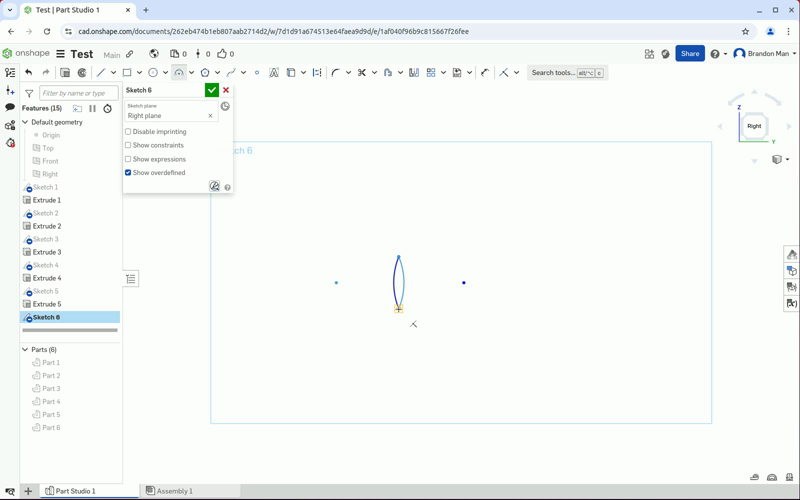
key_down(shift)
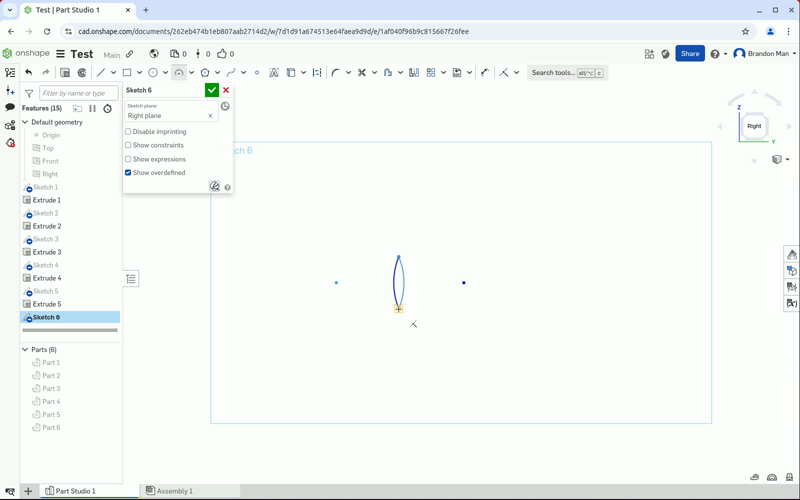
mouse_move(347, 282)
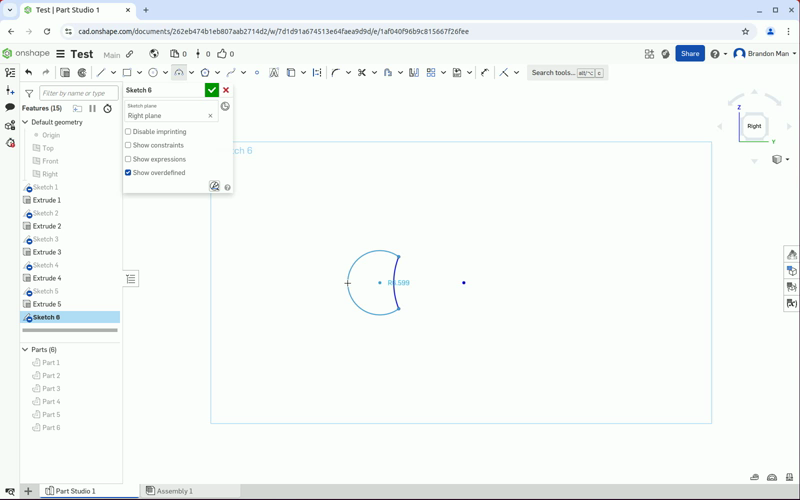
click(347, 282)
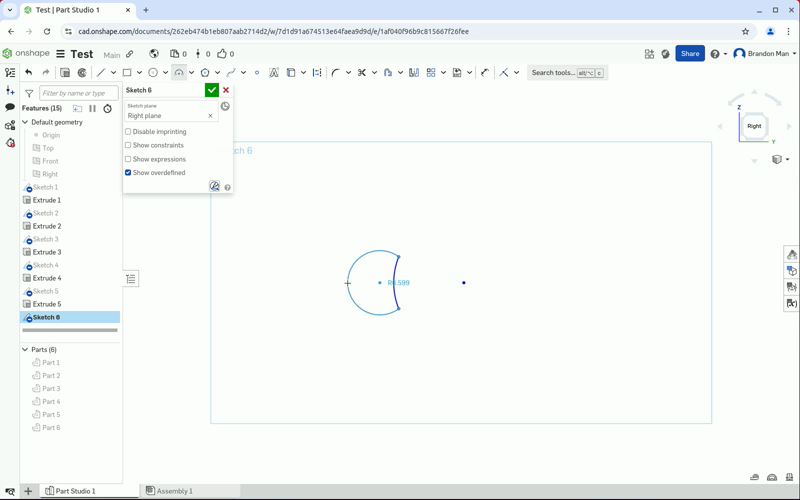
key_up(shift)
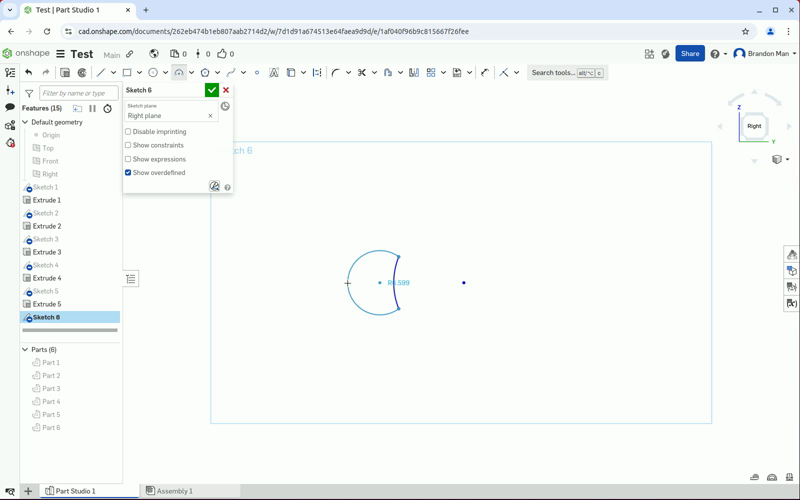
key(esc)
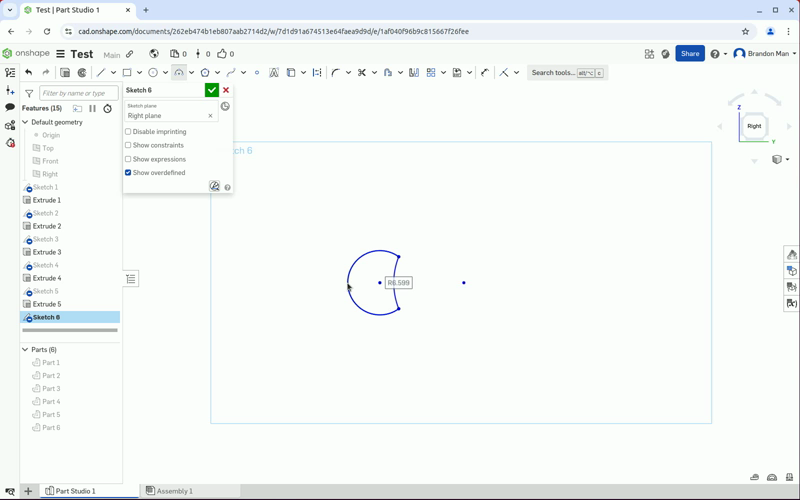
key(c)
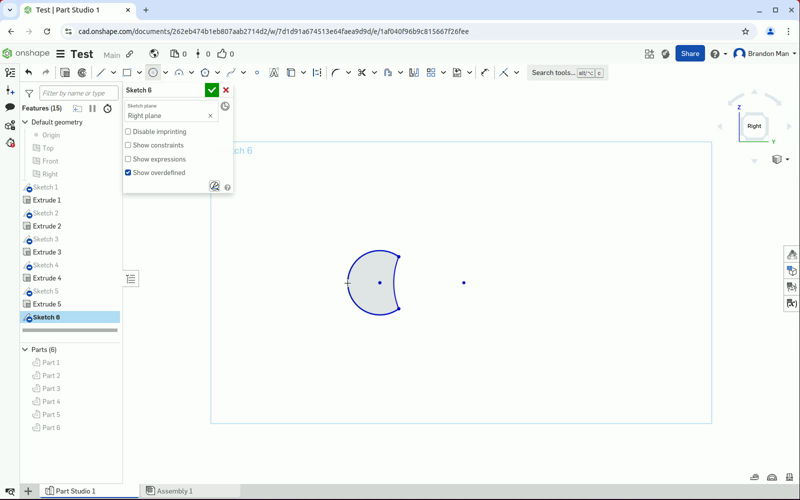
key_down(shift)
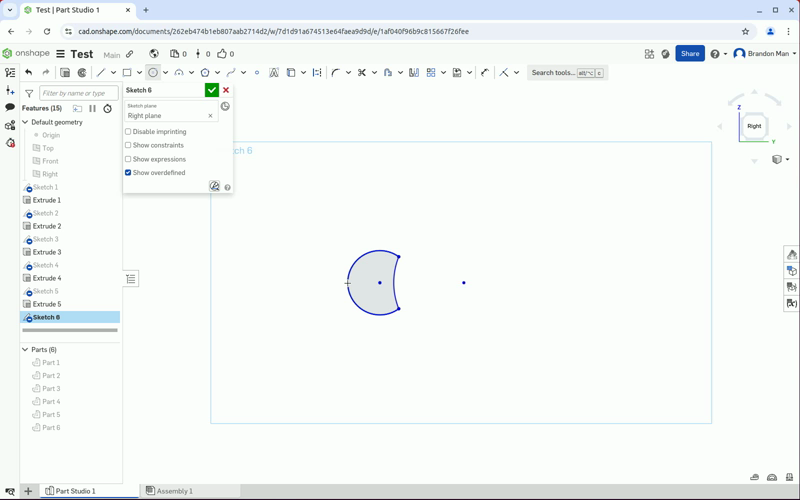
mouse_move(379, 283)
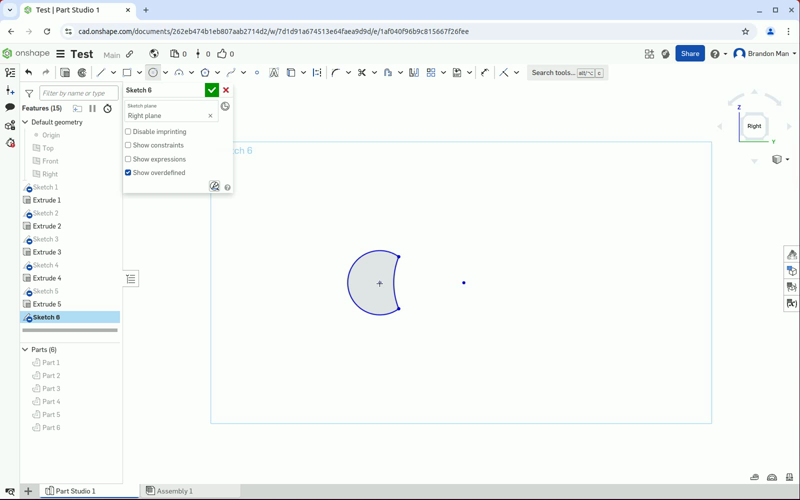
click(379, 283)
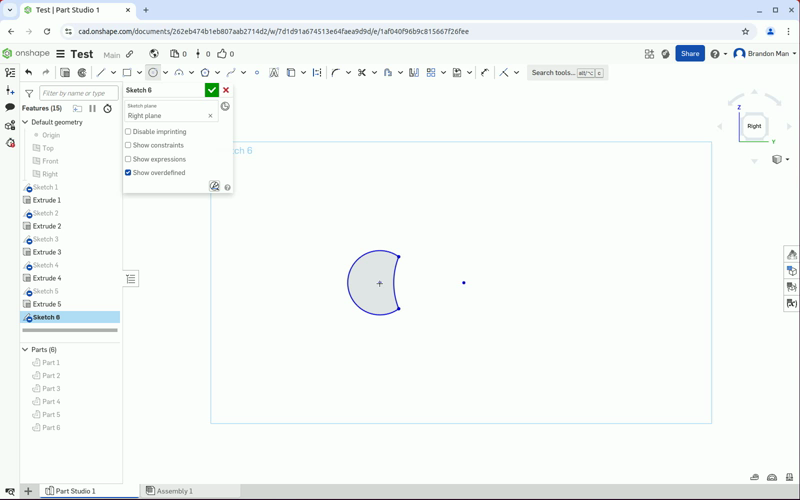
key_up(shift)
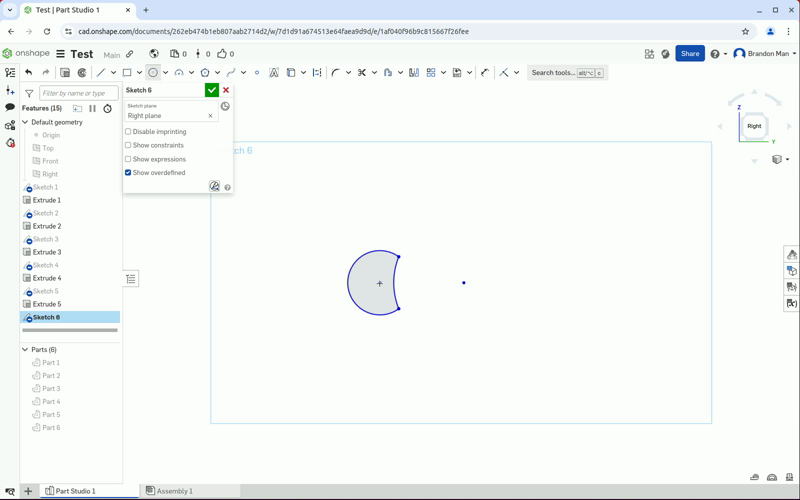
mouse_move(389, 283)
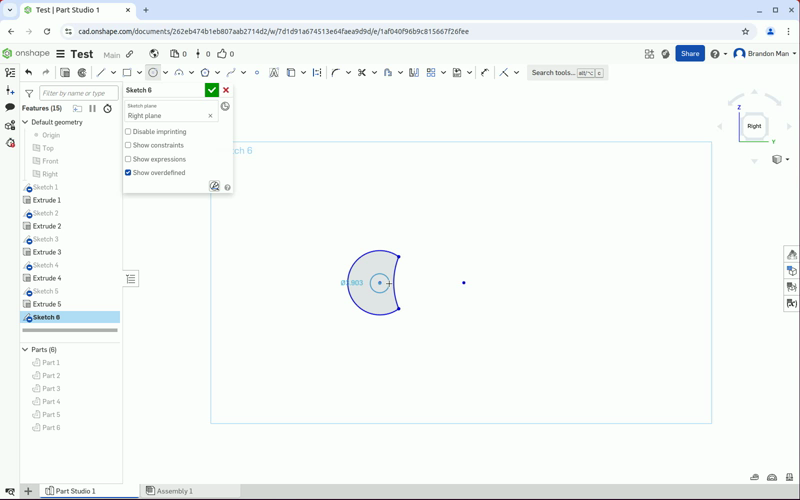
click(389, 283)
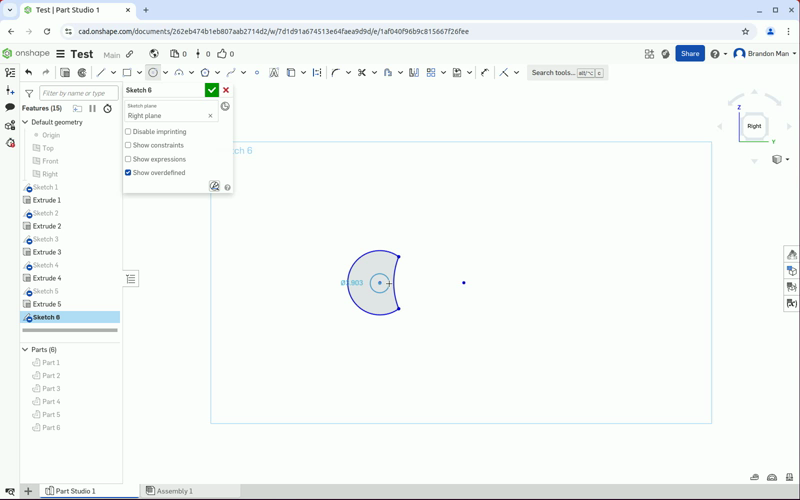
key(esc)
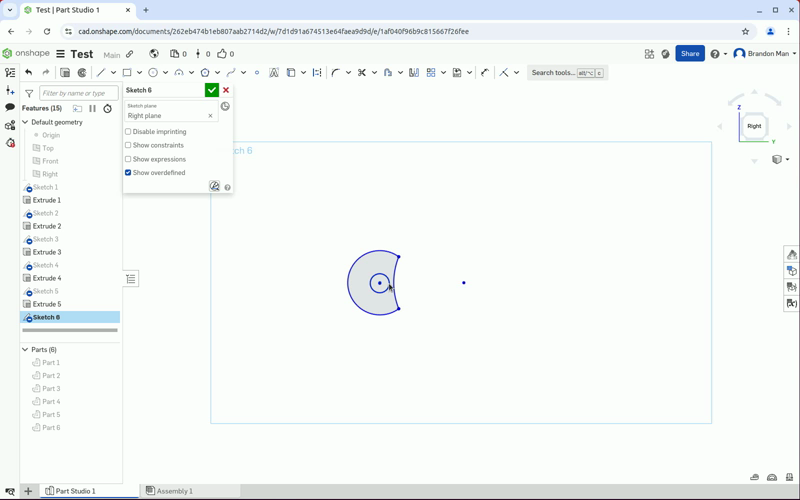
mouse_move(373, 271)
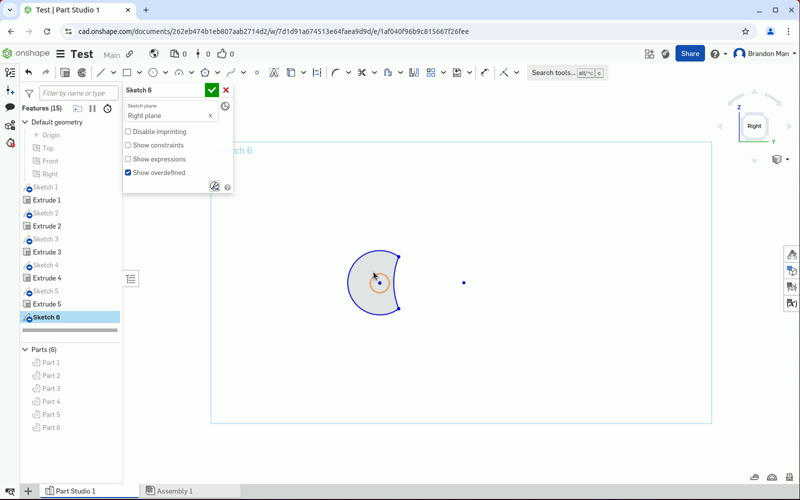
click(373, 271)
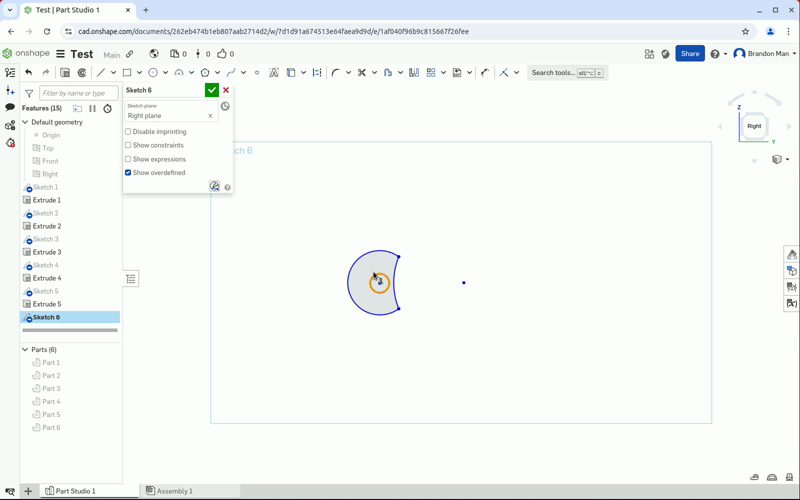
mouse_move(73, 352)
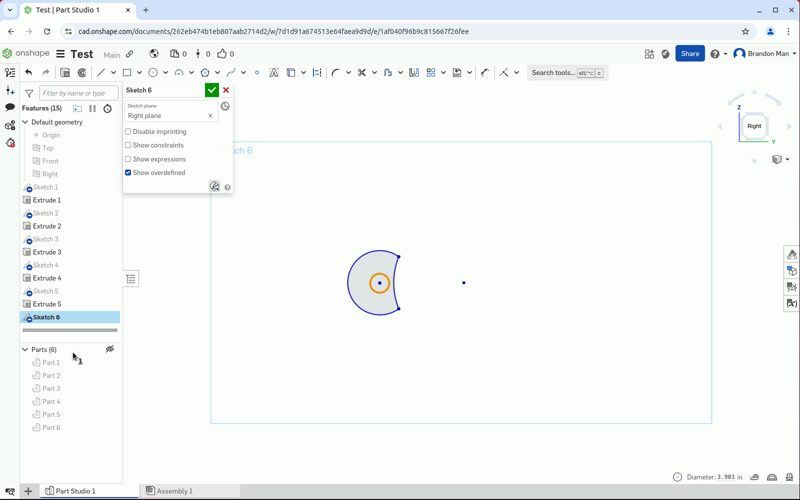
key(shift+y)
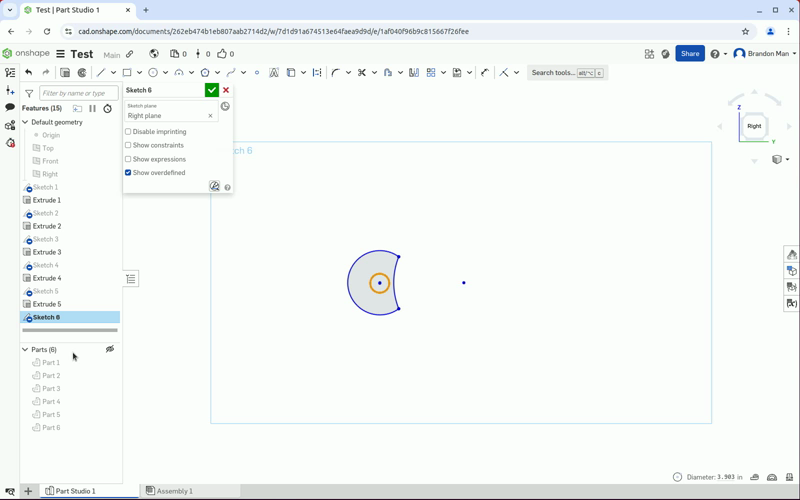
key(shift+e)
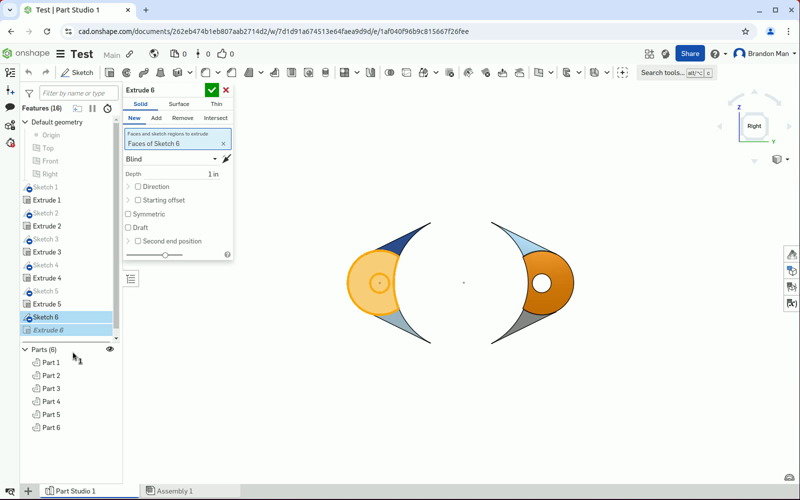
mouse_move(143, 106)
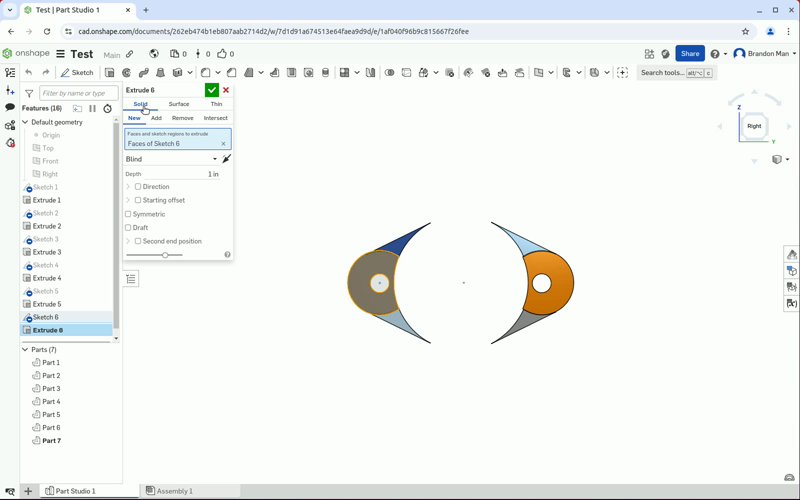
click(143, 106)
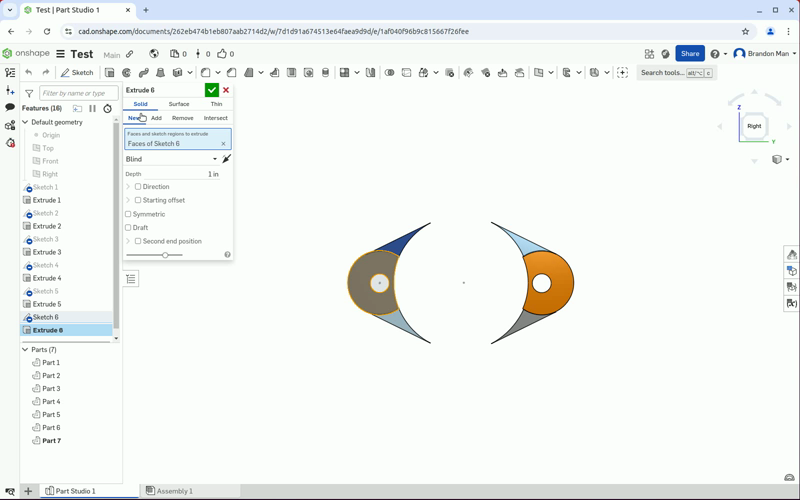
mouse_move(137, 120)
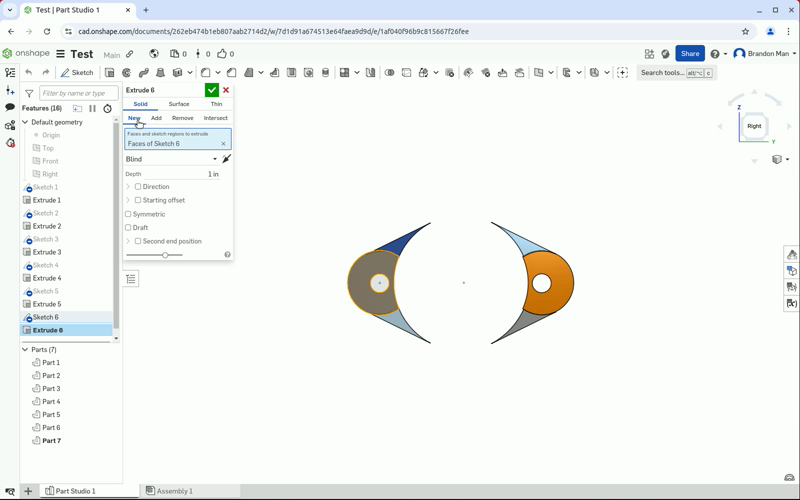
click(137, 120)
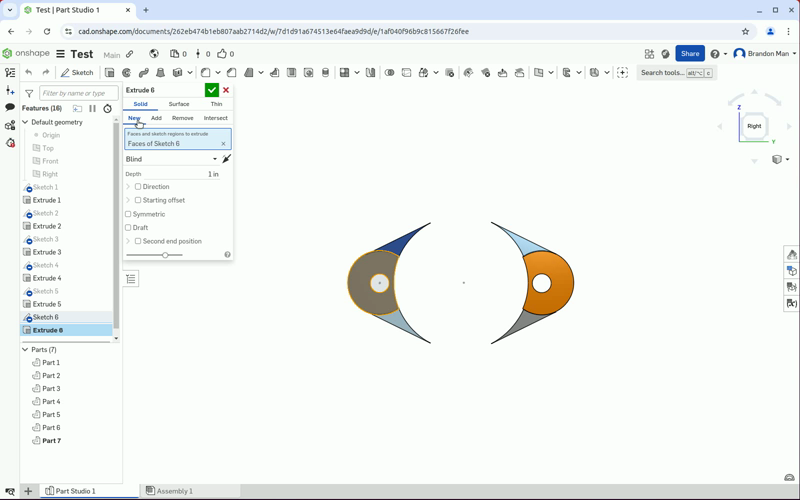
key(tab, 4)
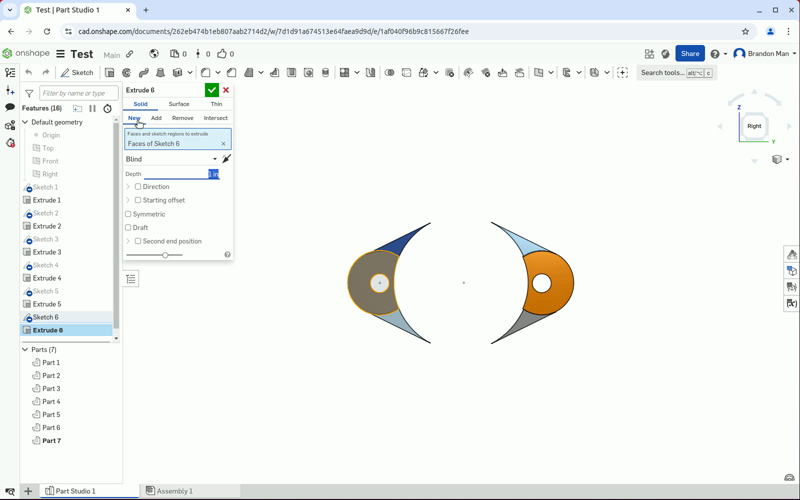
text(1.926)
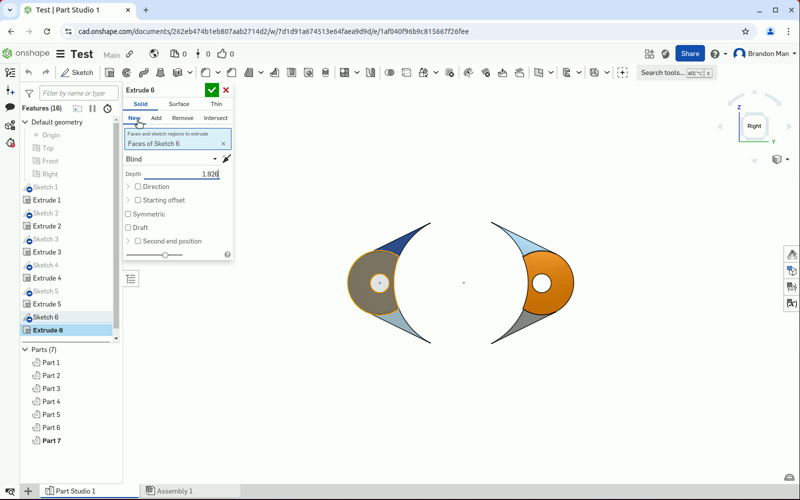
key(enter)
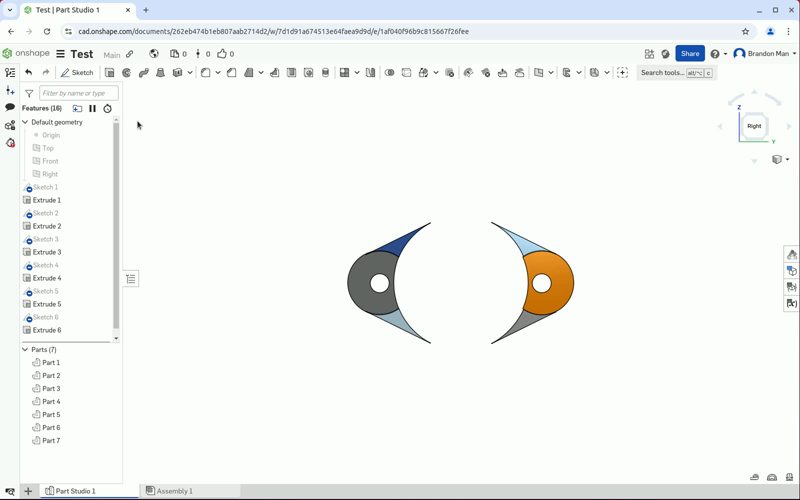
key(shift+h)
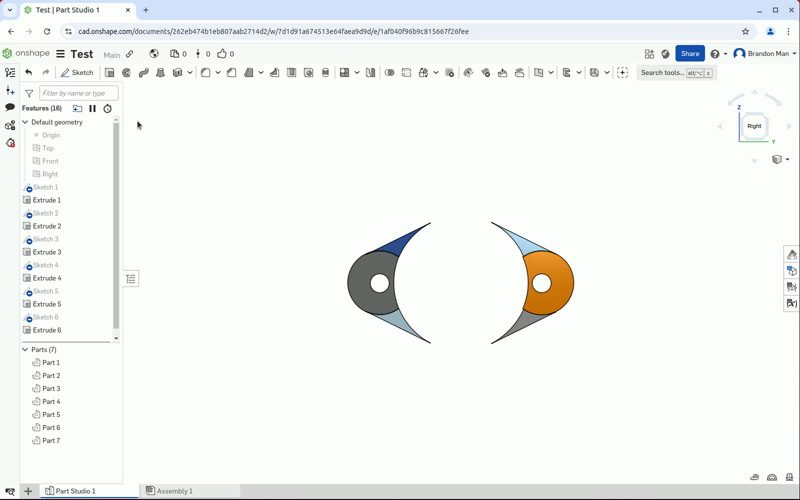
key(shift+h)
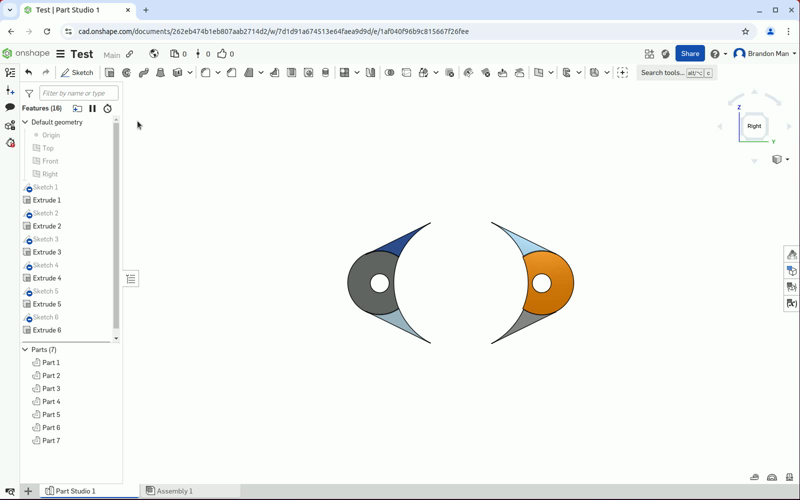
mouse_move(69, 189)
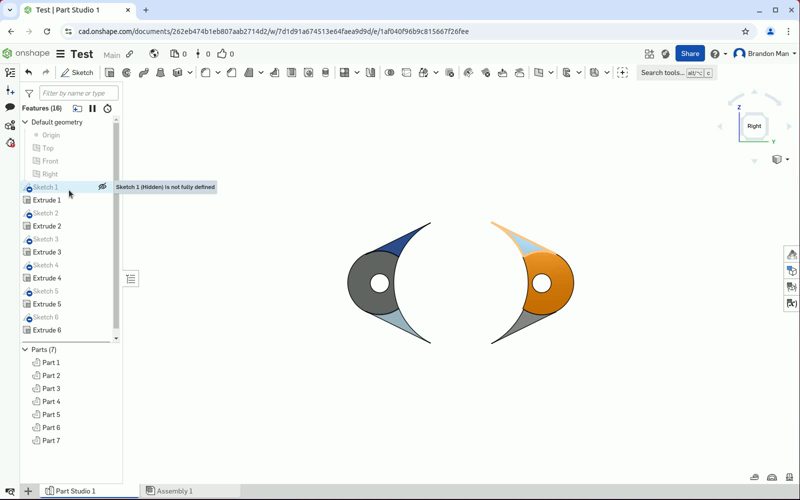
click(69, 189)
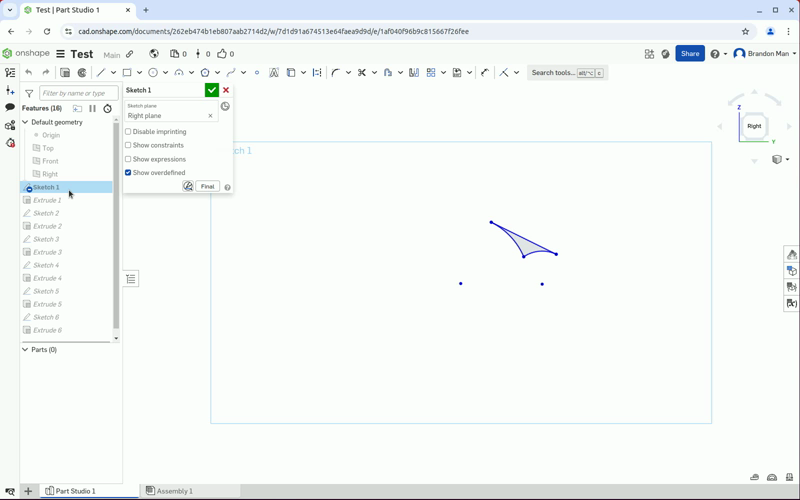
mouse_move(229, 92)
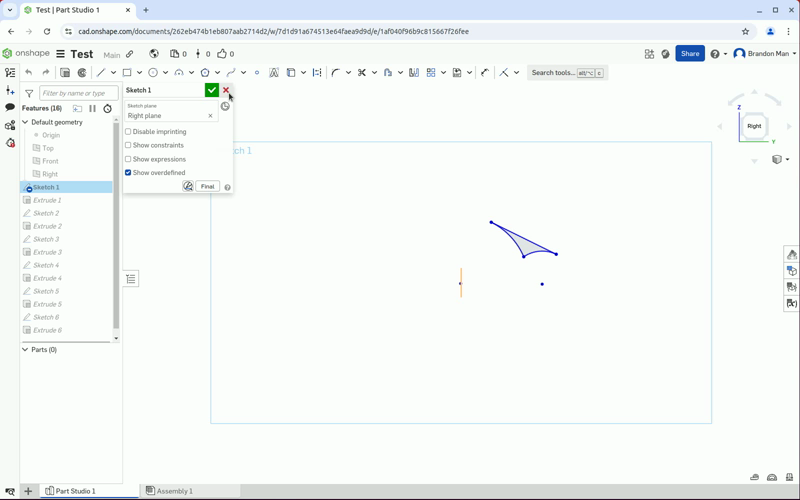
click(229, 92)
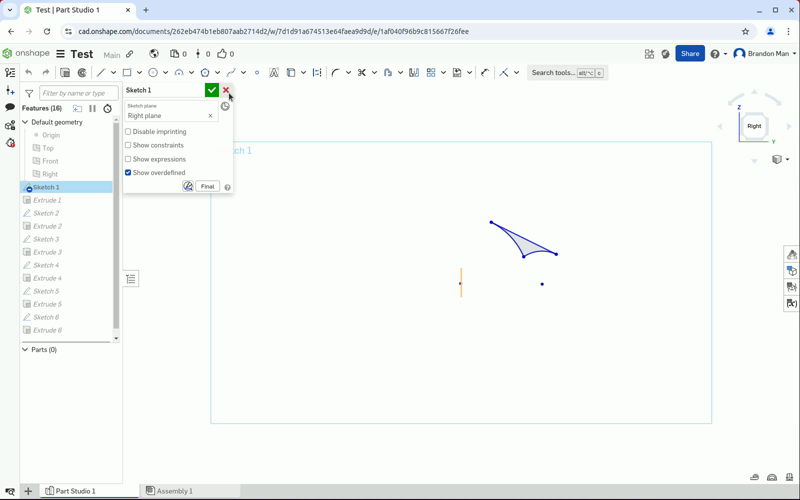
key(shift+s)
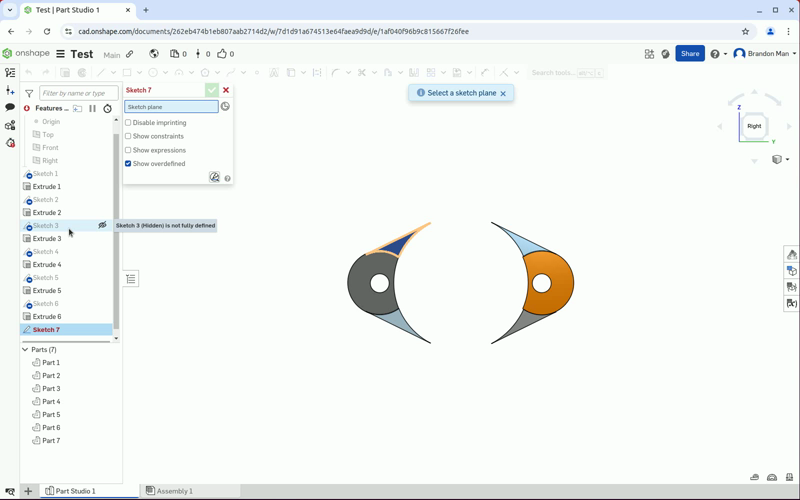
scroll(3)
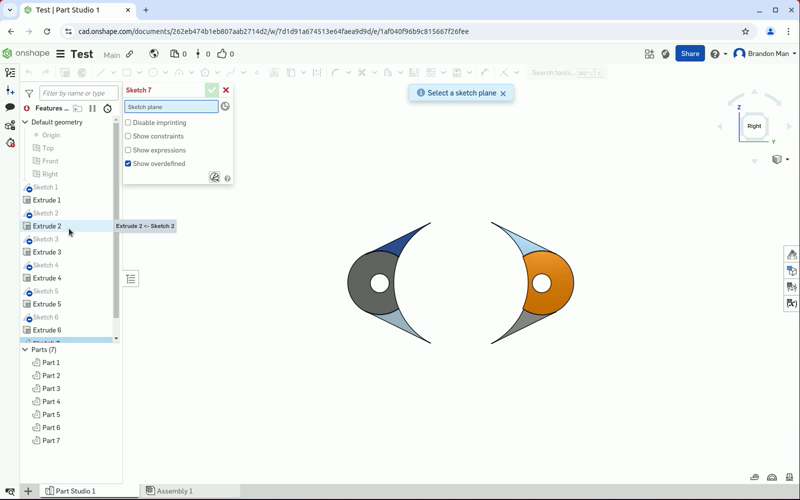
mouse_move(69, 176)
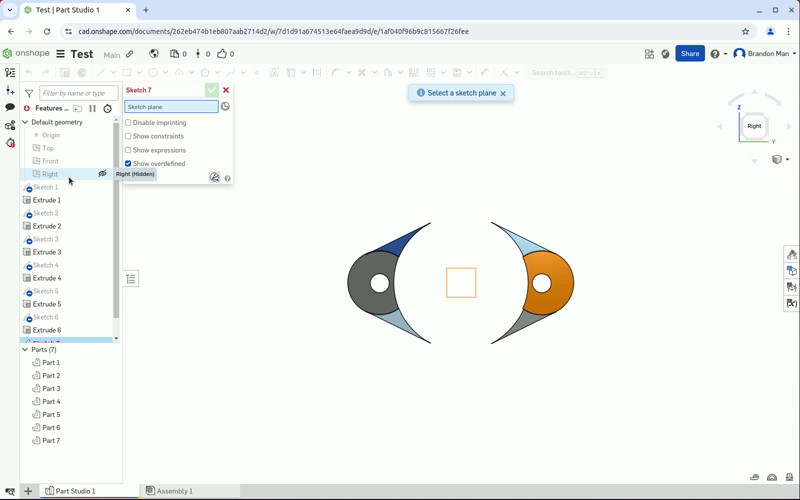
click(69, 176)
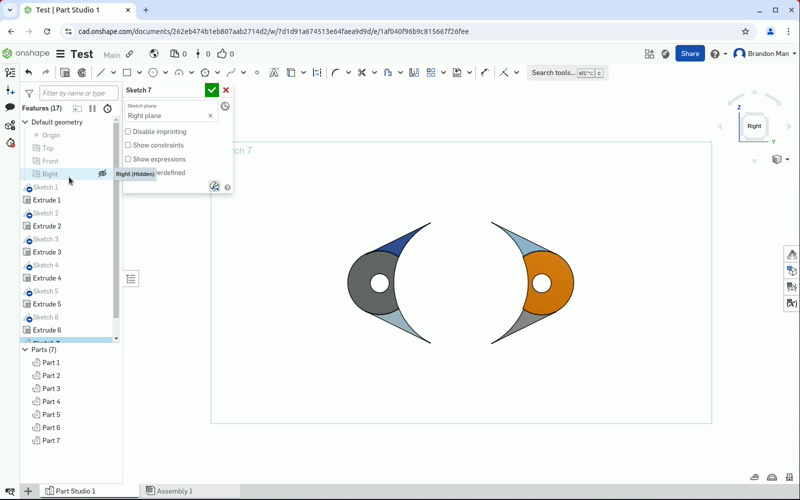
mouse_move(73, 352)
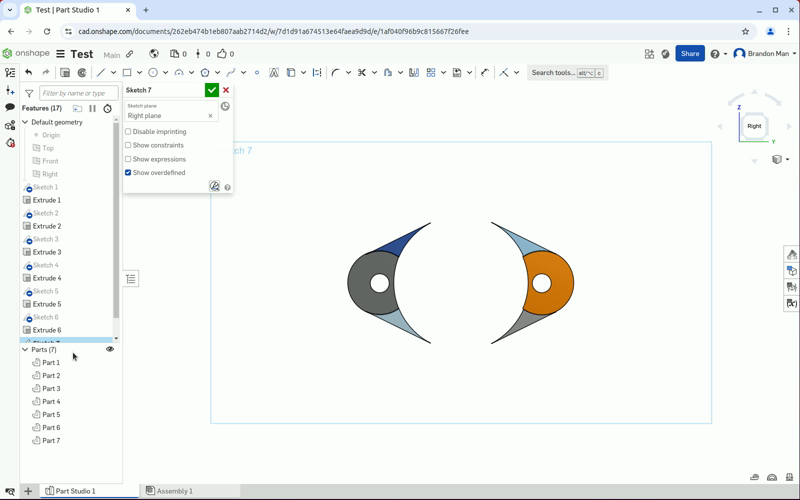
key(y)
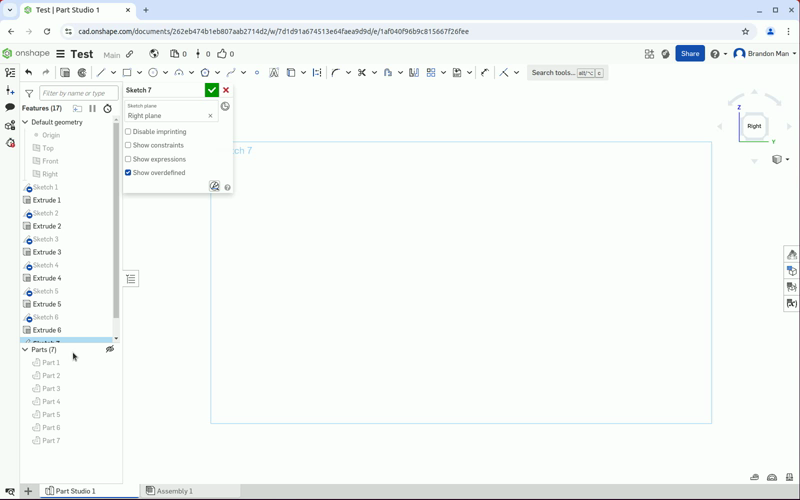
key(a)
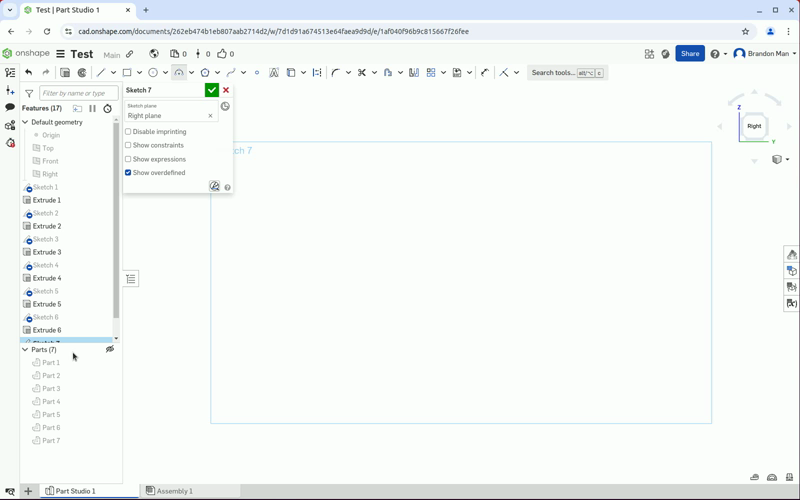
key_down(shift)
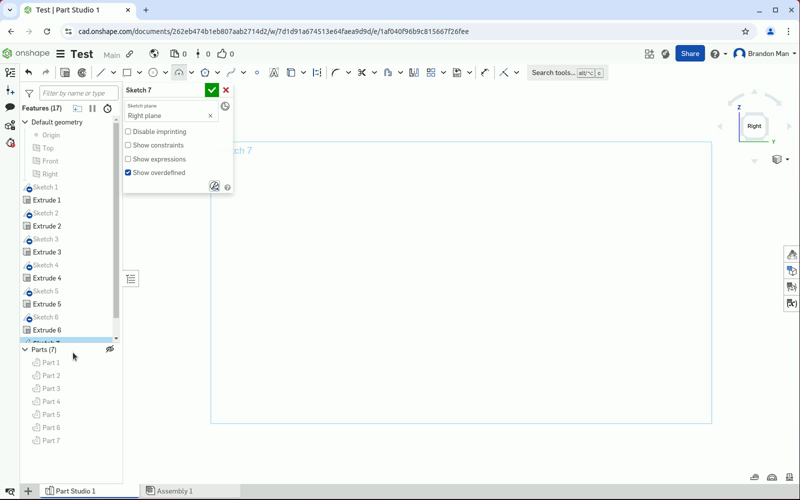
mouse_move(398, 308)
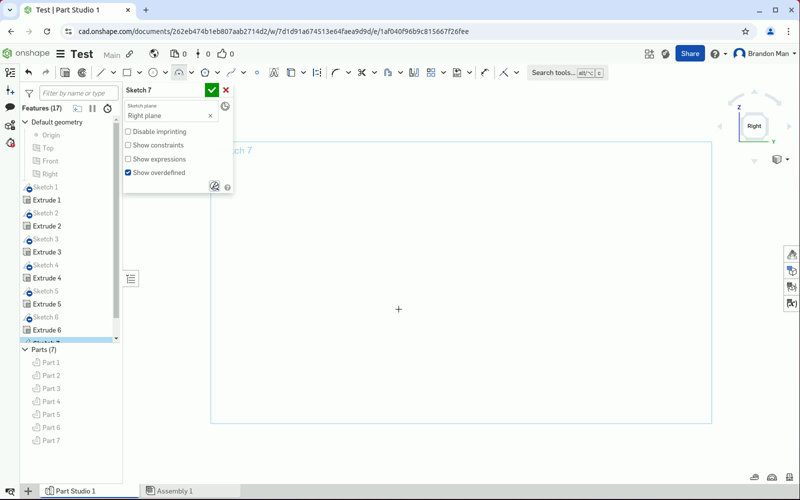
click(398, 308)
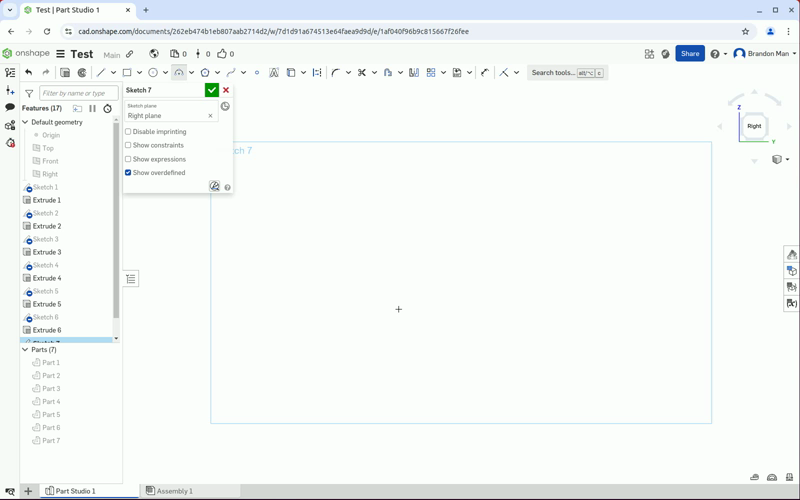
key_up(shift)
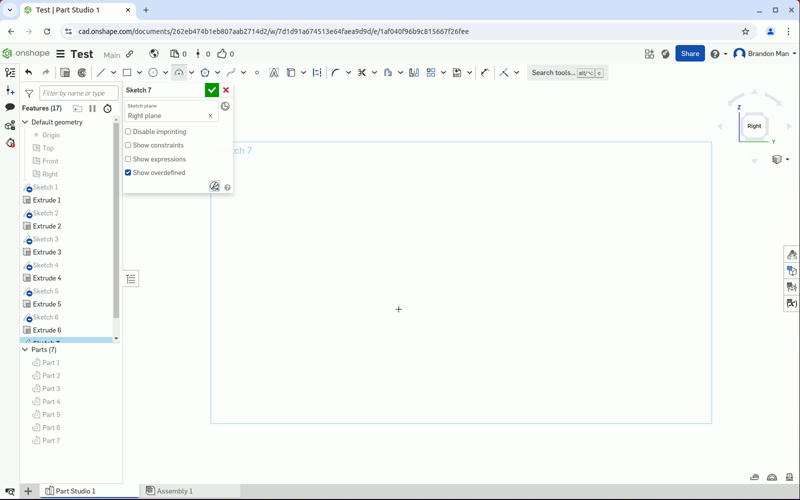
key_down(shift)
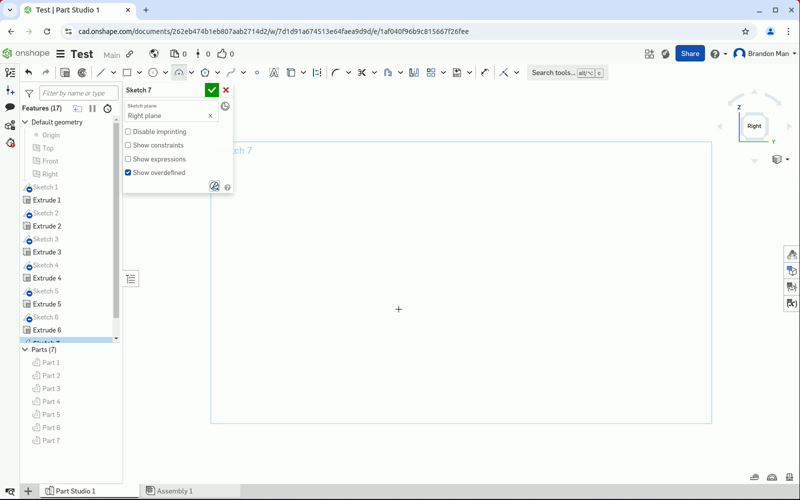
mouse_move(523, 308)
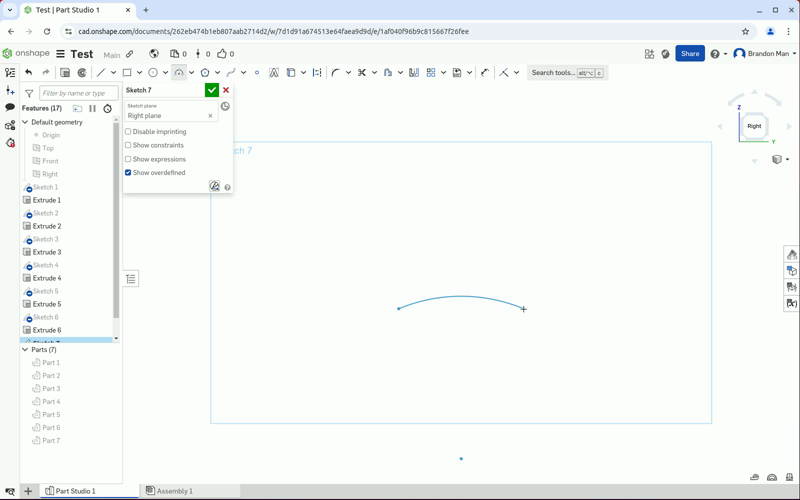
click(523, 308)
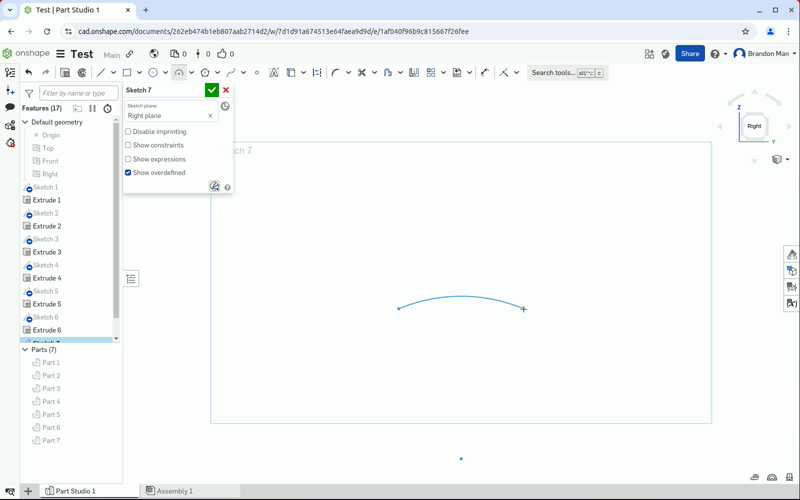
mouse_move(461, 350)
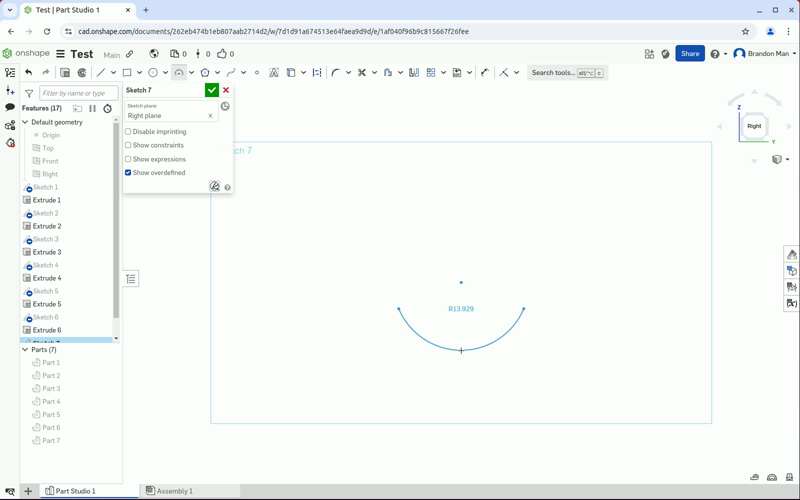
click(461, 350)
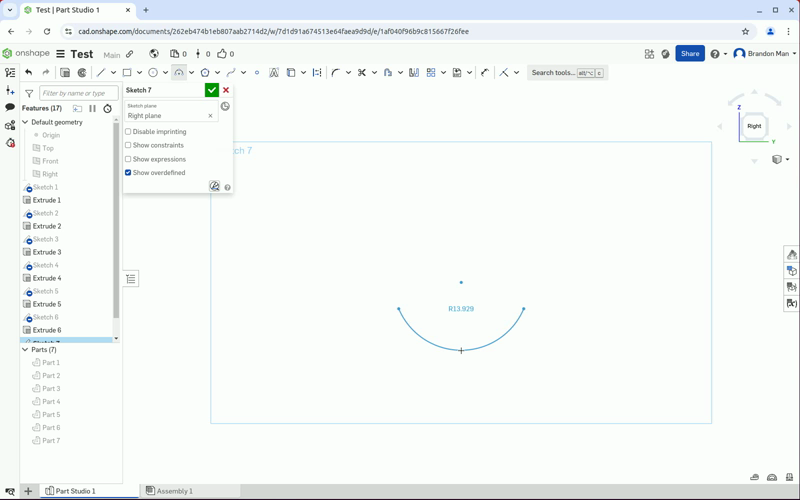
key_up(shift)
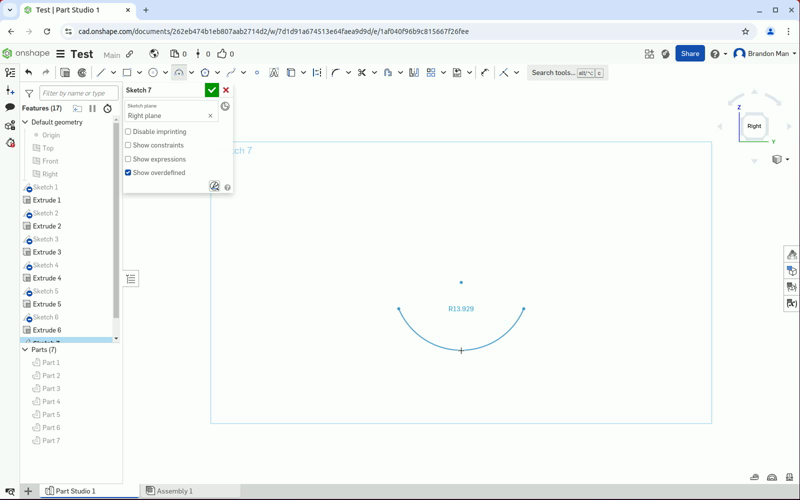
mouse_move(523, 308)
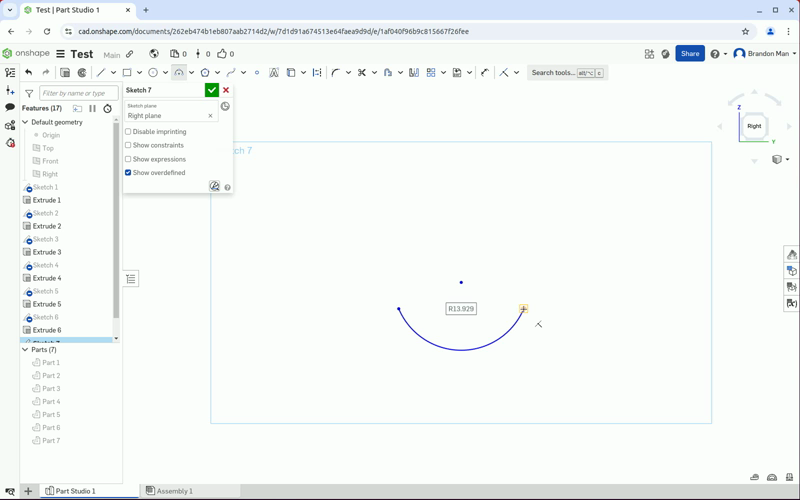
click(523, 308)
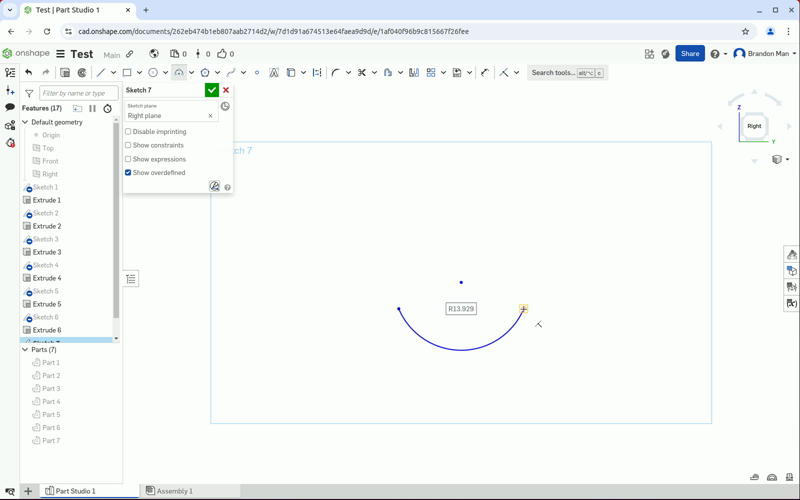
key_down(shift)
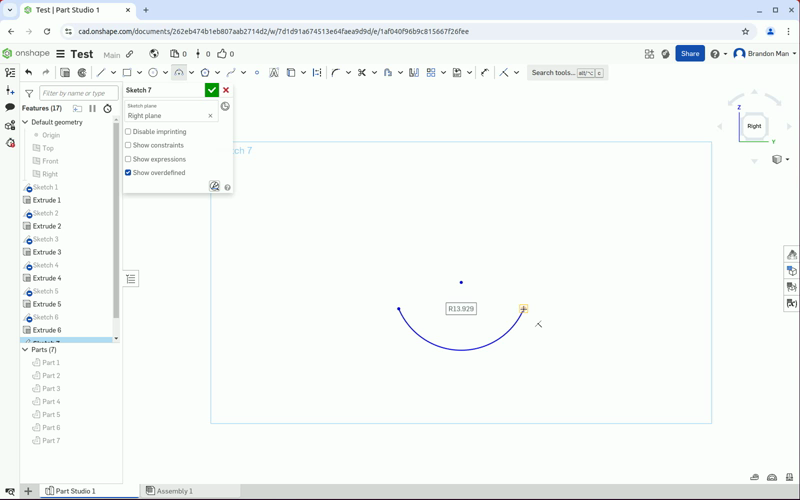
mouse_move(523, 257)
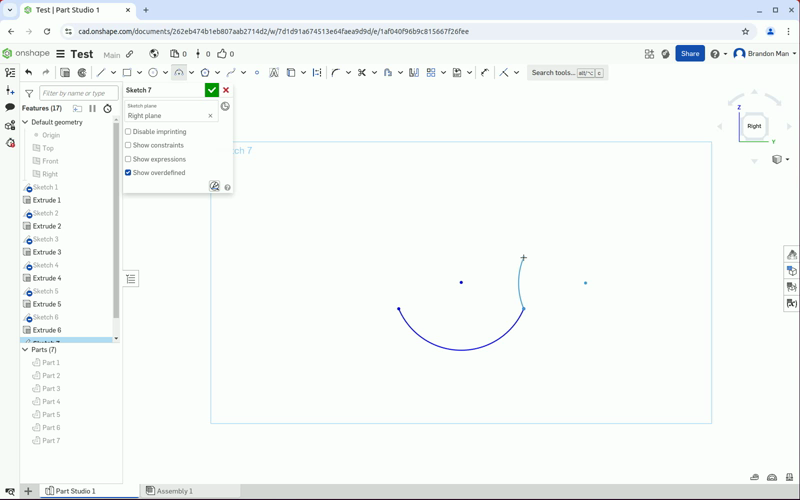
click(523, 257)
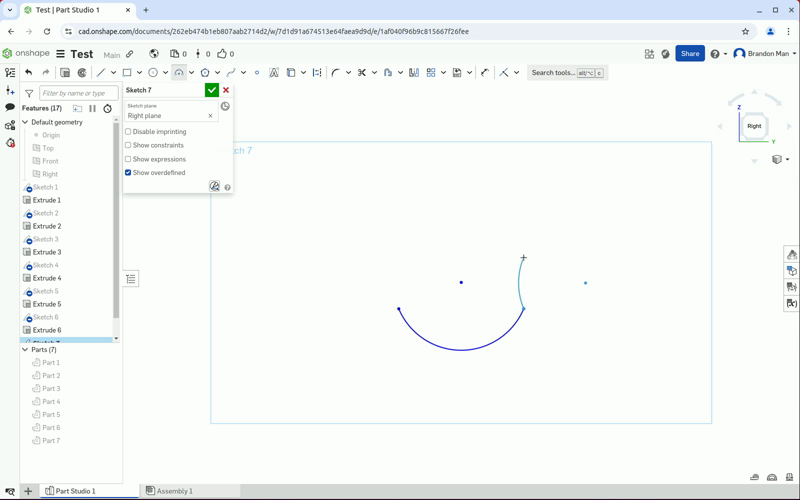
mouse_move(510, 282)
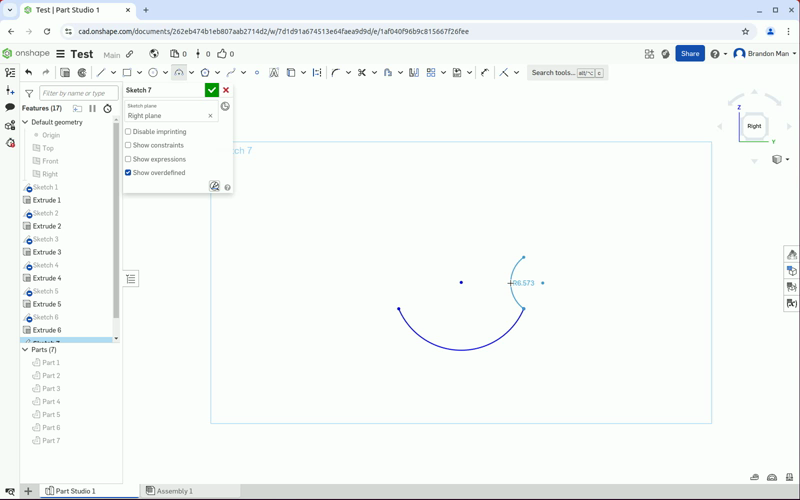
click(510, 282)
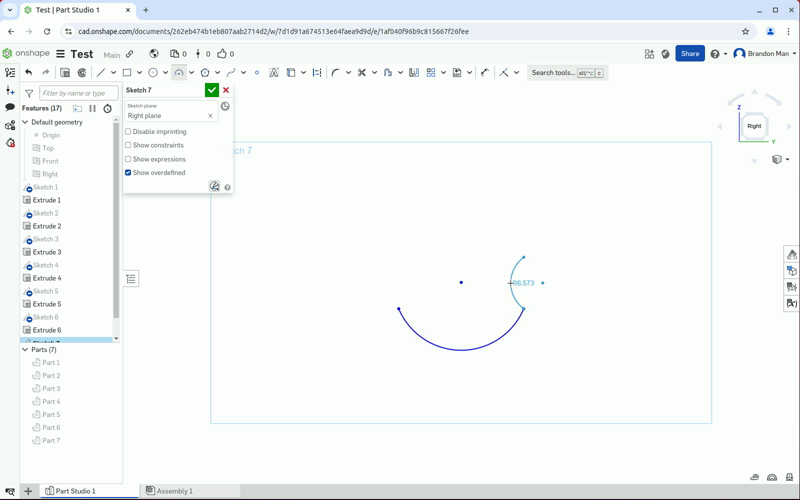
key_up(shift)
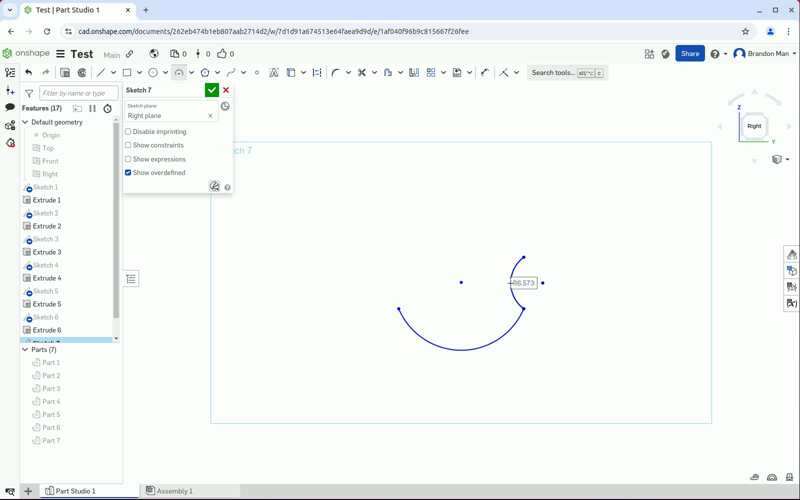
mouse_move(523, 257)
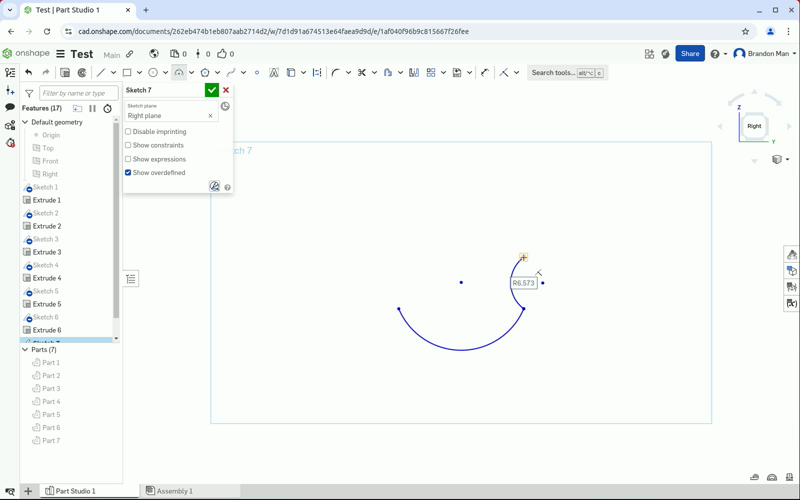
click(523, 257)
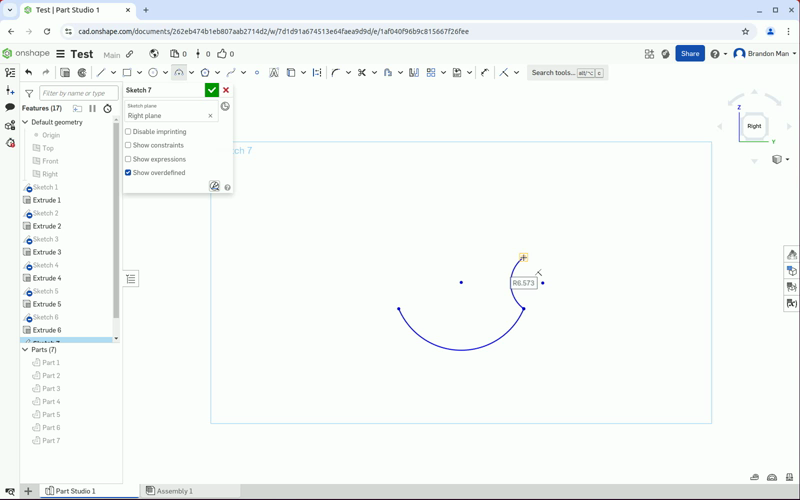
key_down(shift)
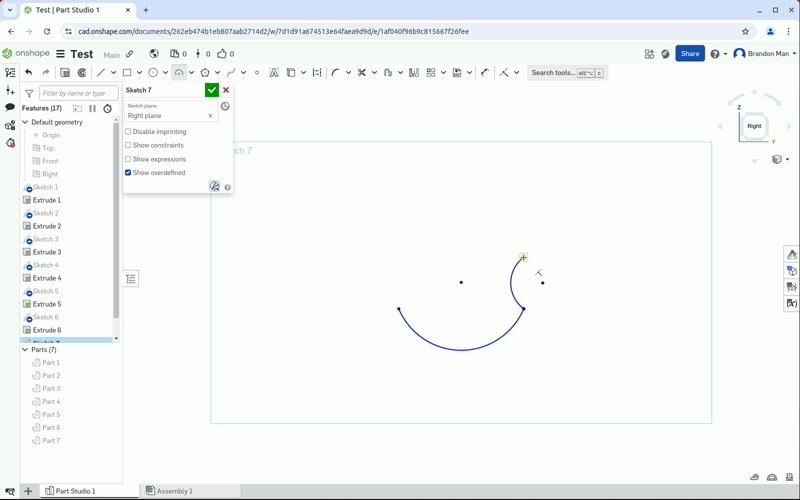
mouse_move(398, 257)
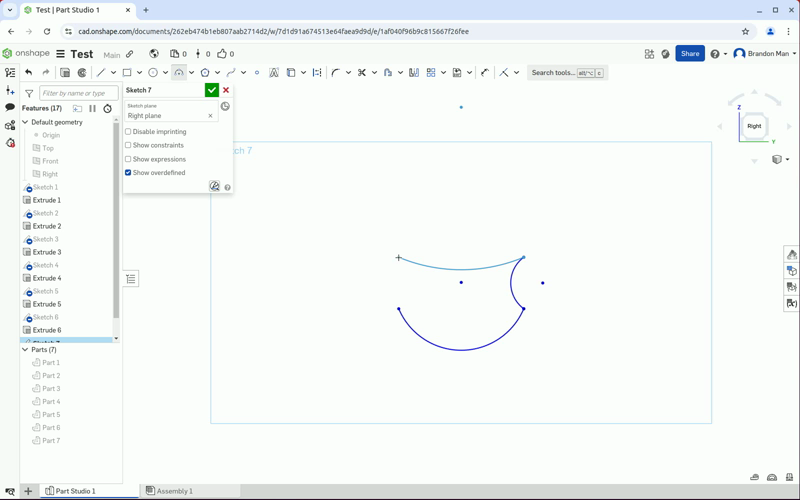
click(398, 257)
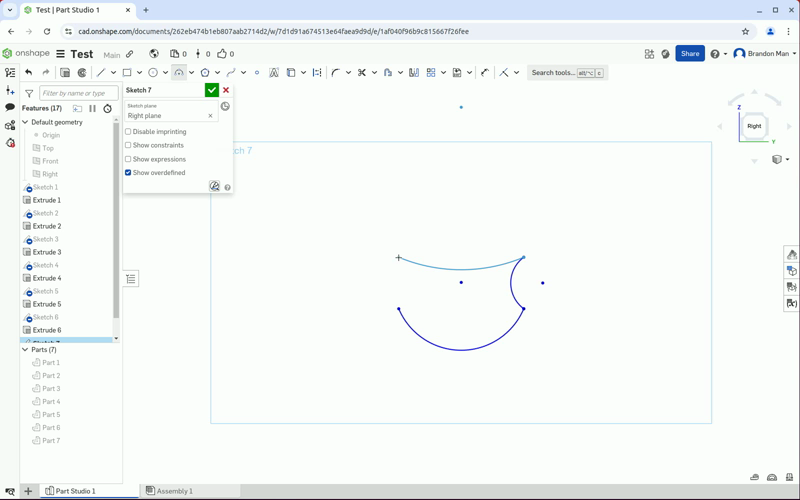
mouse_move(461, 215)
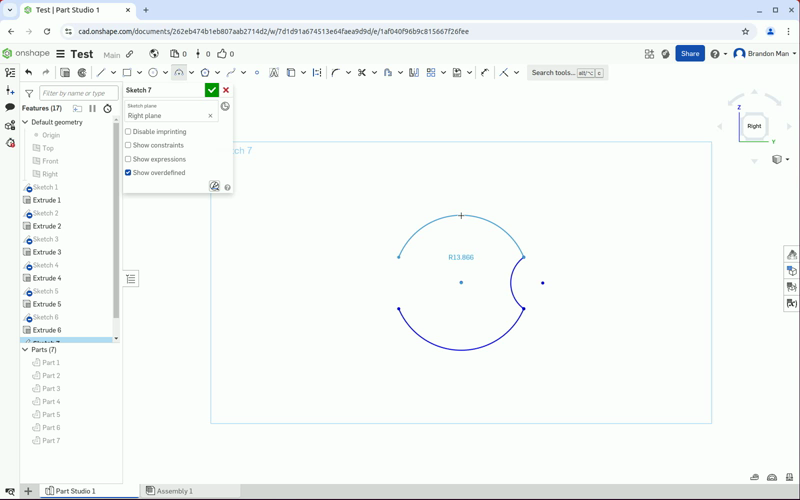
click(461, 215)
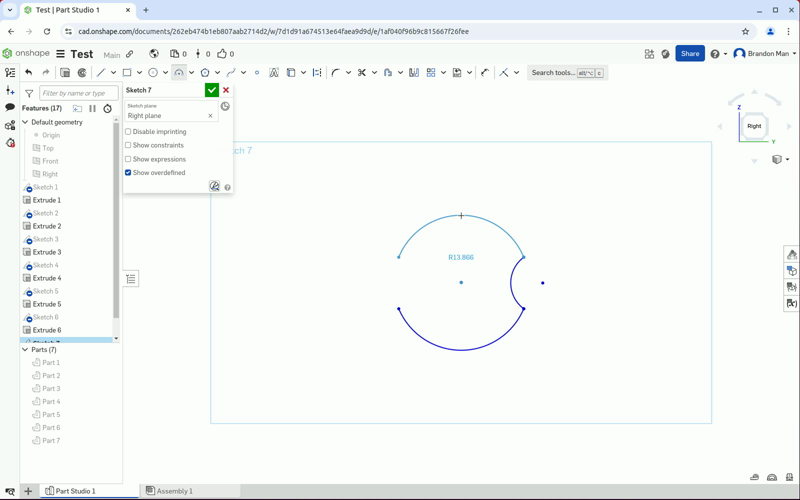
key_up(shift)
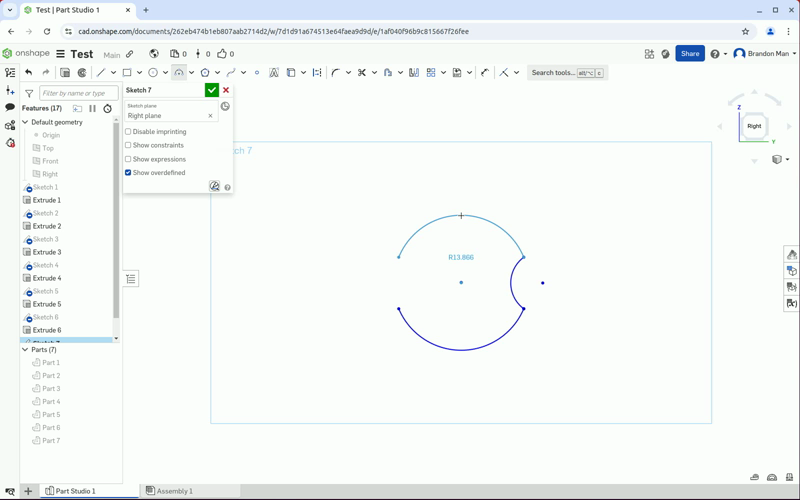
mouse_move(398, 257)
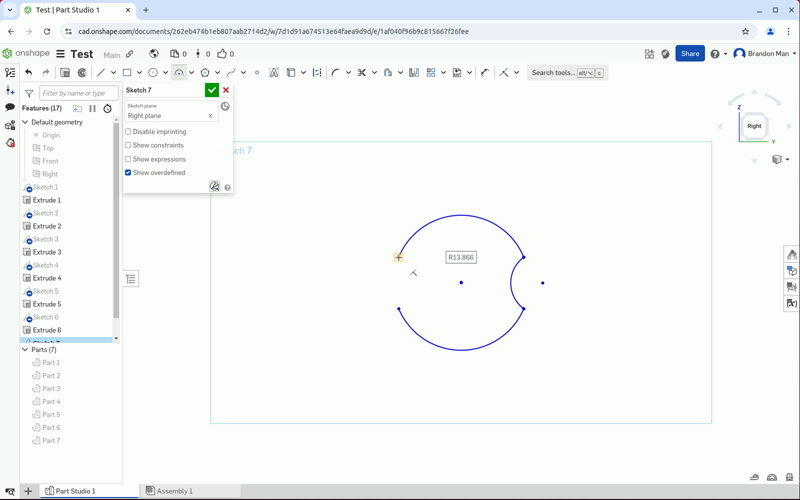
click(398, 257)
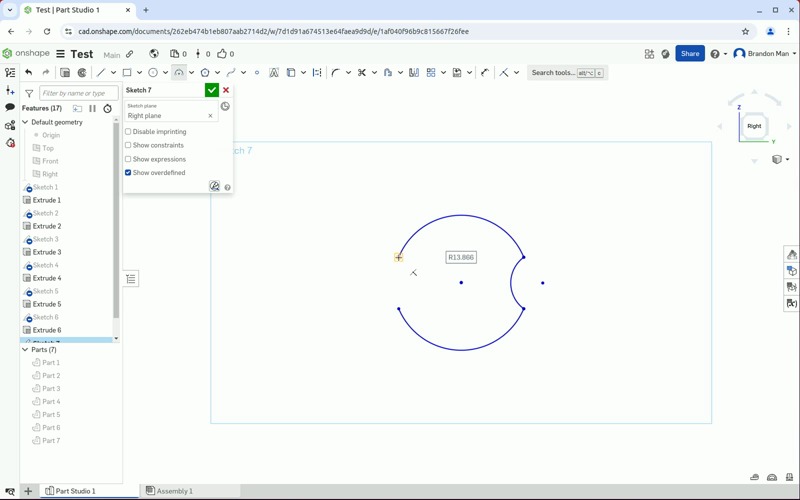
mouse_move(398, 308)
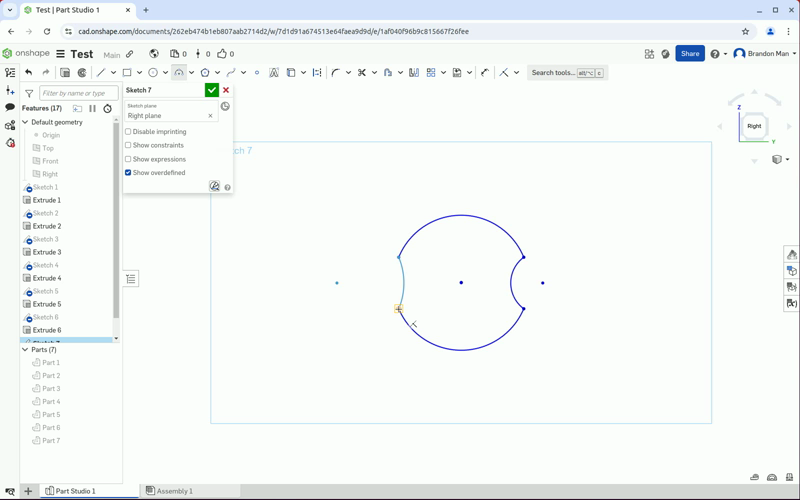
click(398, 308)
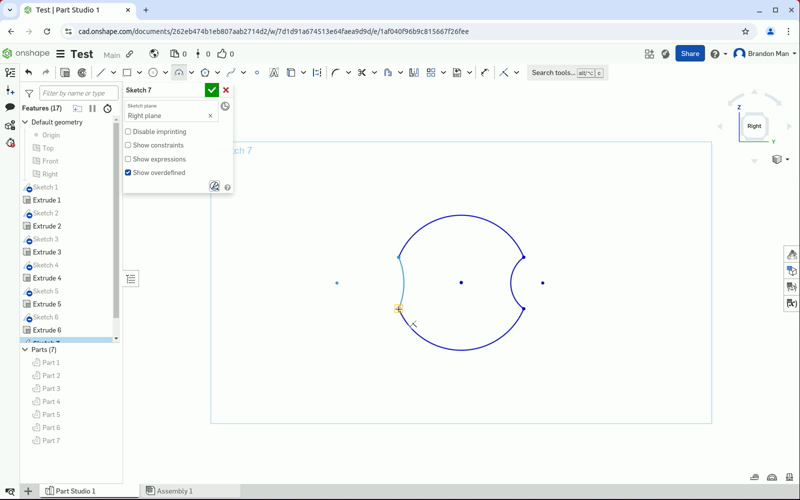
key_down(shift)
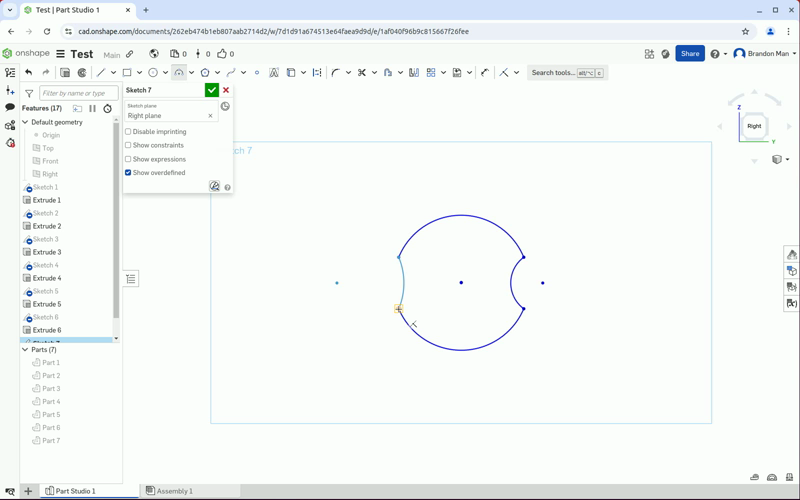
mouse_move(411, 282)
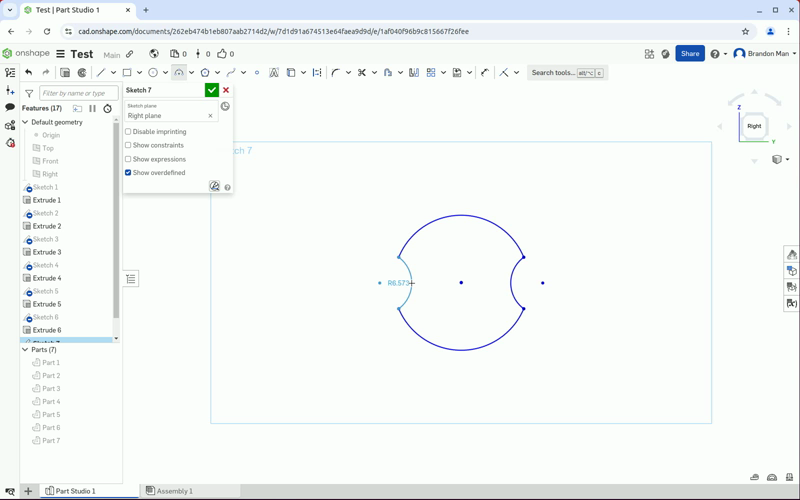
click(411, 282)
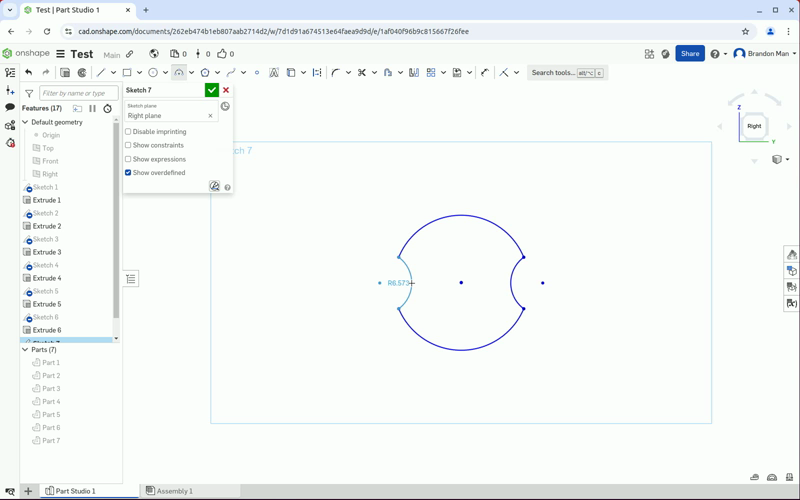
key_up(shift)
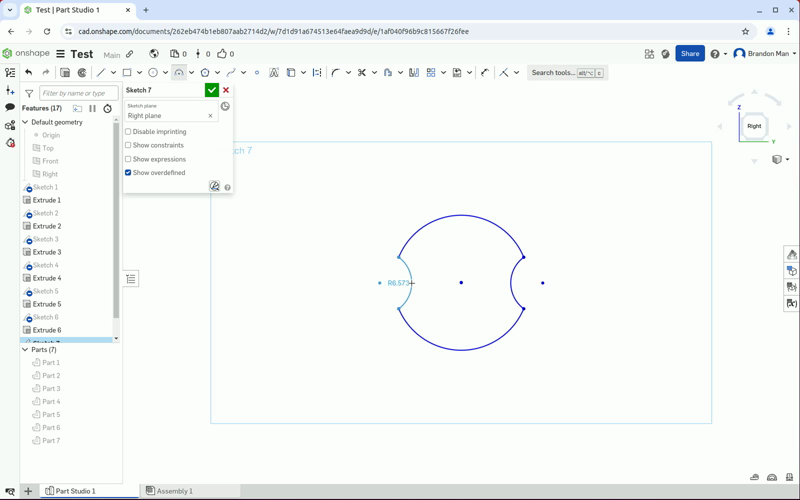
key(esc)
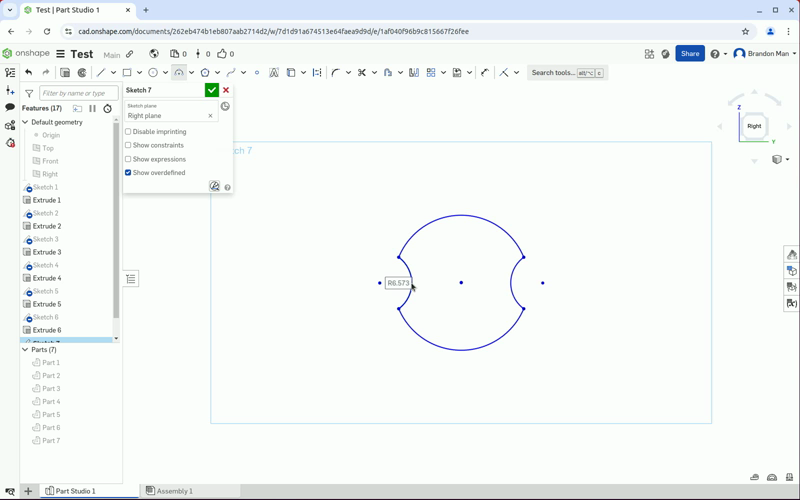
key(c)
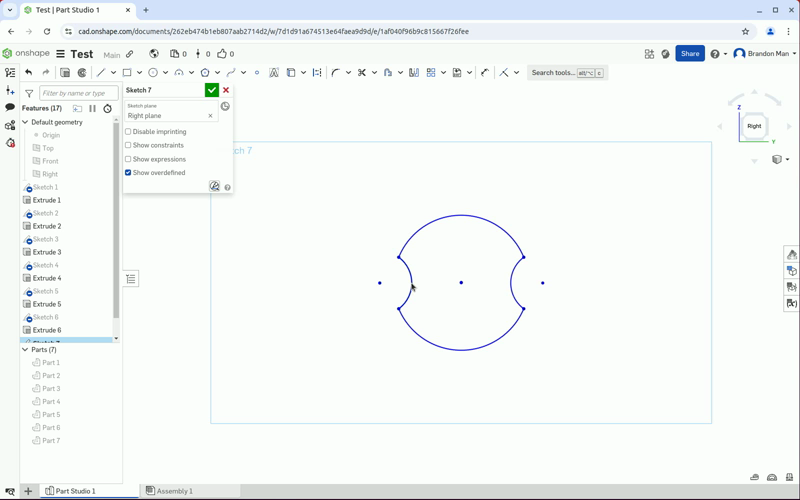
key_down(shift)
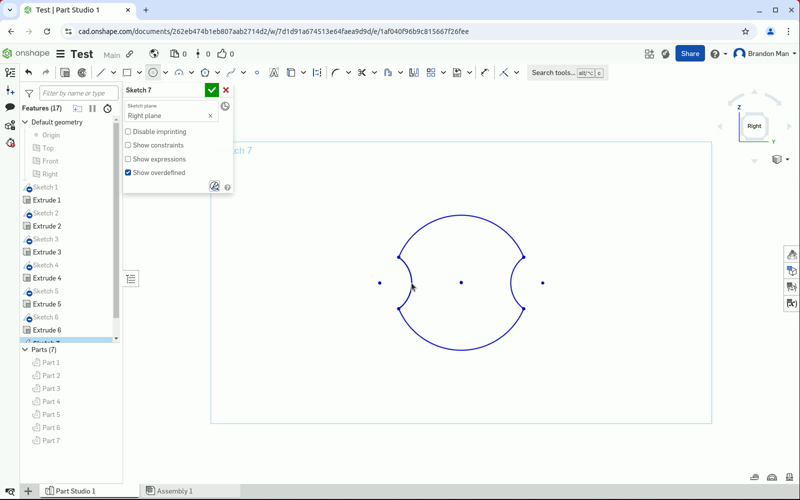
mouse_move(461, 283)
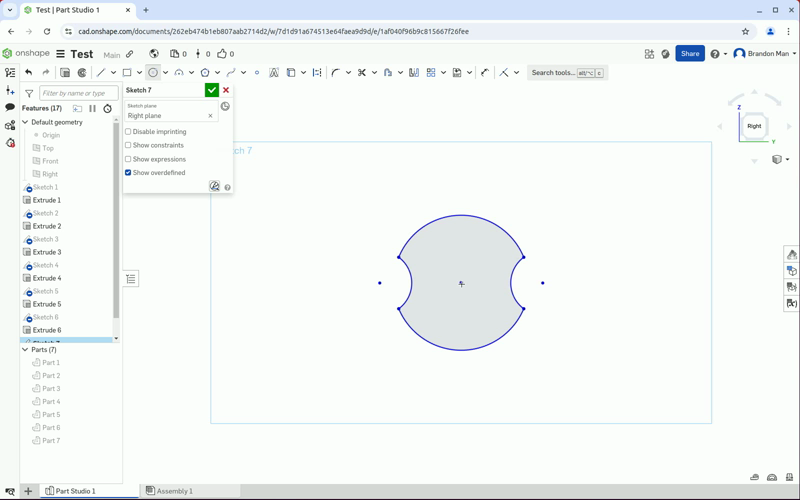
scroll(6)
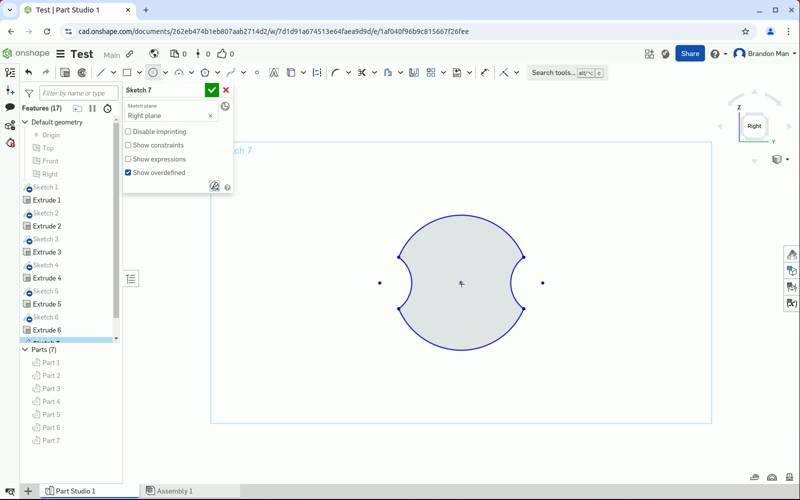
scroll(6)
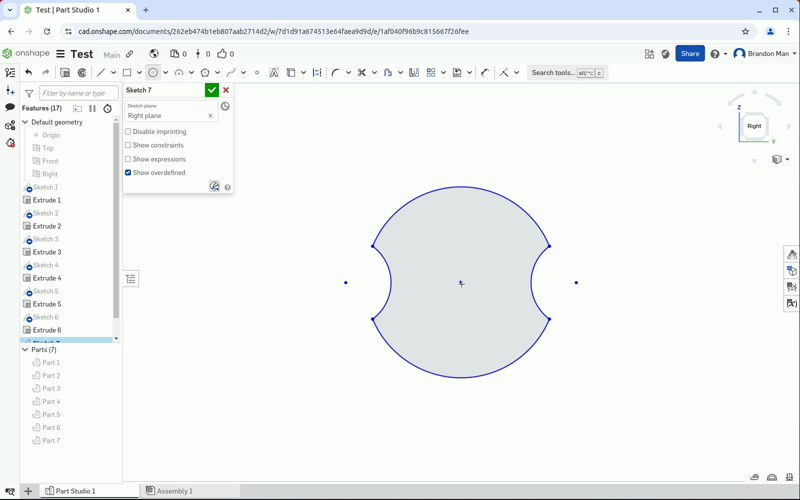
scroll(6)
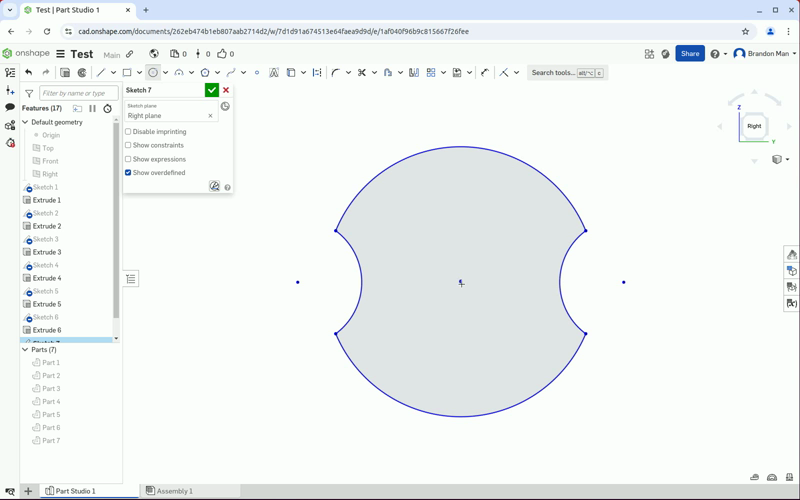
scroll(6)
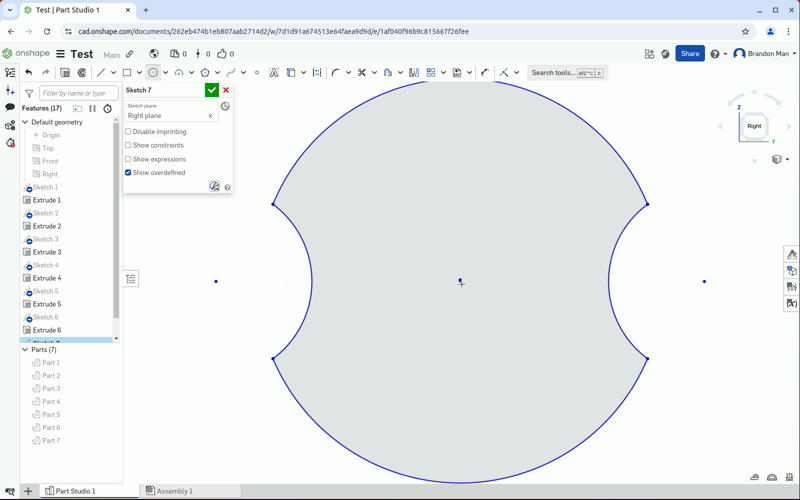
scroll(6)
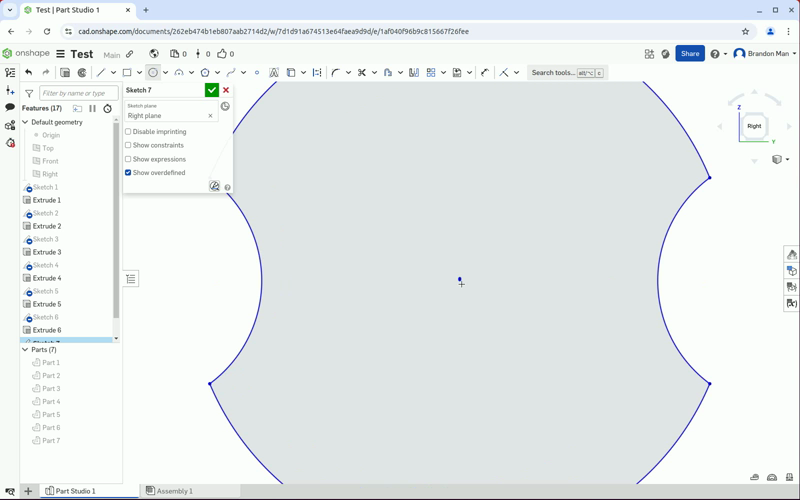
scroll(6)
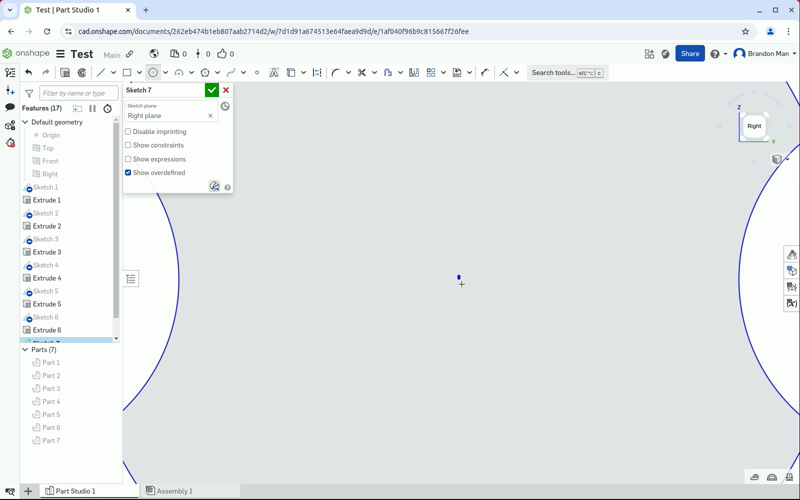
scroll(6)
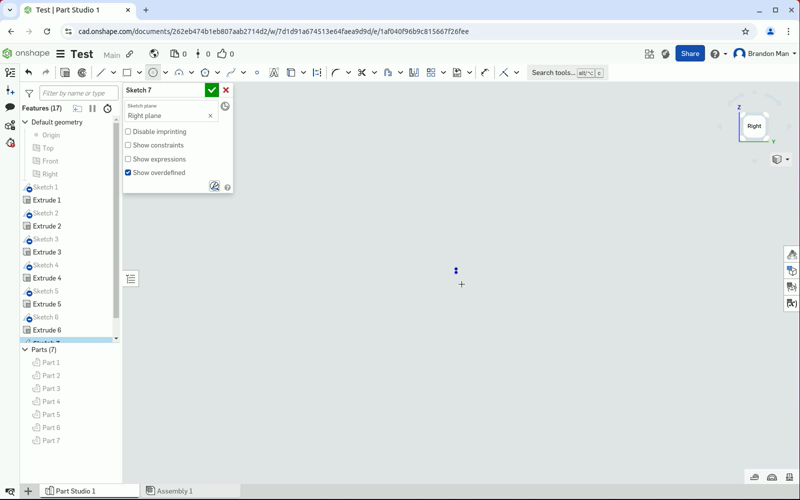
click(461, 283)
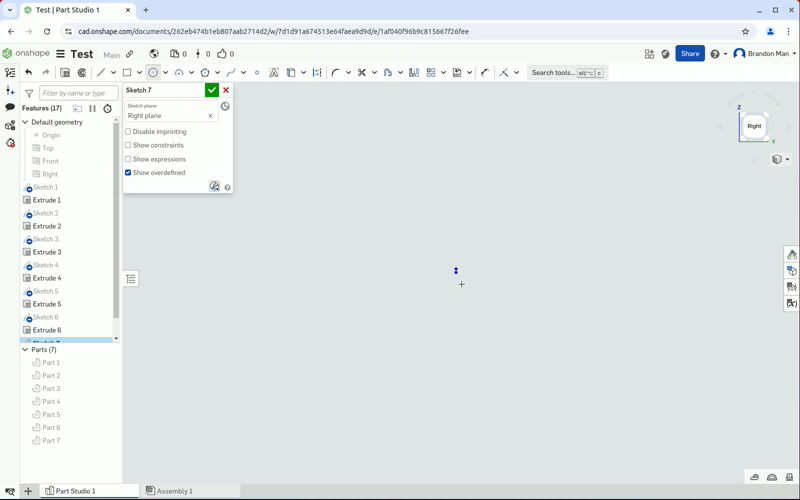
scroll(-6)
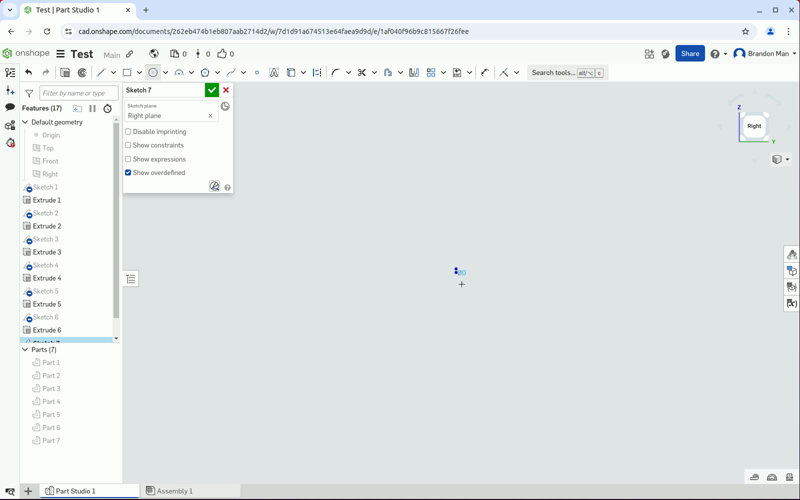
scroll(-6)
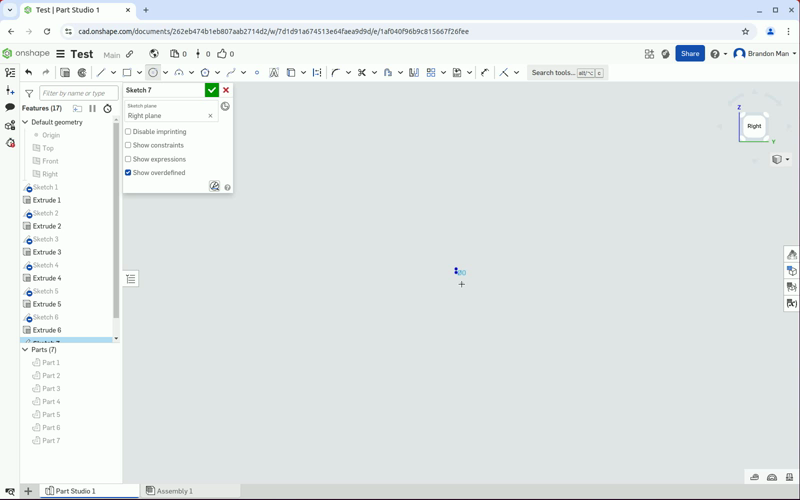
scroll(-6)
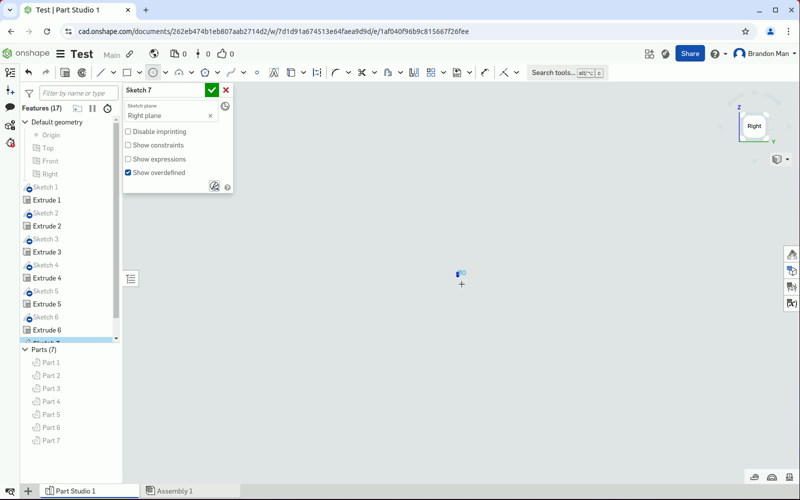
scroll(-6)
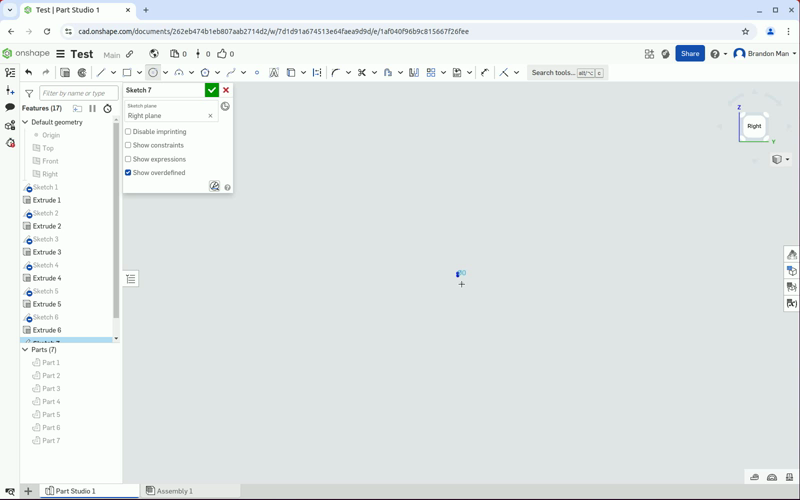
scroll(-6)
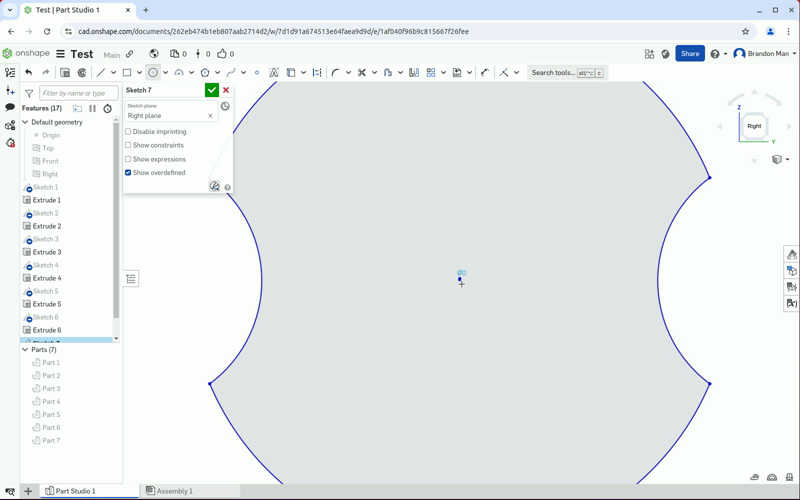
scroll(-6)
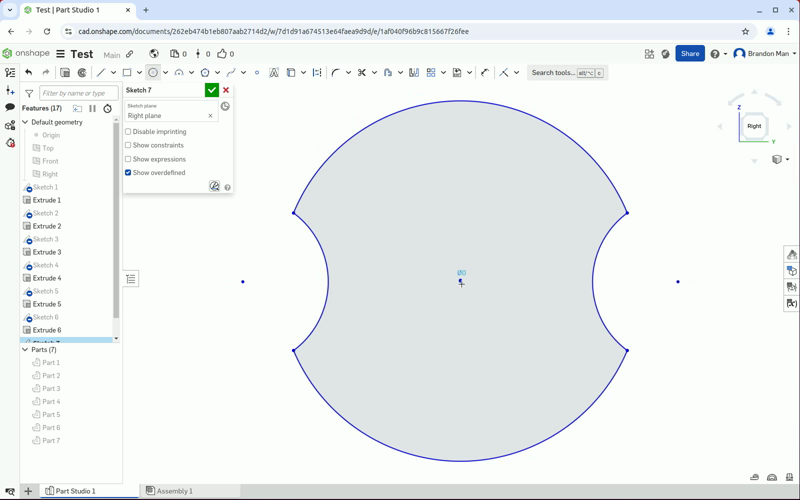
scroll(-6)
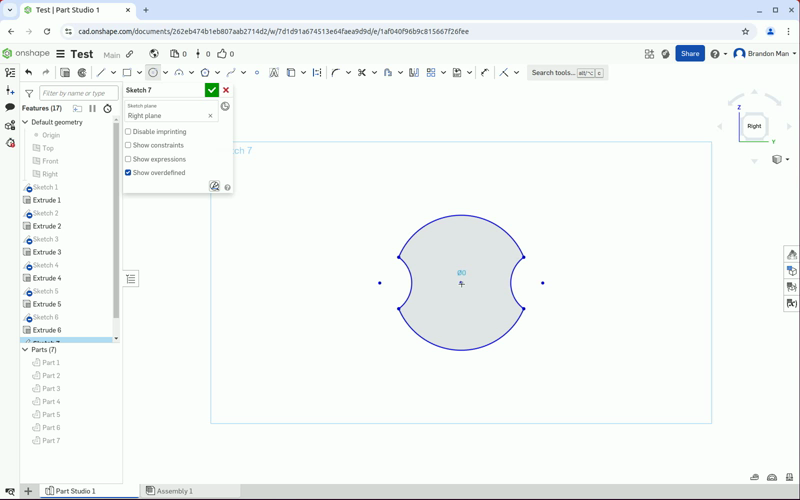
key_up(shift)
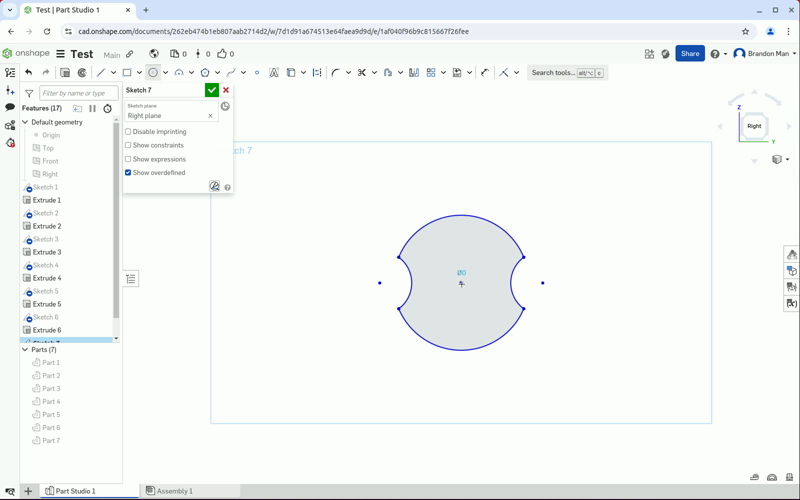
mouse_move(493, 283)
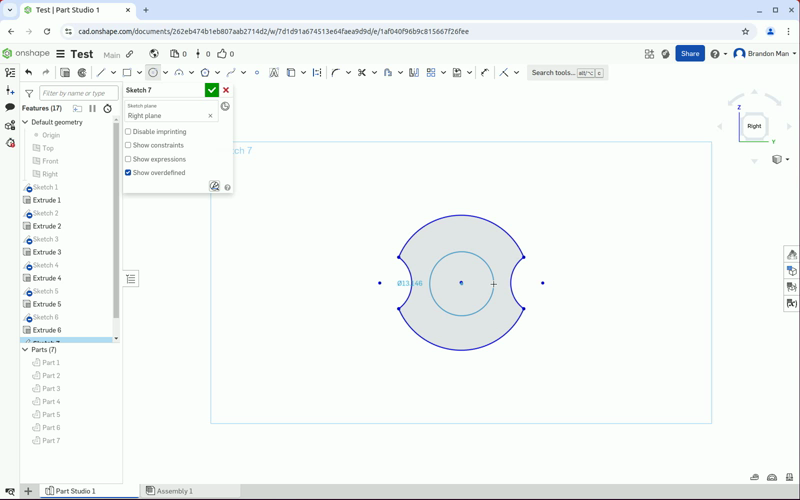
click(493, 283)
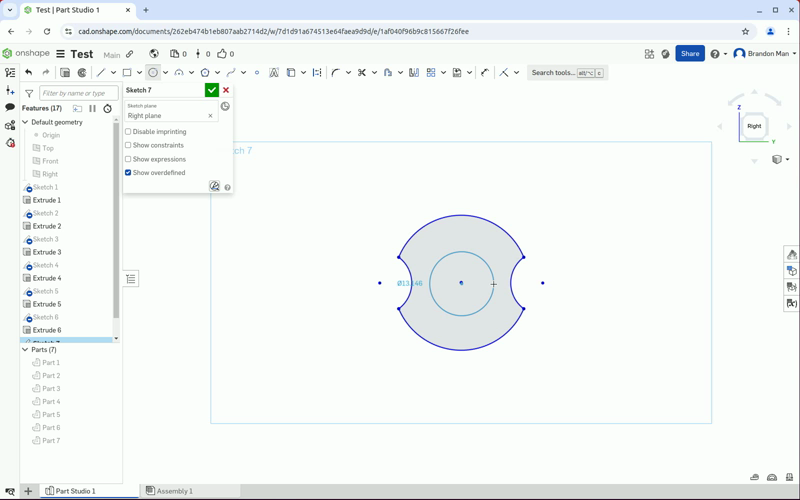
key(esc)
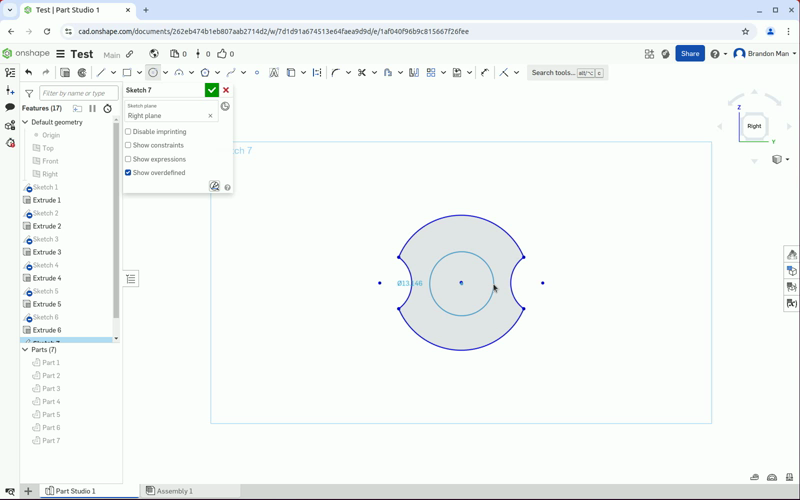
mouse_move(499, 309)
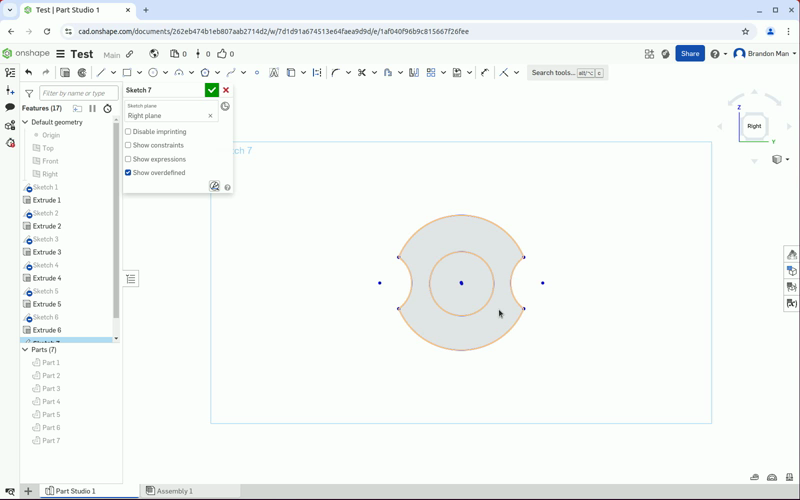
click(499, 309)
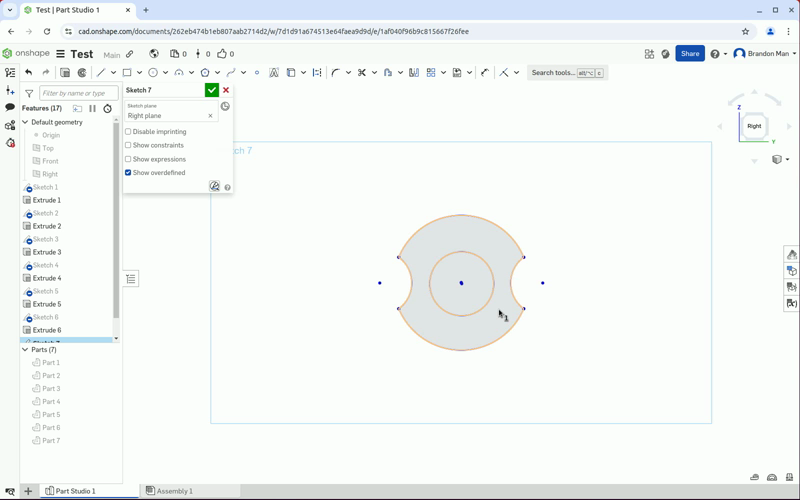
mouse_move(73, 352)
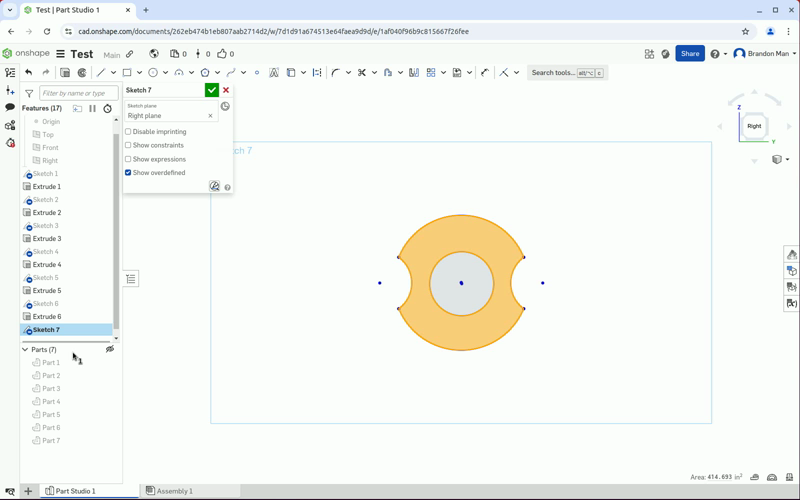
key(shift+y)
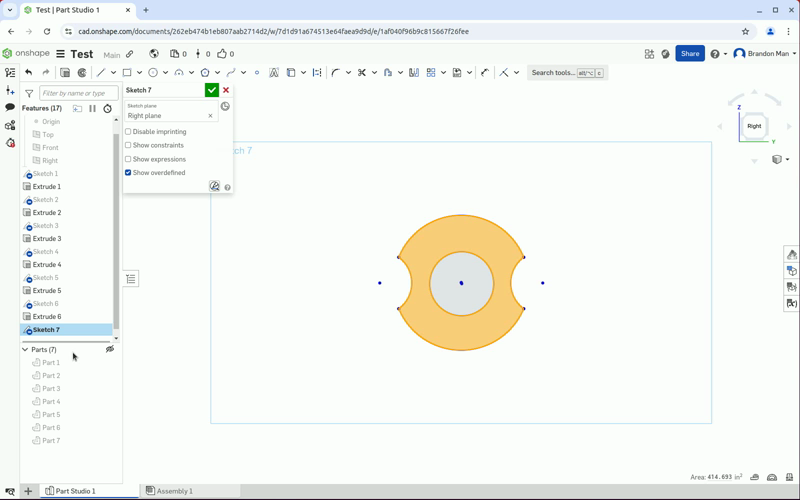
key(shift+e)
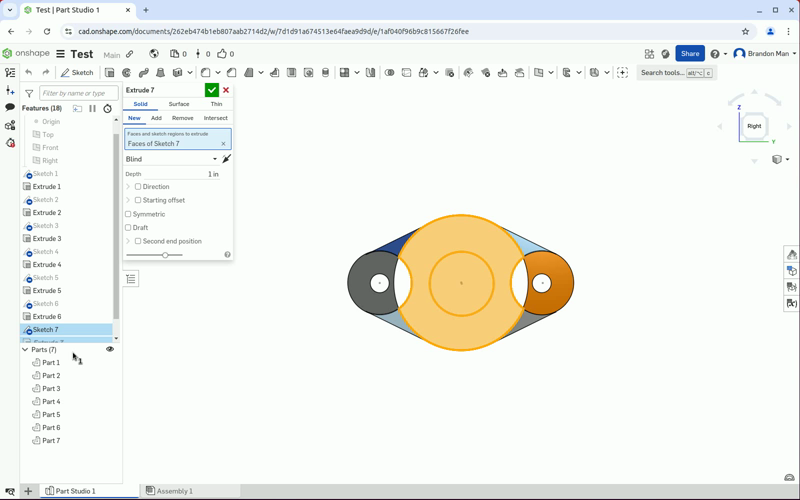
mouse_move(143, 106)
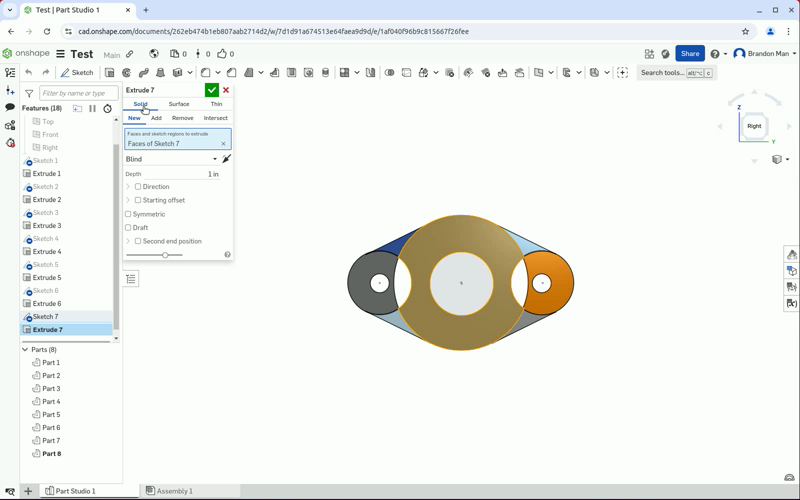
click(143, 106)
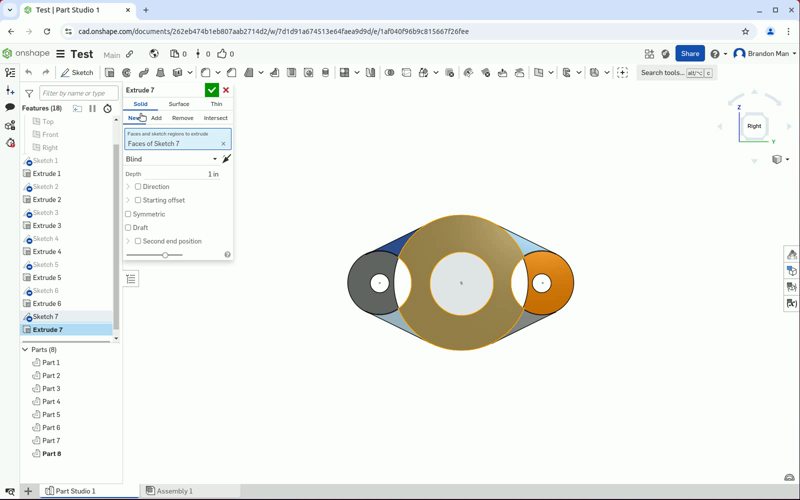
mouse_move(137, 120)
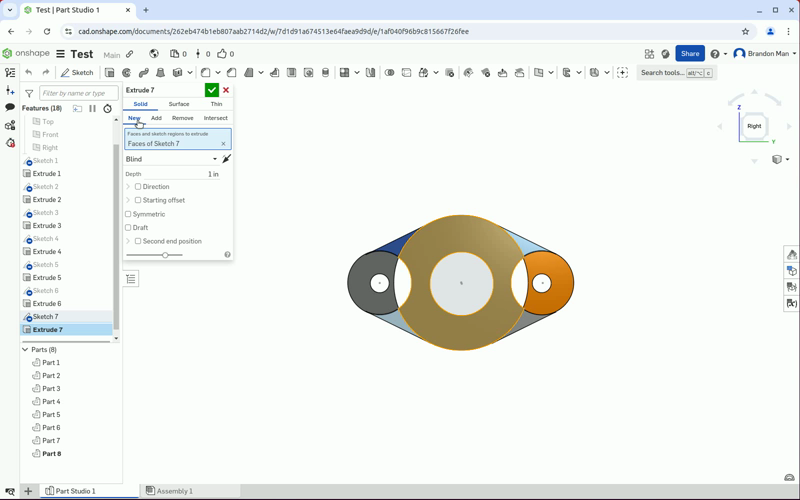
click(137, 120)
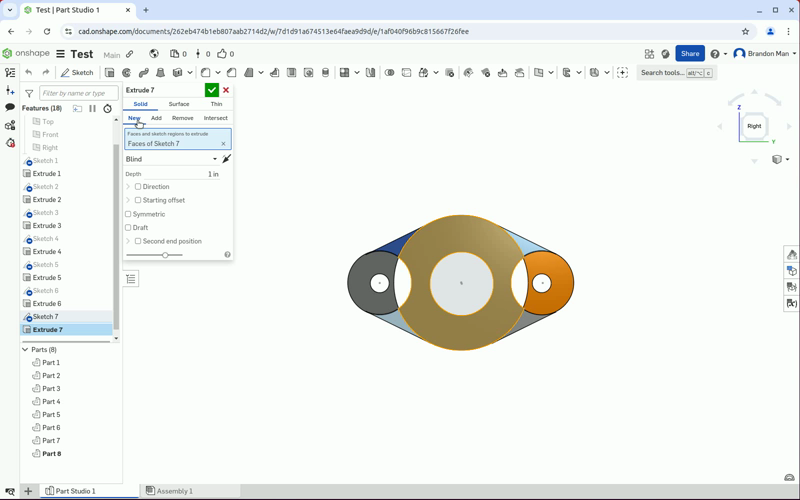
key(tab, 4)
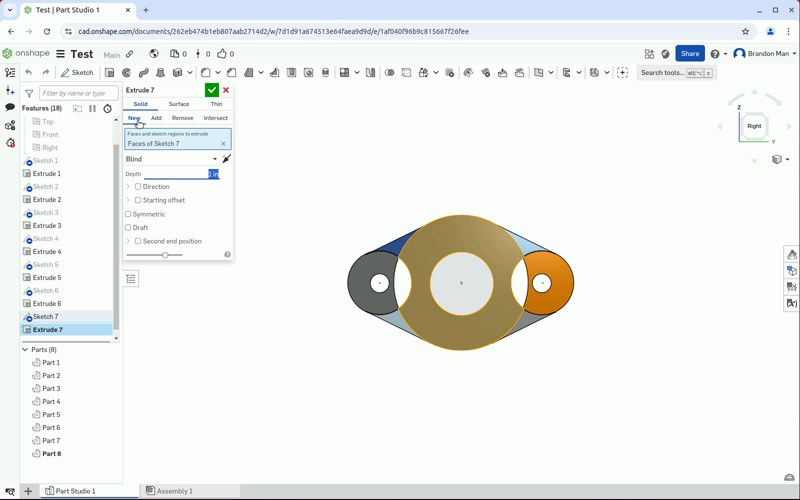
text(1.926)
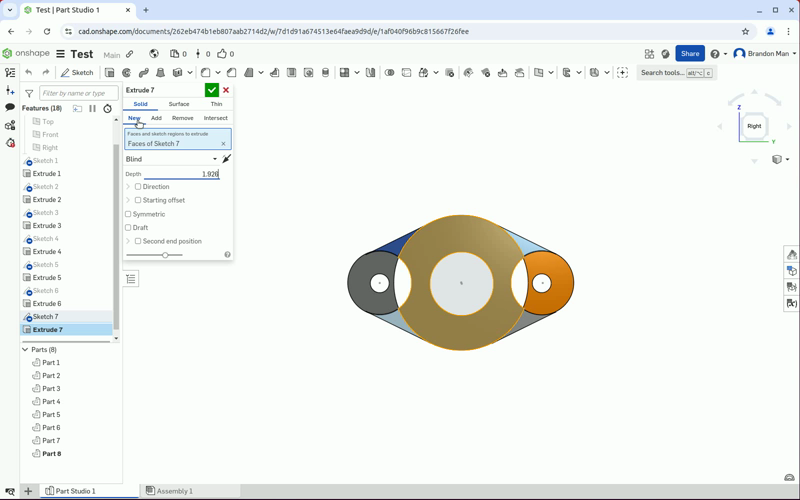
key(enter)
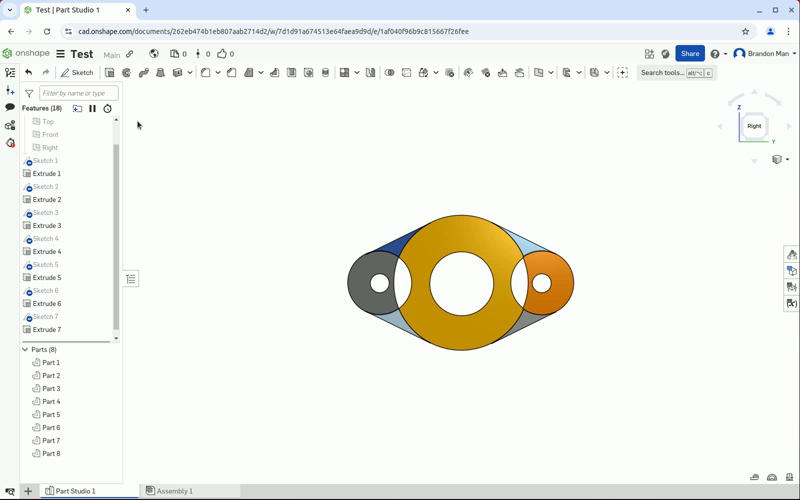
key(shift+h)
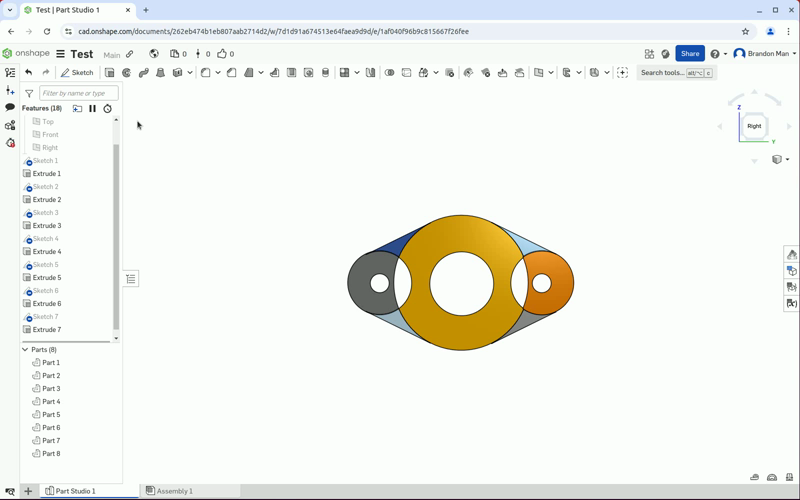
key(shift+h)
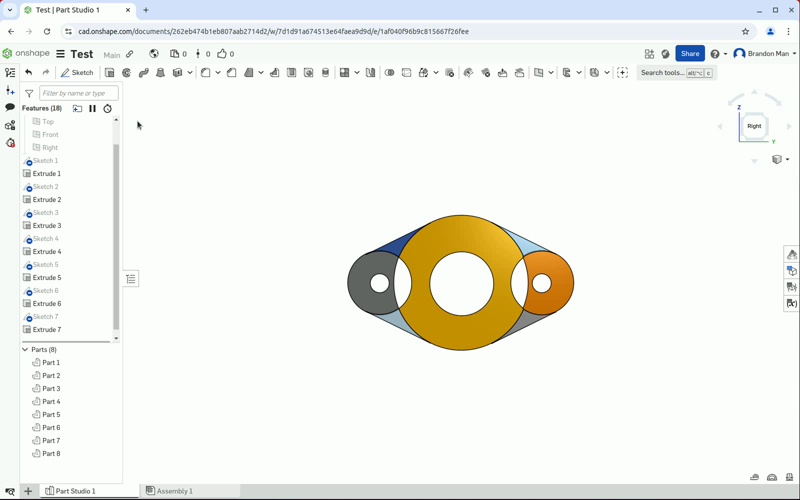
mouse_move(69, 163)
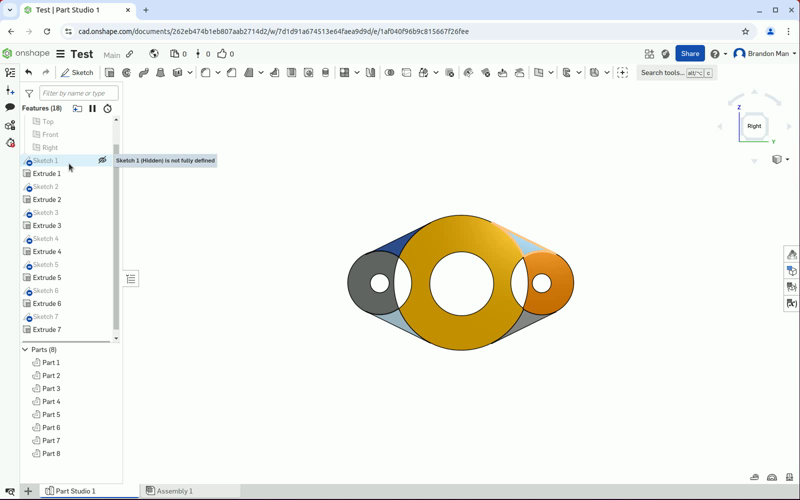
click(69, 163)
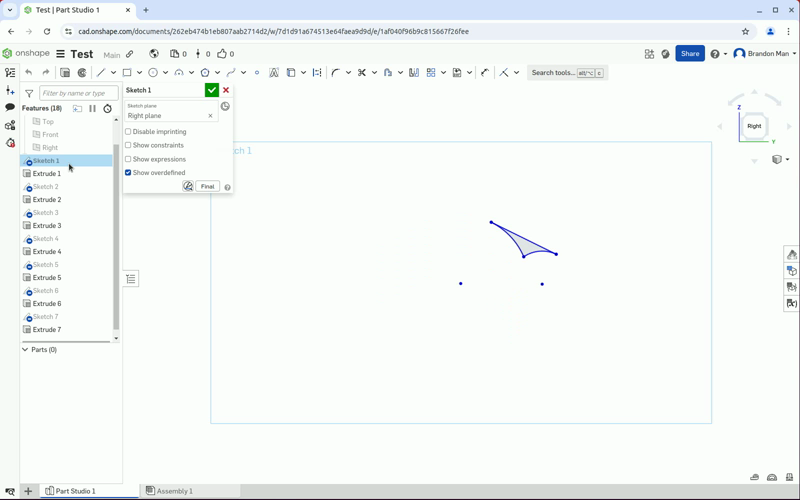
mouse_move(229, 92)
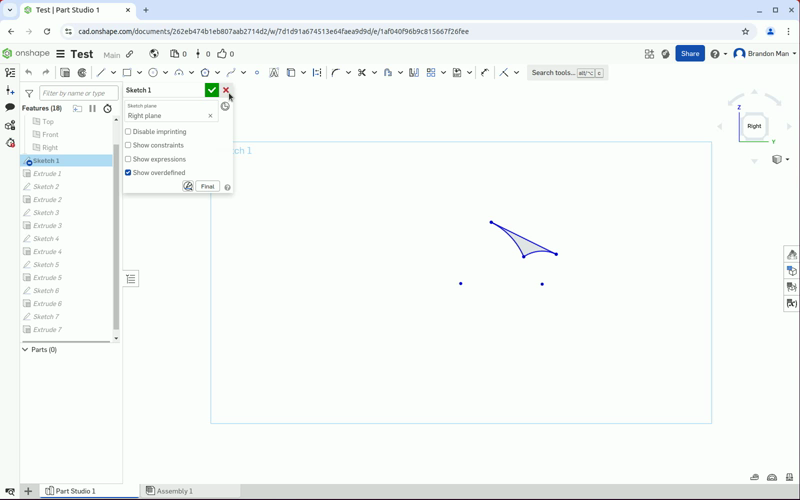
click(229, 92)
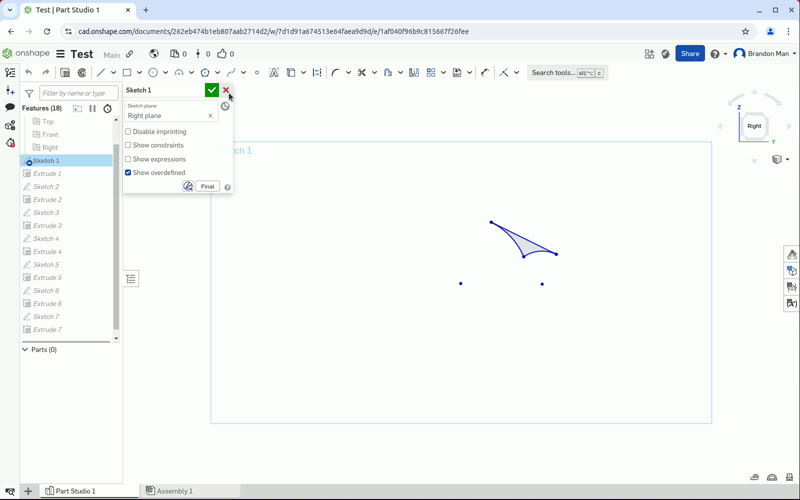
key(shift+s)
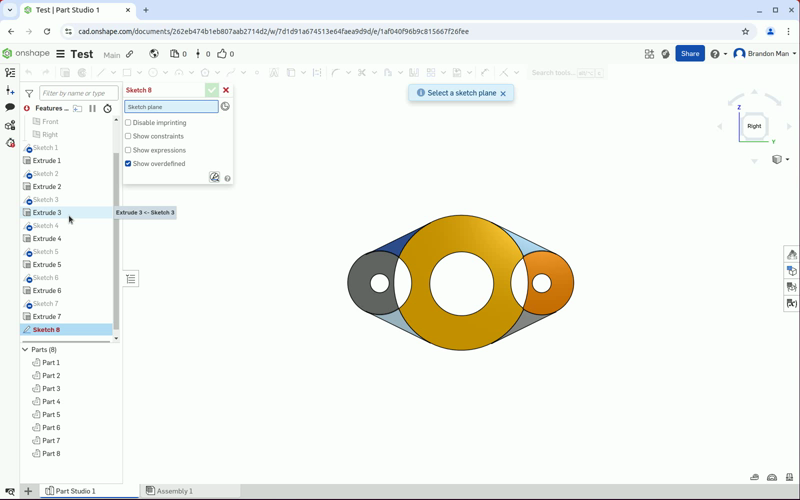
scroll(3)
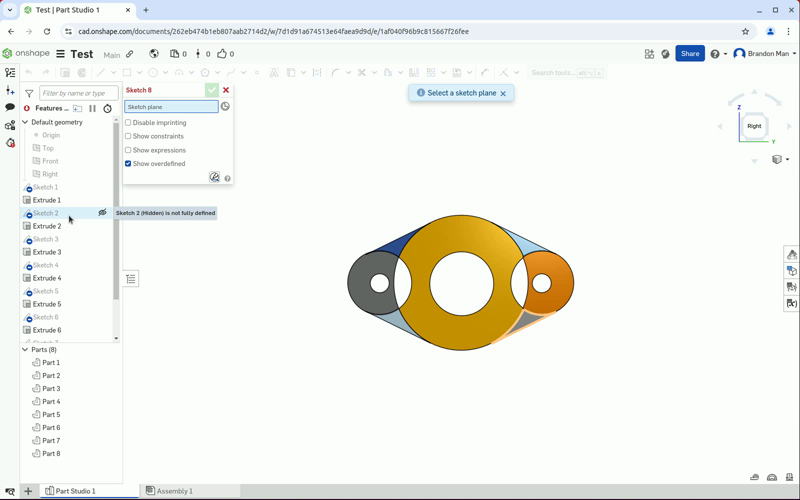
mouse_move(69, 176)
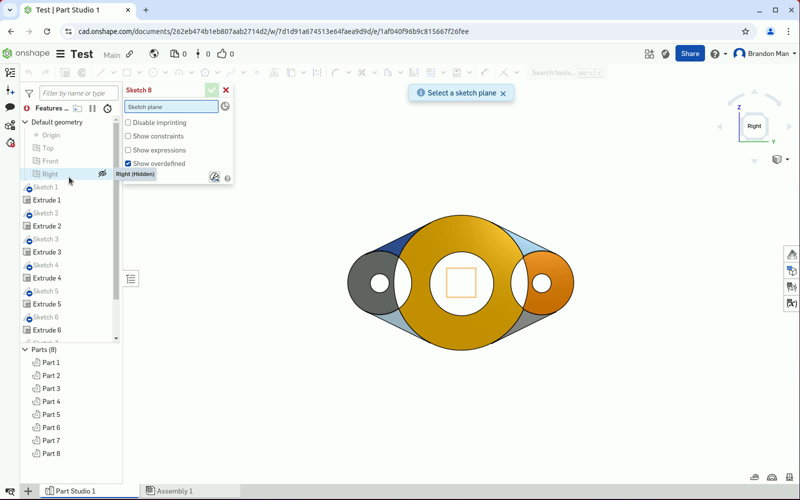
click(69, 176)
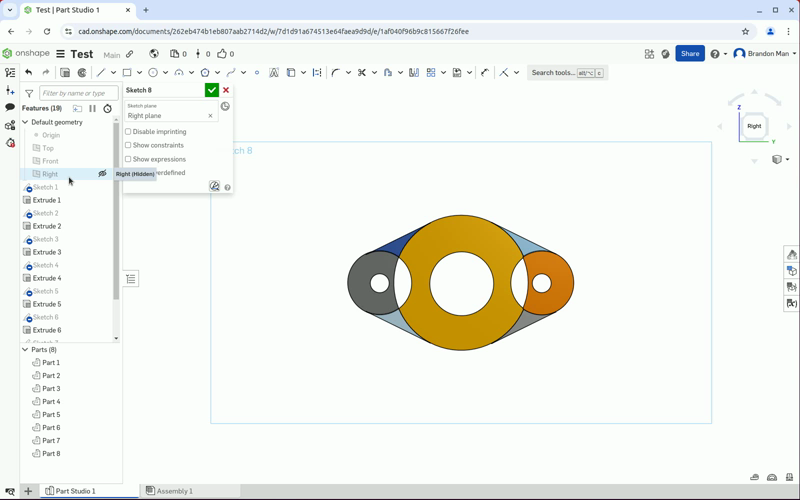
mouse_move(73, 352)
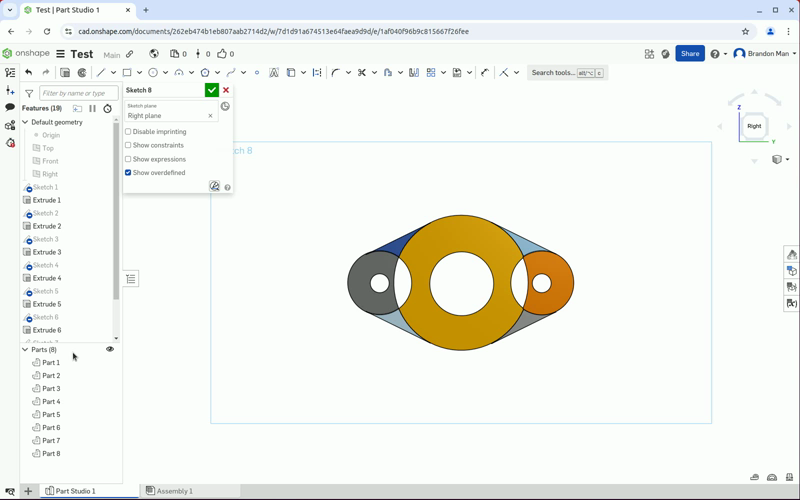
key(y)
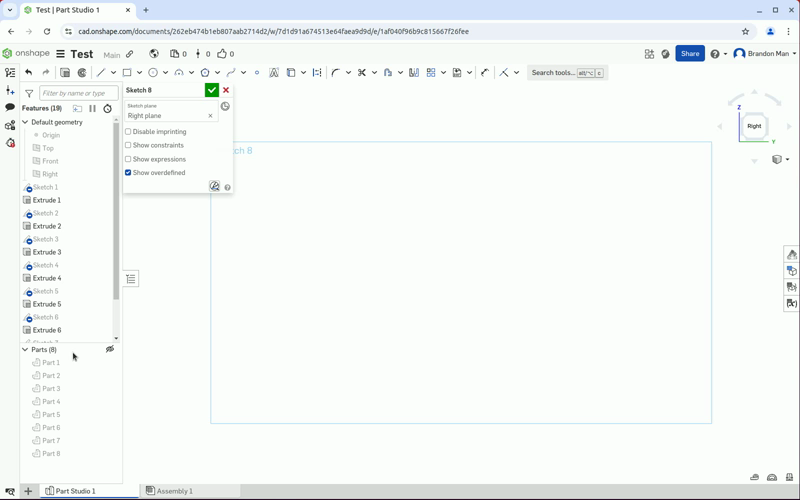
key(a)
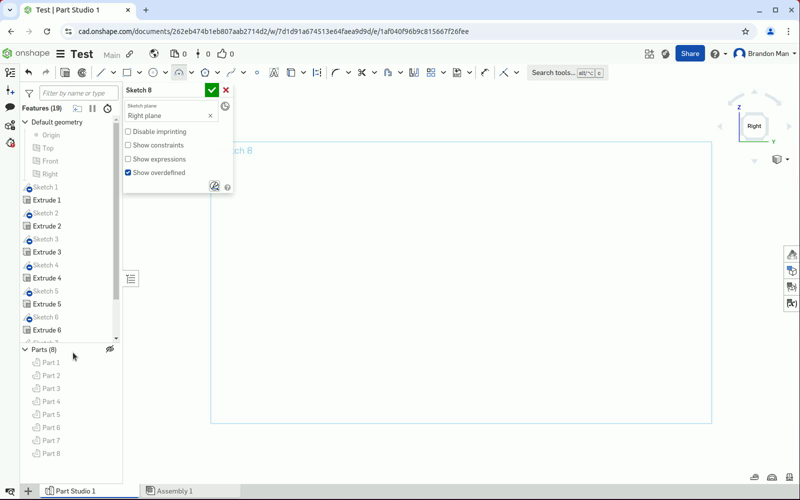
key_down(shift)
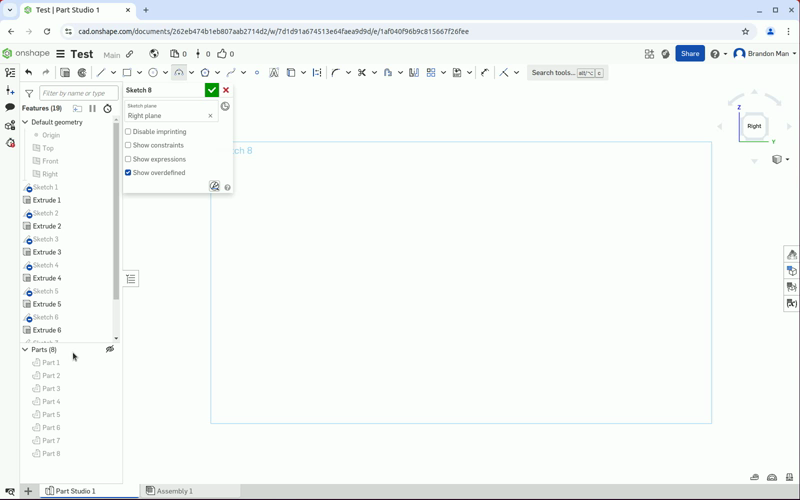
mouse_move(398, 308)
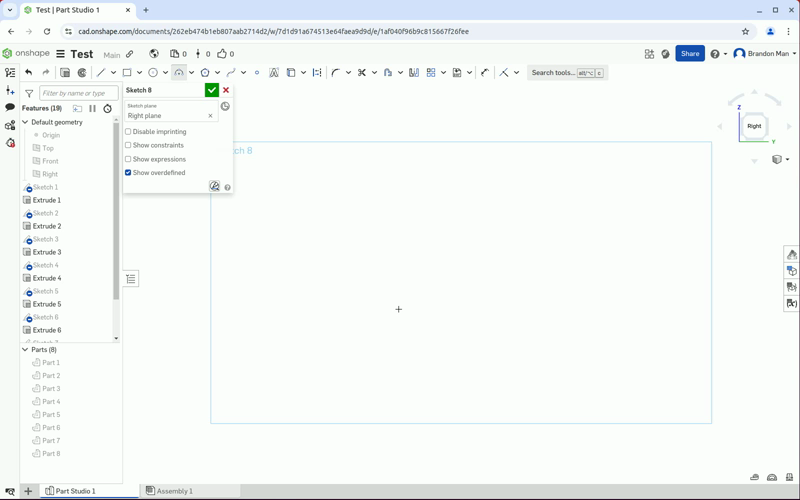
click(398, 308)
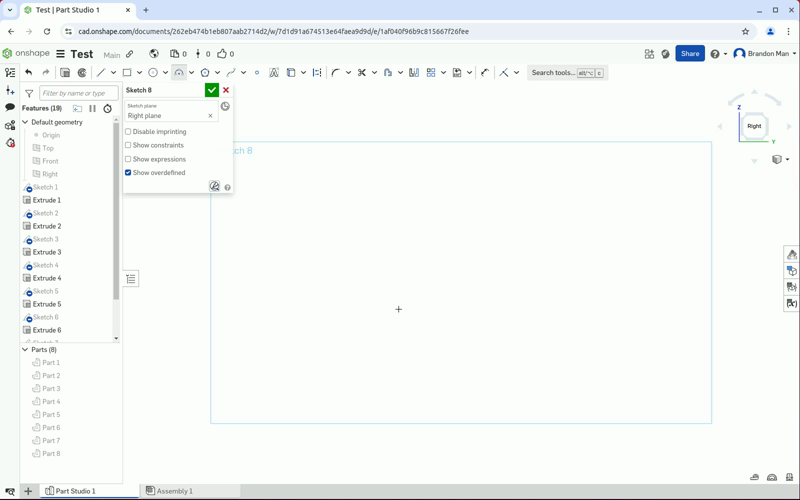
key_up(shift)
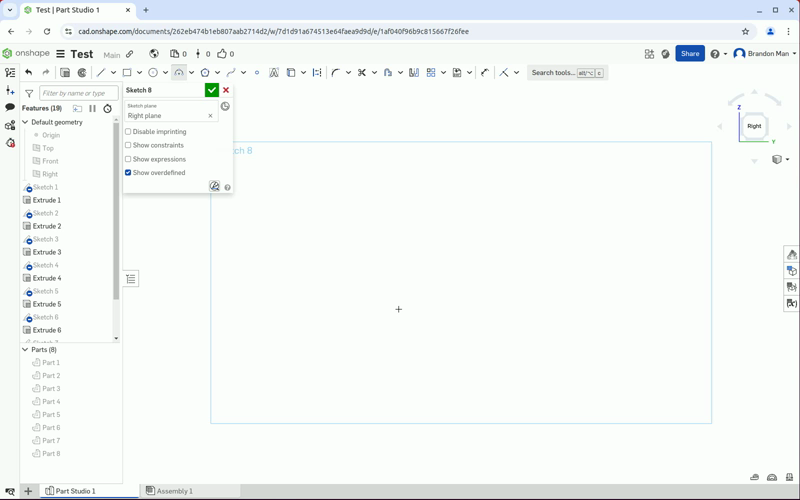
key_down(shift)
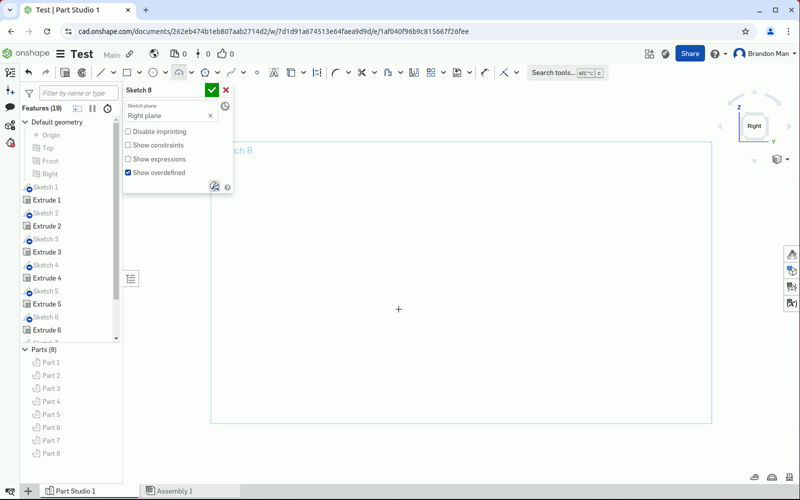
mouse_move(398, 256)
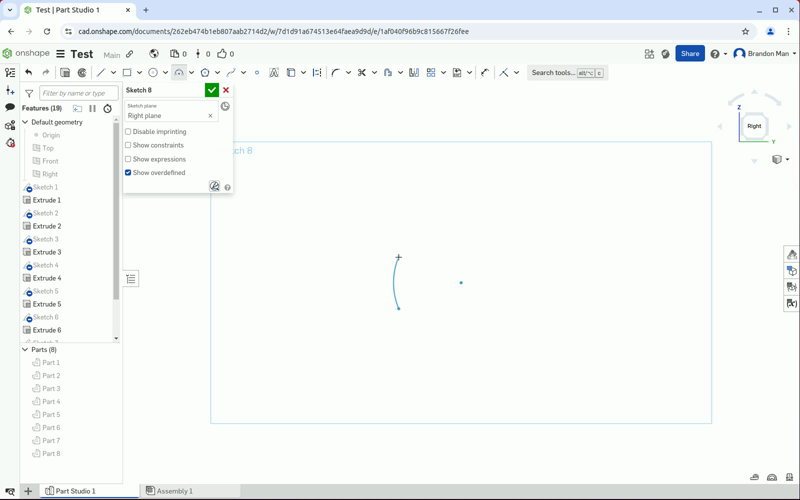
click(398, 256)
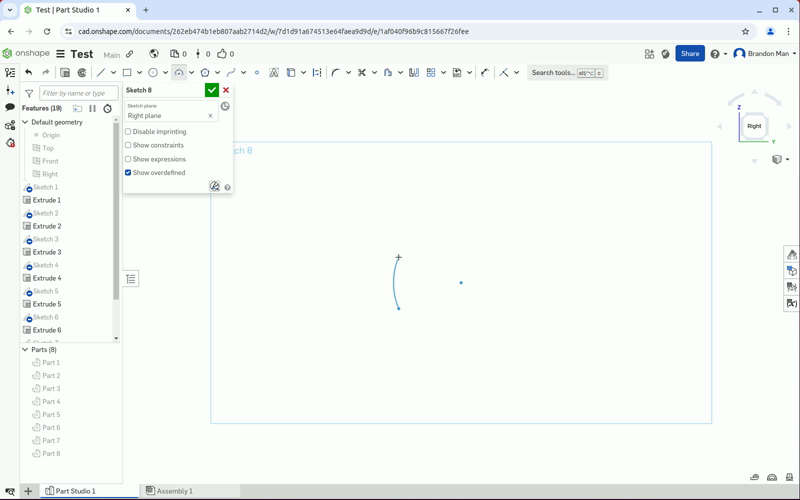
mouse_move(411, 282)
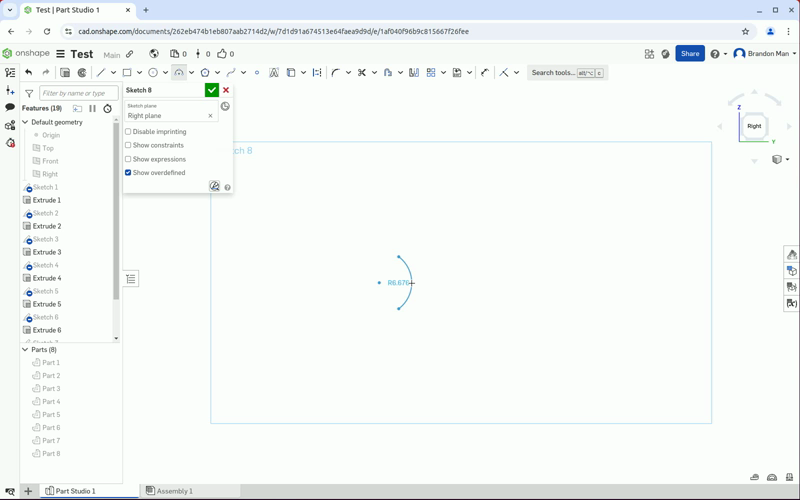
click(411, 282)
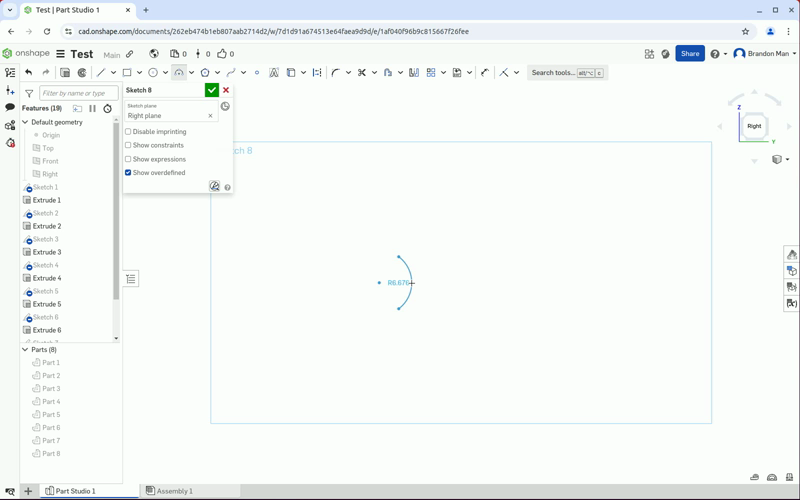
key_up(shift)
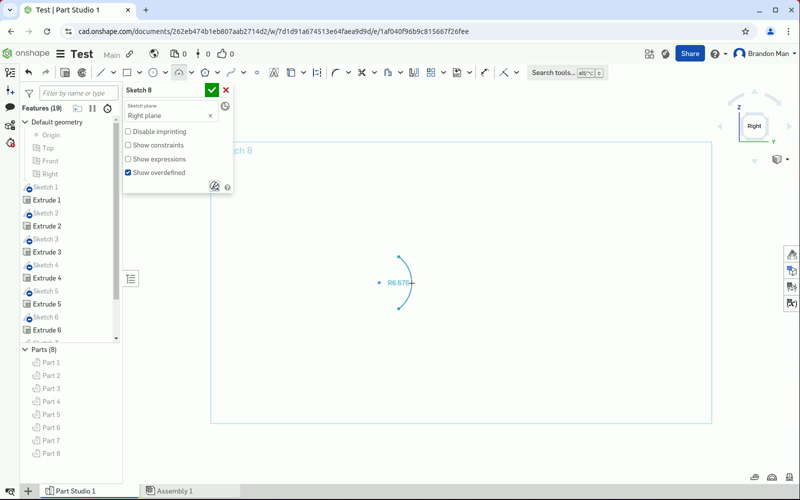
mouse_move(398, 256)
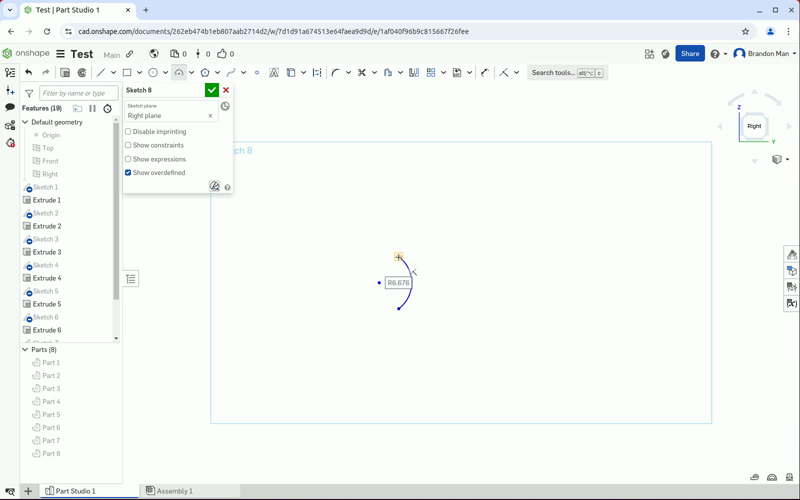
click(398, 256)
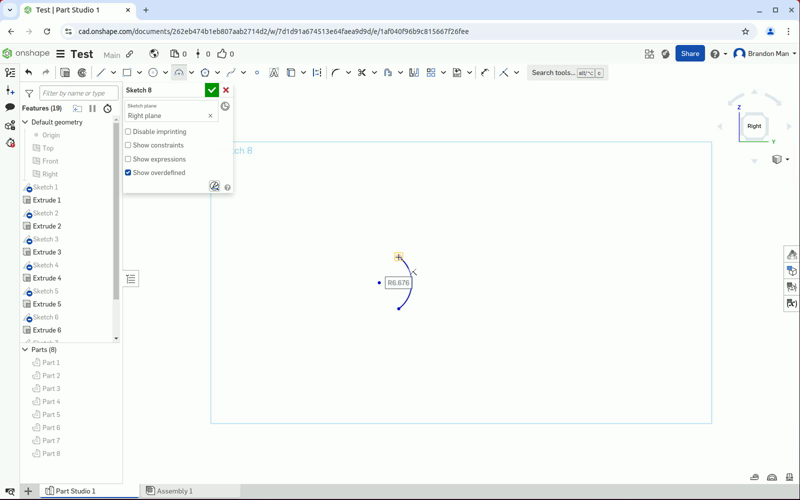
mouse_move(398, 308)
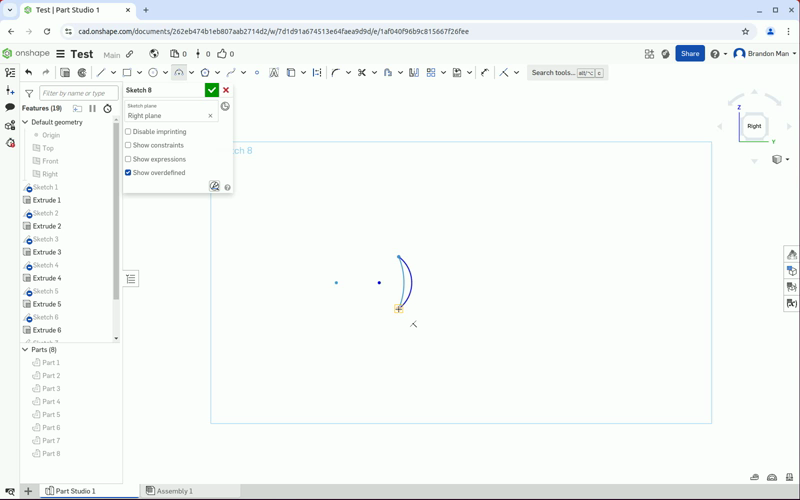
click(398, 308)
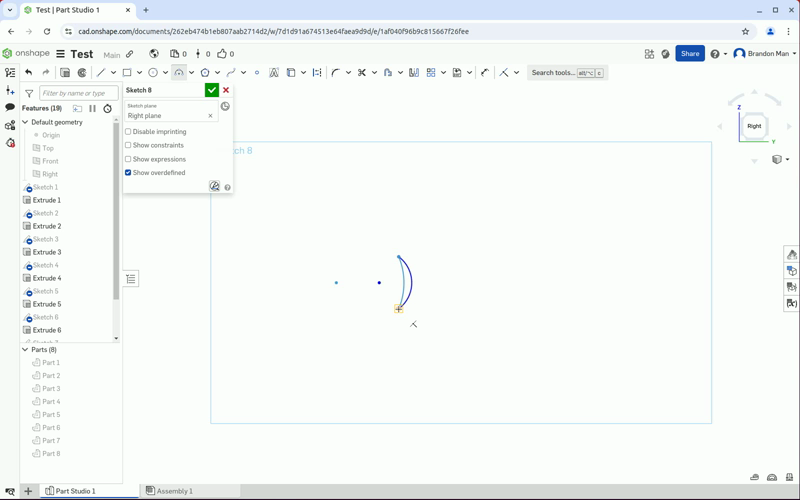
key_down(shift)
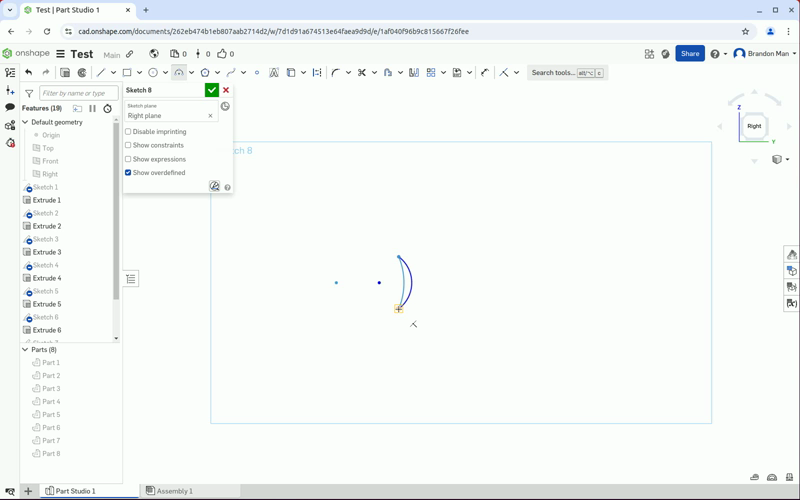
mouse_move(393, 282)
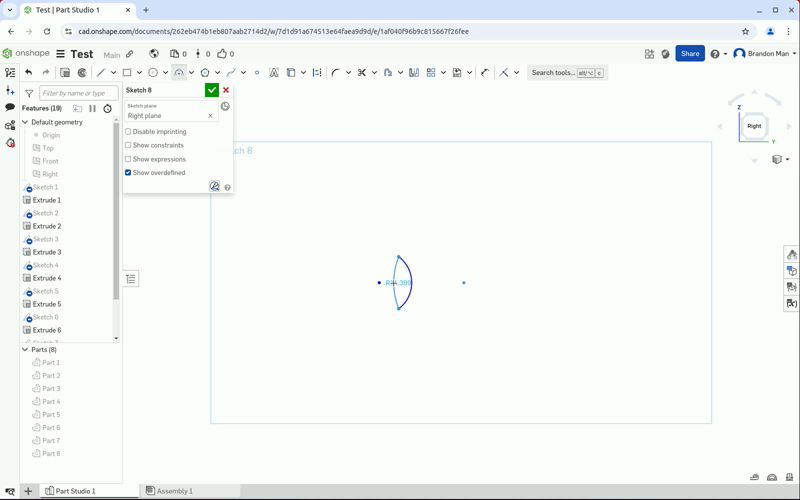
click(393, 282)
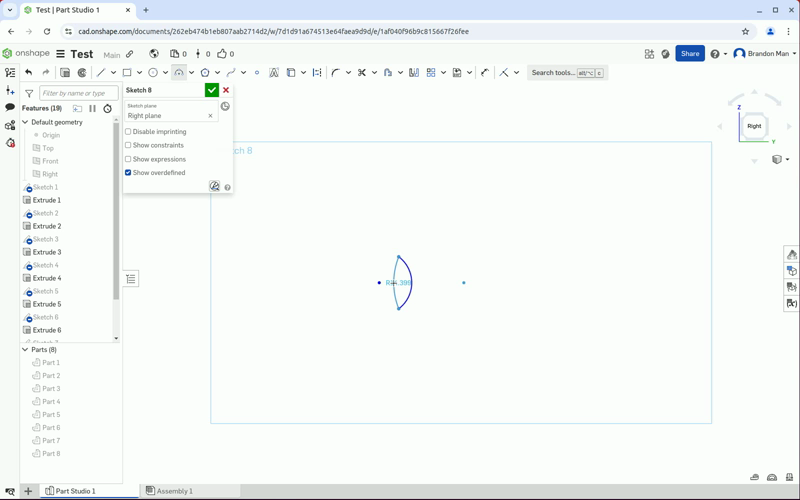
key_up(shift)
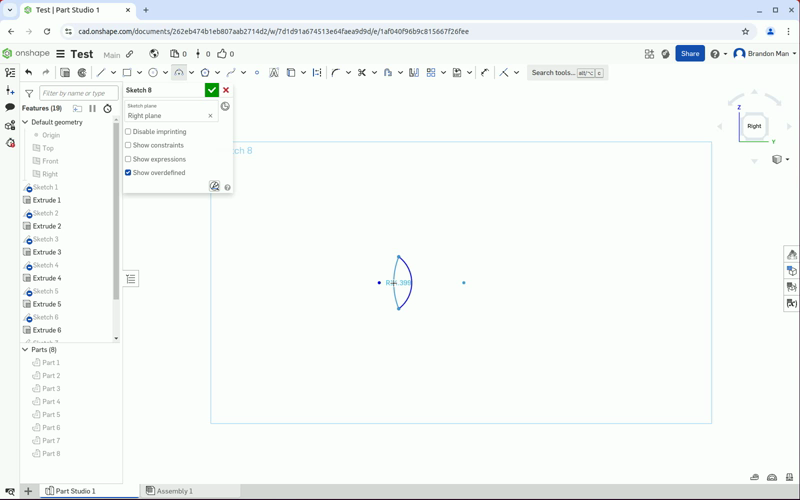
key(esc)
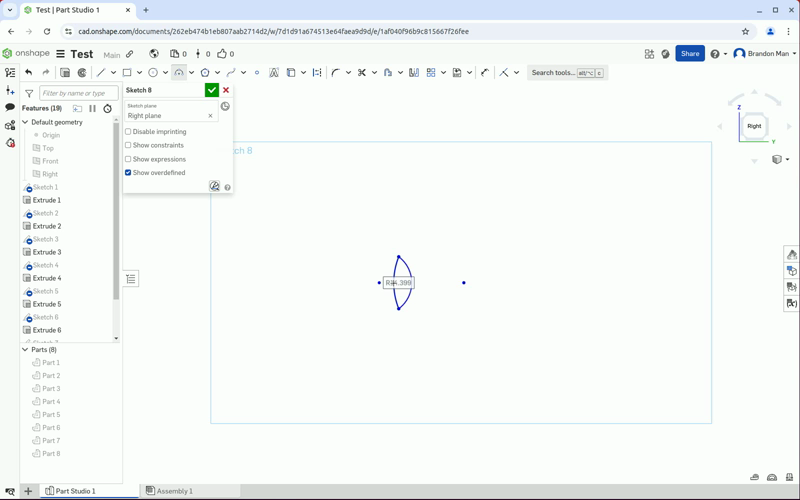
mouse_move(408, 291)
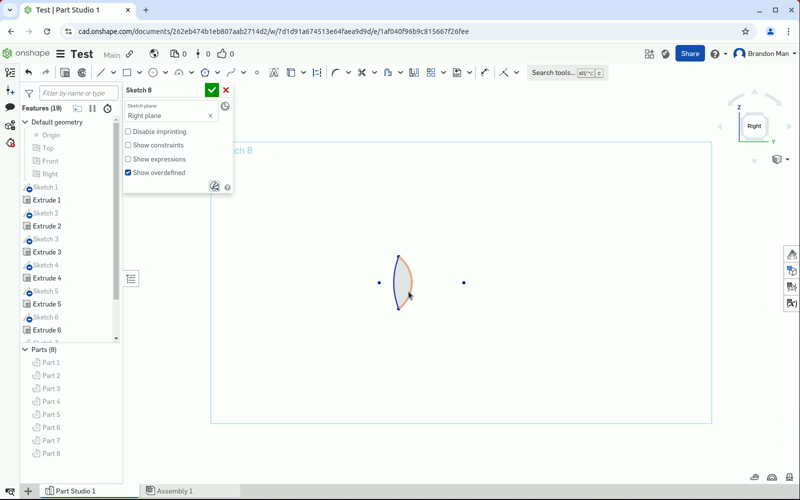
scroll(6)
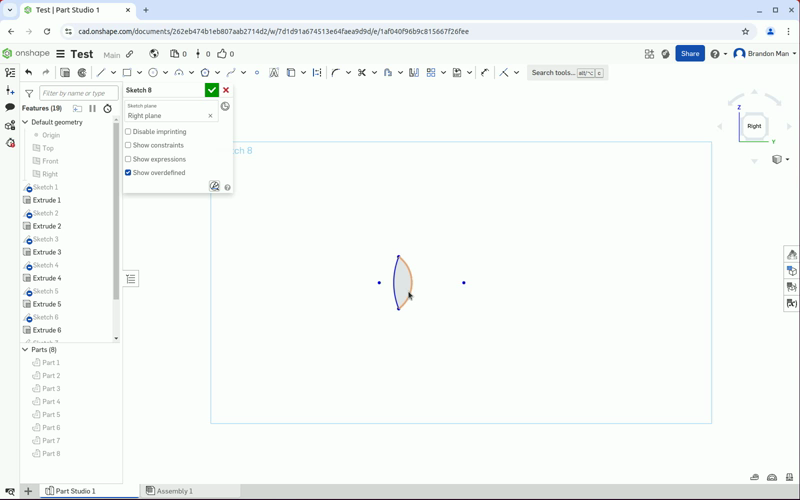
scroll(6)
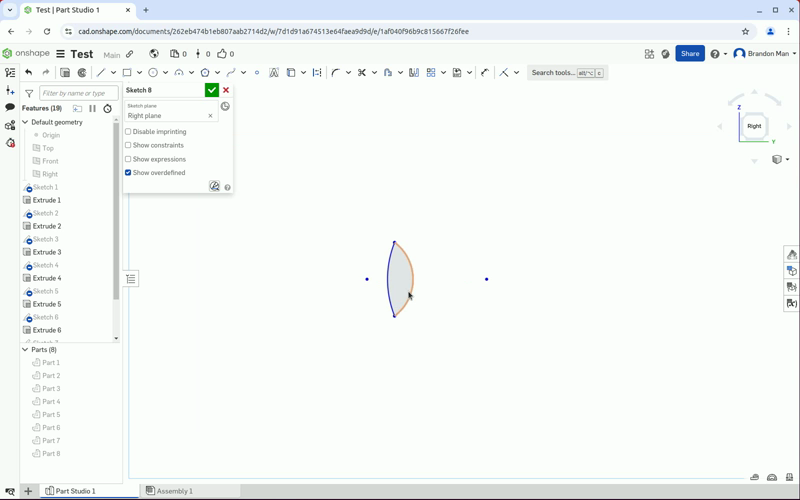
scroll(6)
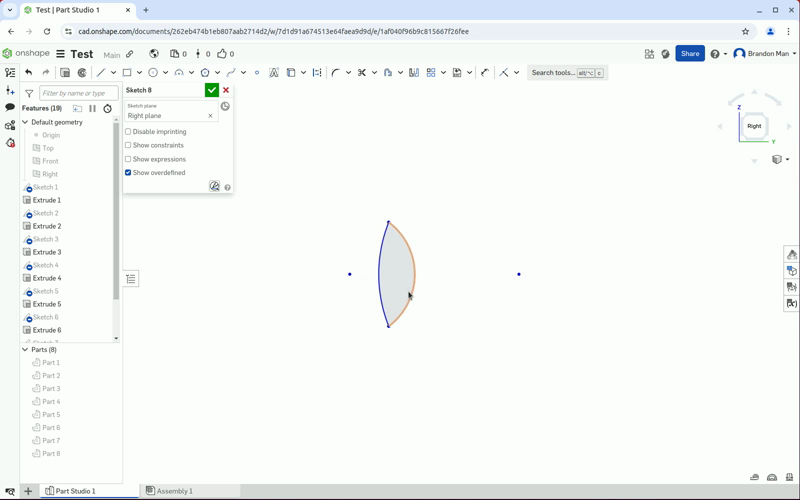
scroll(6)
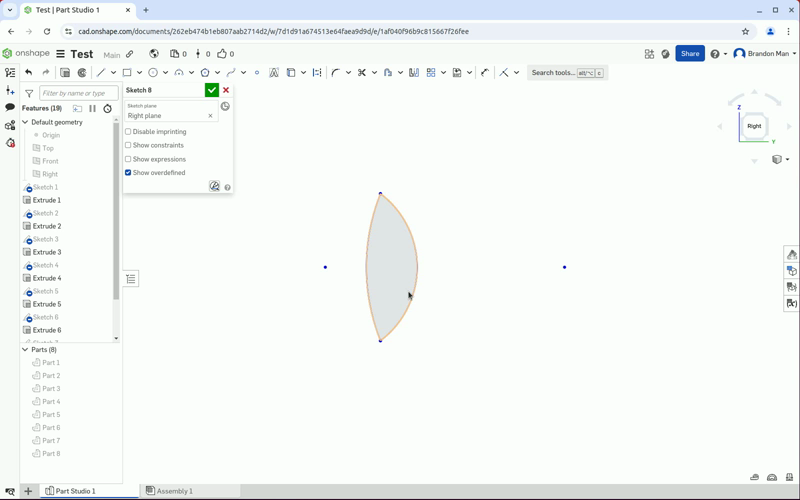
scroll(6)
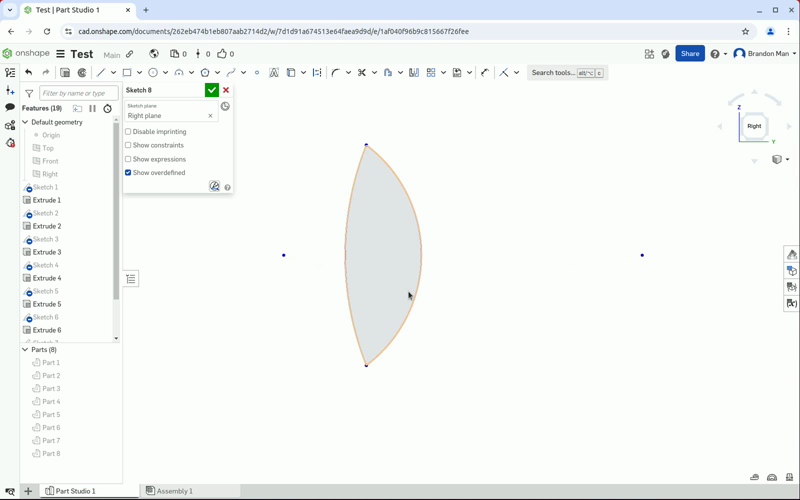
scroll(6)
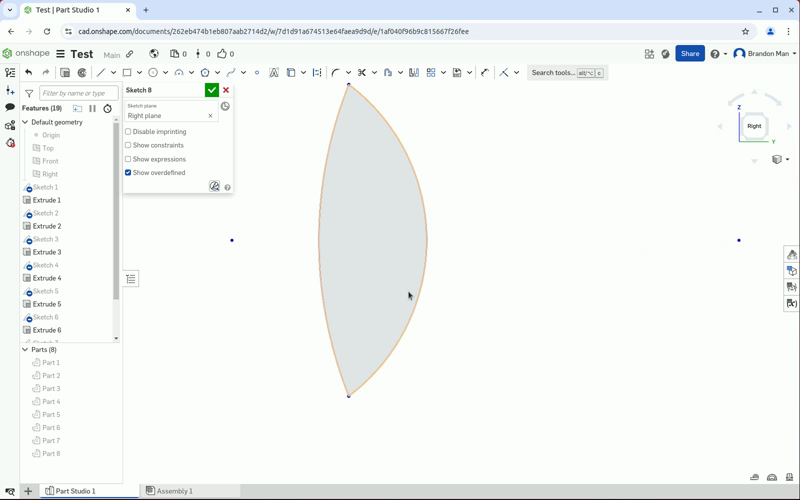
scroll(6)
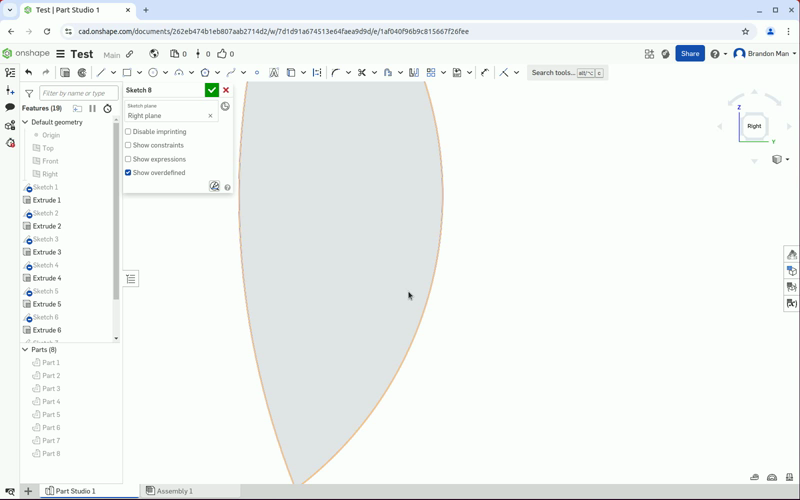
click(408, 291)
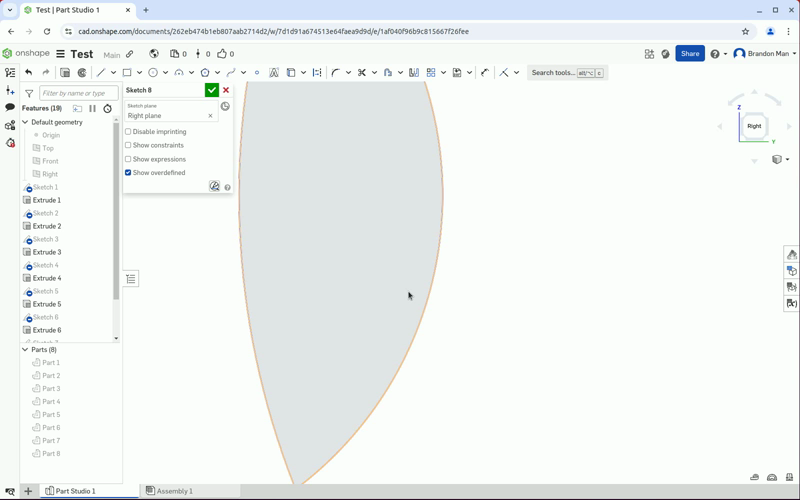
scroll(-6)
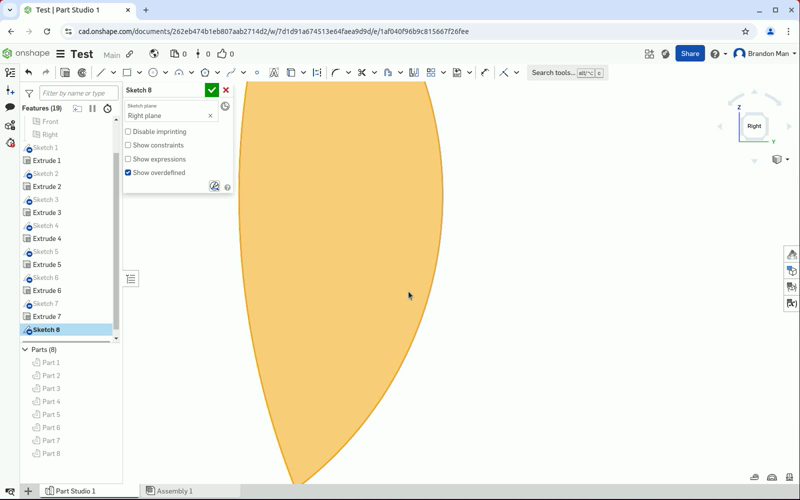
scroll(-6)
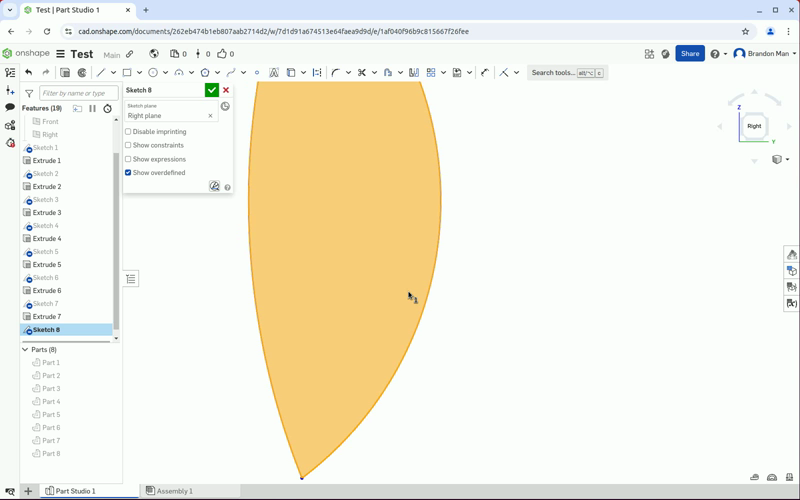
scroll(-6)
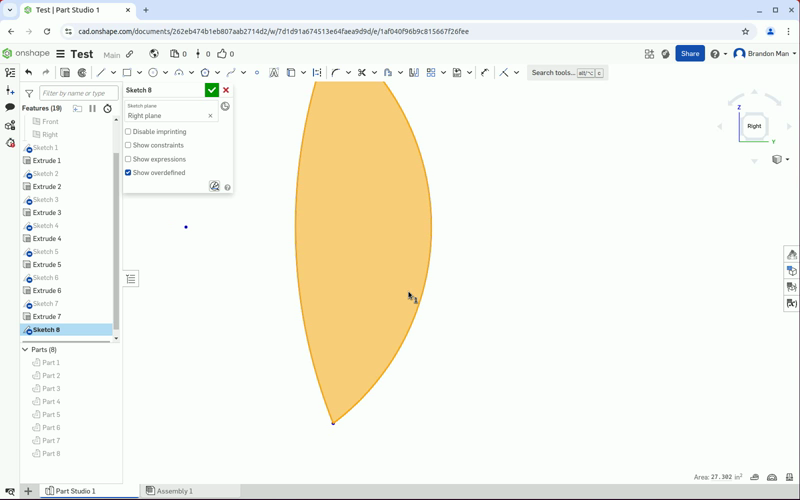
scroll(-6)
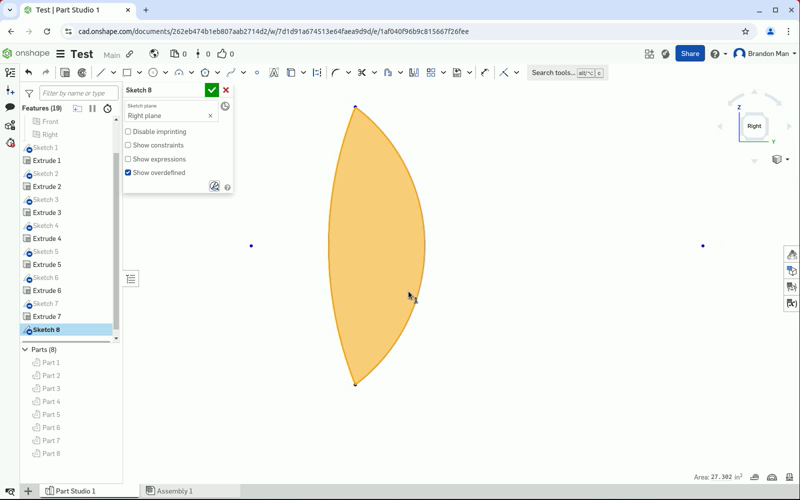
scroll(-6)
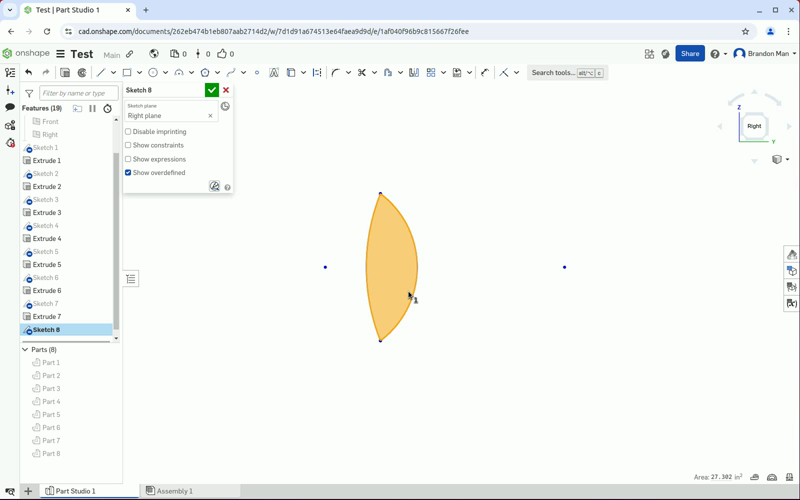
scroll(-6)
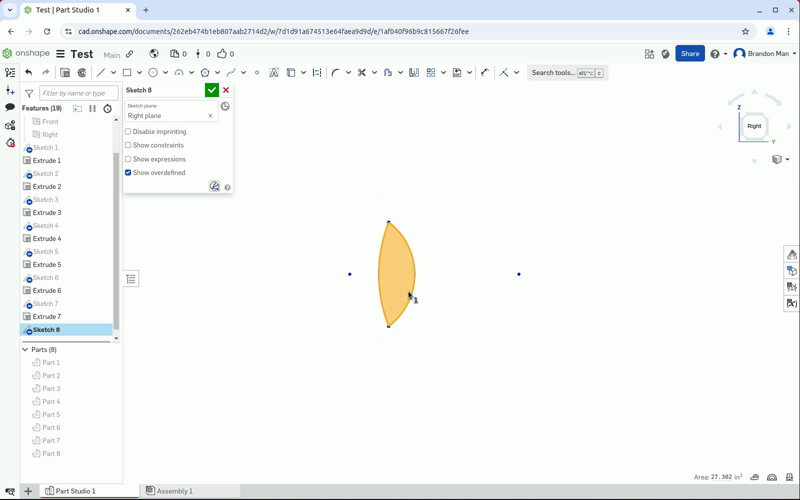
scroll(-6)
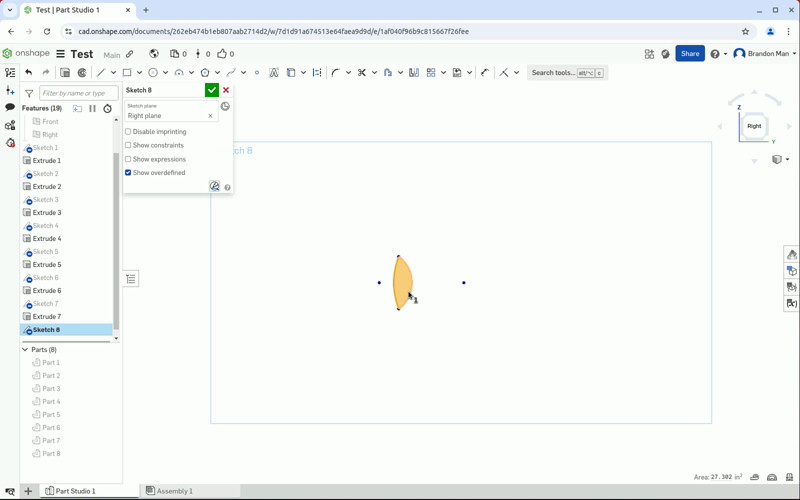
mouse_move(73, 352)
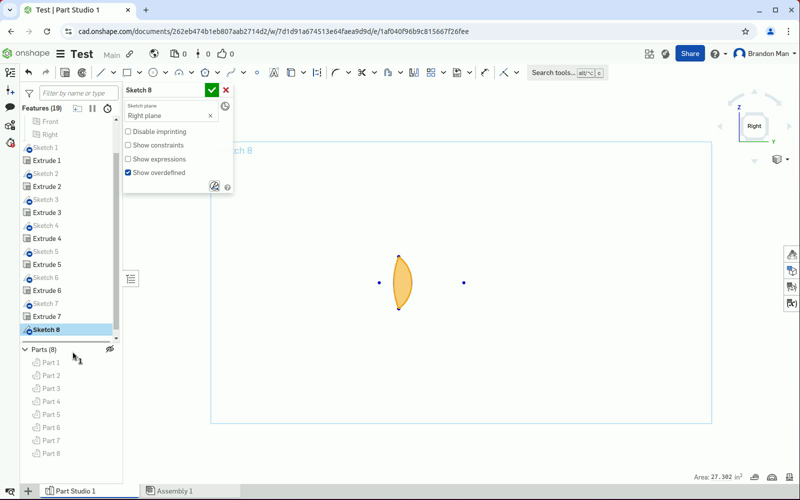
key(shift+y)
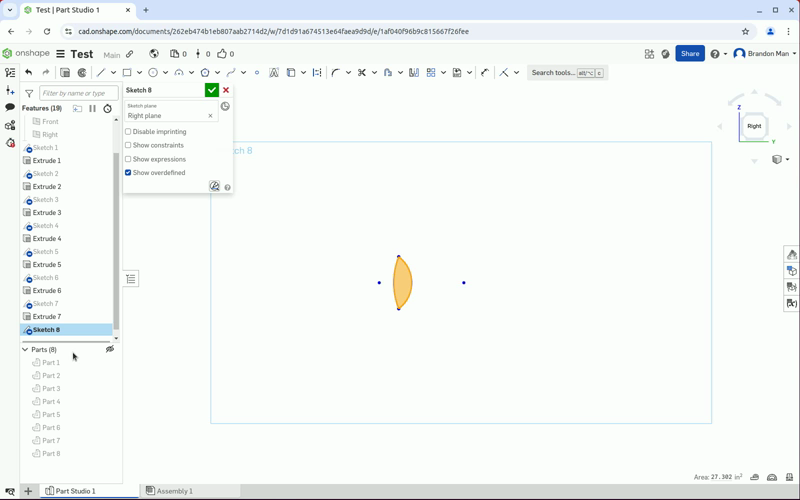
key(shift+e)
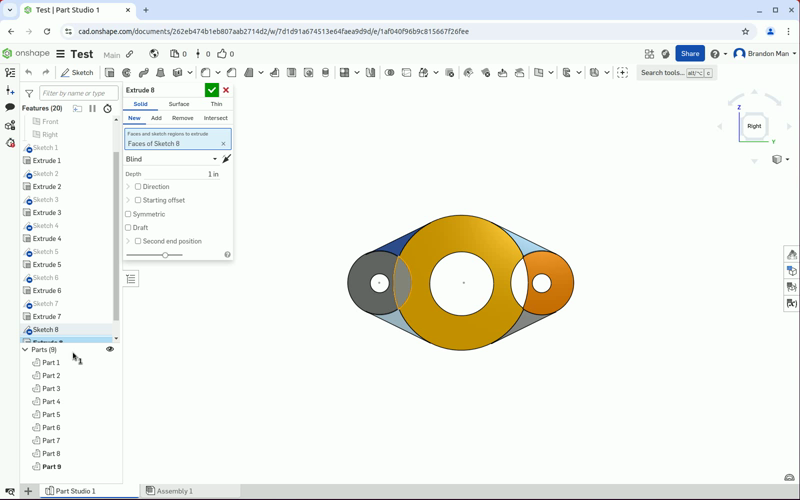
mouse_move(143, 106)
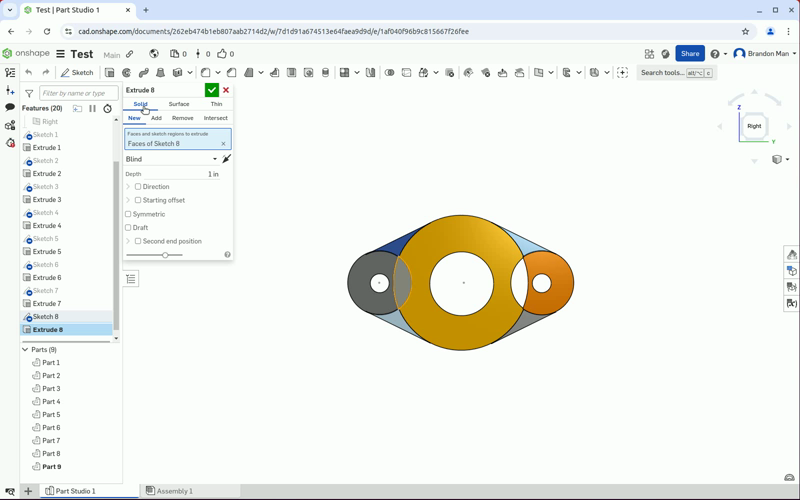
click(143, 106)
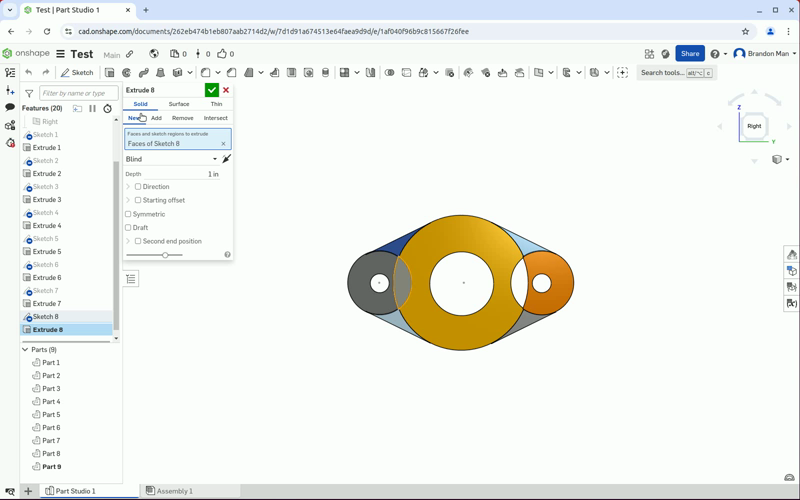
mouse_move(137, 120)
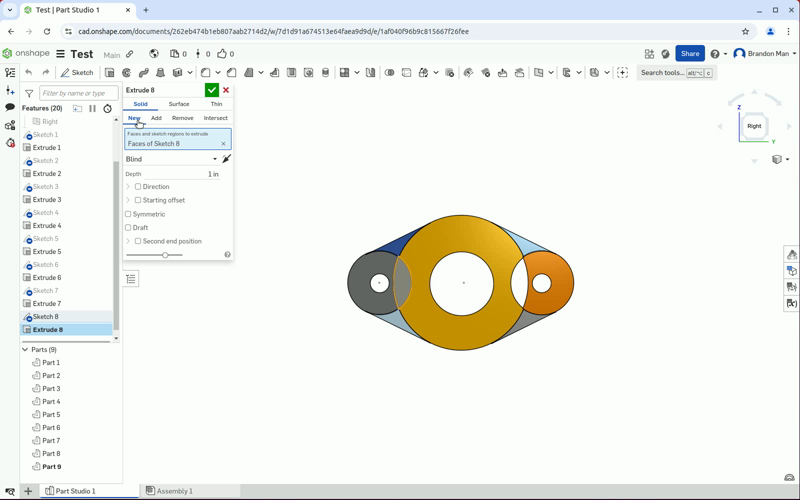
click(137, 120)
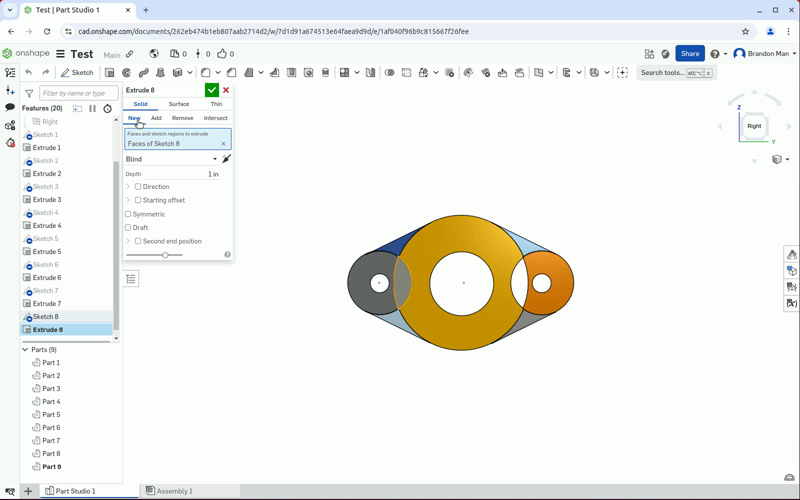
key(tab, 4)
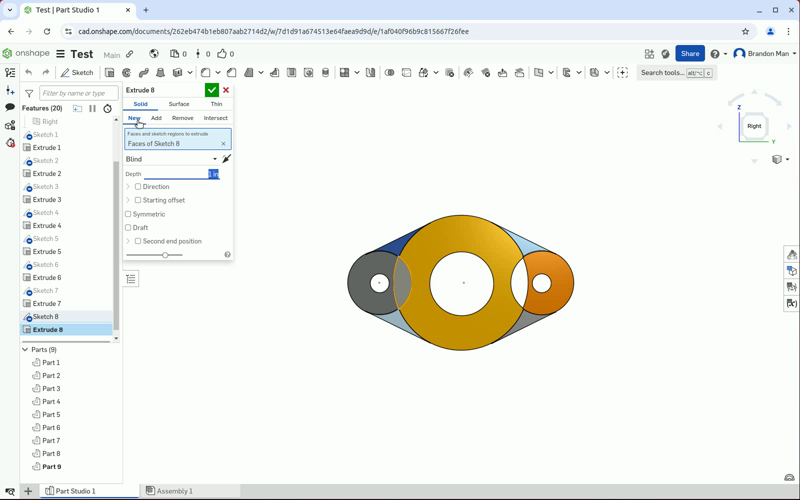
text(1.926)
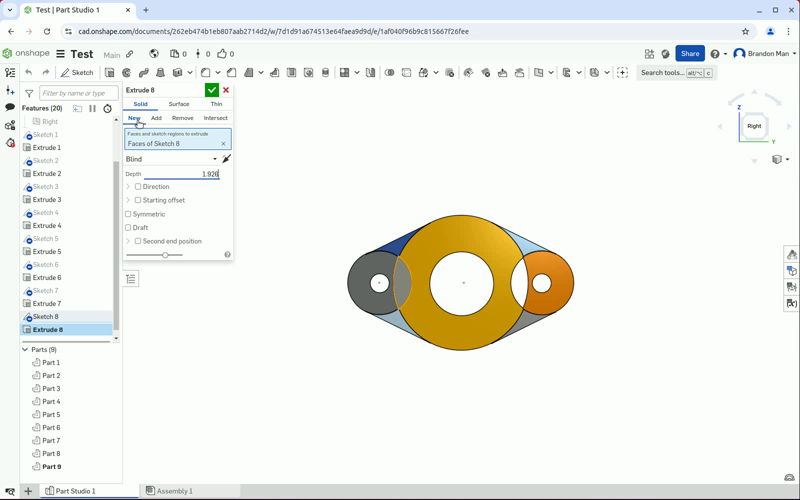
key(enter)
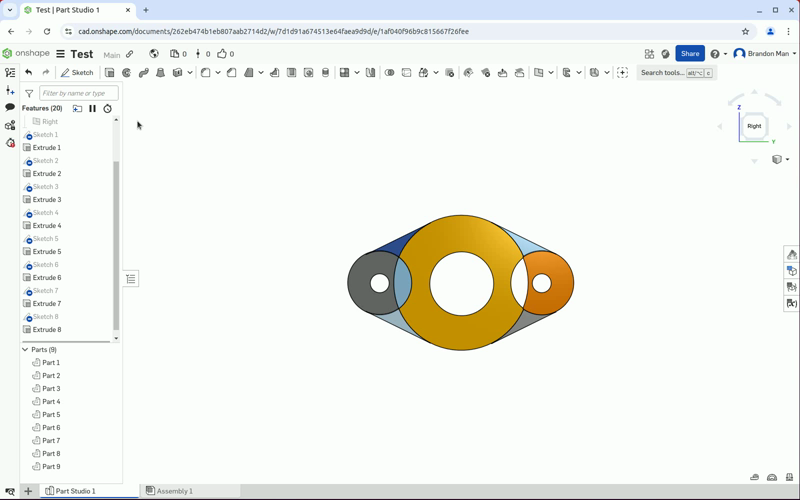
key(shift+h)
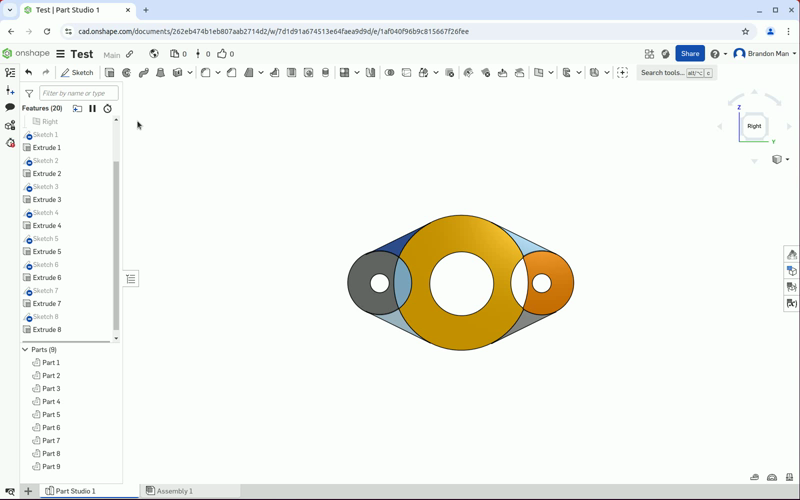
key(shift+h)
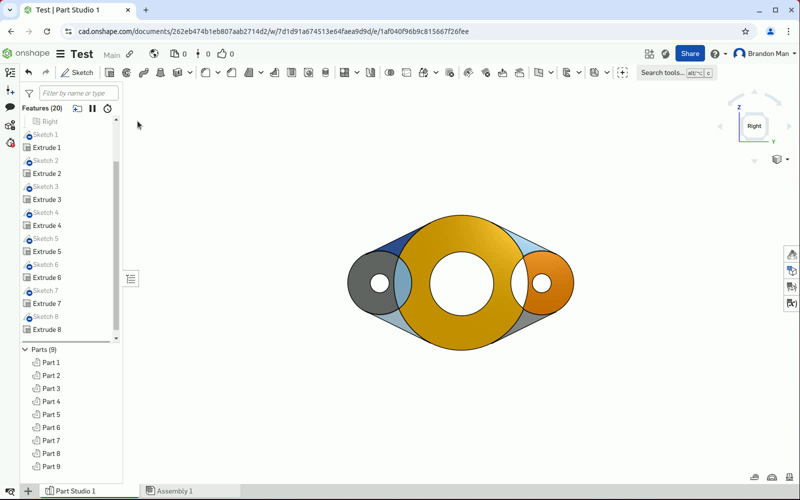
mouse_move(69, 137)
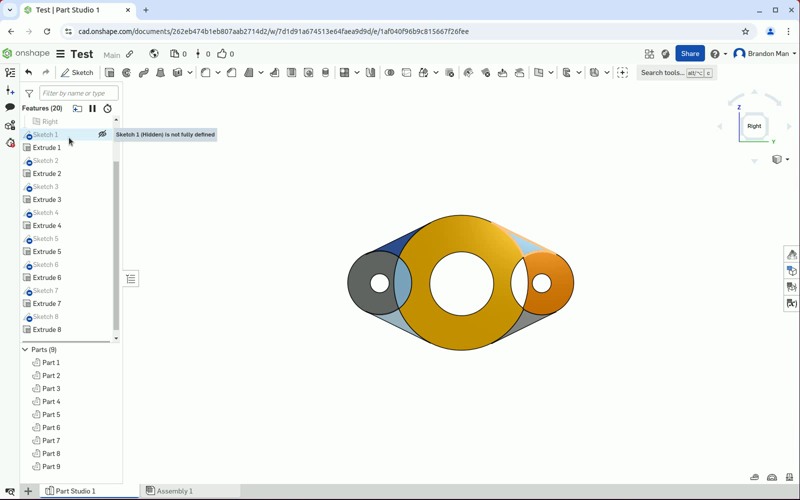
click(69, 137)
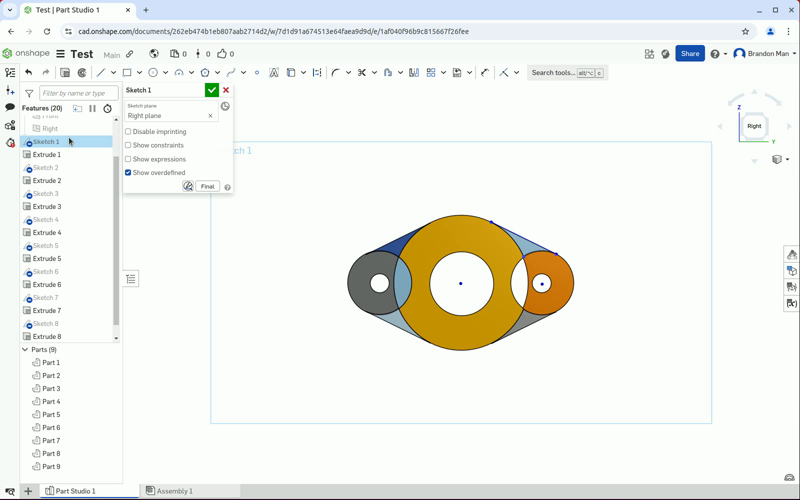
mouse_move(229, 92)
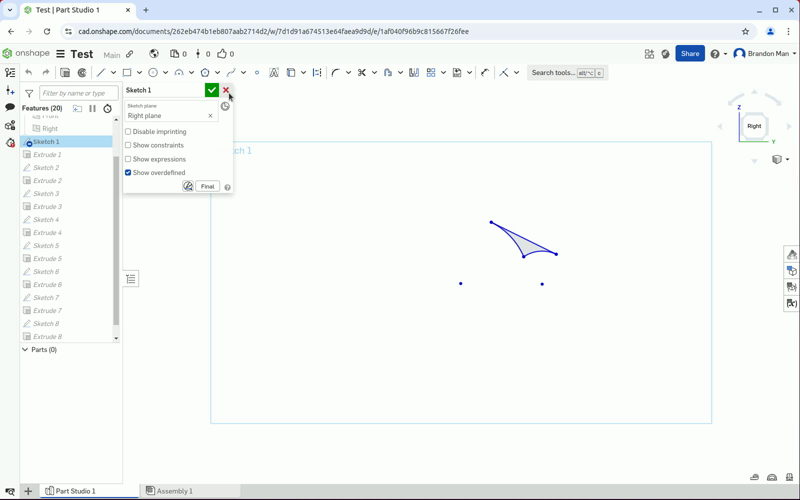
click(229, 92)
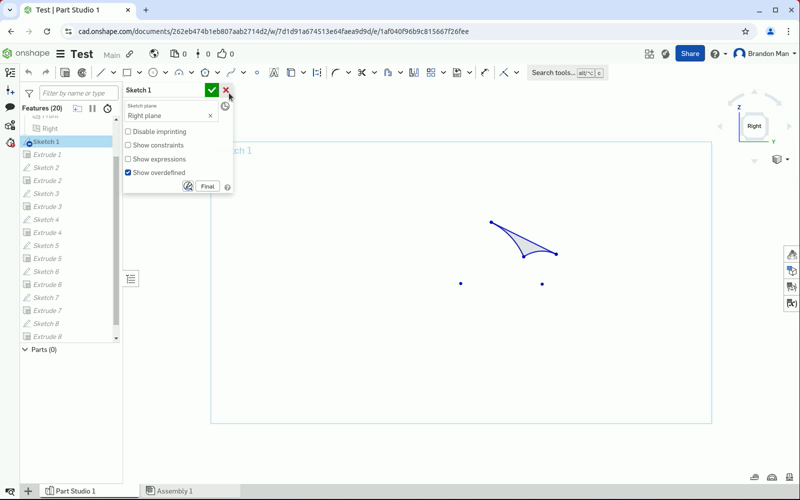
key(shift+s)
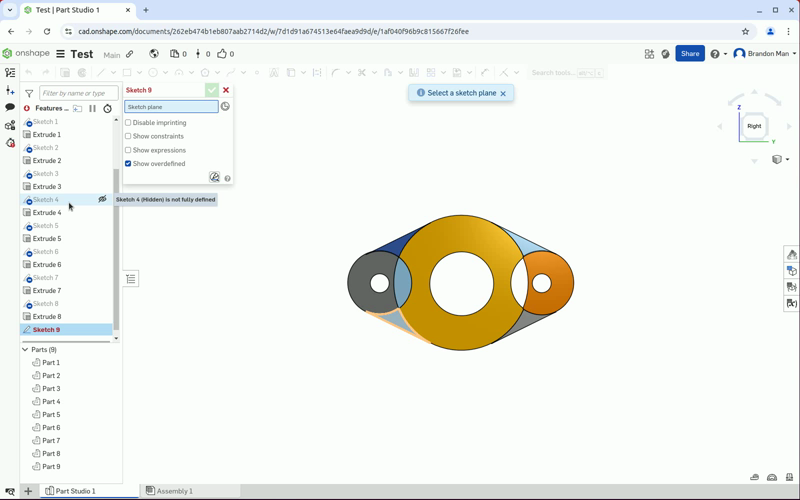
scroll(3)
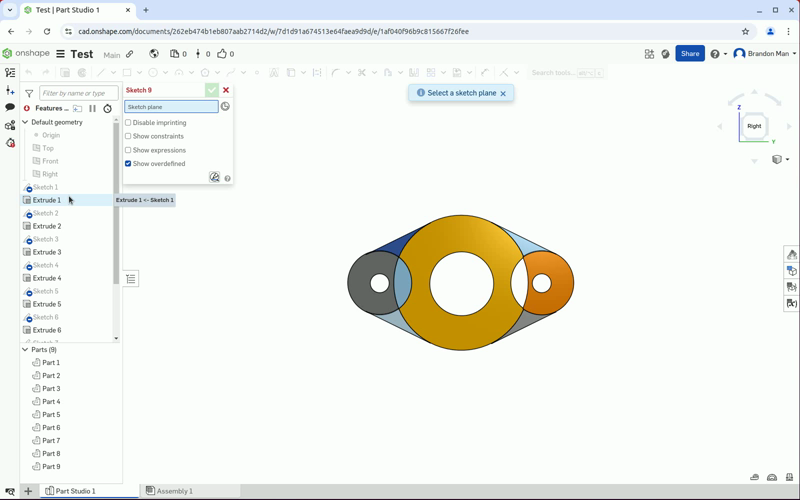
mouse_move(69, 176)
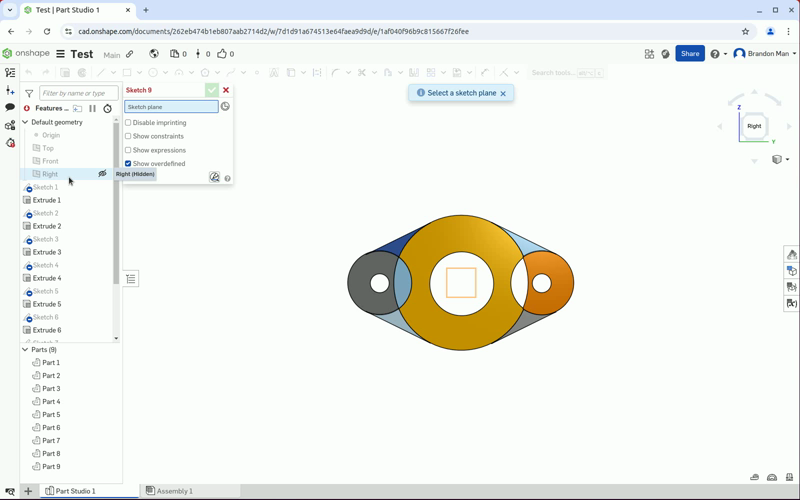
click(69, 176)
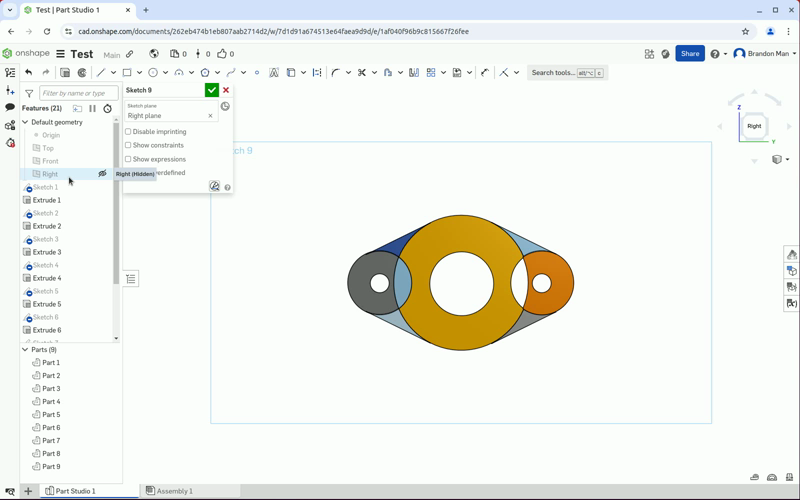
mouse_move(73, 352)
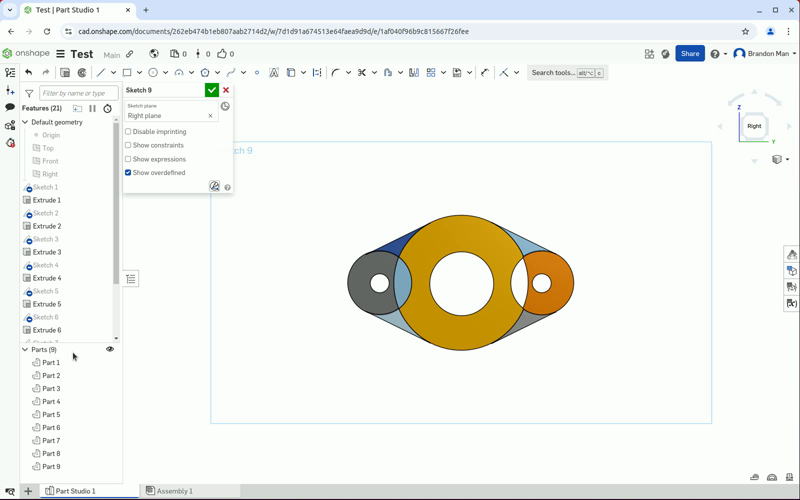
key(y)
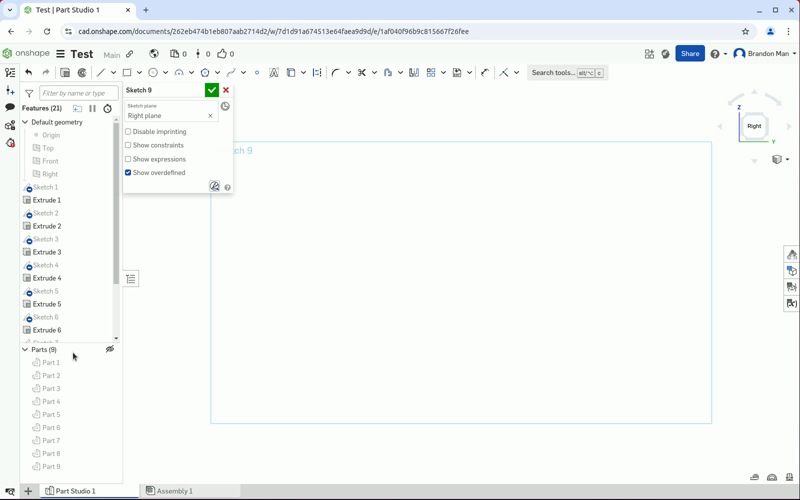
key(a)
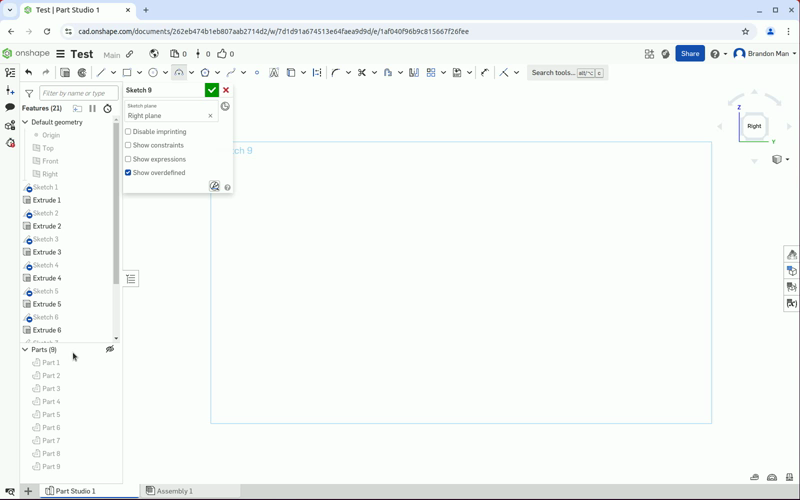
key_down(shift)
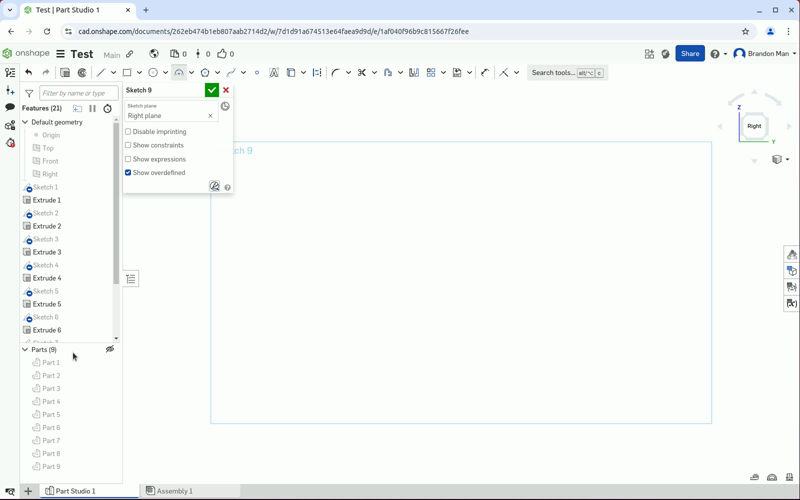
mouse_move(522, 308)
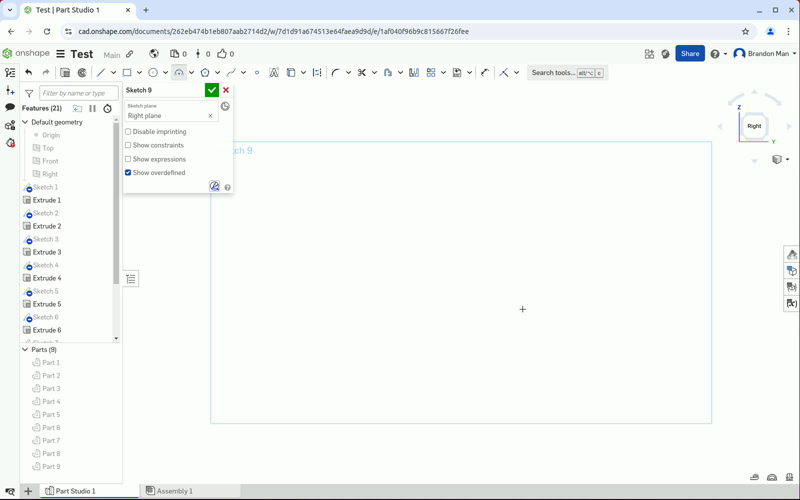
click(522, 308)
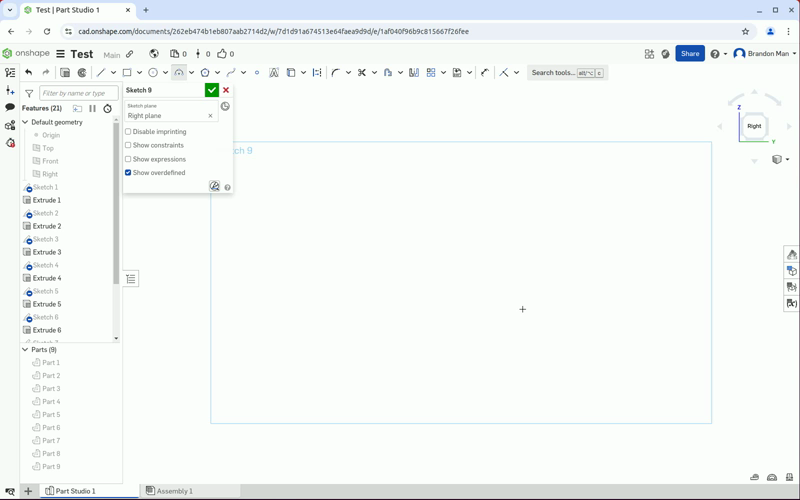
key_up(shift)
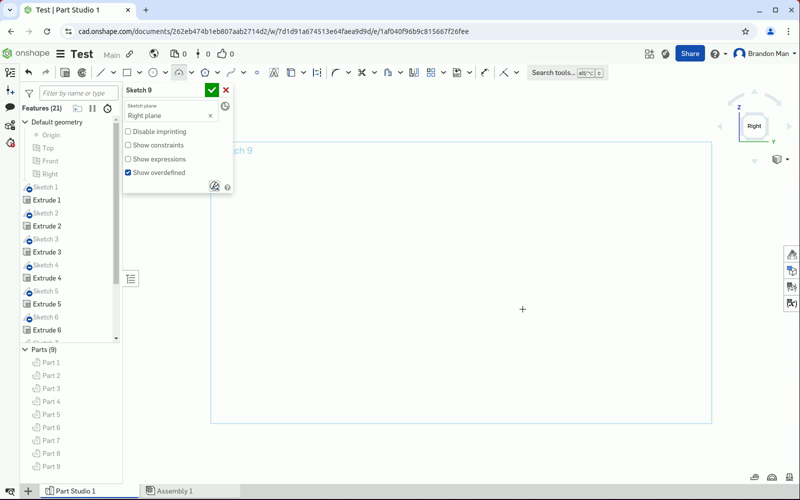
key_down(shift)
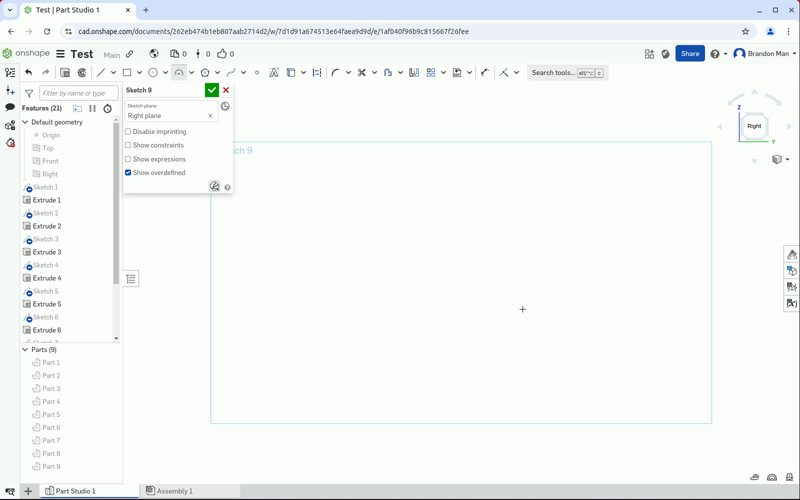
mouse_move(522, 256)
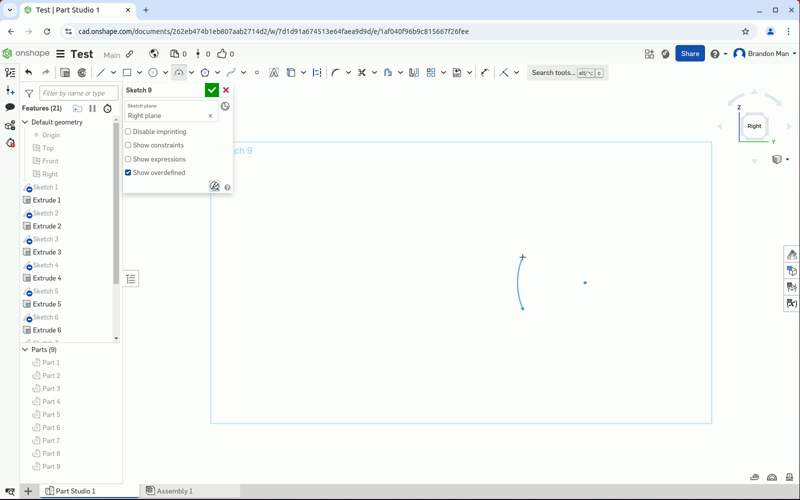
click(522, 256)
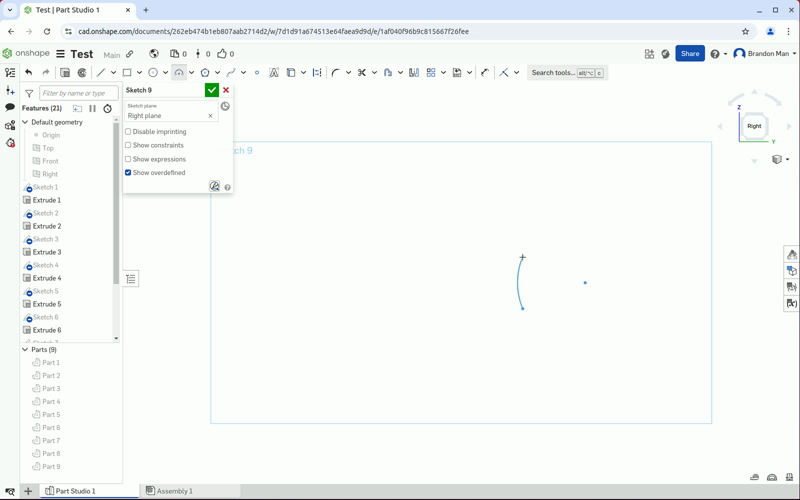
mouse_move(528, 282)
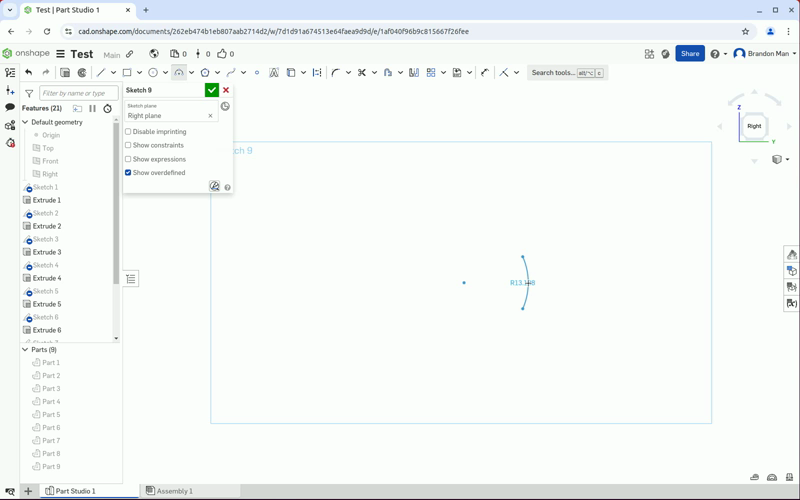
click(528, 282)
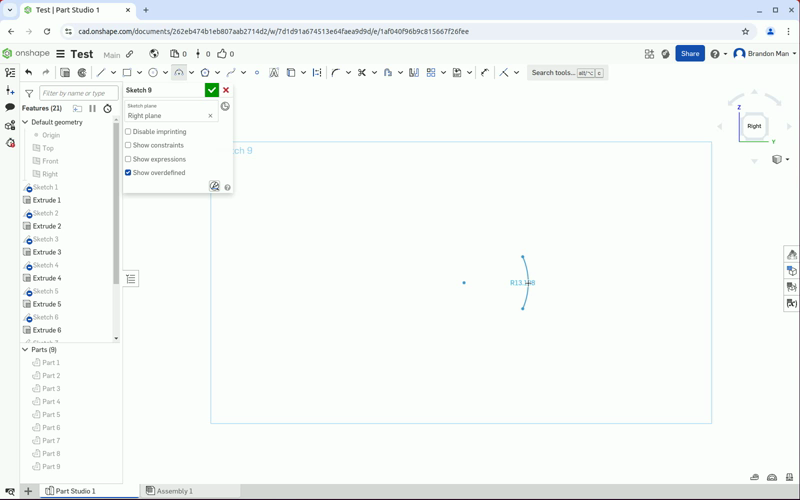
key_up(shift)
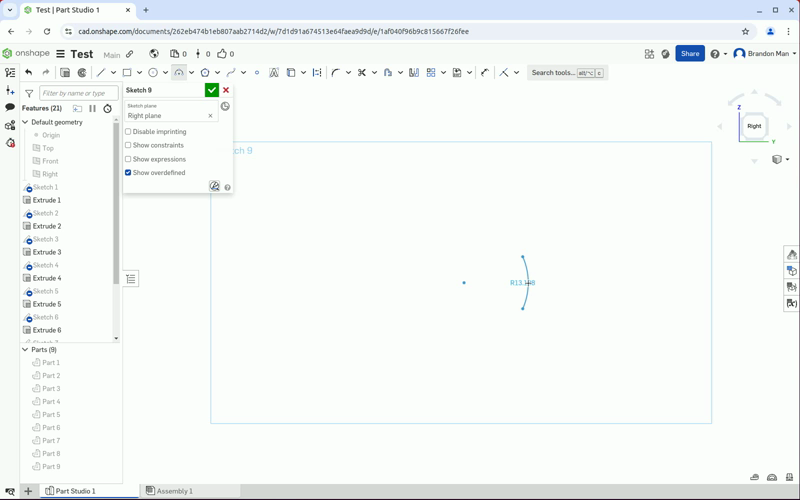
mouse_move(522, 256)
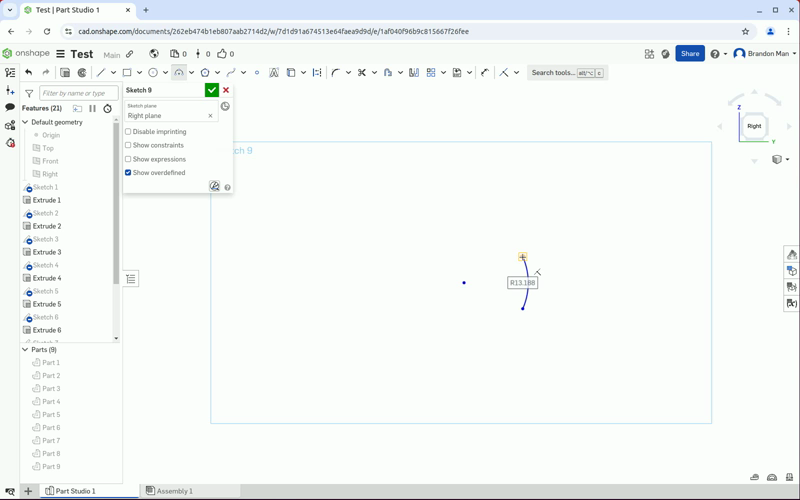
click(522, 256)
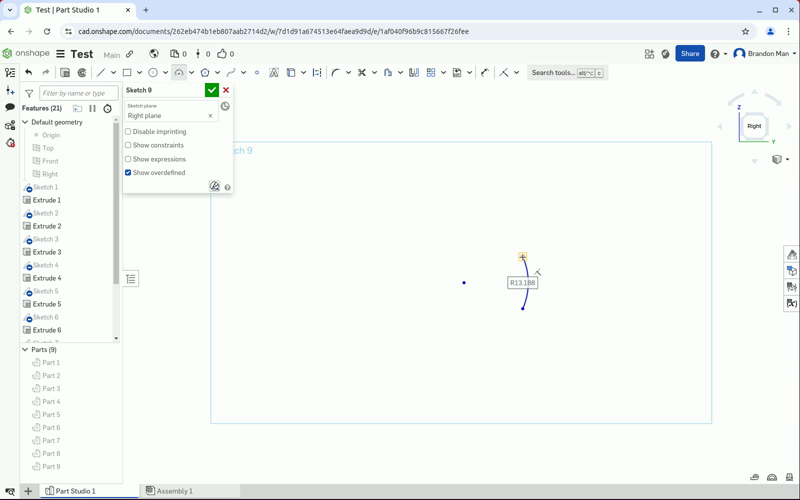
mouse_move(522, 308)
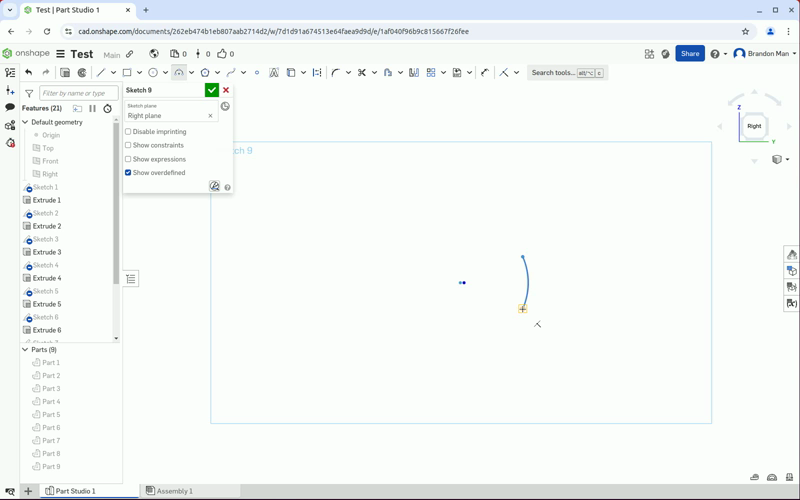
click(522, 308)
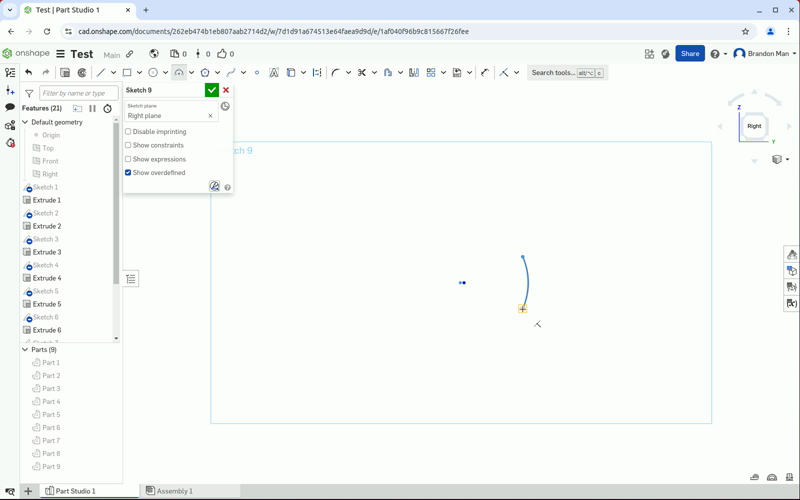
key_down(shift)
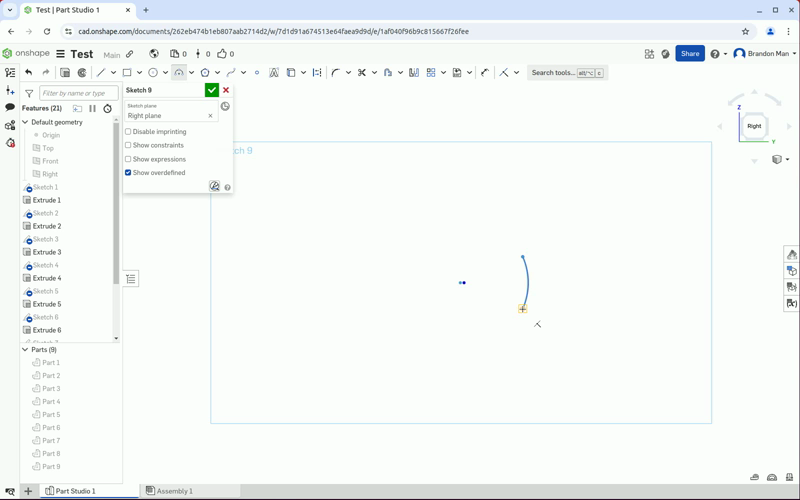
mouse_move(509, 282)
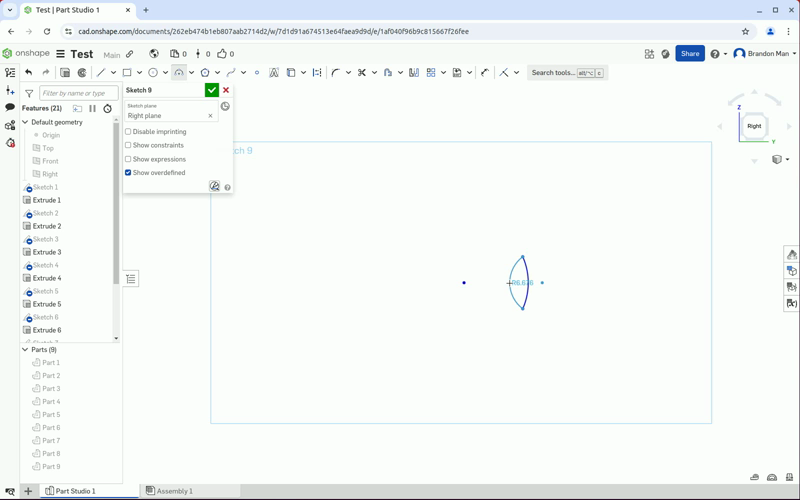
click(509, 282)
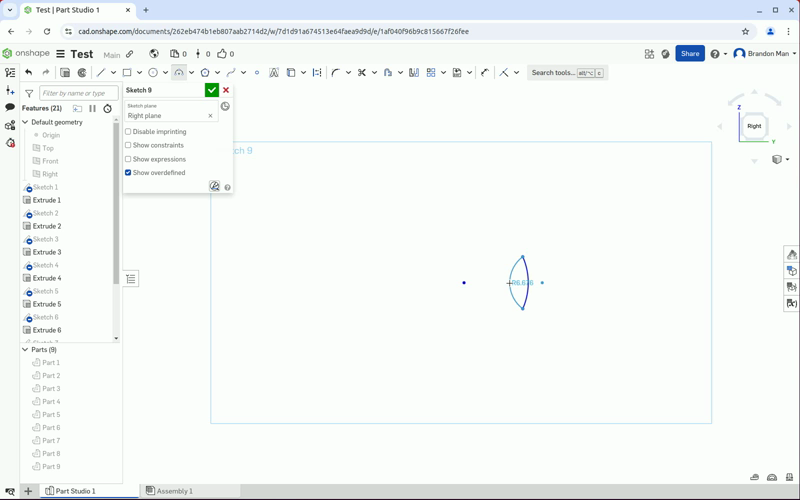
key_up(shift)
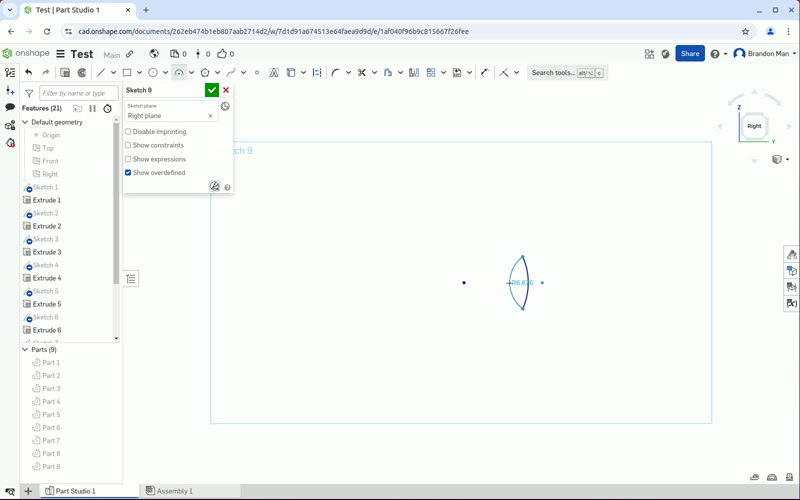
key(esc)
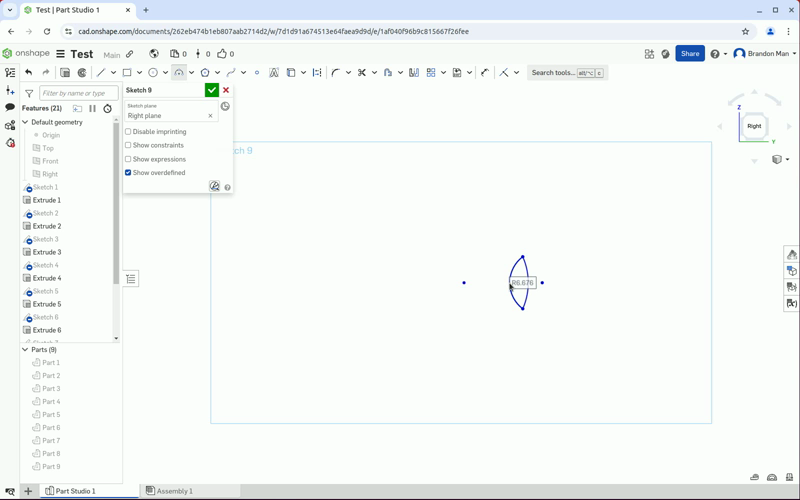
mouse_move(522, 276)
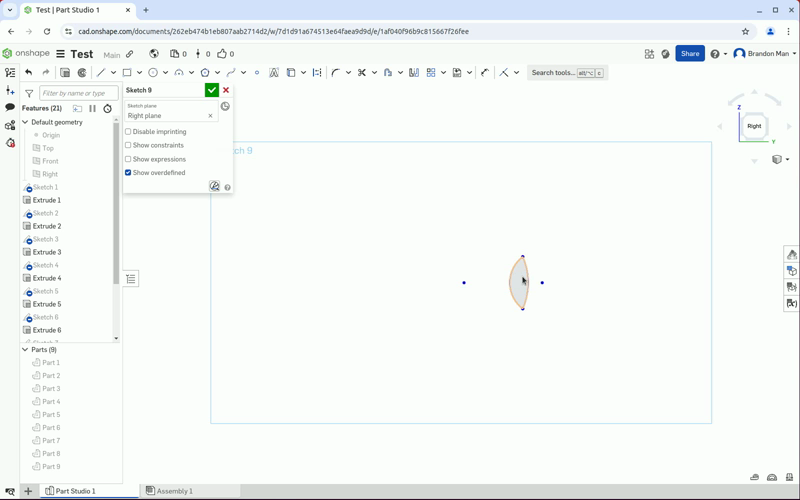
scroll(6)
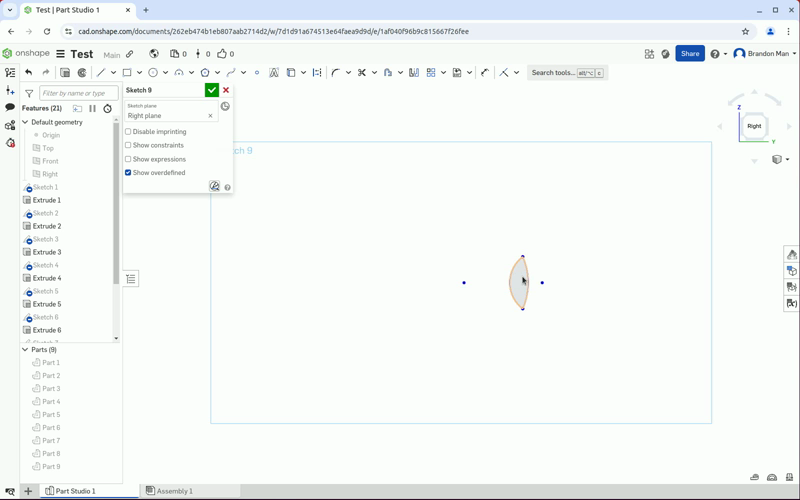
scroll(6)
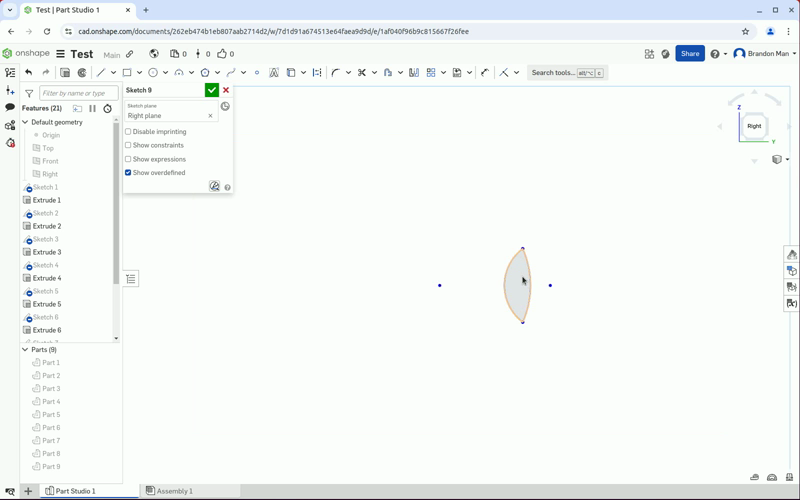
scroll(6)
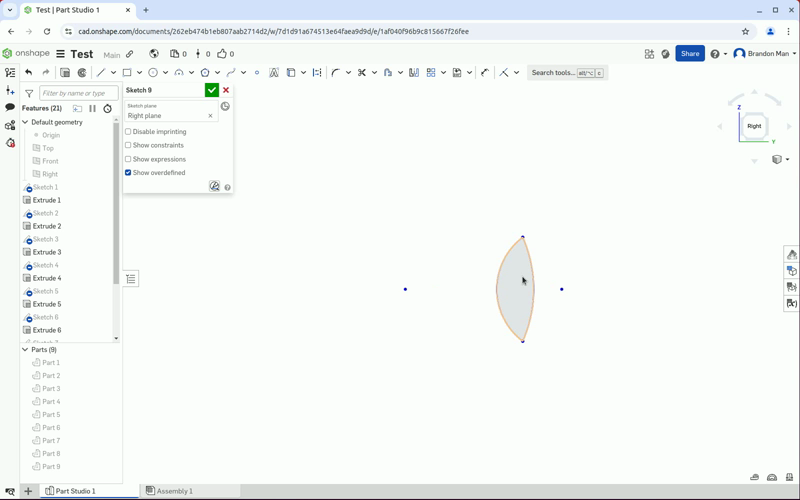
scroll(6)
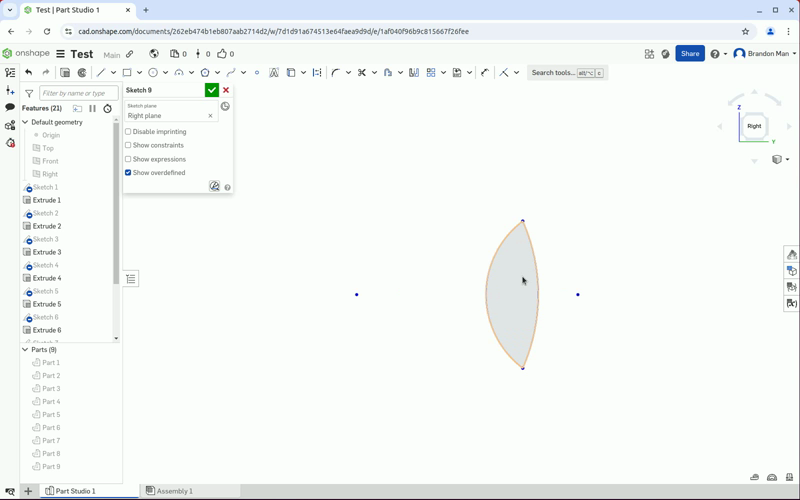
scroll(6)
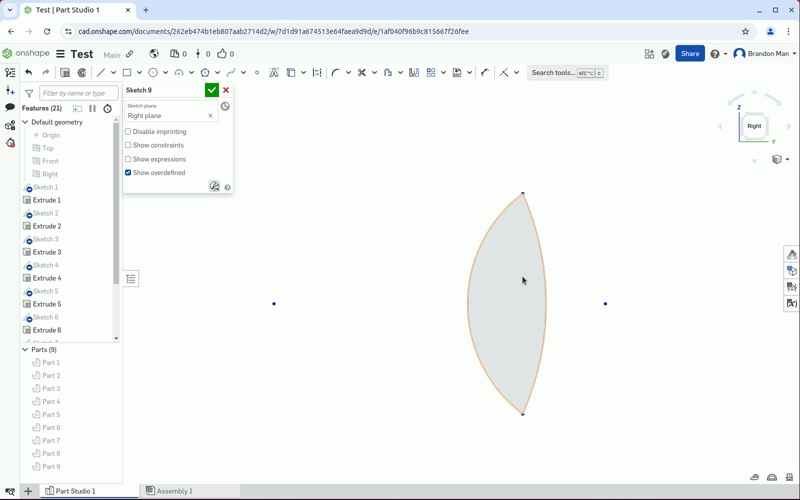
scroll(6)
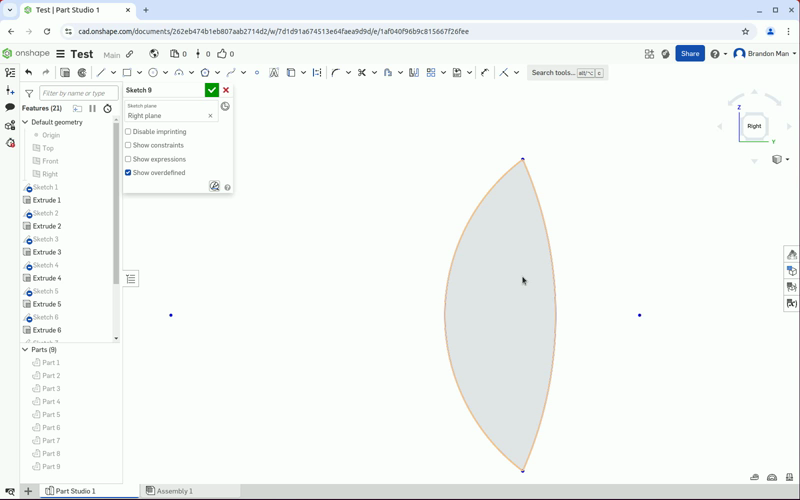
scroll(6)
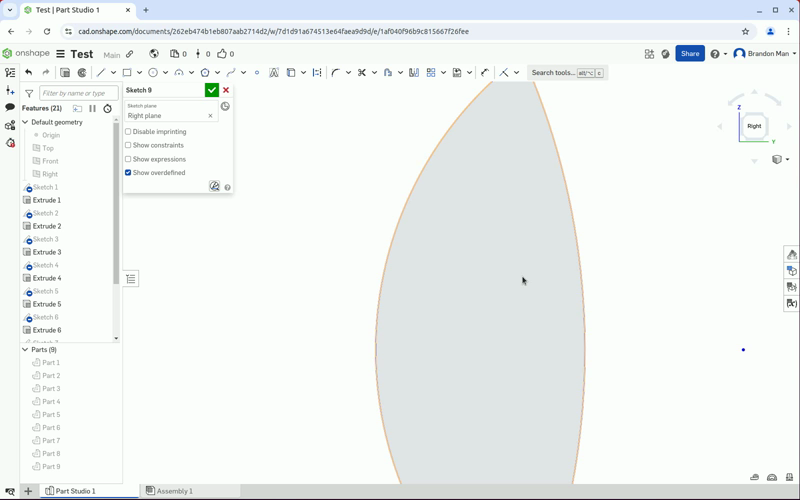
click(522, 276)
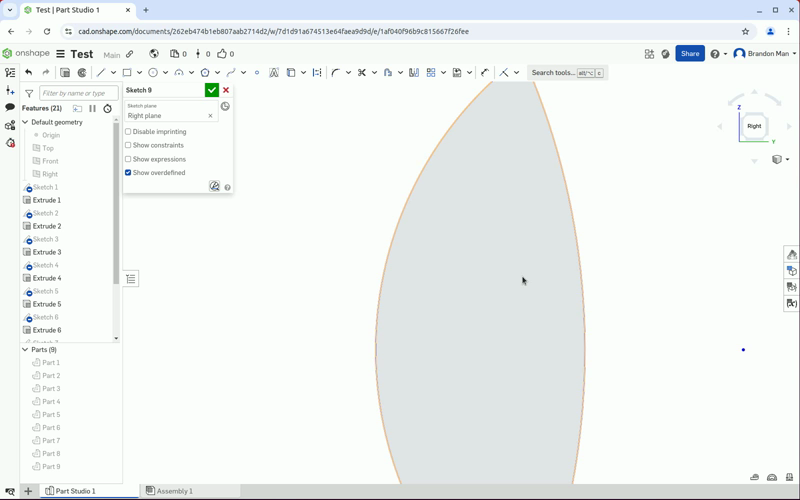
scroll(-6)
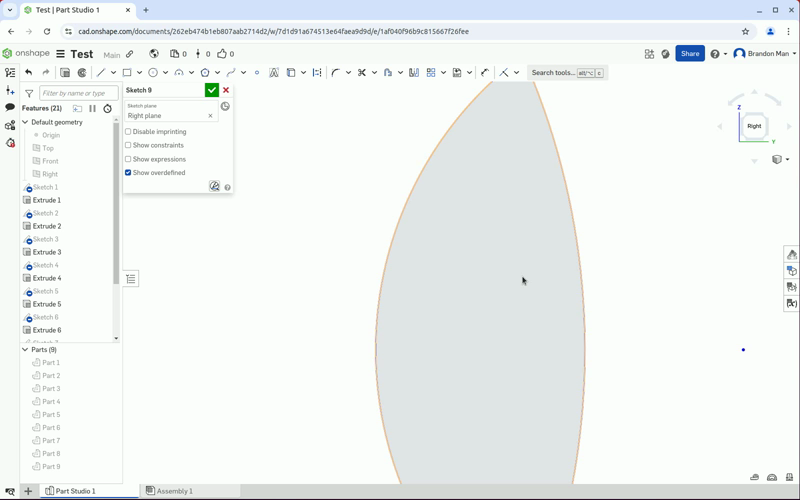
scroll(-6)
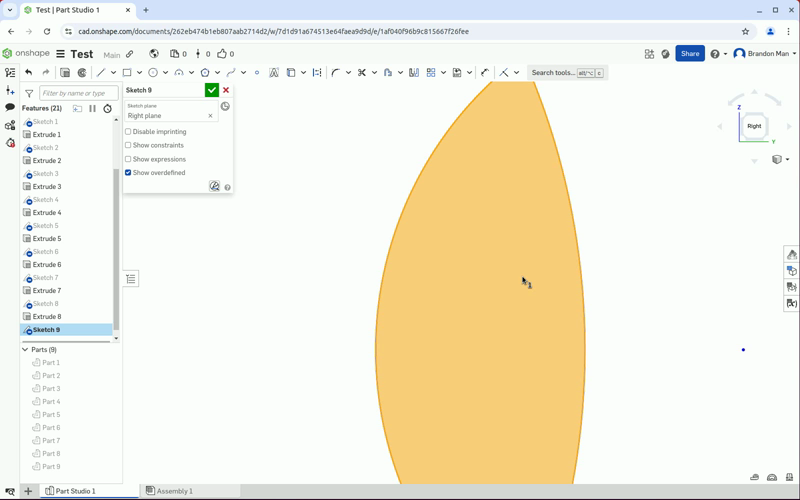
scroll(-6)
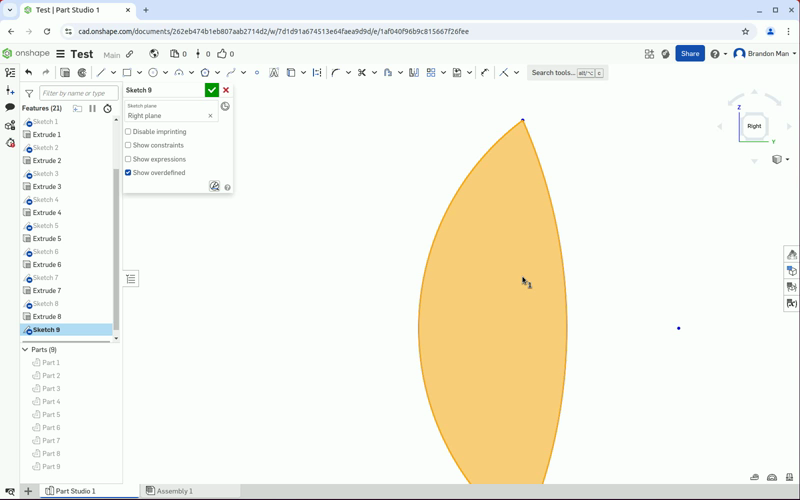
scroll(-6)
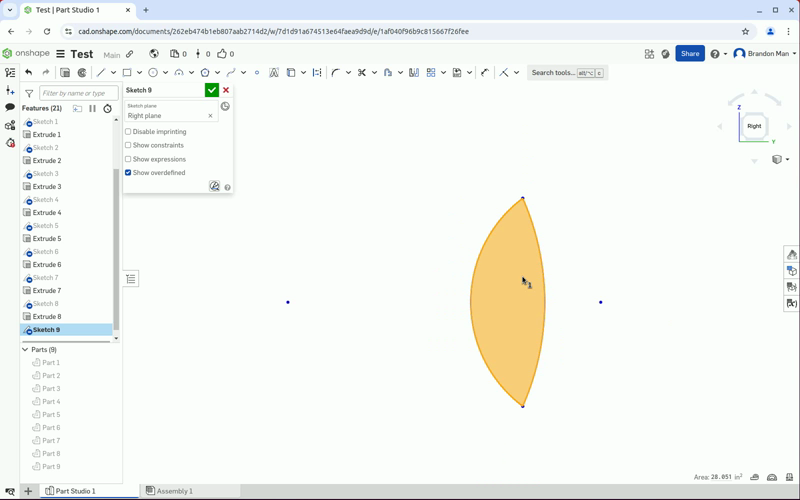
scroll(-6)
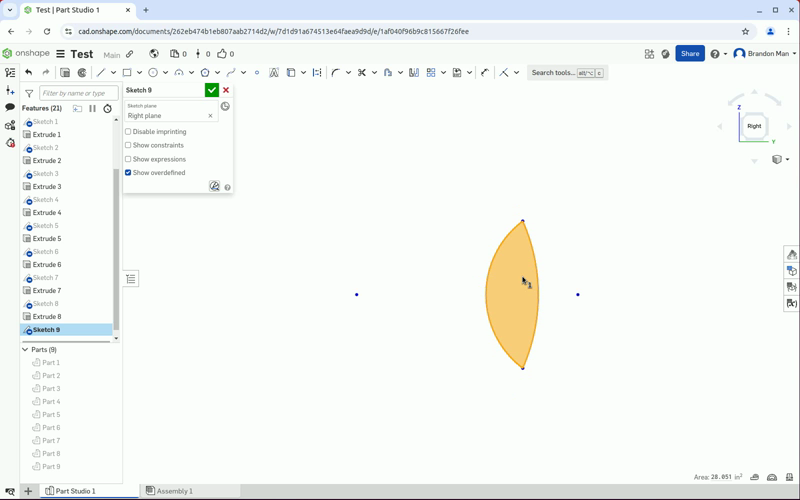
scroll(-6)
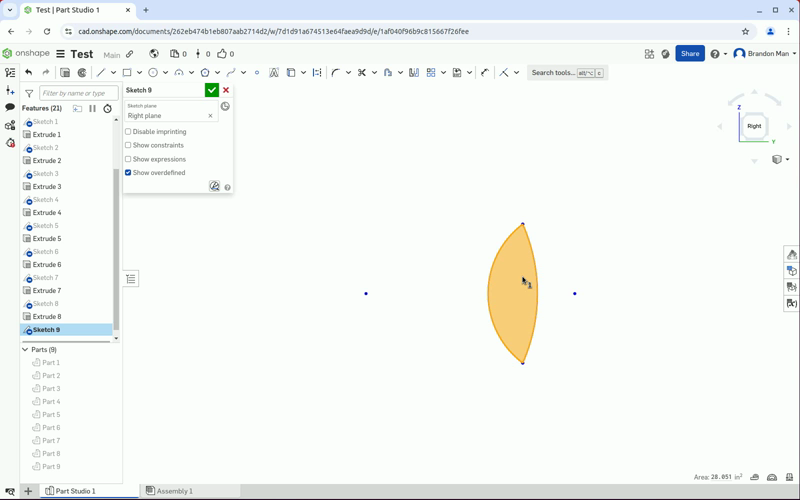
scroll(-6)
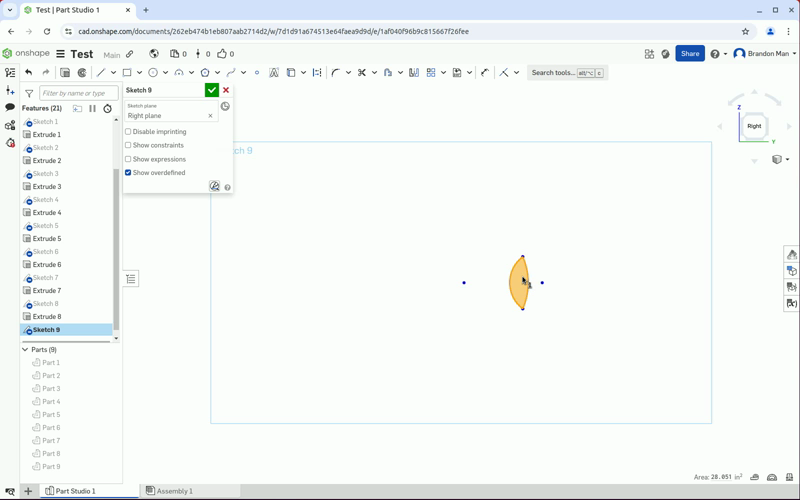
mouse_move(73, 352)
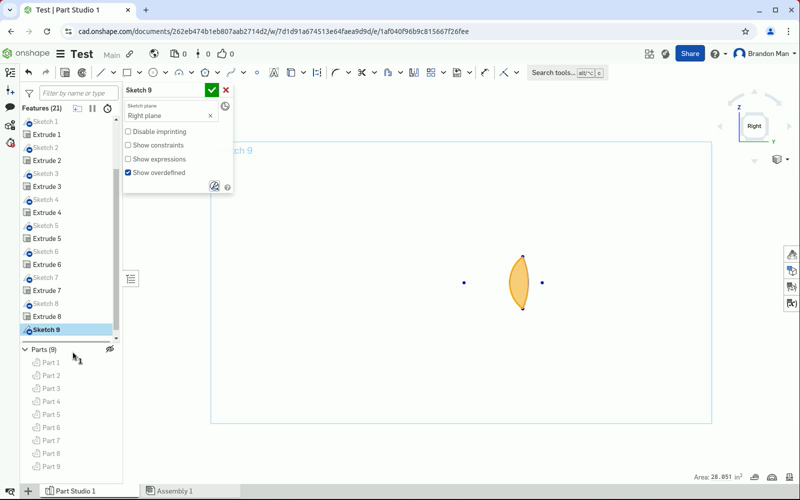
key(shift+y)
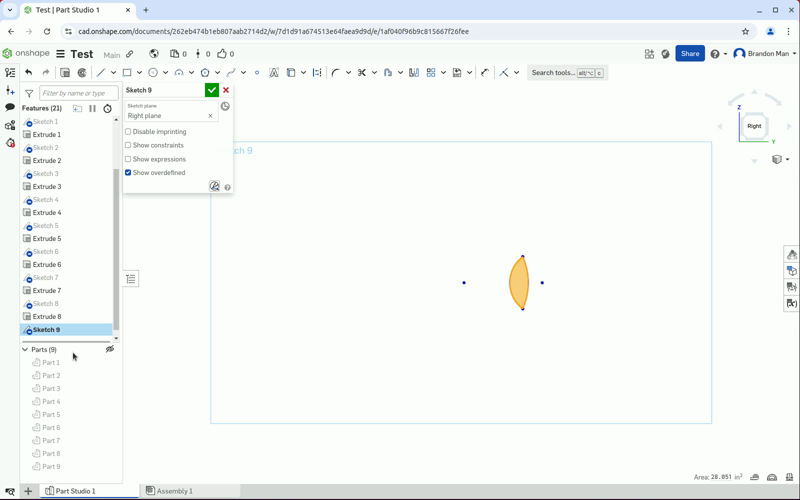
key(shift+e)
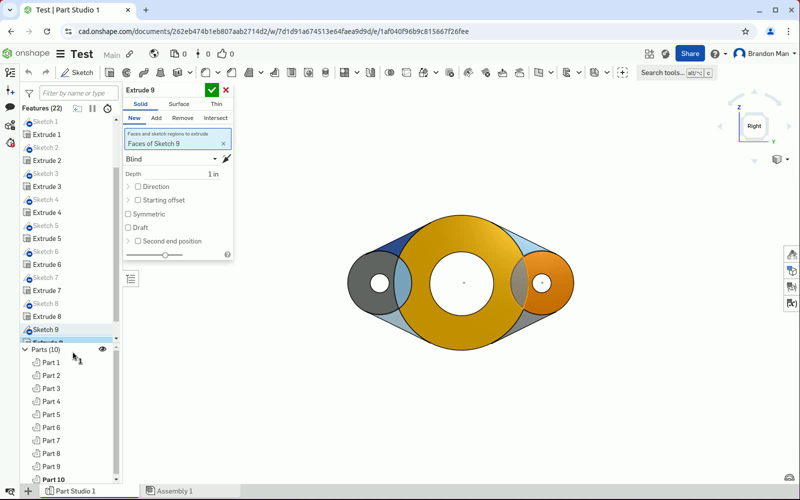
mouse_move(143, 106)
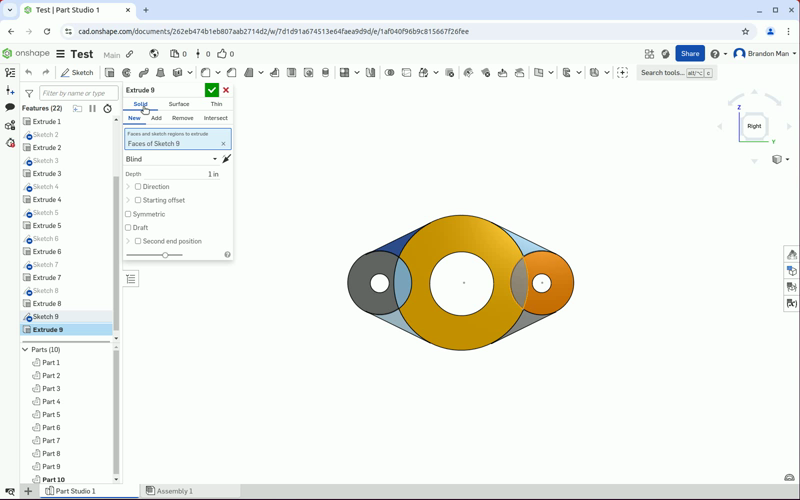
click(143, 106)
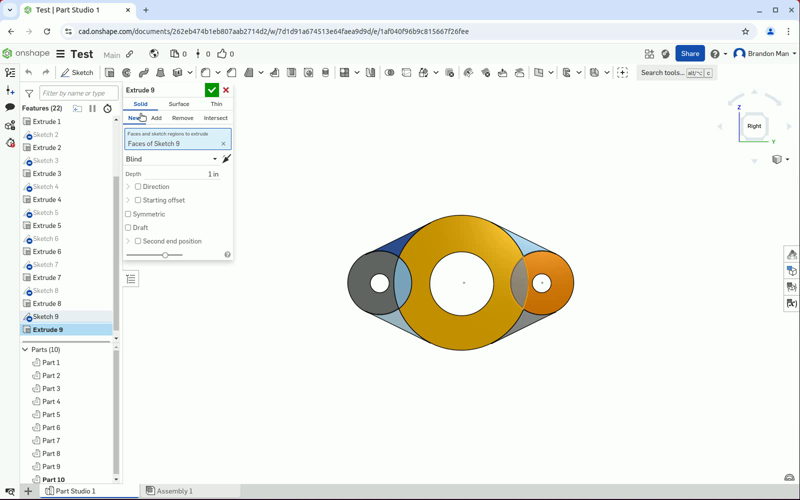
mouse_move(137, 120)
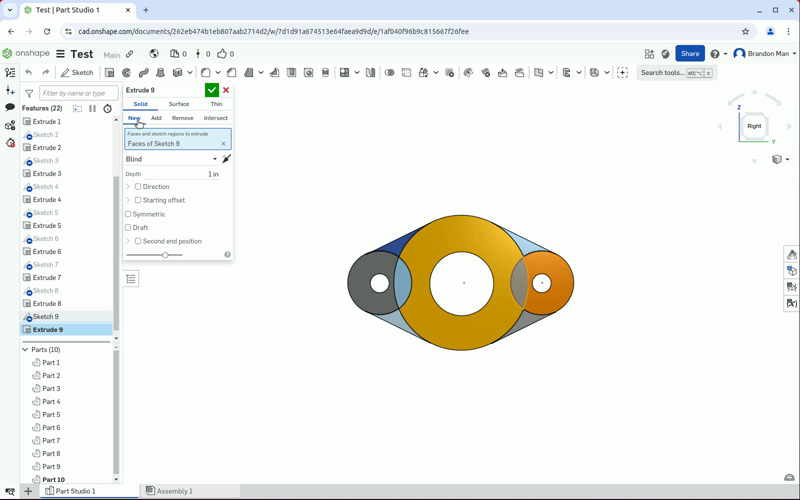
click(137, 120)
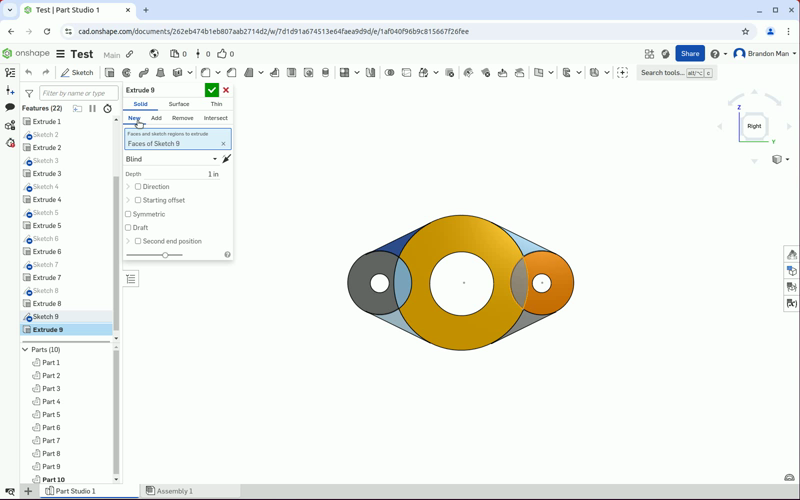
key(tab, 4)
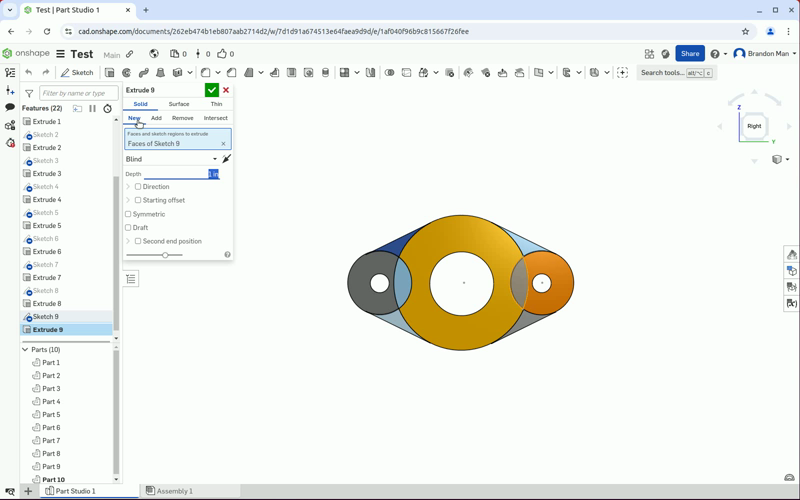
text(1.926)
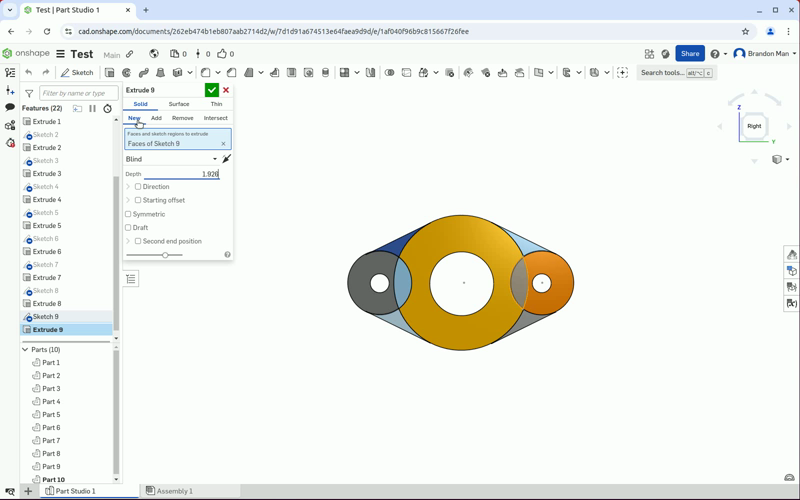
key(enter)
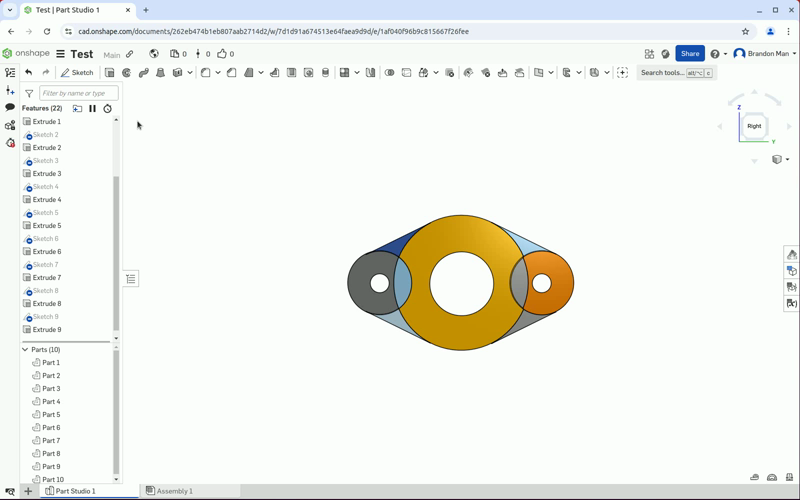
key(shift+h)
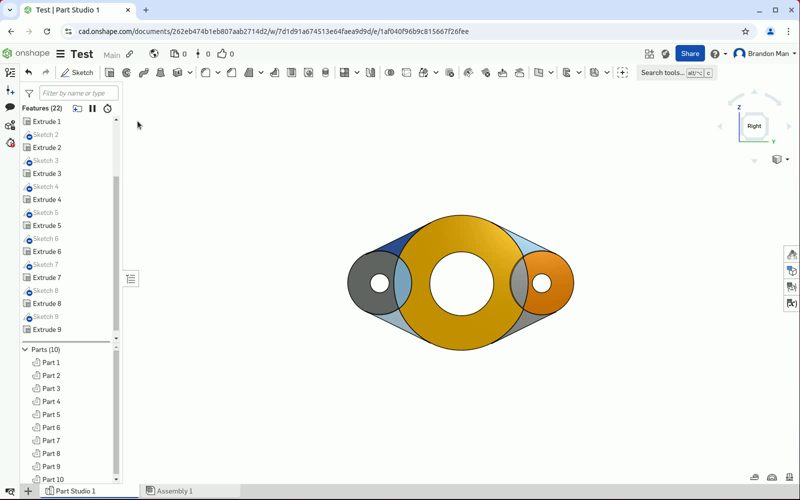
key(shift+h)
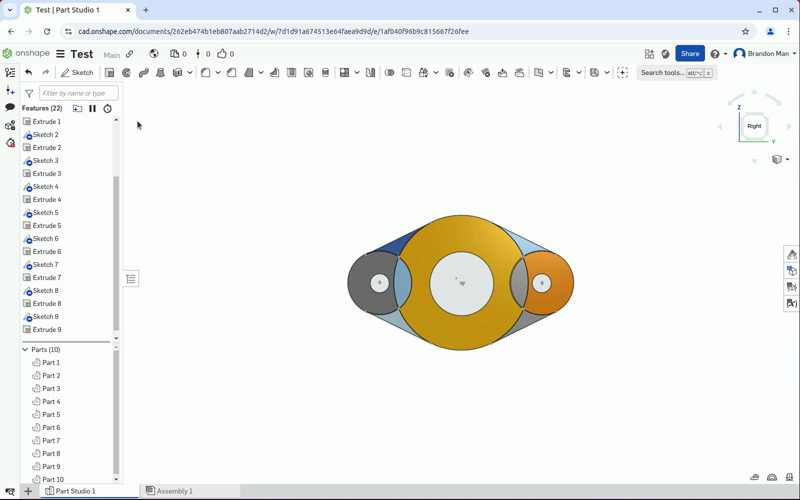
key(shift+7)
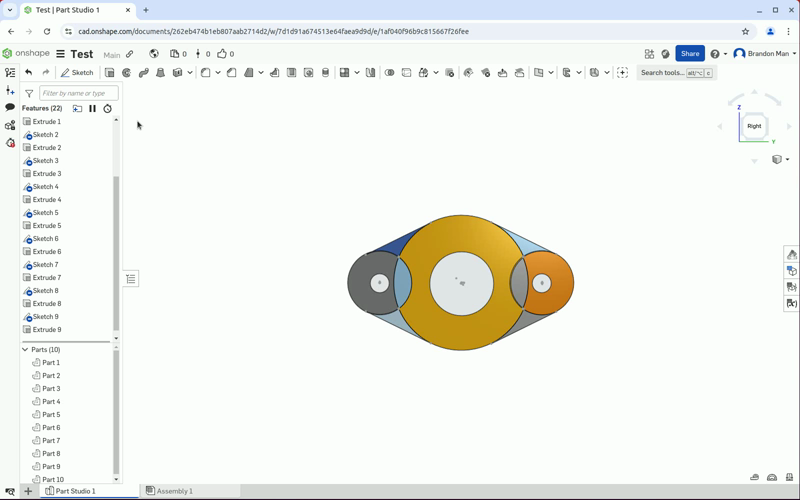
key(right, 2)
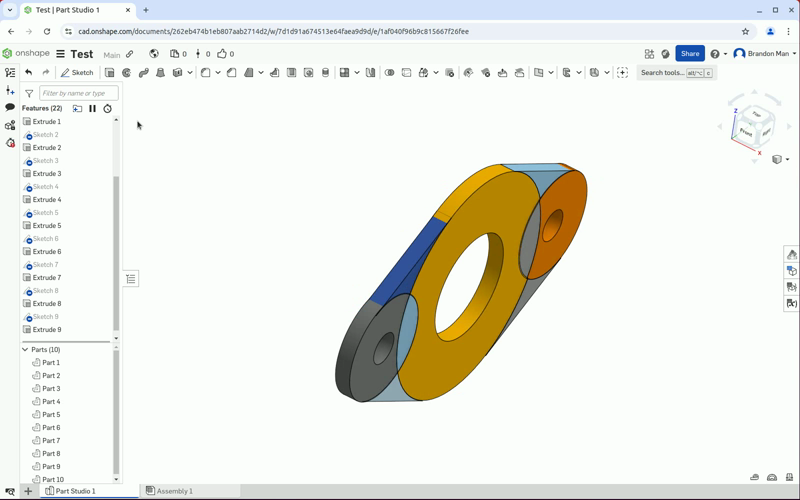
key(down, 2)
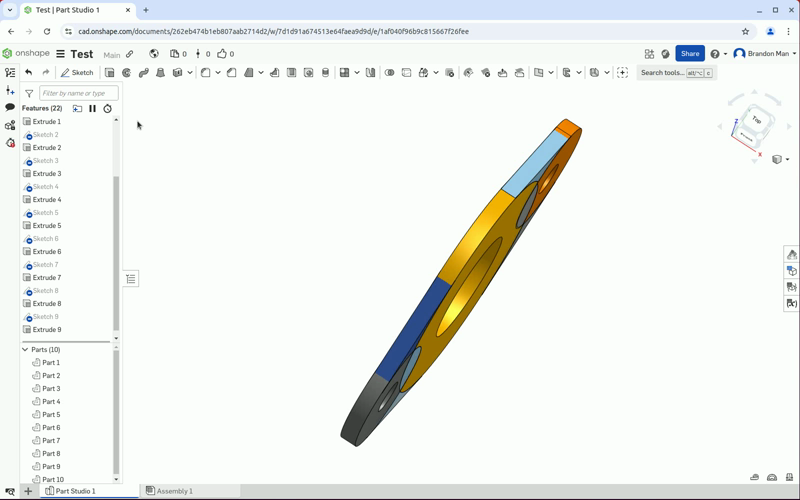
key(up, 2)
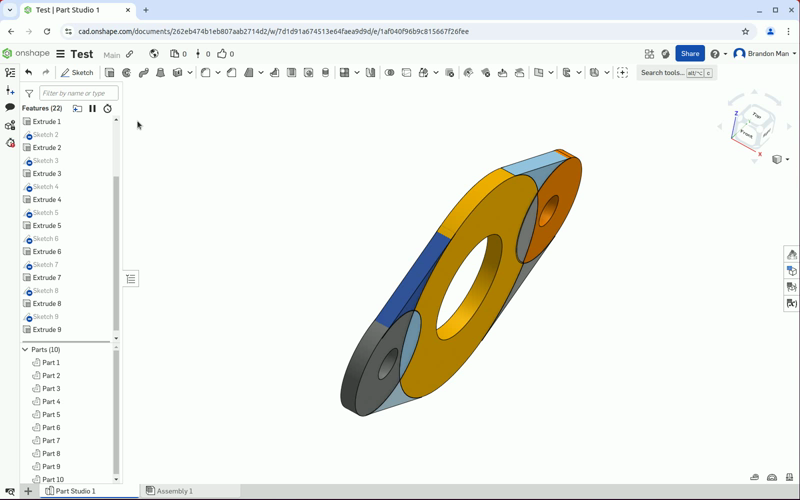
key(left, 2)
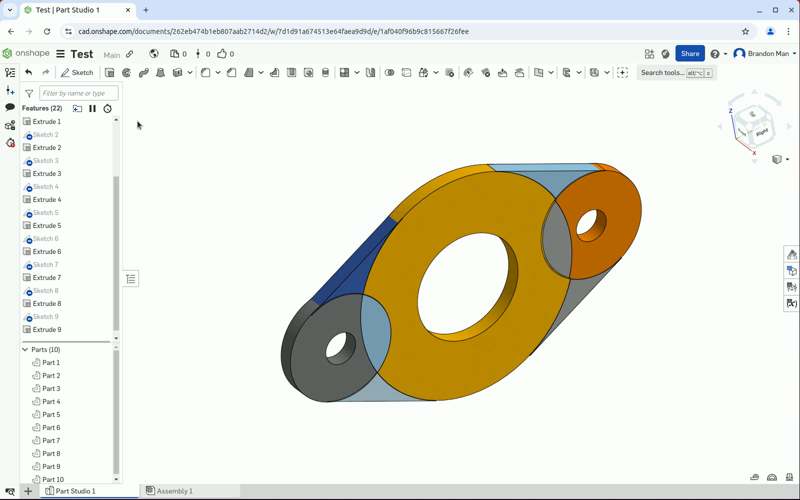
mouse_move(69, 111)
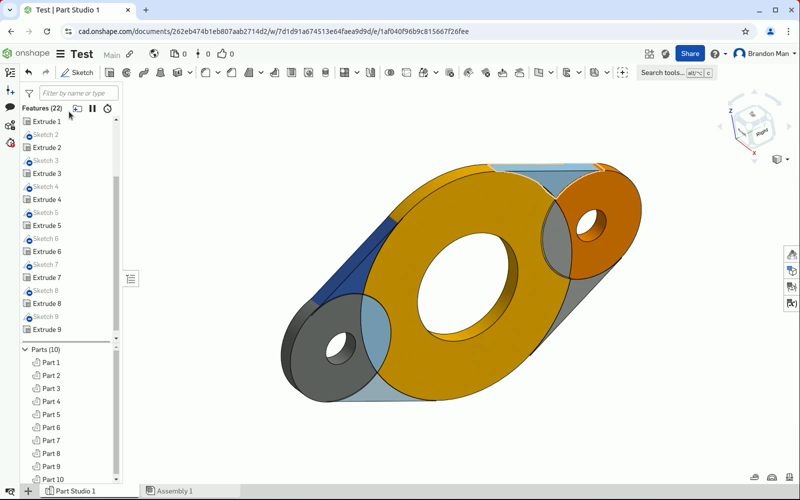
click(69, 111)